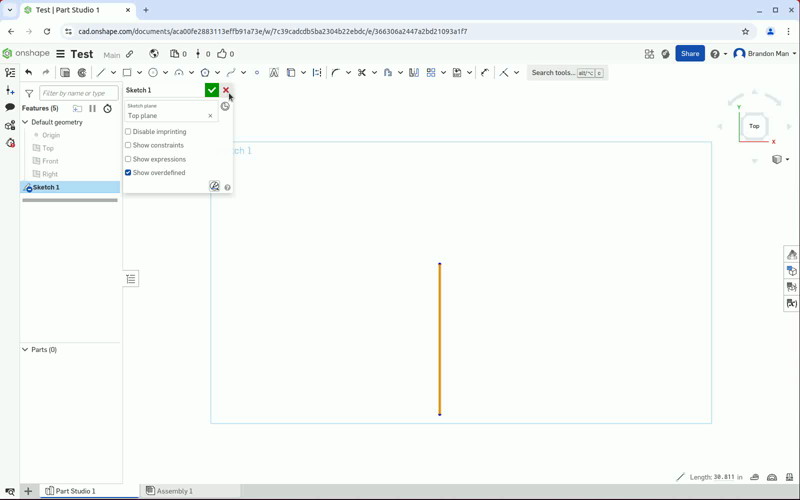
key(shift+h)
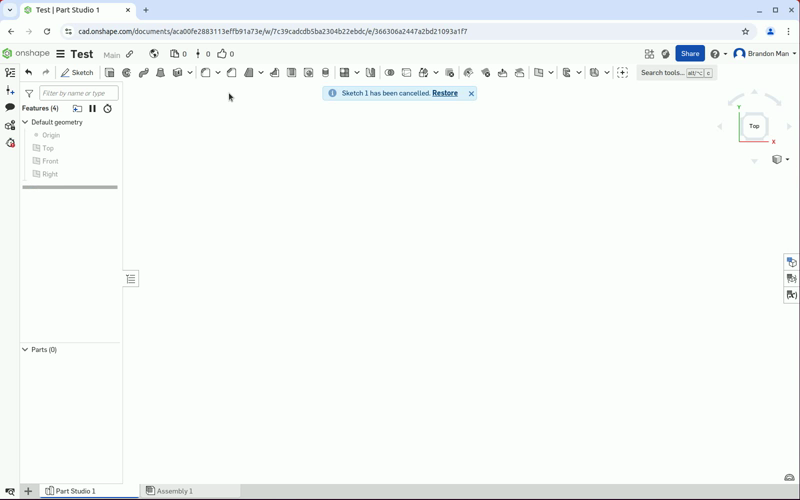
mouse_move(73, 352)
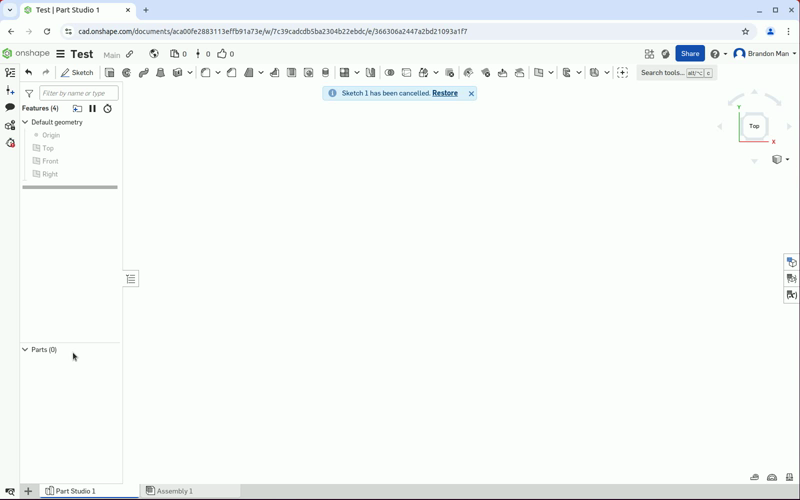
key(y)
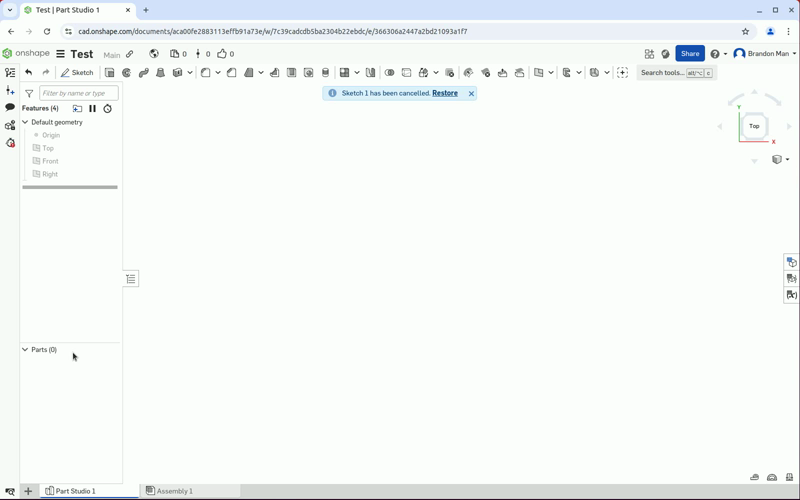
key(shift+p)
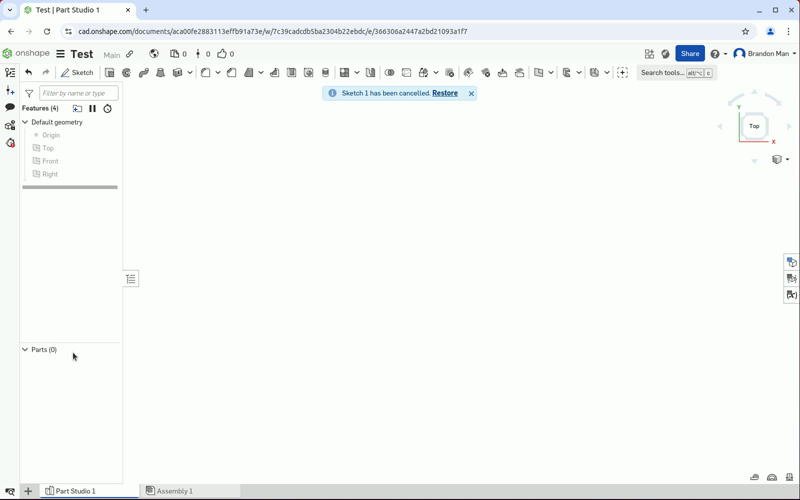
key(space)
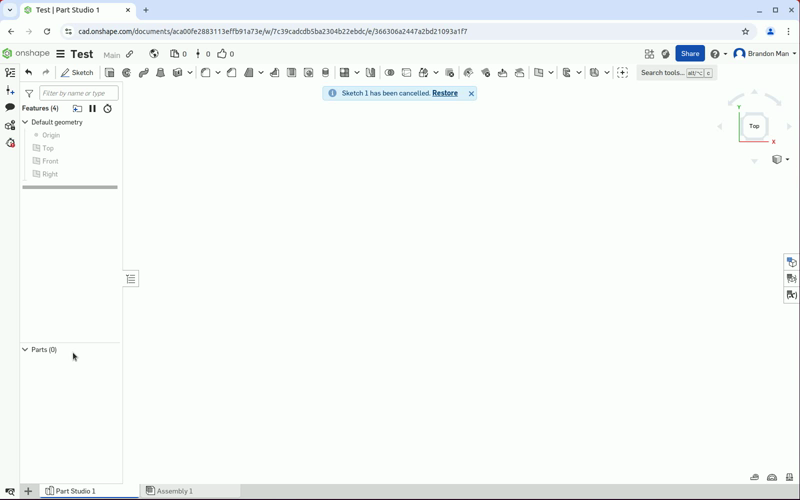
key_down(shift)
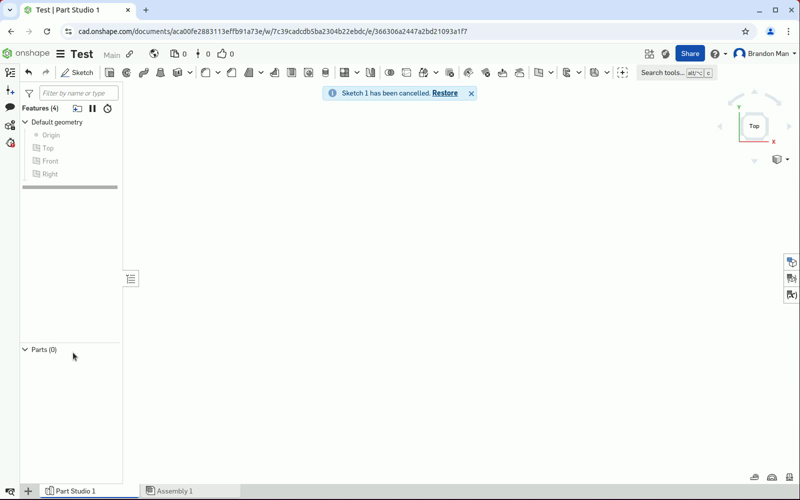
key(up)
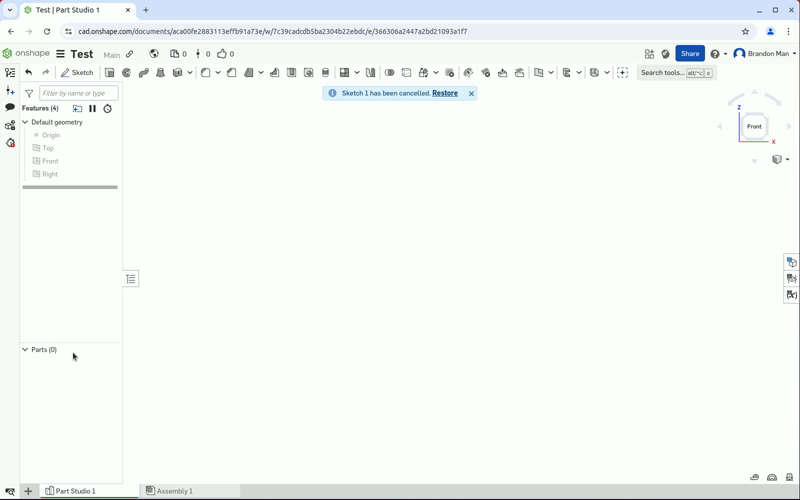
key_up(shift)
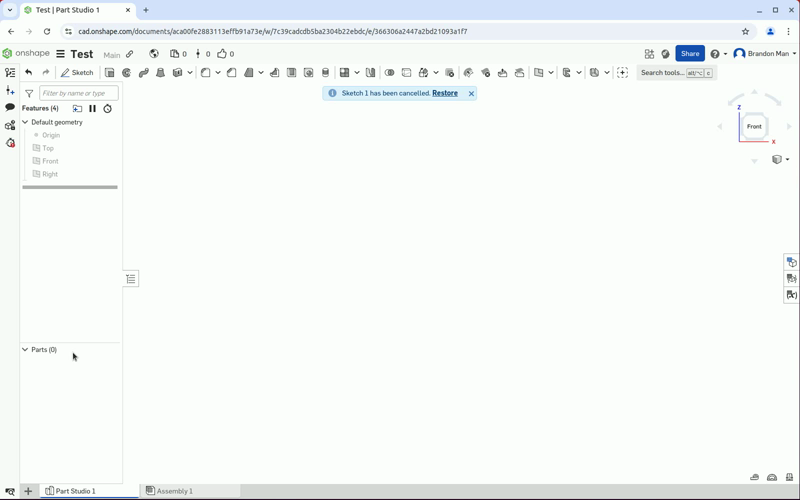
mouse_move(73, 352)
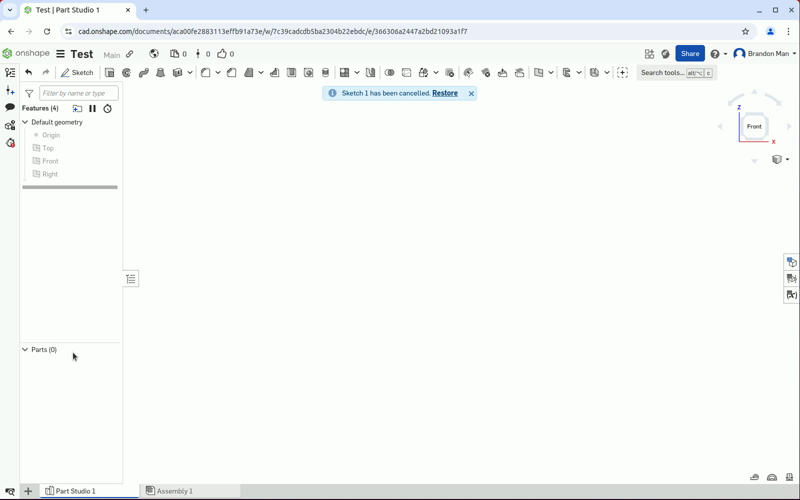
key(shift+y)
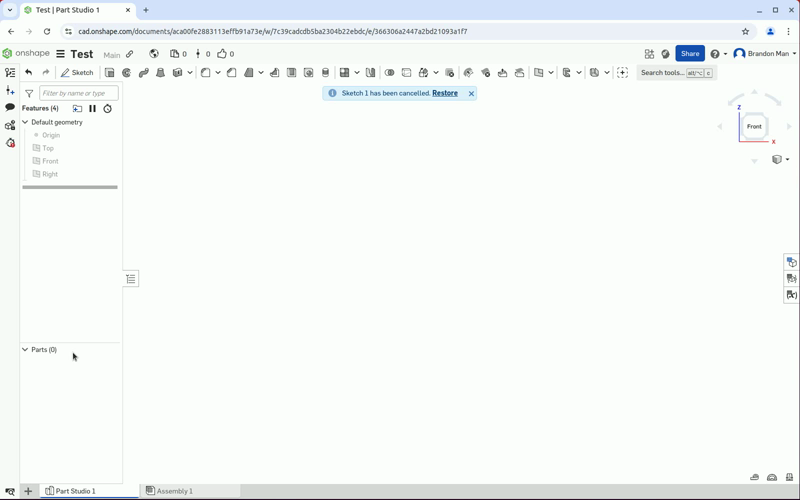
key(shift+s)
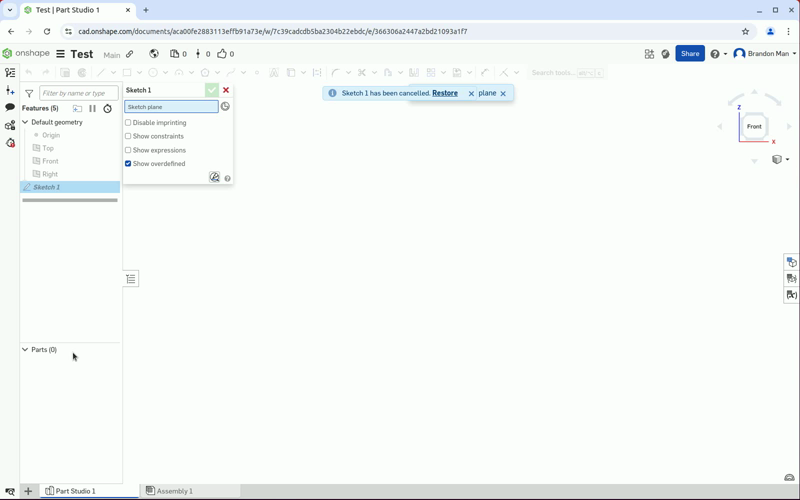
mouse_move(73, 163)
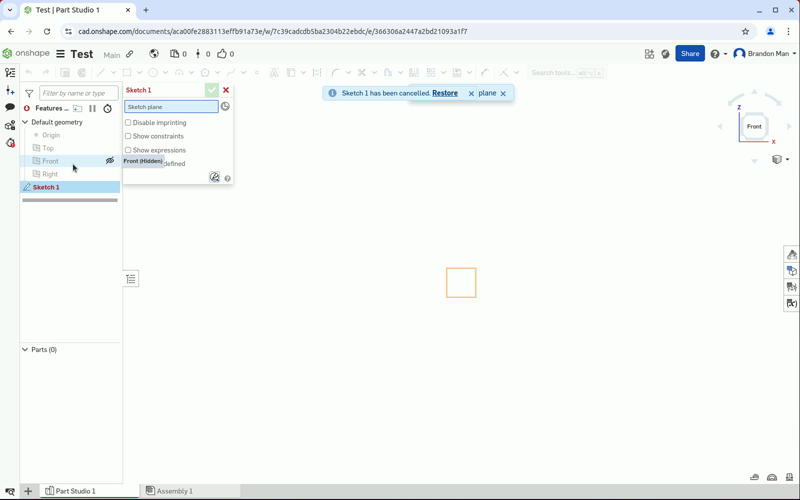
click(73, 163)
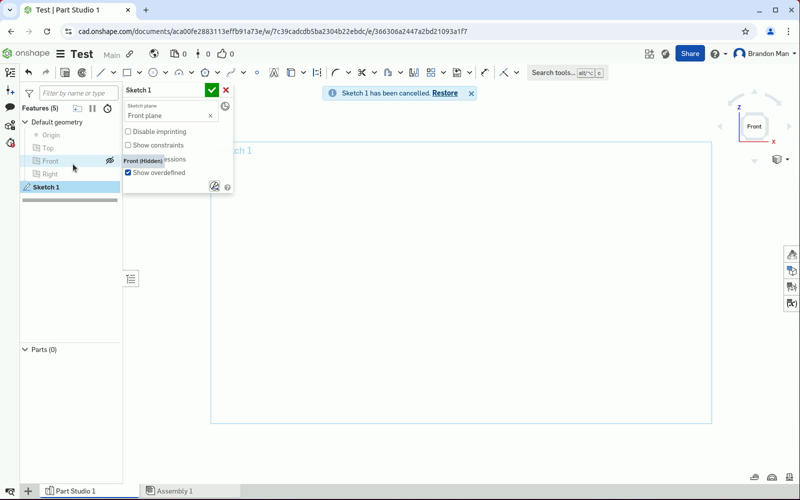
mouse_move(73, 352)
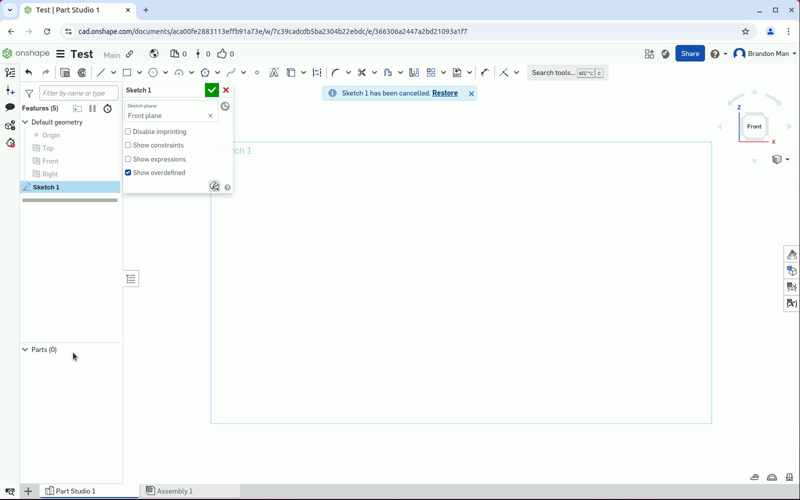
key(y)
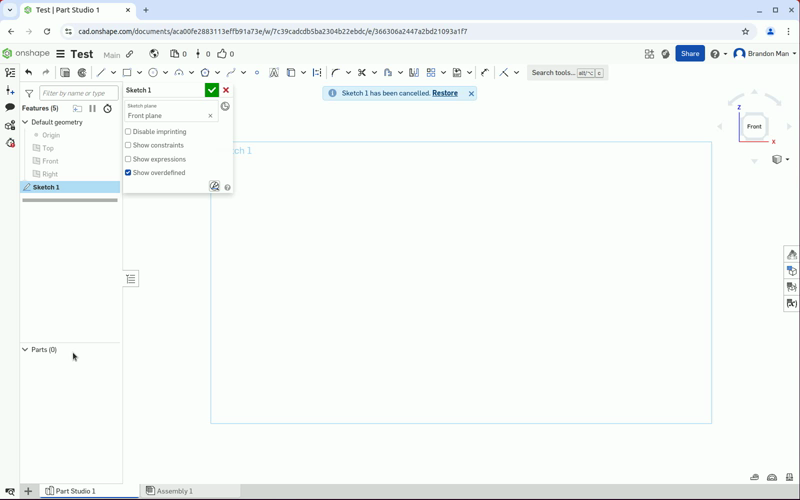
key(l)
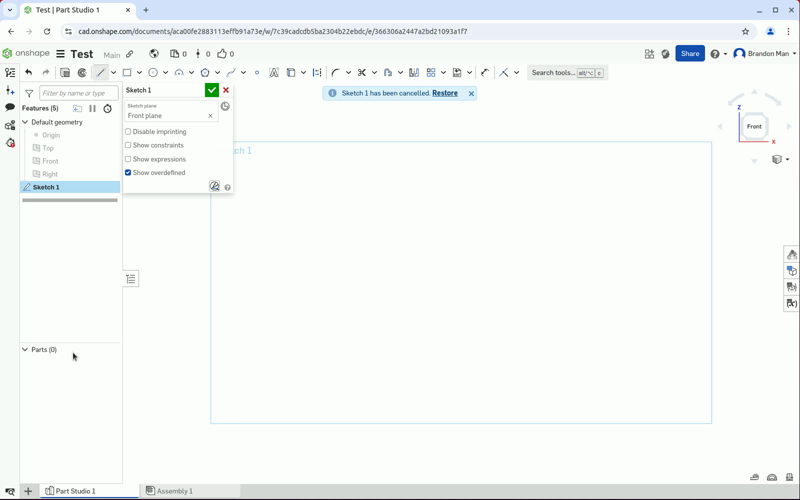
key_down(shift)
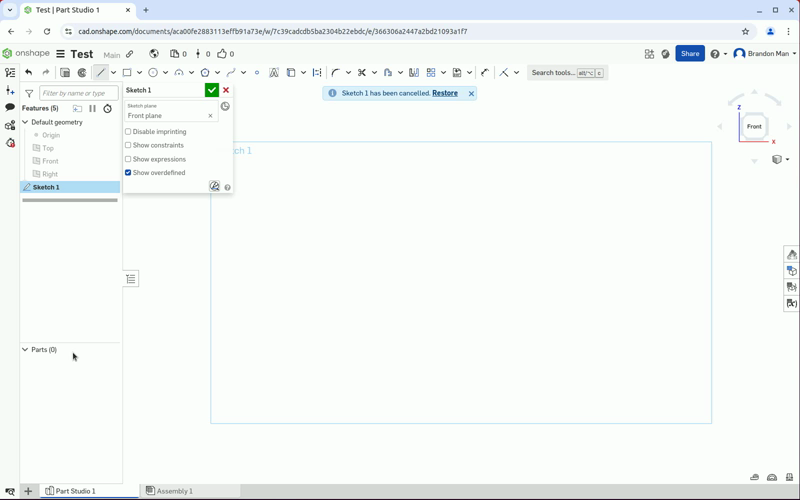
mouse_move(348, 311)
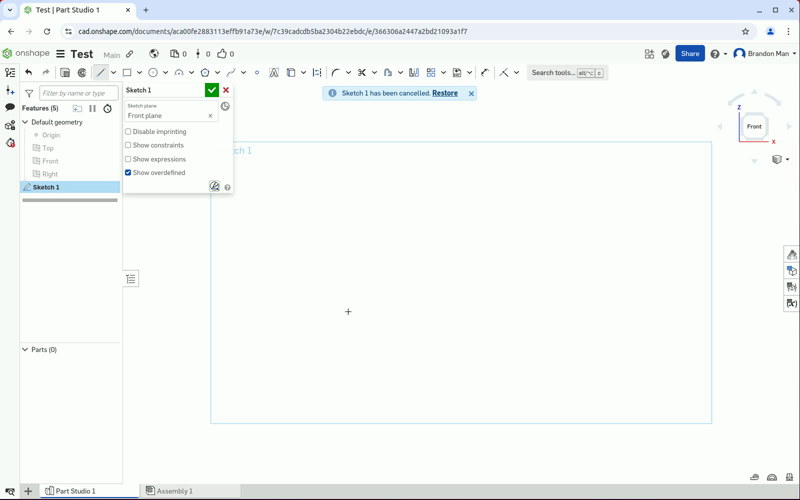
click(348, 311)
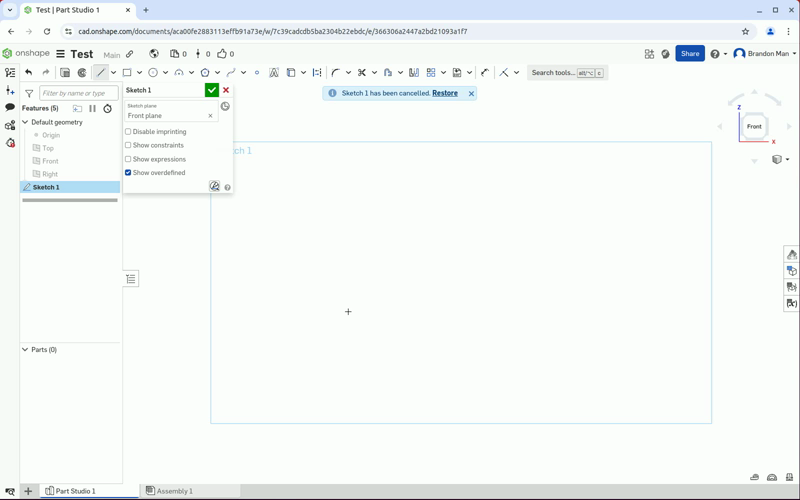
key_up(shift)
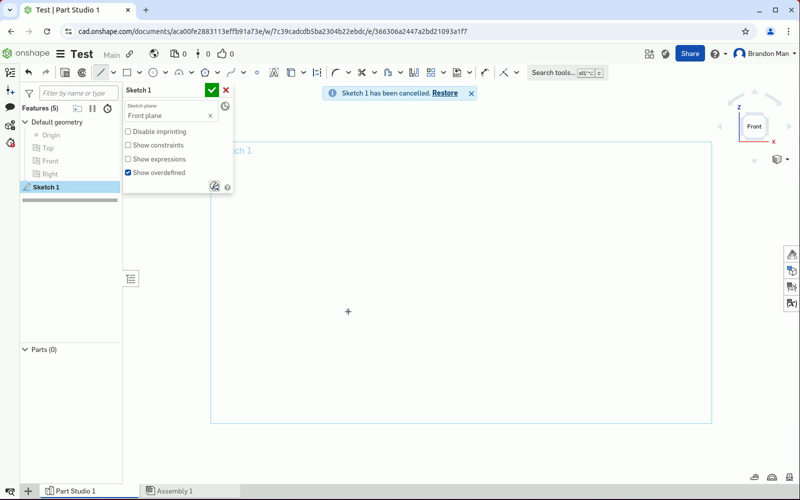
key_down(shift)
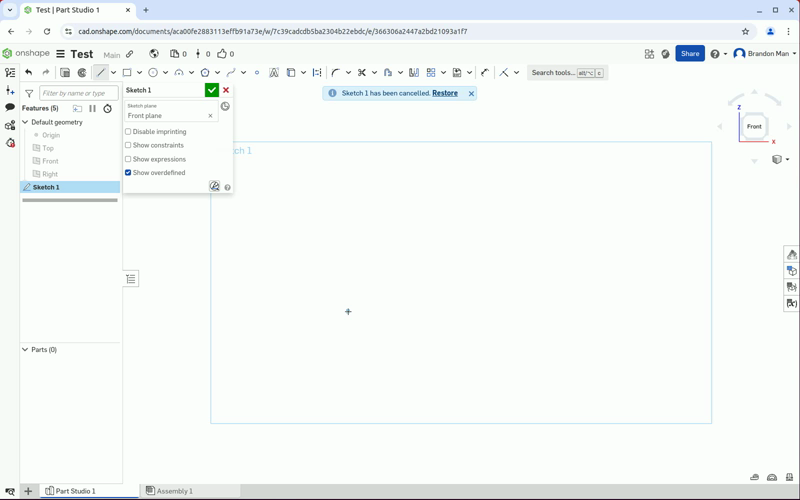
mouse_move(378, 311)
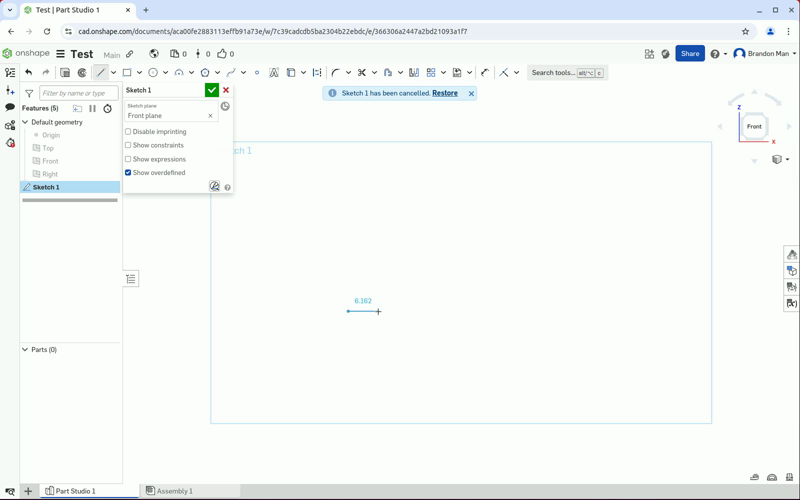
mouse_move(357, 320)
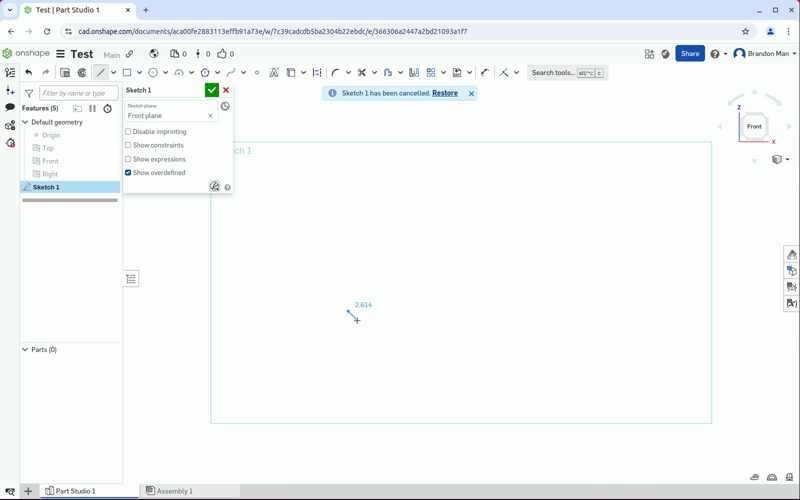
click(357, 320)
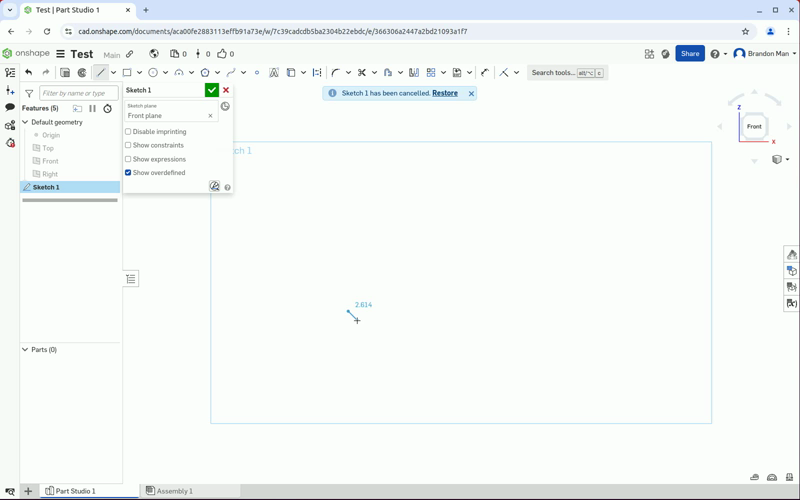
key_up(shift)
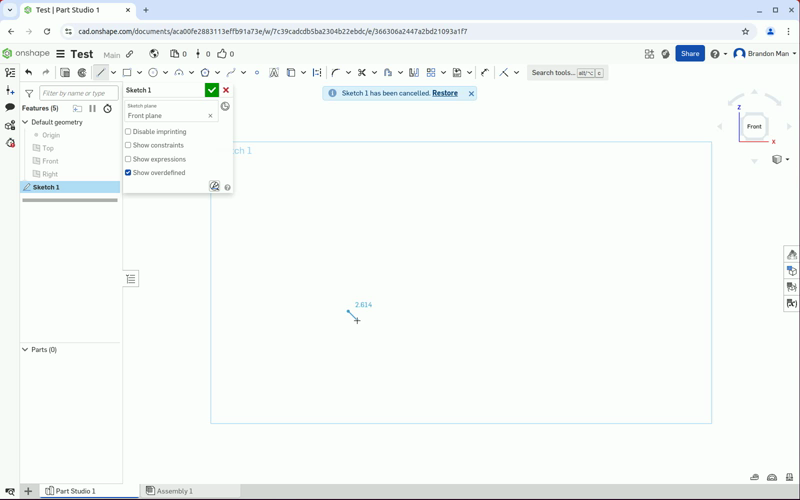
key_down(shift)
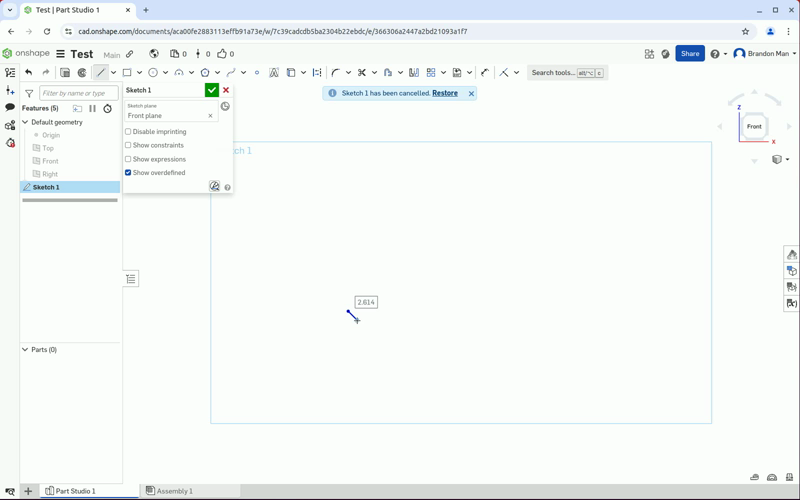
mouse_move(387, 320)
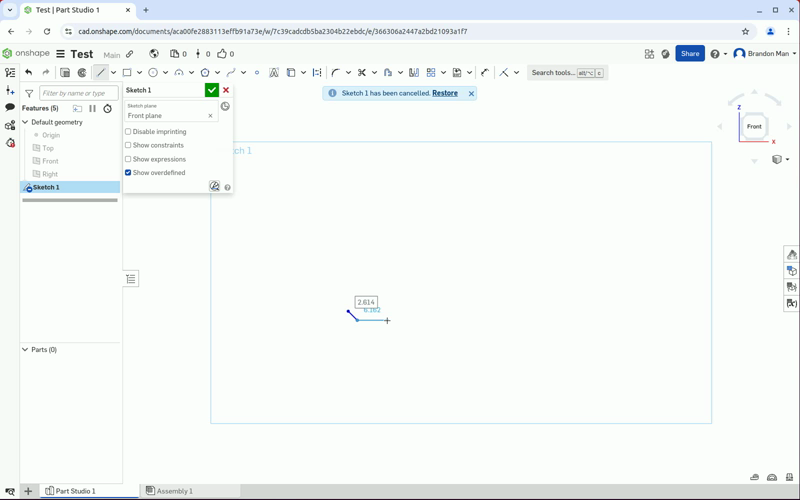
mouse_move(364, 327)
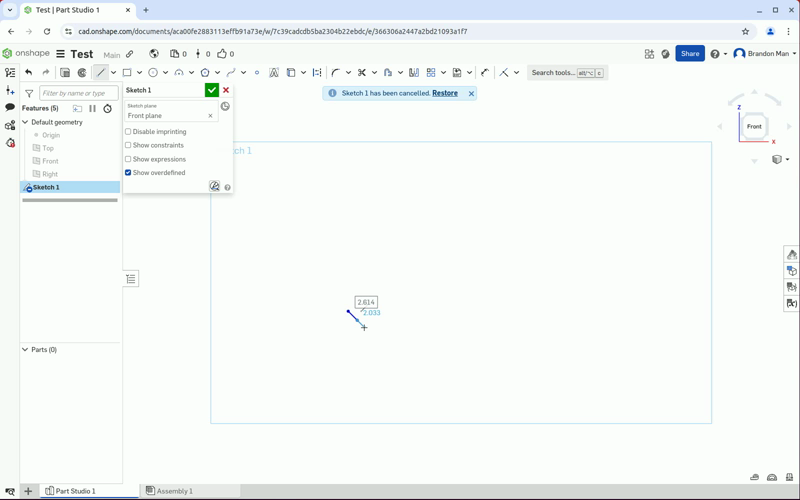
click(364, 327)
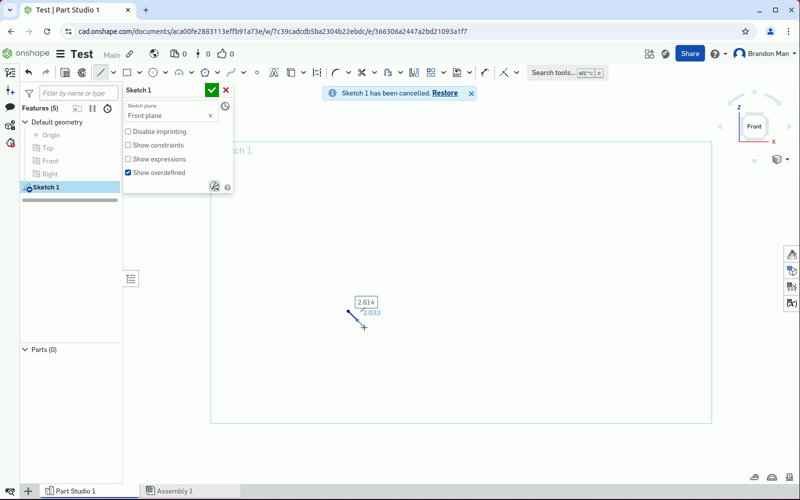
key_up(shift)
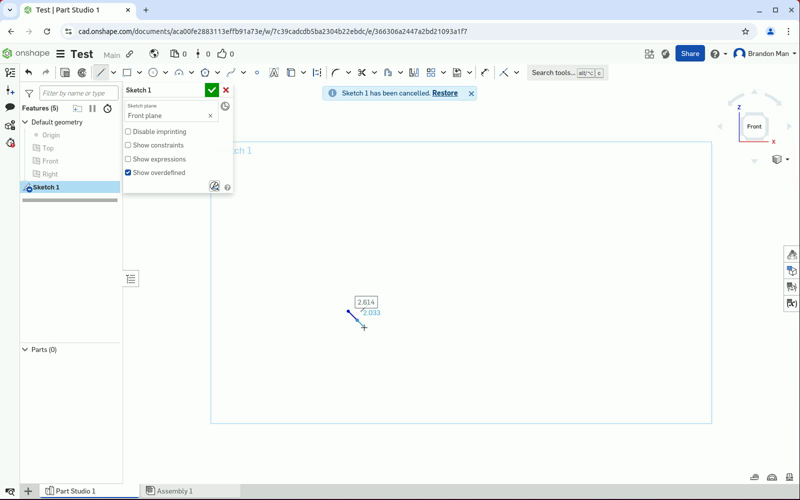
key_down(shift)
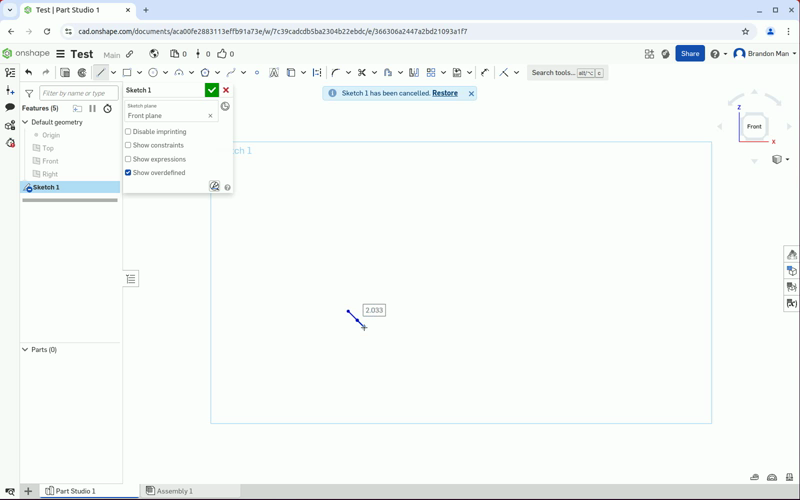
mouse_move(394, 327)
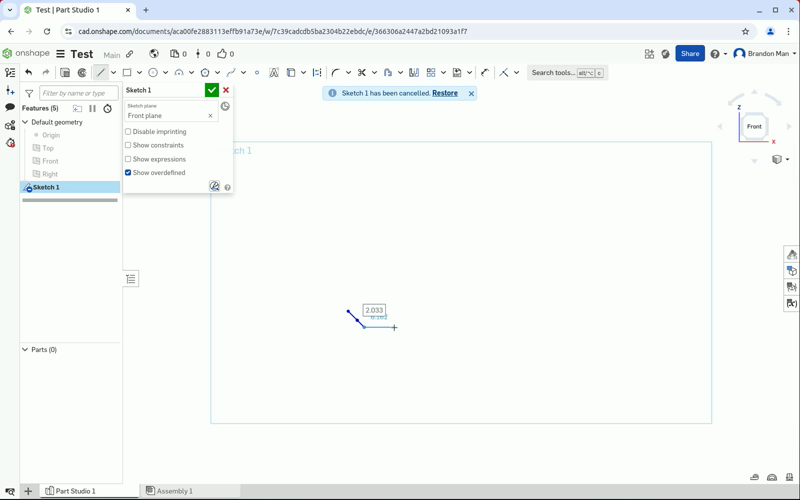
mouse_move(367, 330)
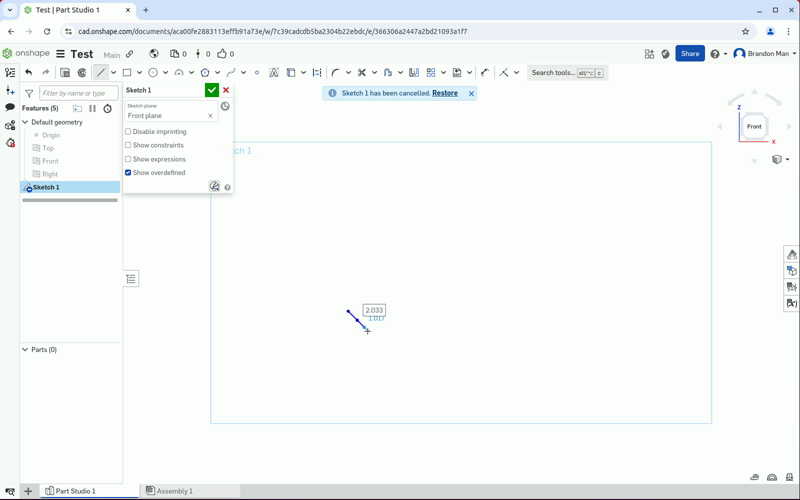
scroll(6)
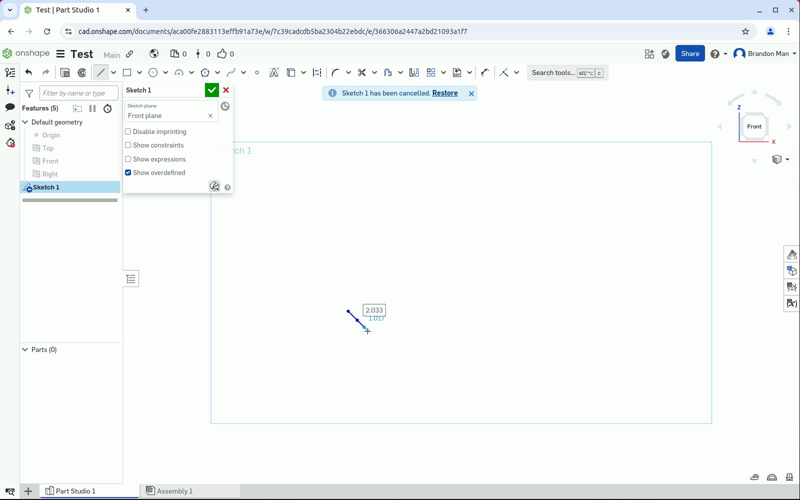
scroll(6)
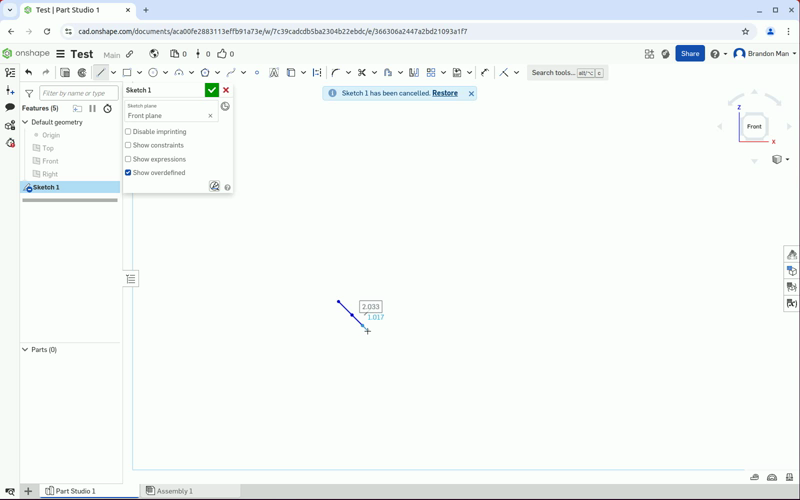
scroll(6)
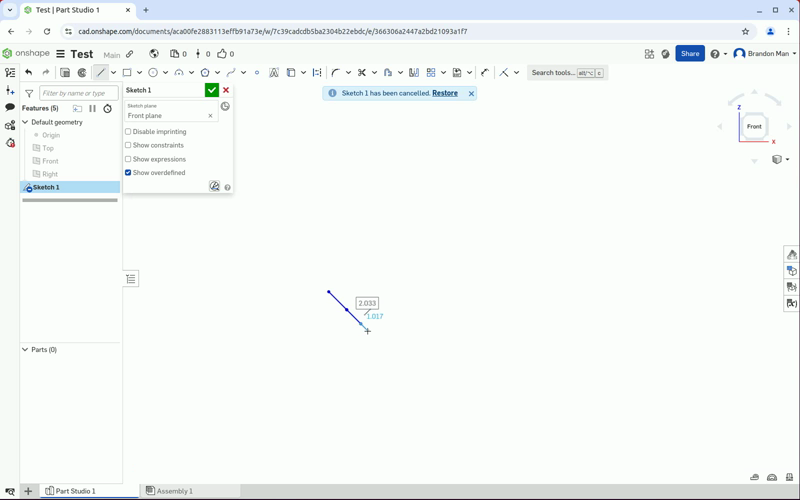
scroll(6)
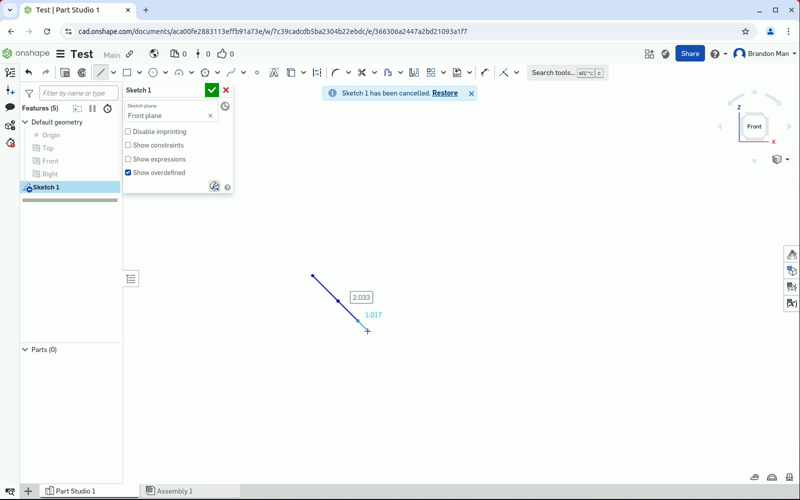
scroll(6)
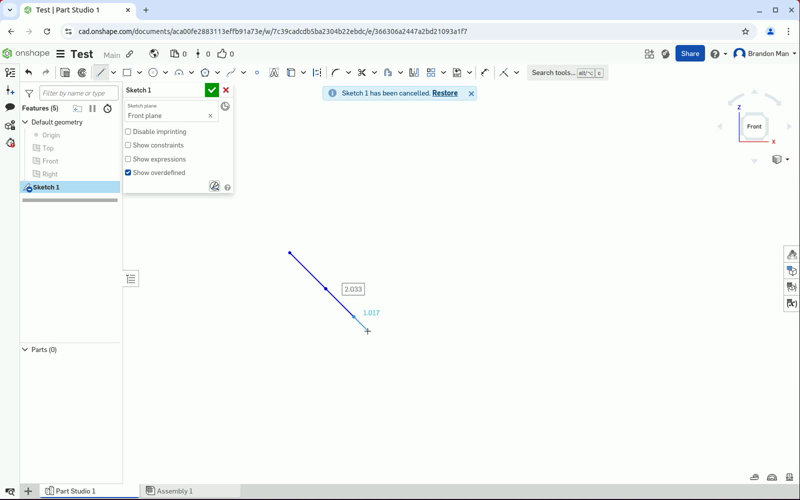
scroll(6)
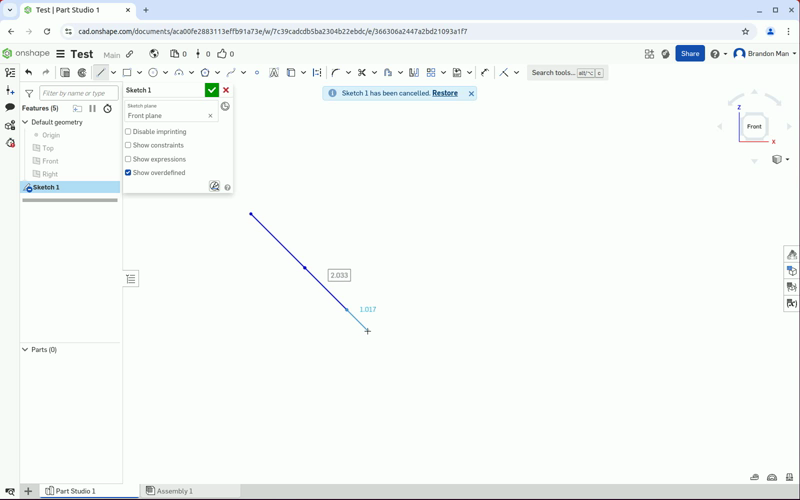
scroll(6)
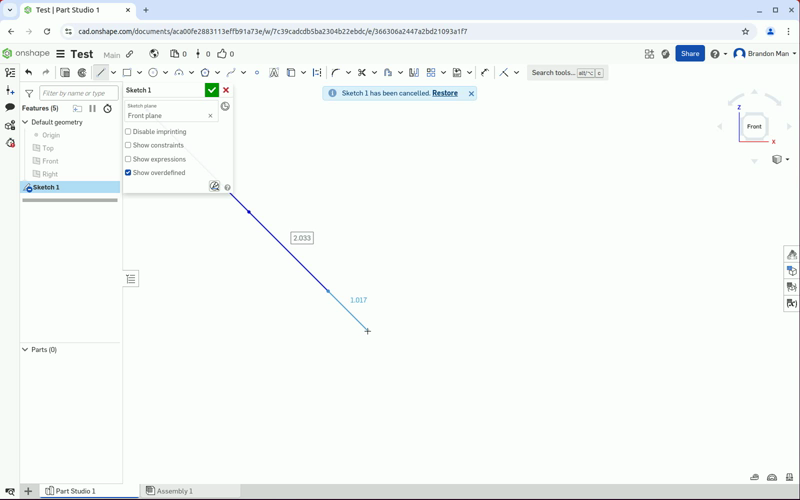
click(367, 330)
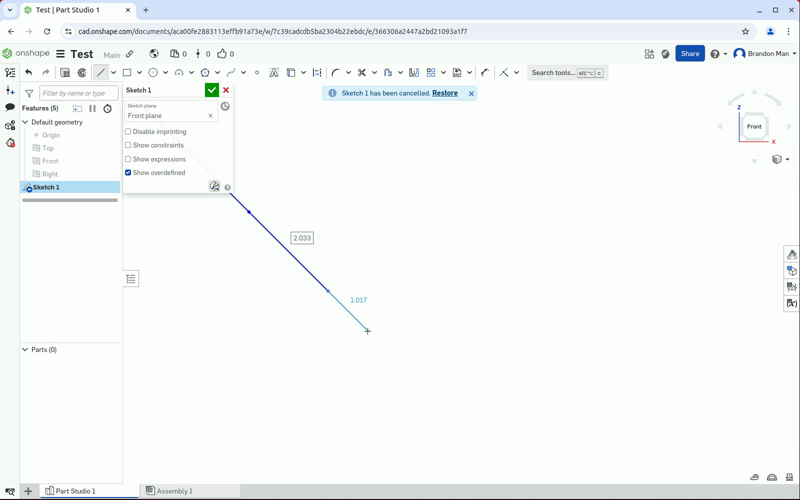
scroll(-6)
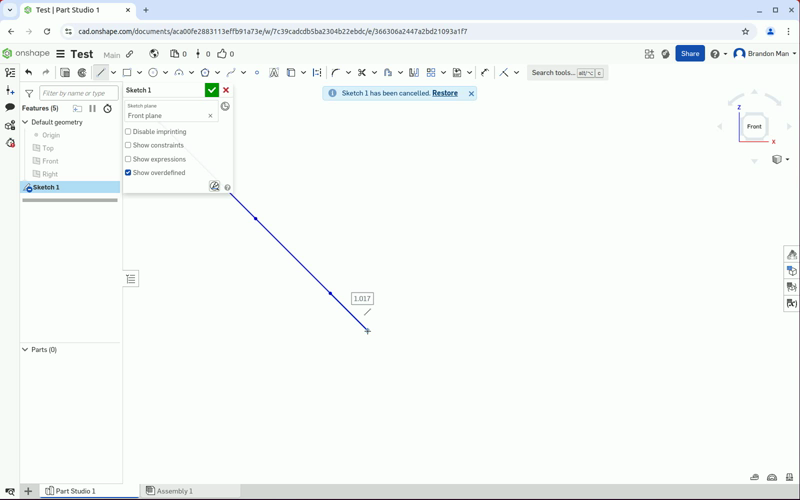
scroll(-6)
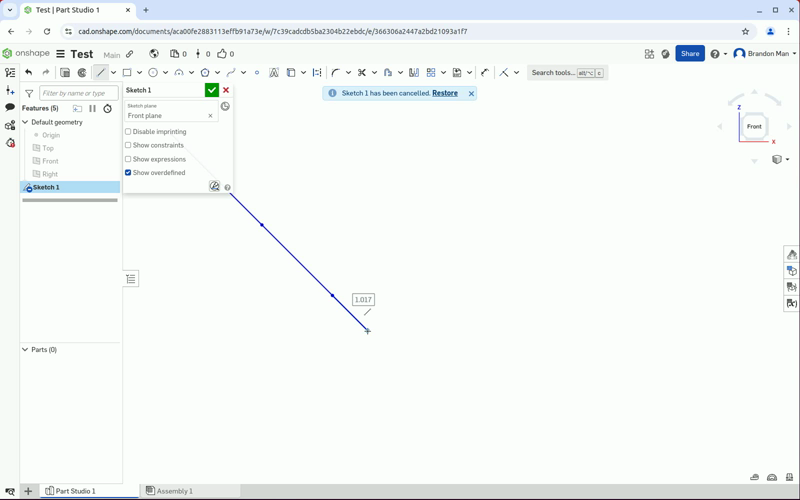
scroll(-6)
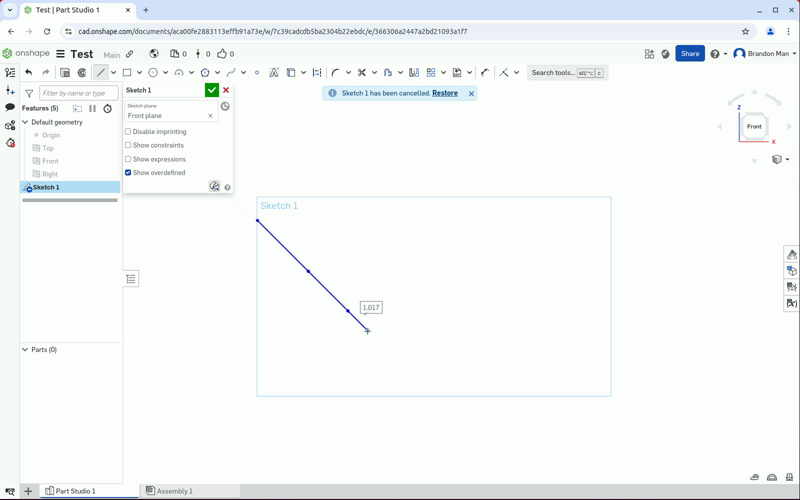
scroll(-6)
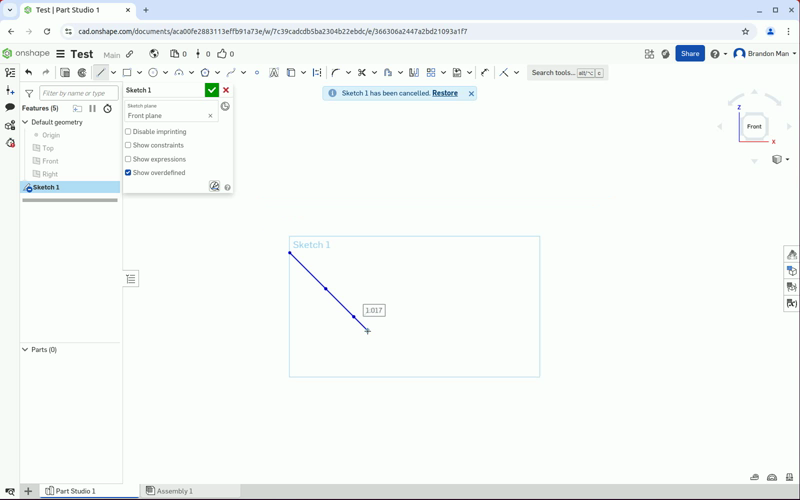
scroll(-6)
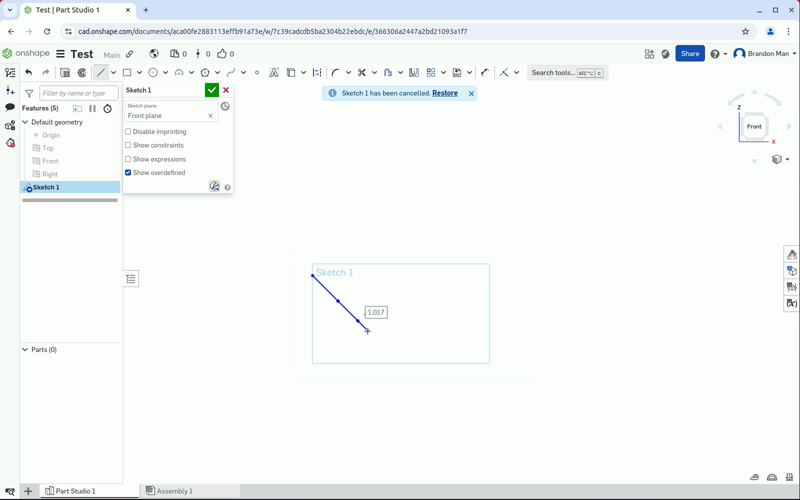
scroll(-6)
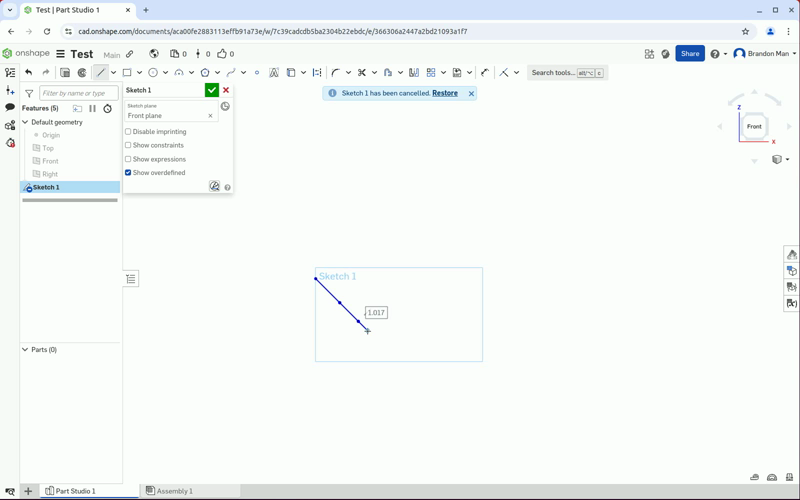
scroll(-6)
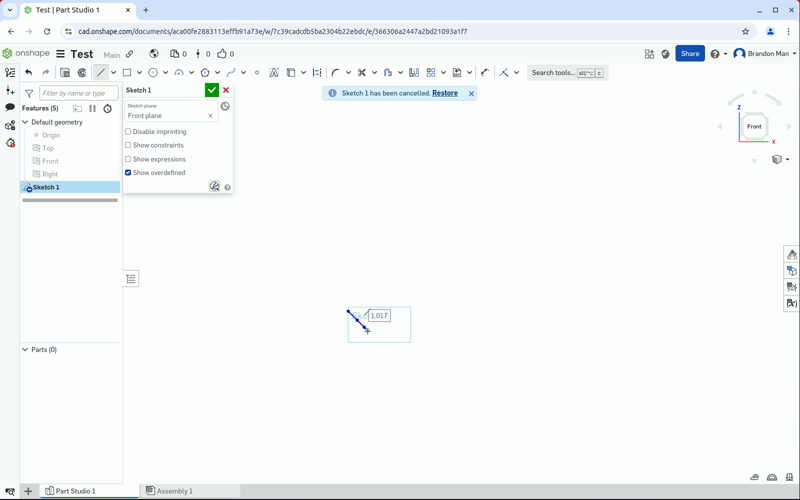
key_up(shift)
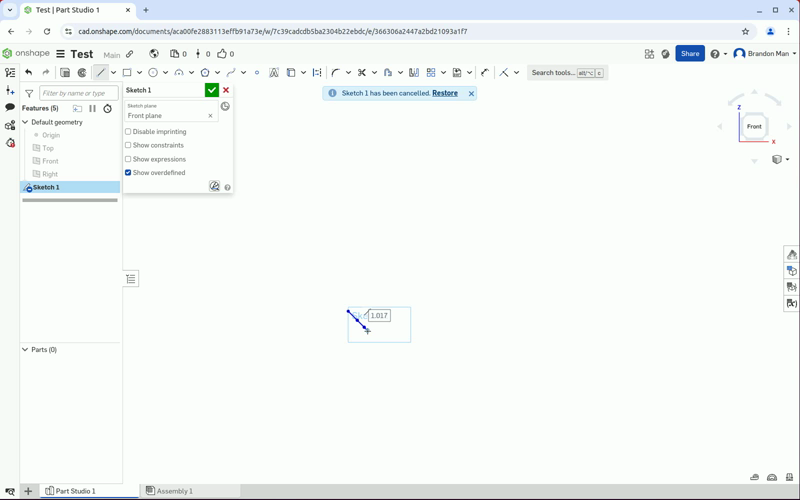
key_down(shift)
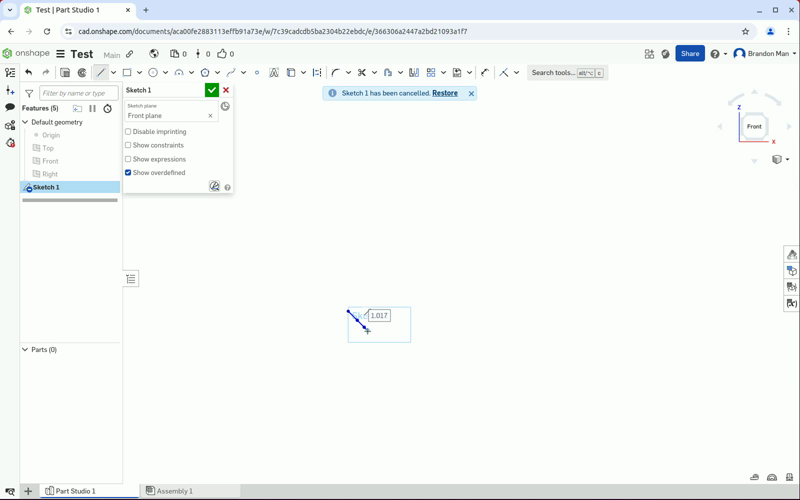
mouse_move(500, 330)
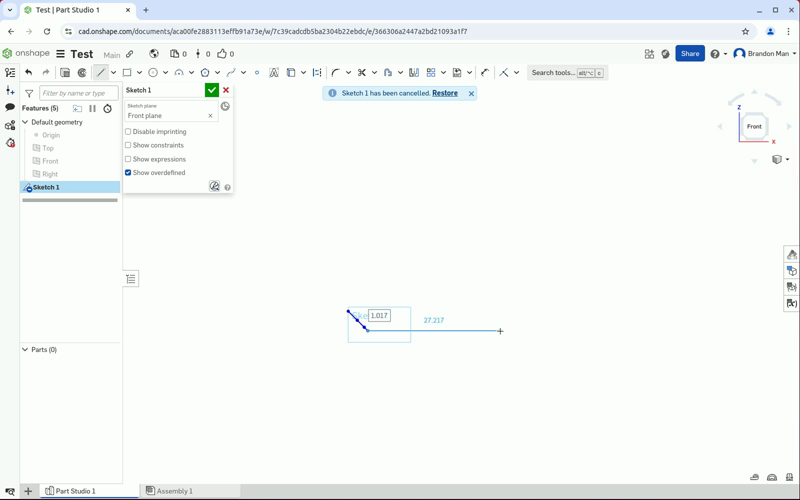
click(500, 330)
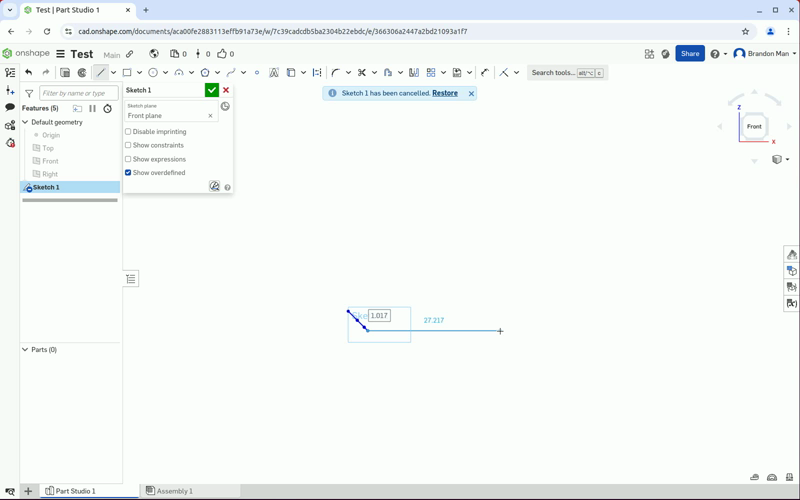
key_up(shift)
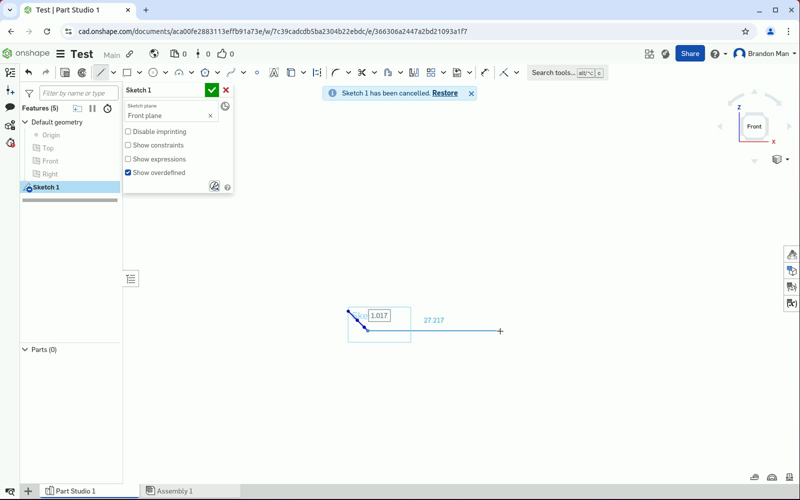
key_down(shift)
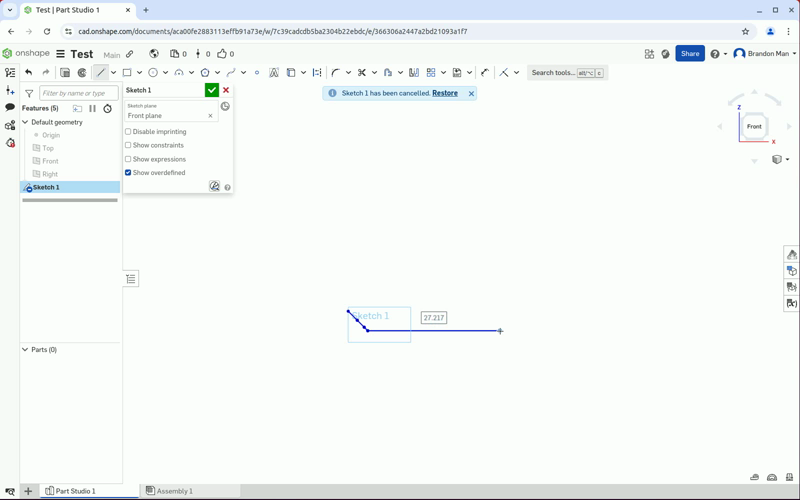
mouse_move(530, 330)
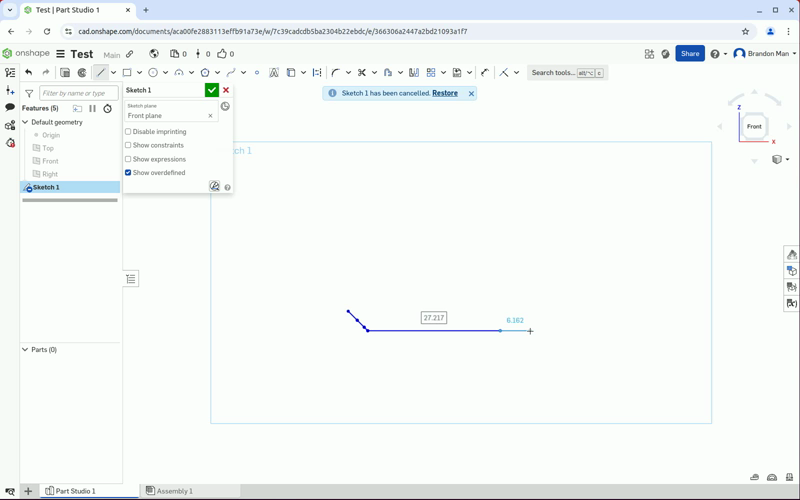
mouse_move(516, 311)
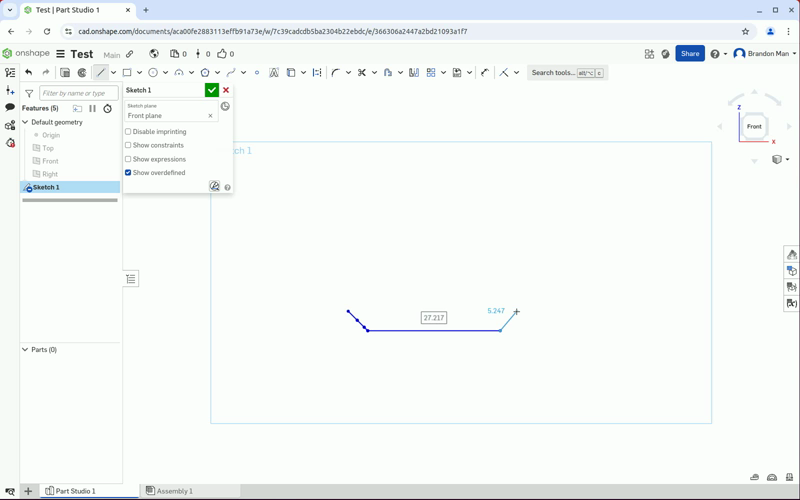
click(516, 311)
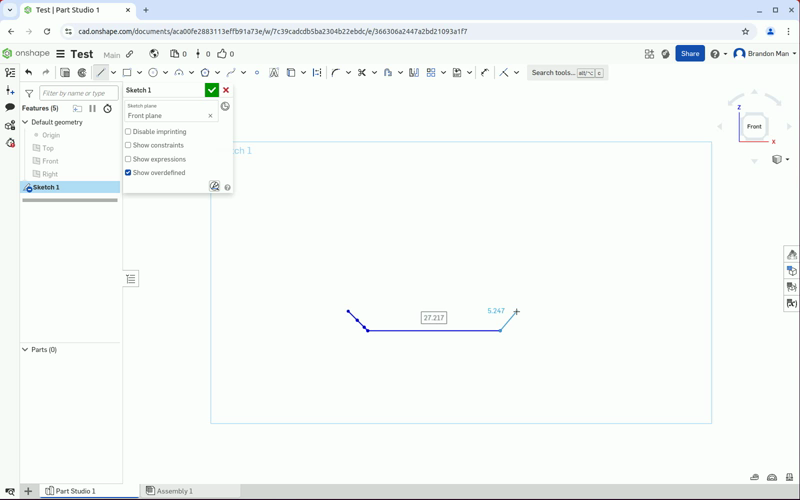
key_up(shift)
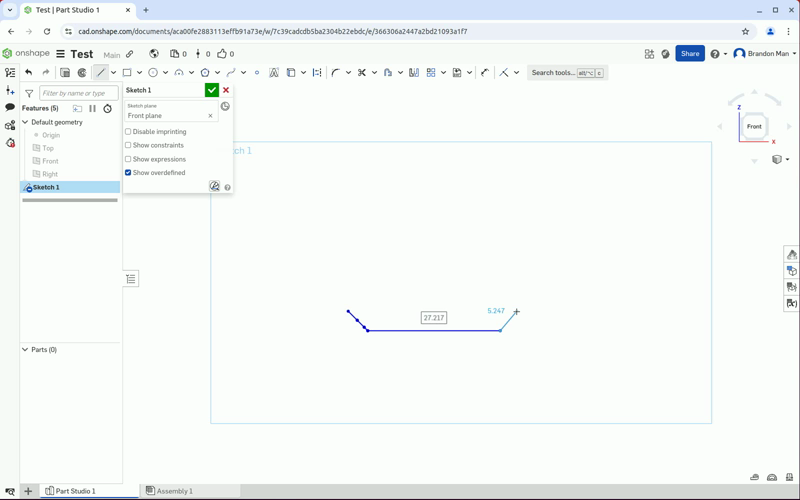
key_down(shift)
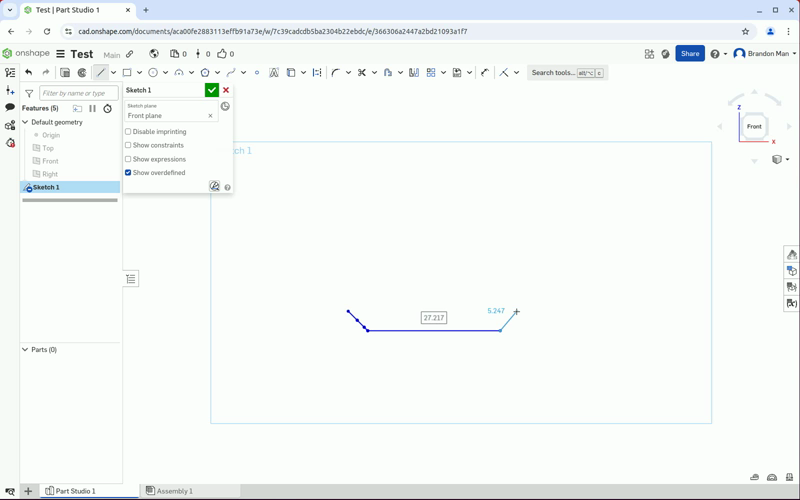
mouse_move(438, 311)
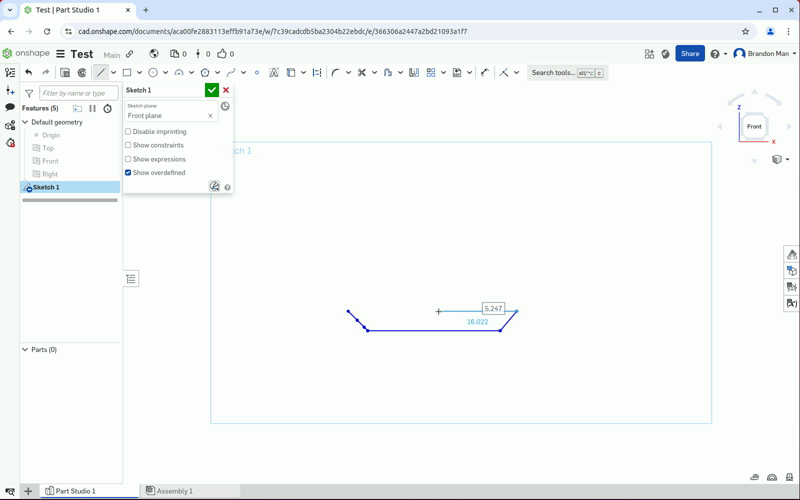
click(438, 311)
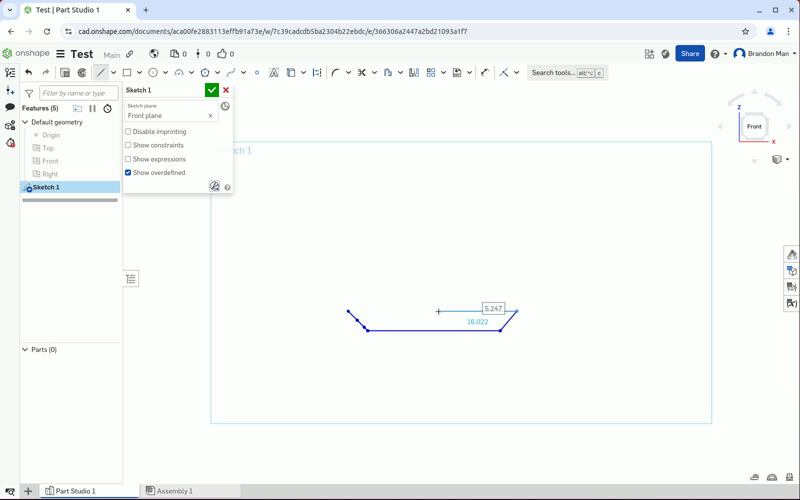
key_up(shift)
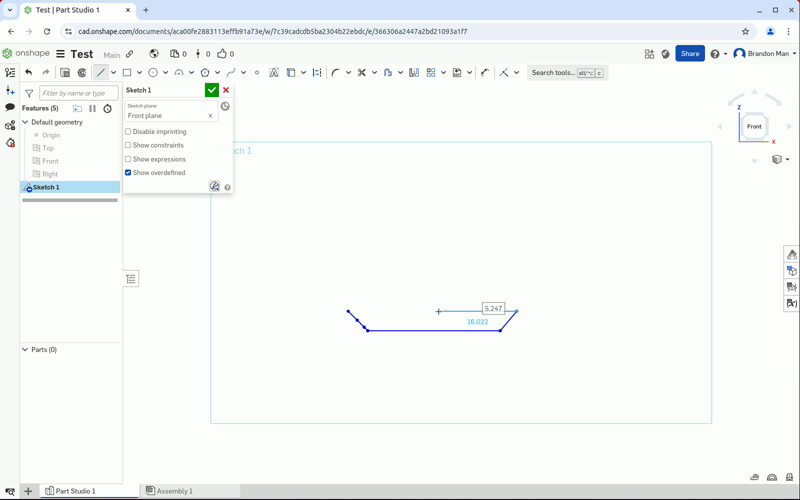
key_down(shift)
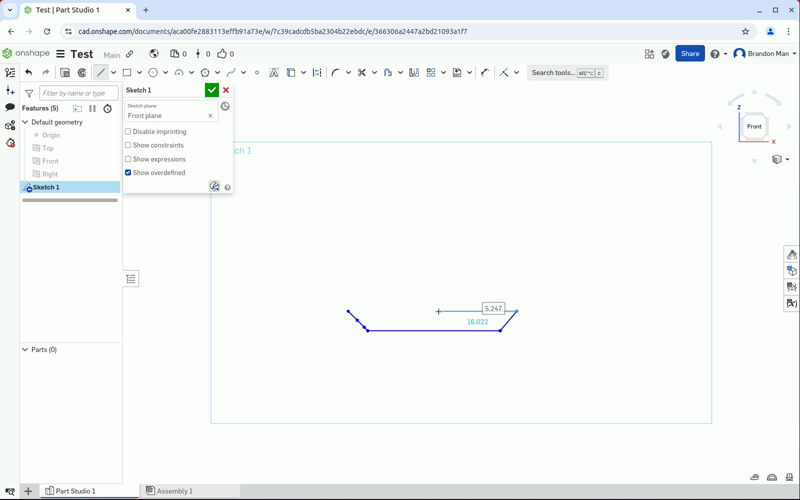
mouse_move(468, 311)
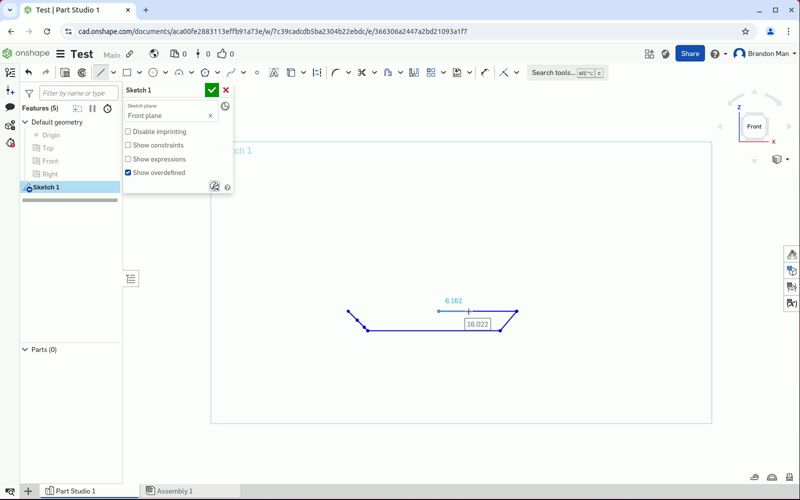
mouse_move(387, 311)
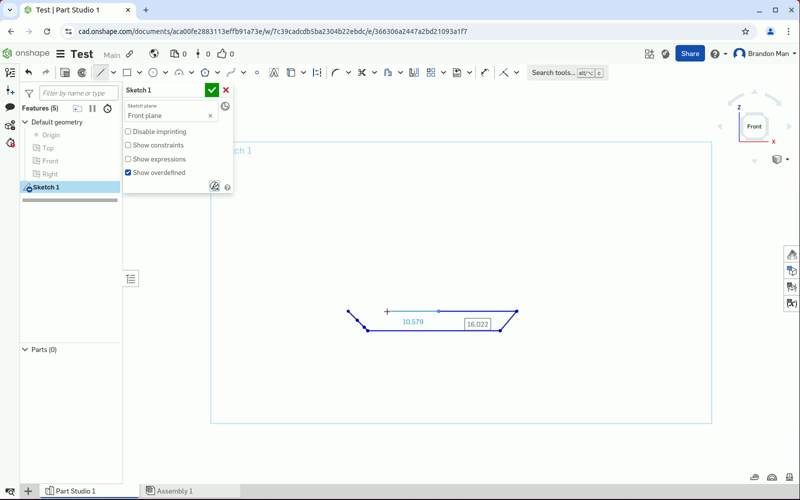
click(387, 311)
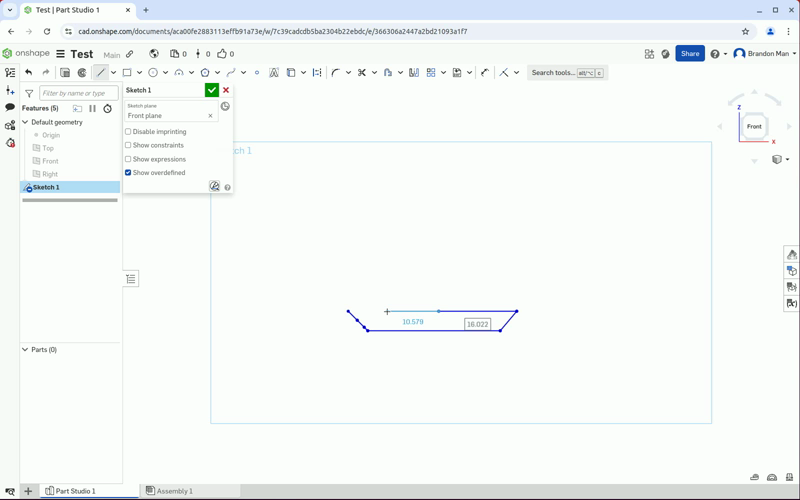
key_up(shift)
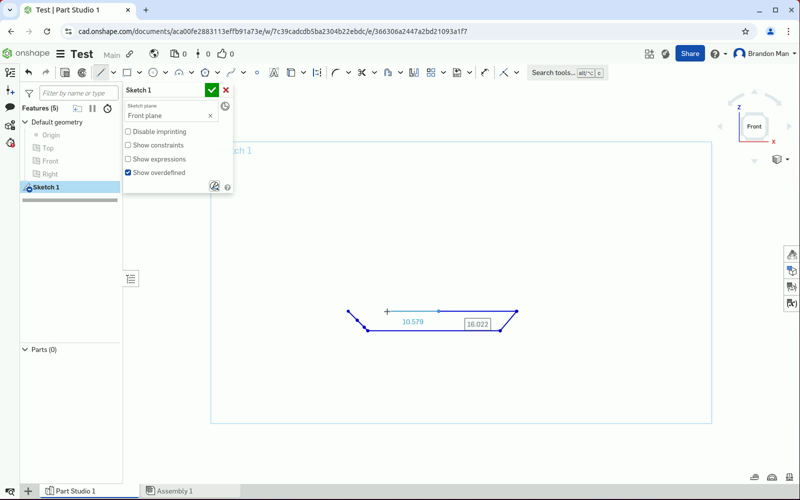
key_down(shift)
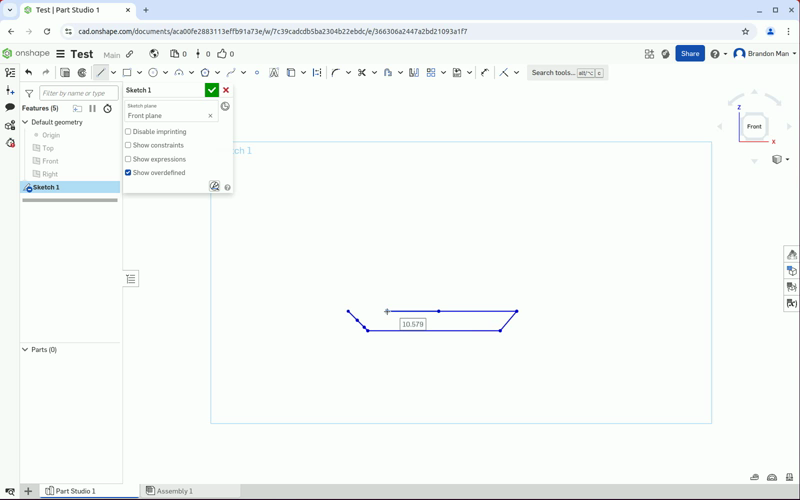
mouse_move(417, 311)
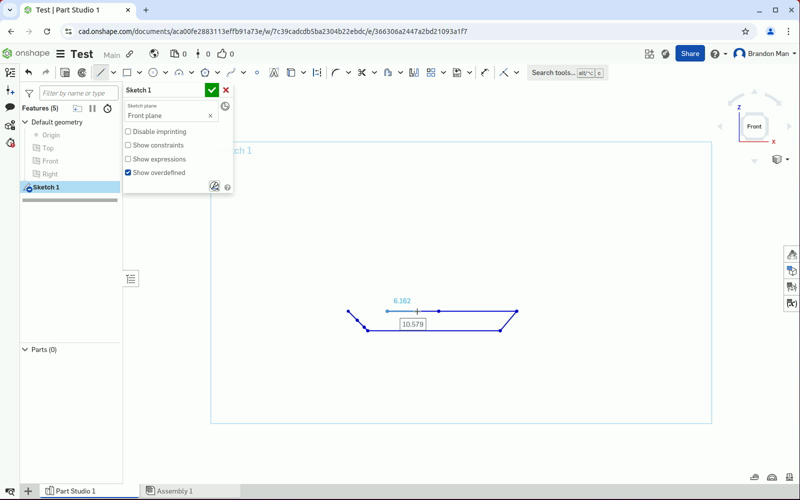
mouse_move(378, 311)
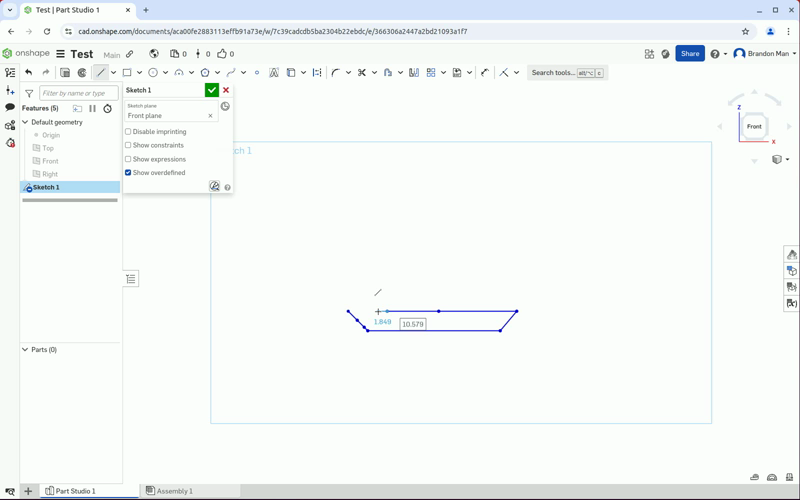
click(378, 311)
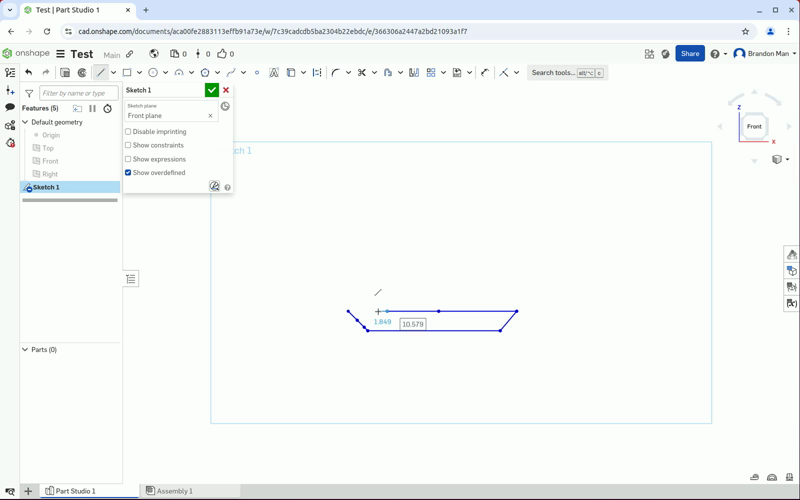
key_up(shift)
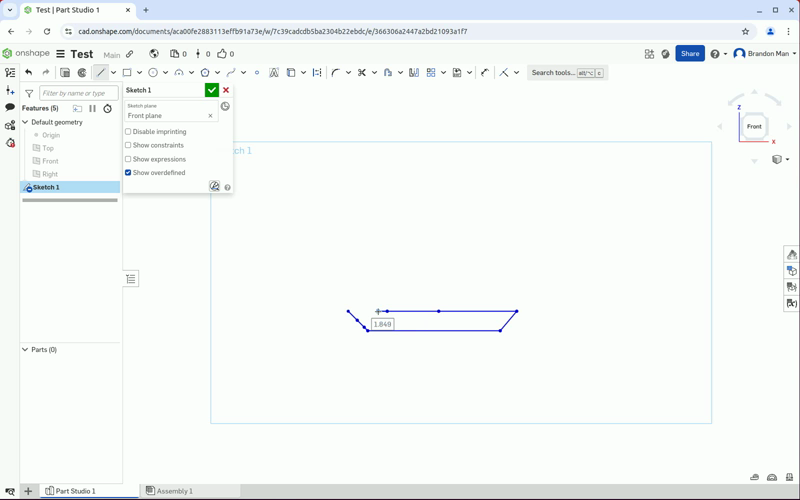
mouse_move(408, 311)
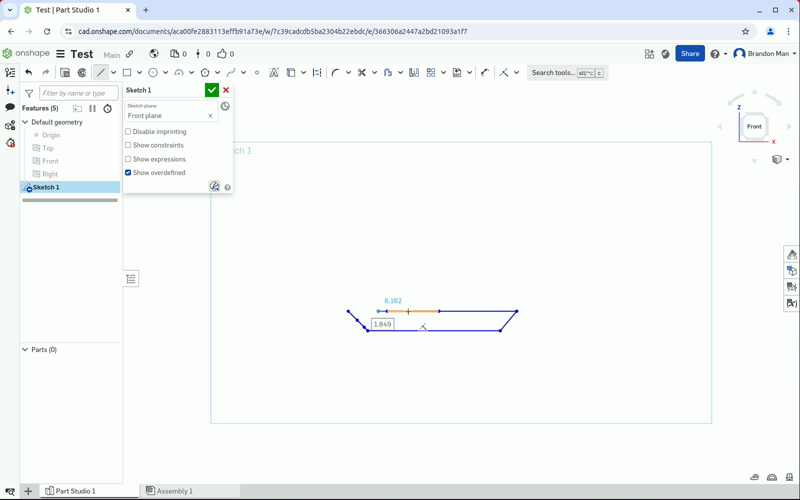
key_down(shift)
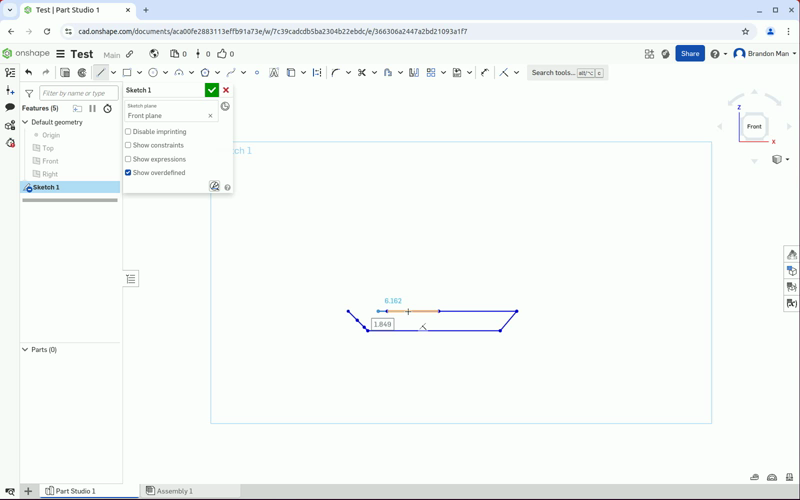
mouse_move(348, 311)
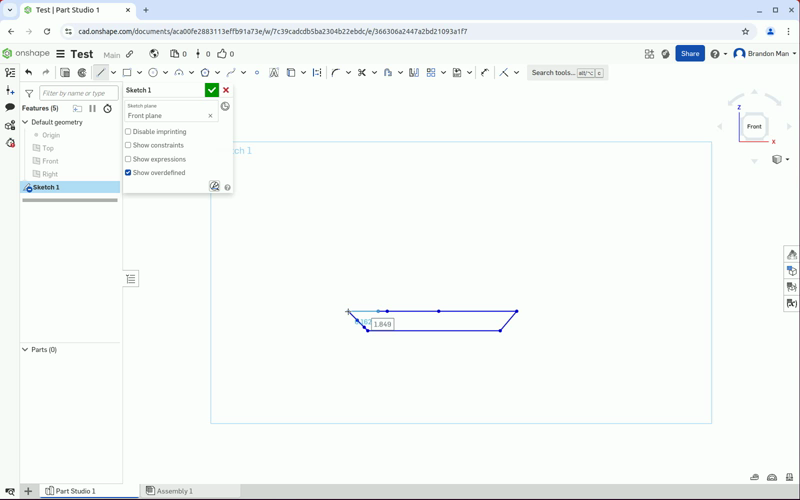
key_up(shift)
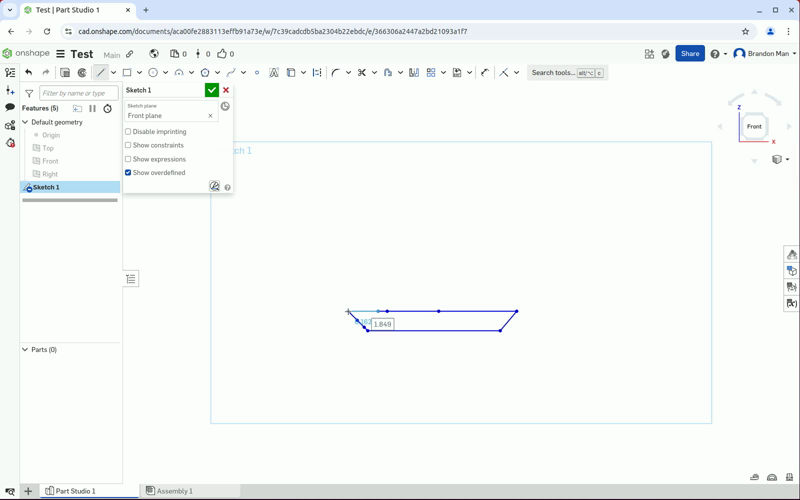
click(348, 311)
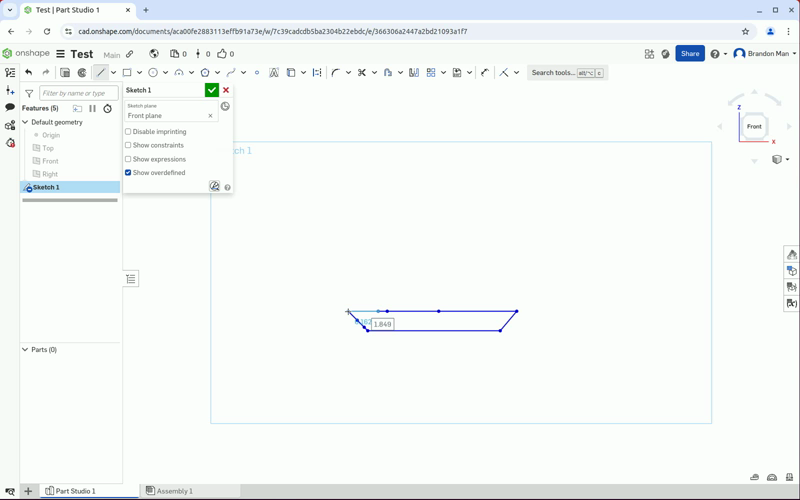
key(esc)
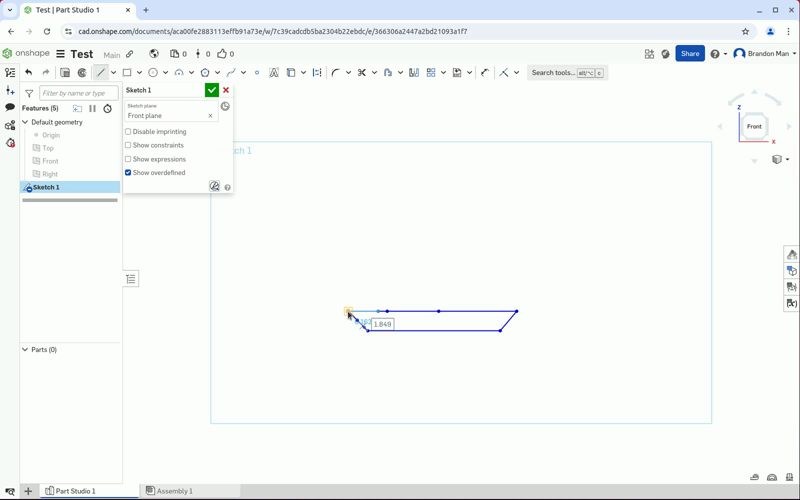
mouse_move(477, 323)
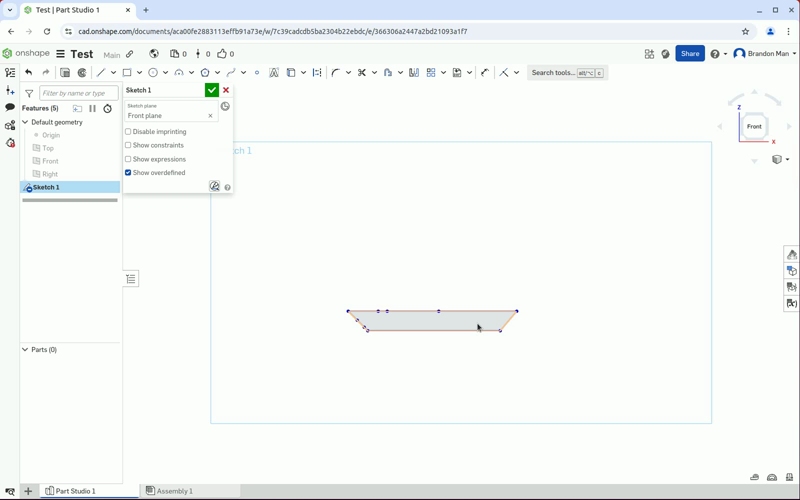
click(477, 323)
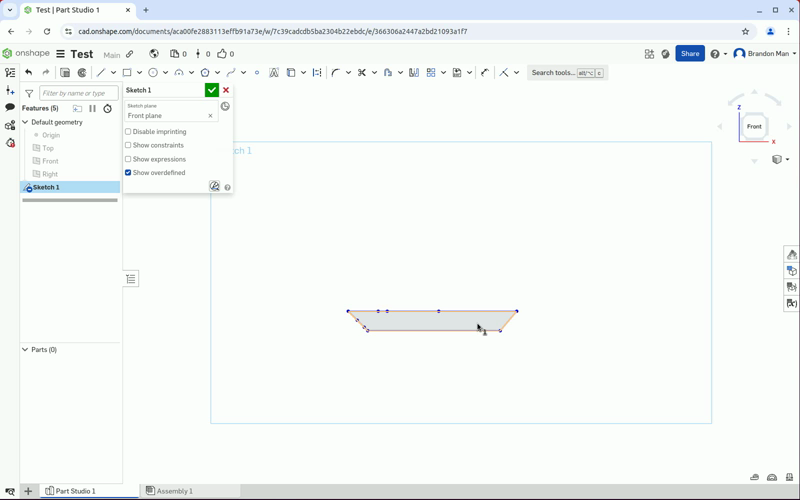
mouse_move(73, 352)
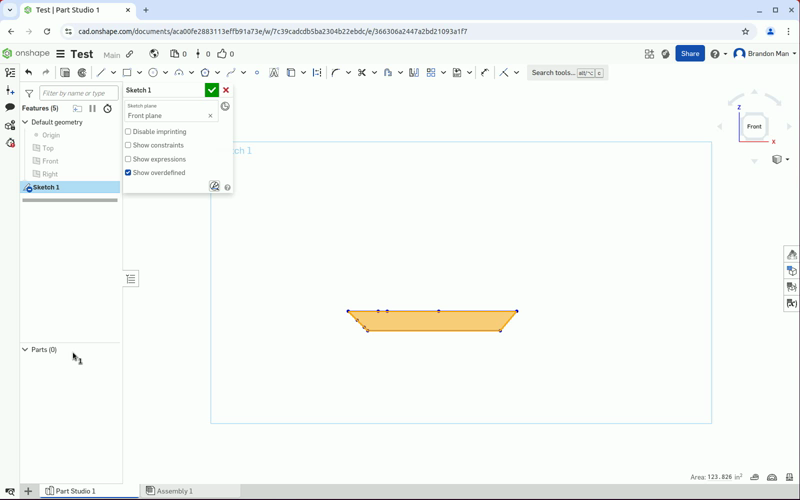
key(shift+y)
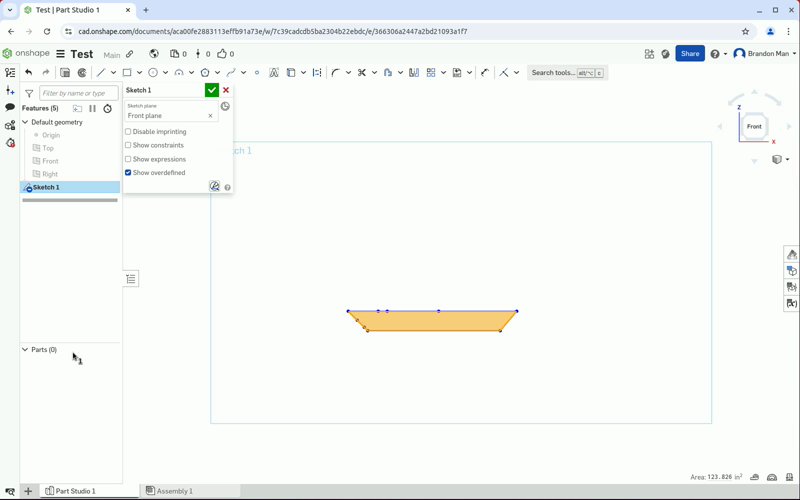
key(shift+e)
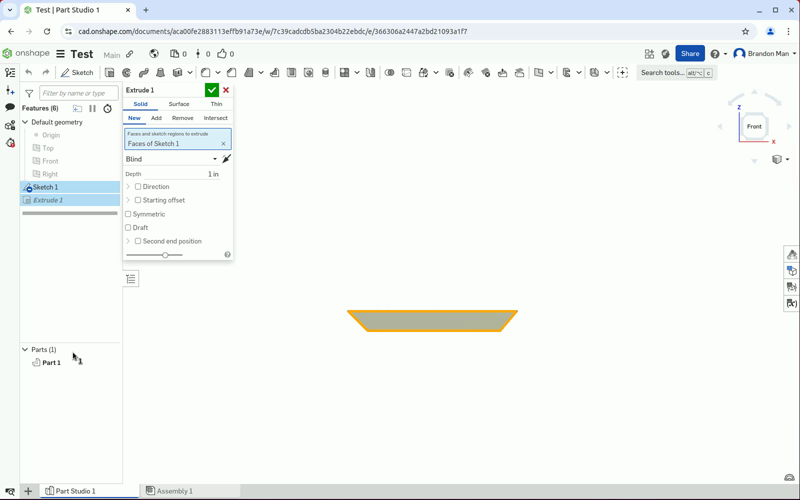
mouse_move(143, 106)
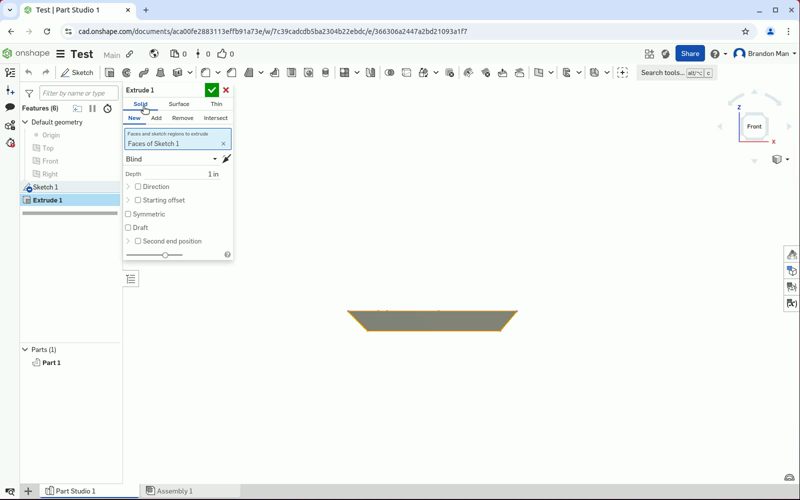
click(143, 106)
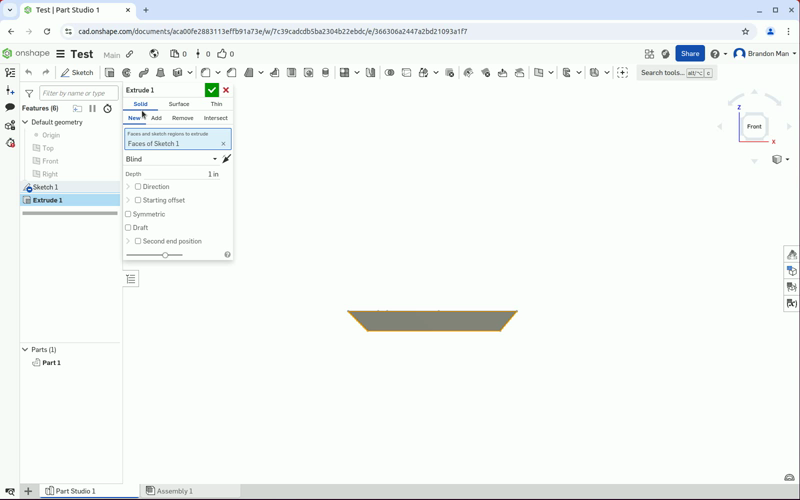
mouse_move(137, 120)
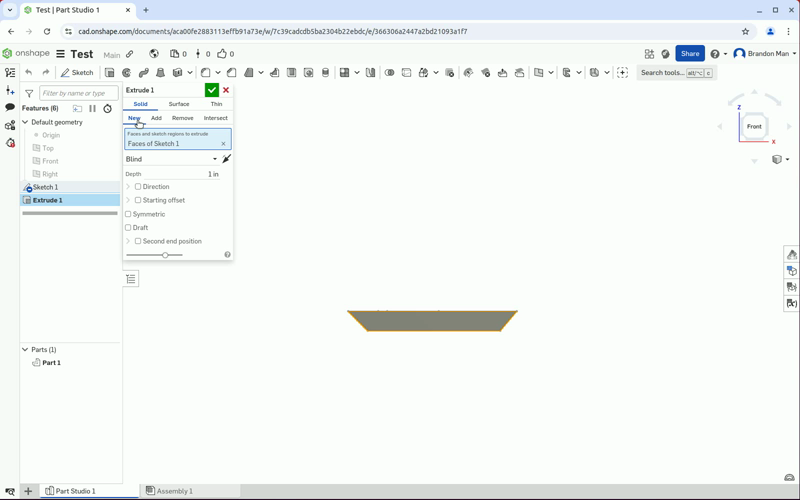
click(137, 120)
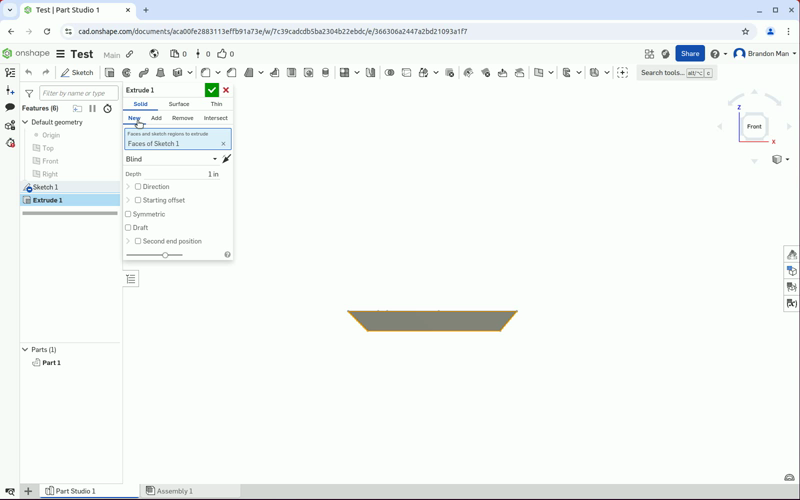
key(tab, 4)
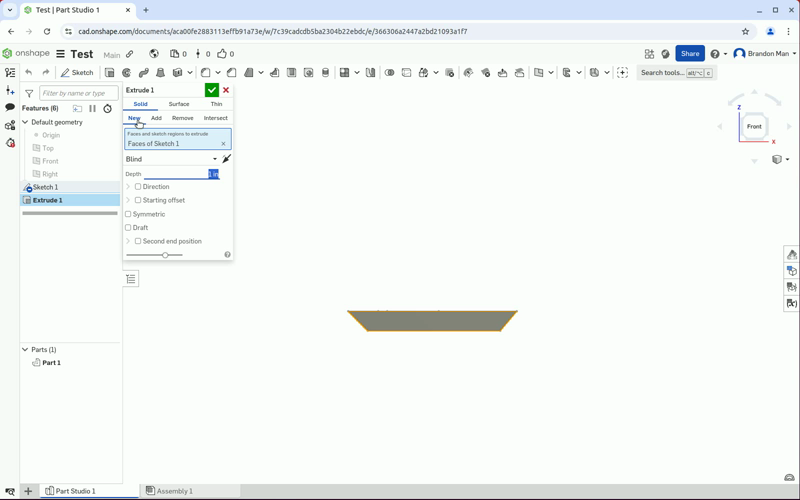
text(3.851)
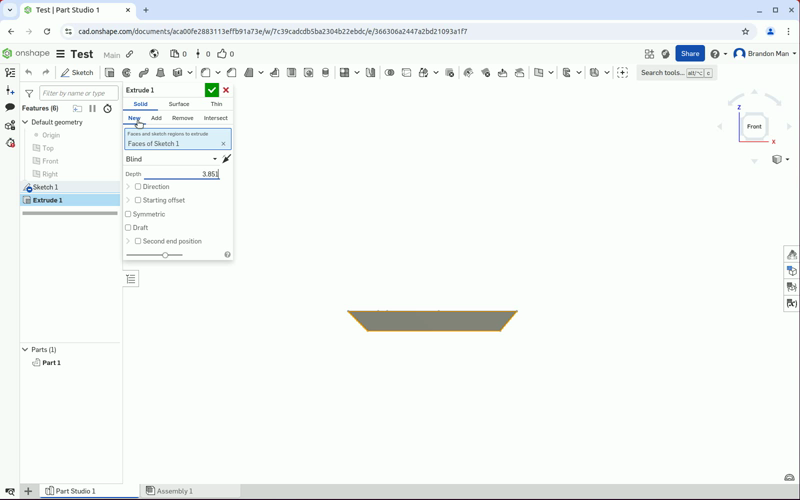
key(enter)
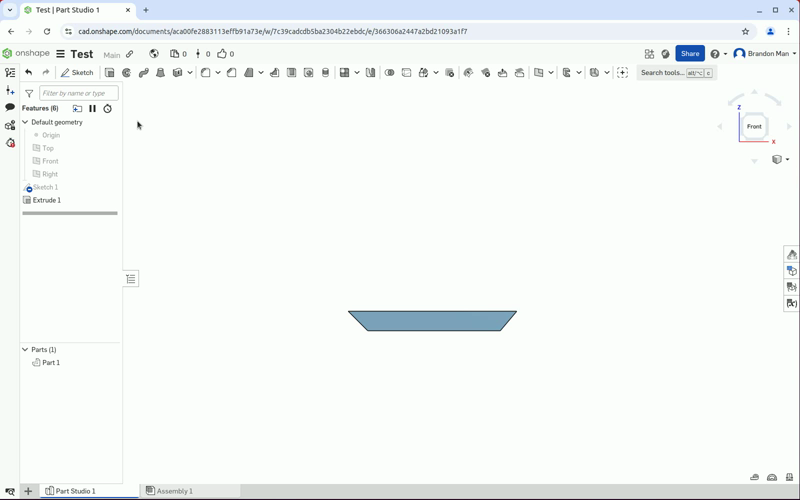
key(shift+h)
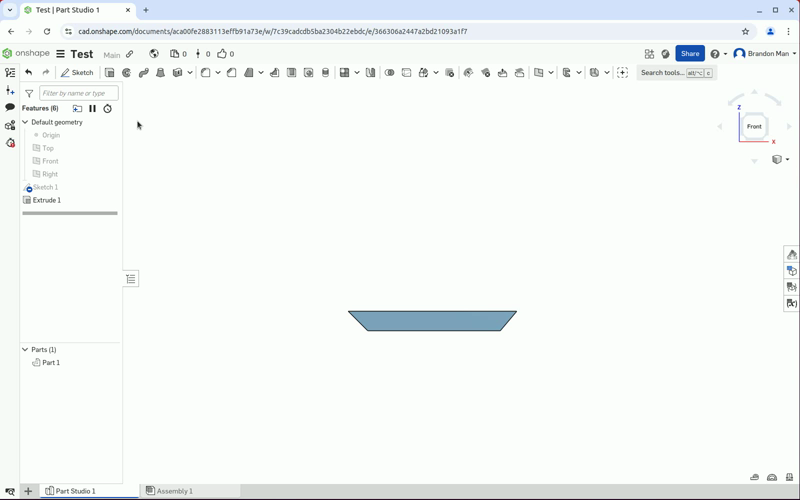
key(shift+h)
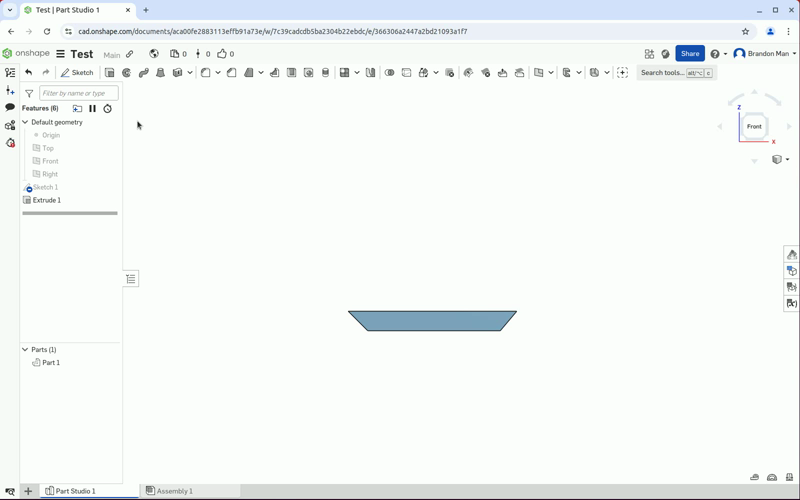
mouse_move(73, 189)
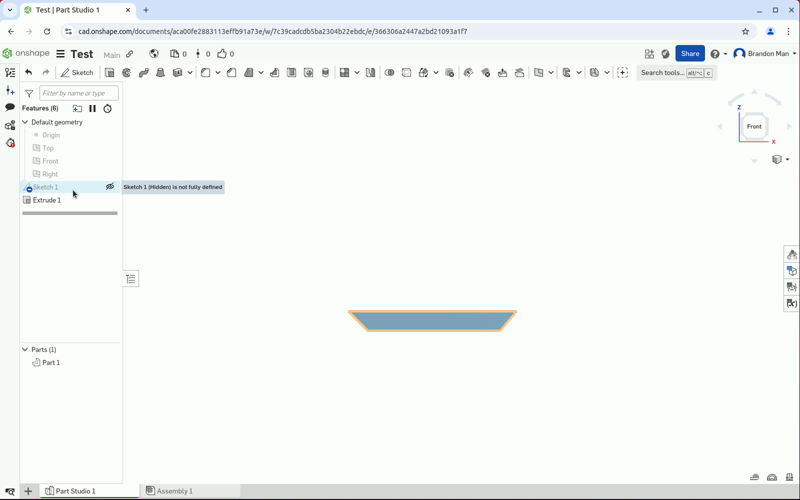
click(73, 189)
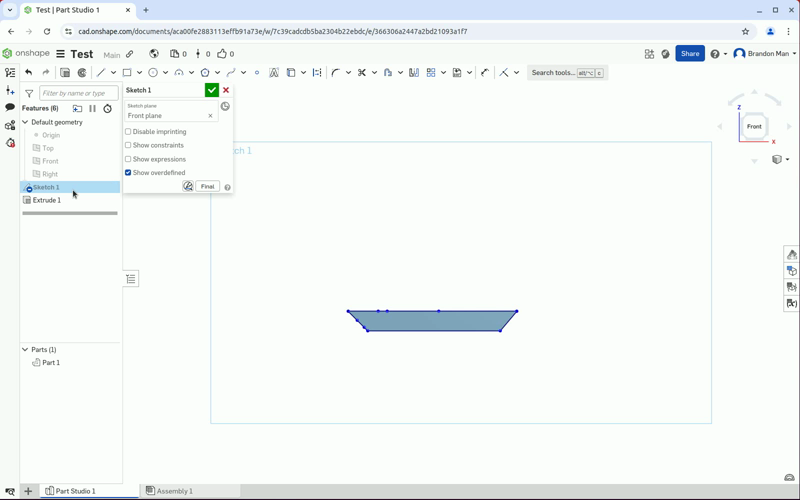
mouse_move(229, 92)
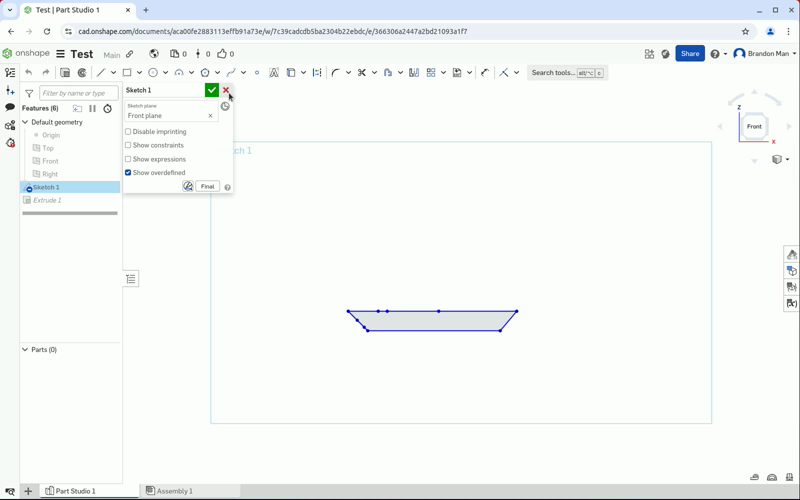
click(229, 92)
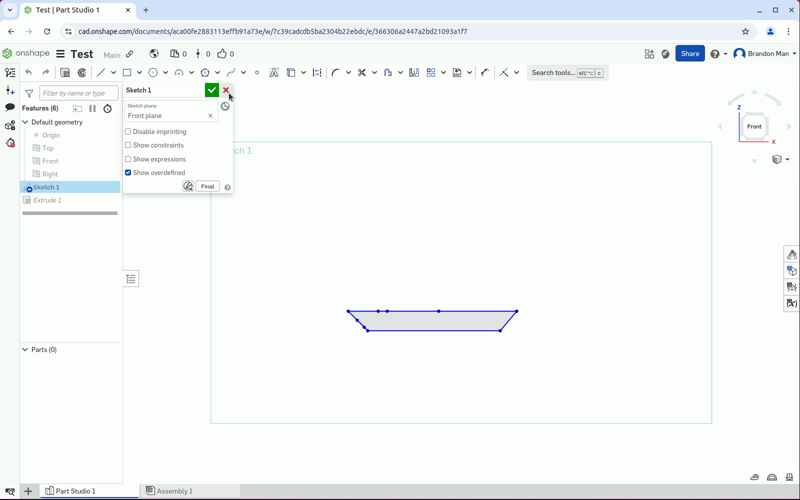
key(shift+s)
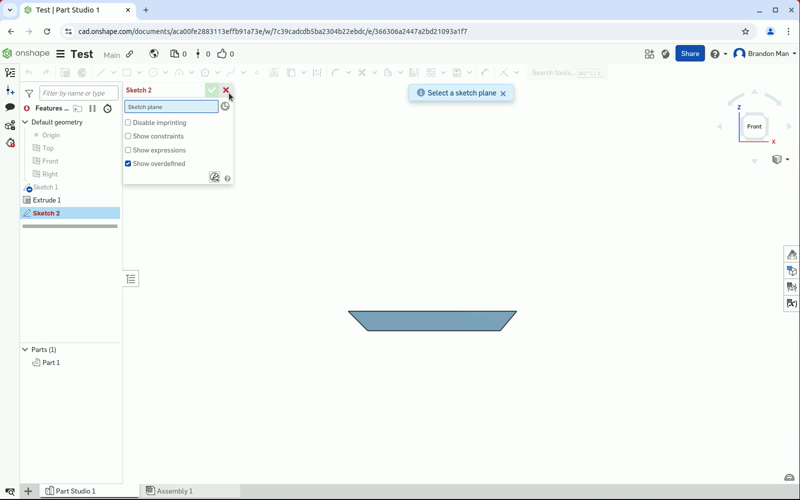
mouse_move(73, 163)
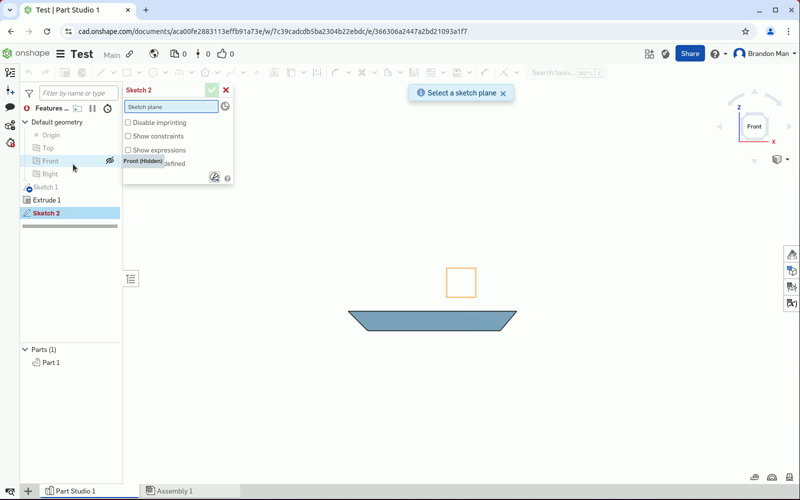
click(73, 163)
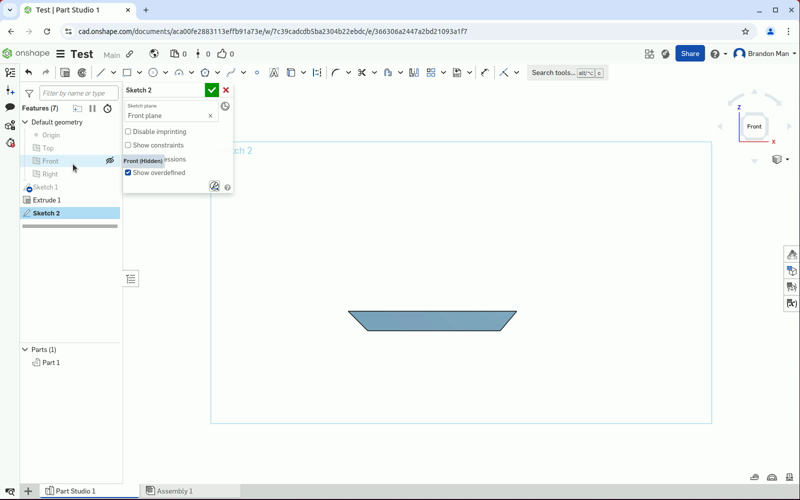
mouse_move(73, 352)
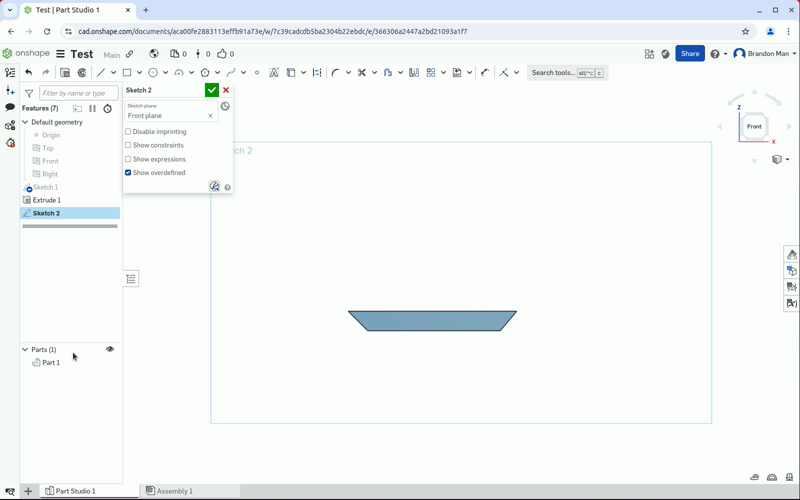
key(y)
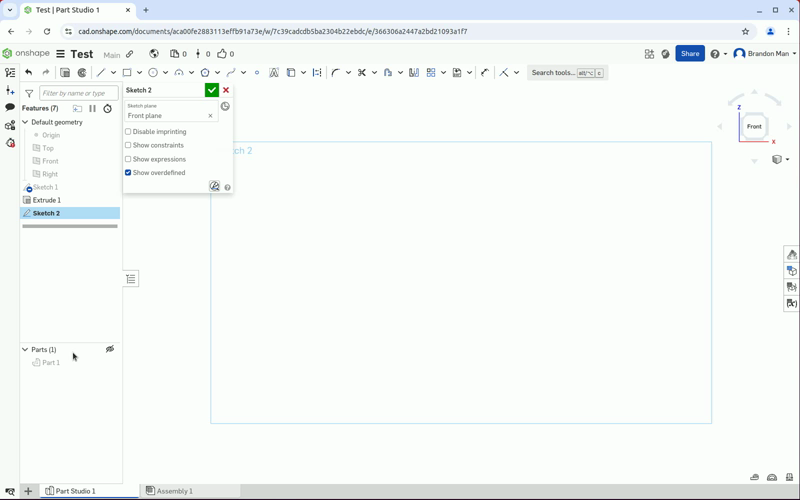
key(l)
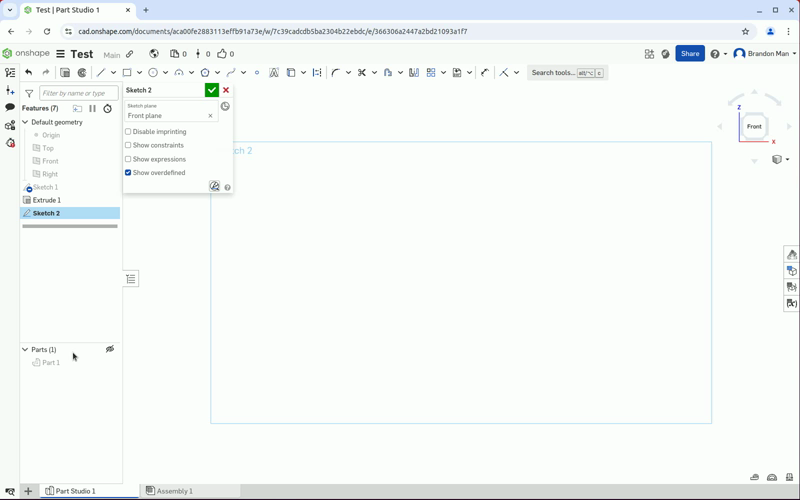
key_down(shift)
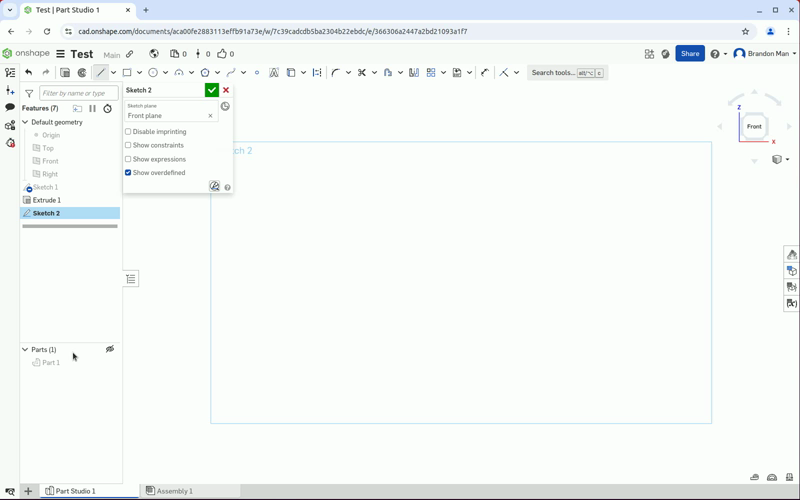
mouse_move(388, 311)
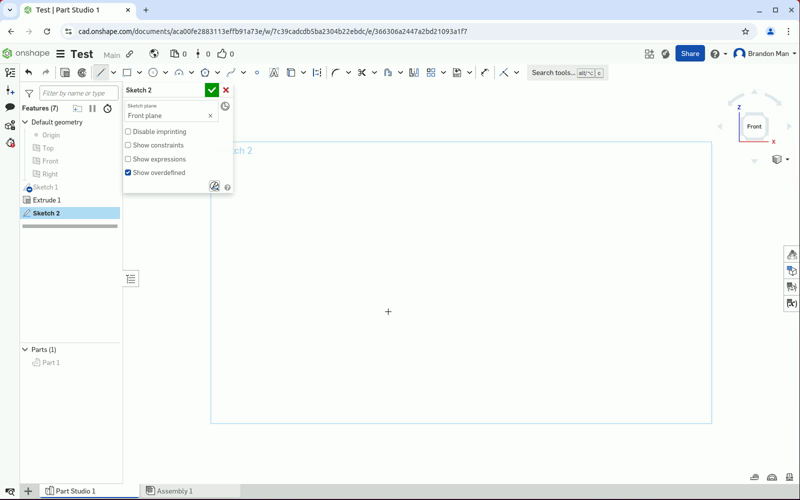
click(388, 311)
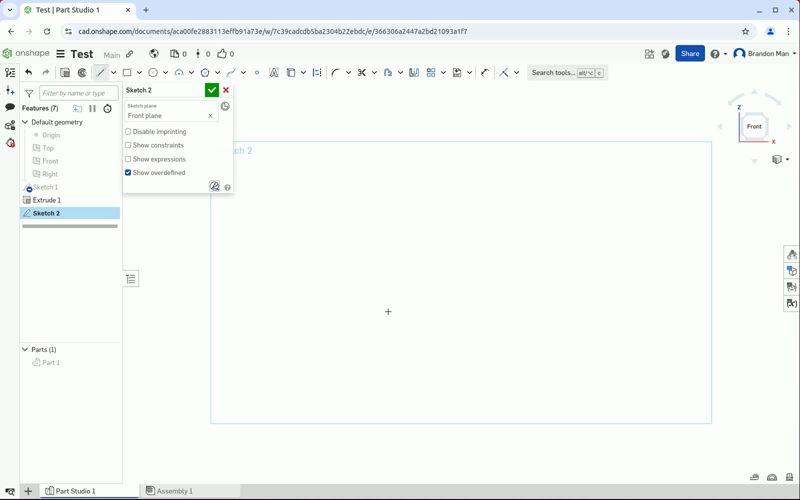
key_up(shift)
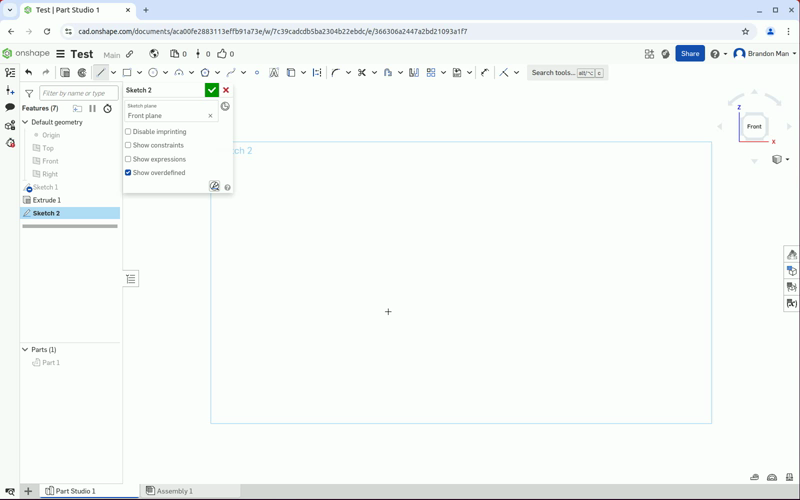
key_down(shift)
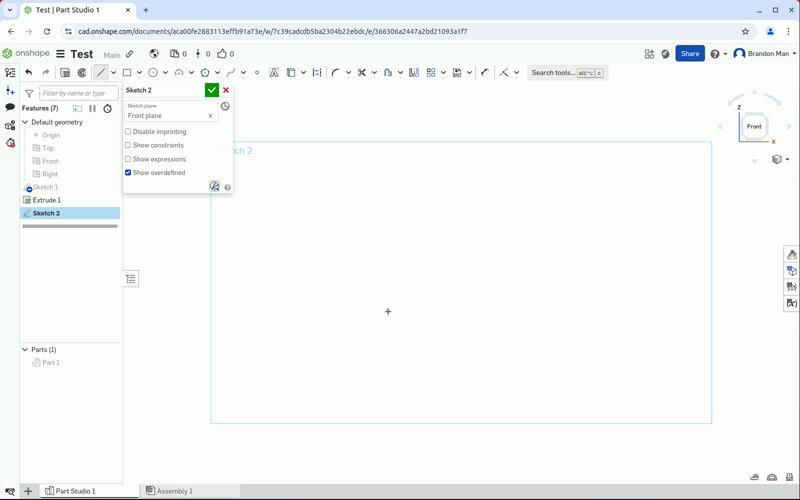
mouse_move(418, 311)
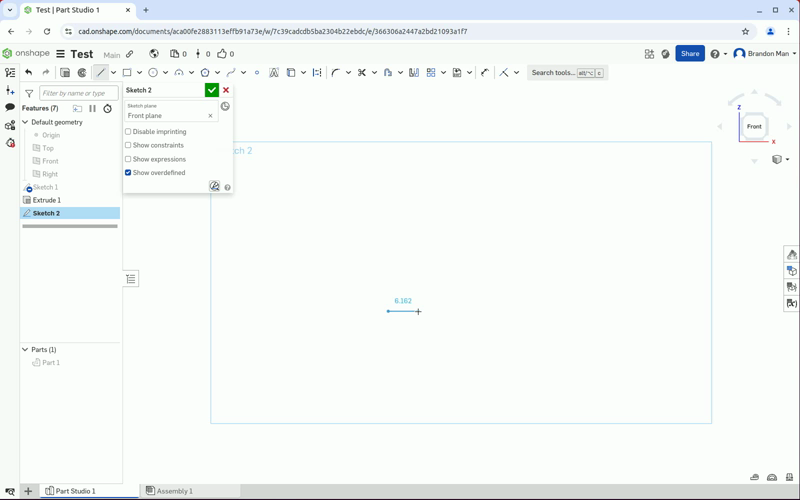
mouse_move(440, 311)
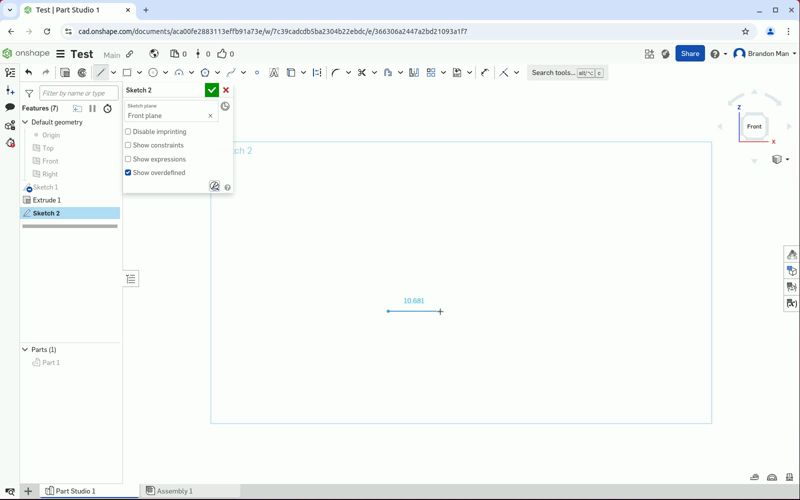
click(440, 311)
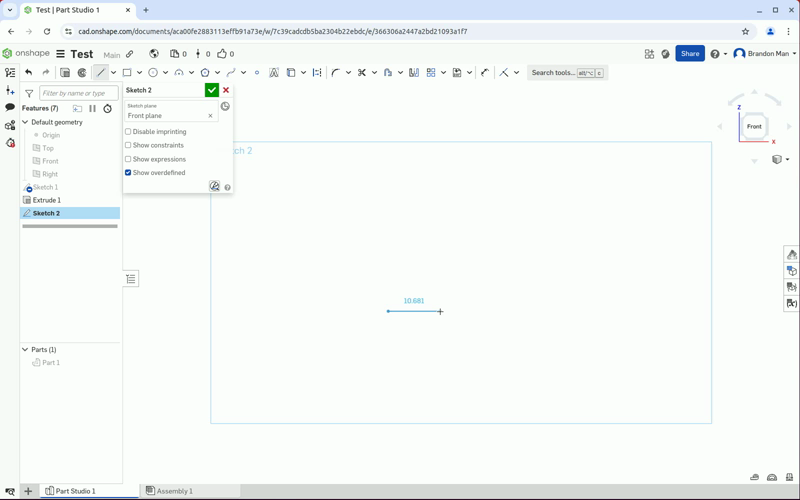
key_up(shift)
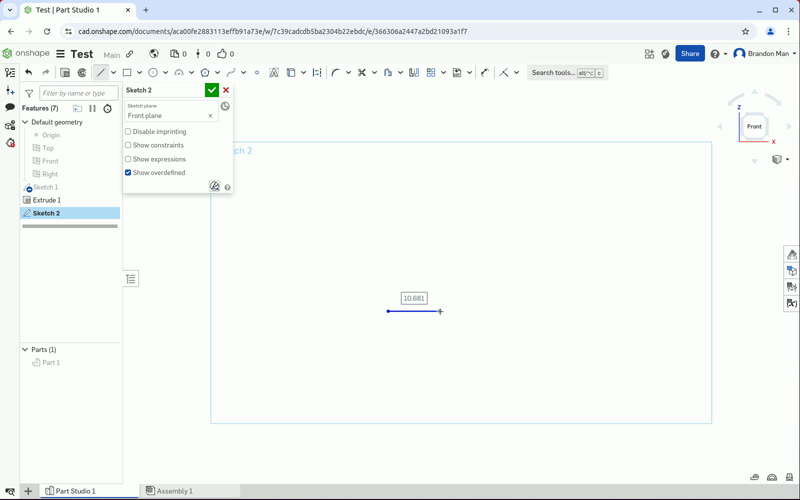
key_down(shift)
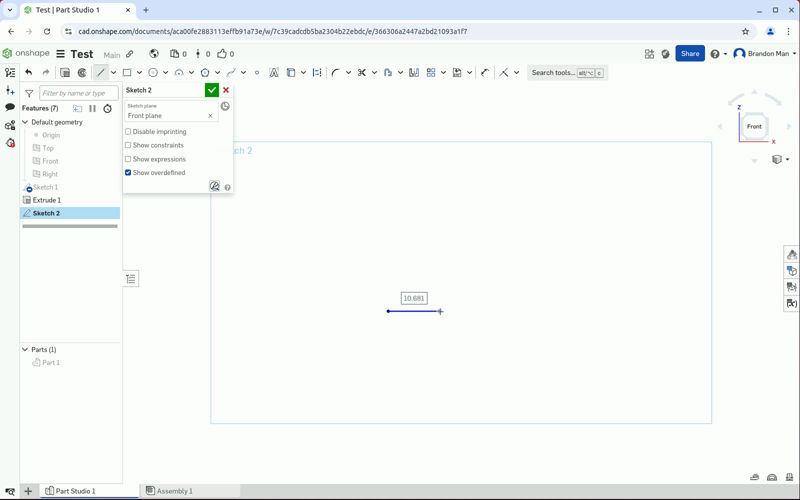
mouse_move(470, 311)
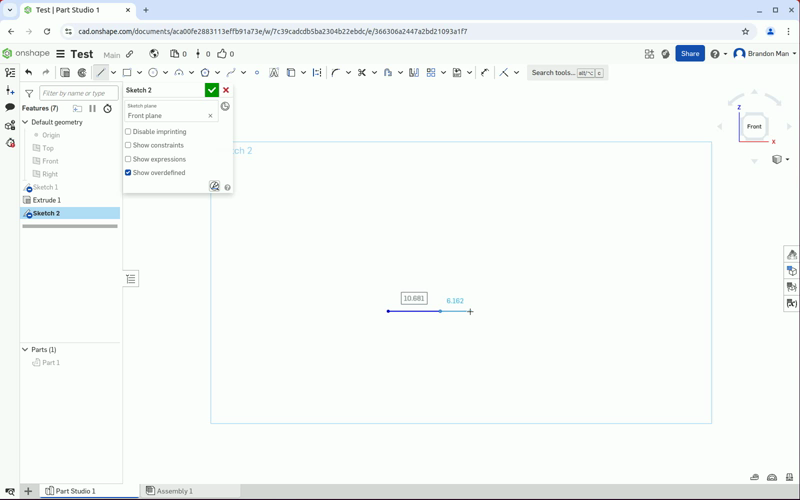
mouse_move(440, 301)
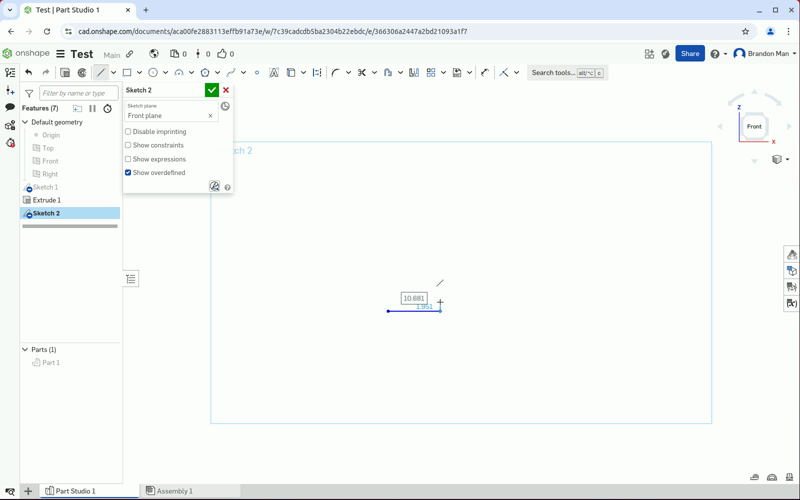
click(440, 301)
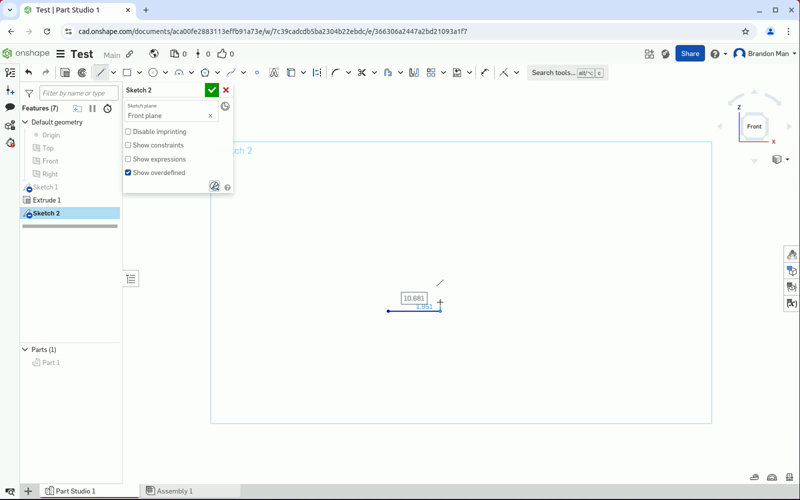
key_up(shift)
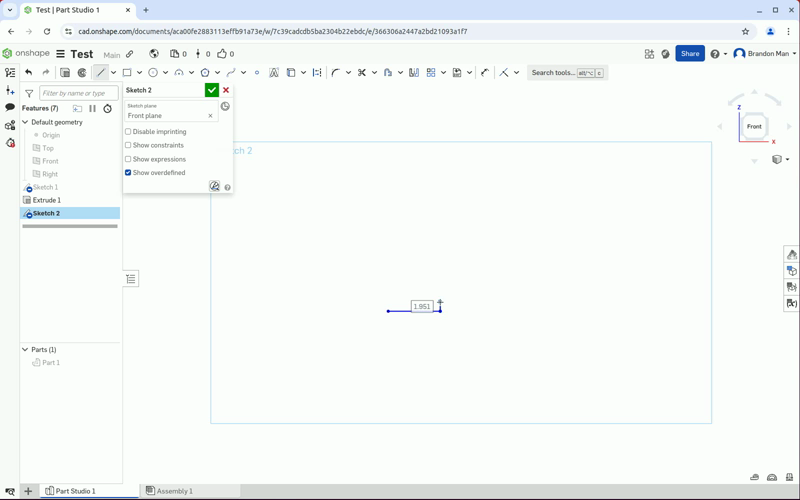
key_down(shift)
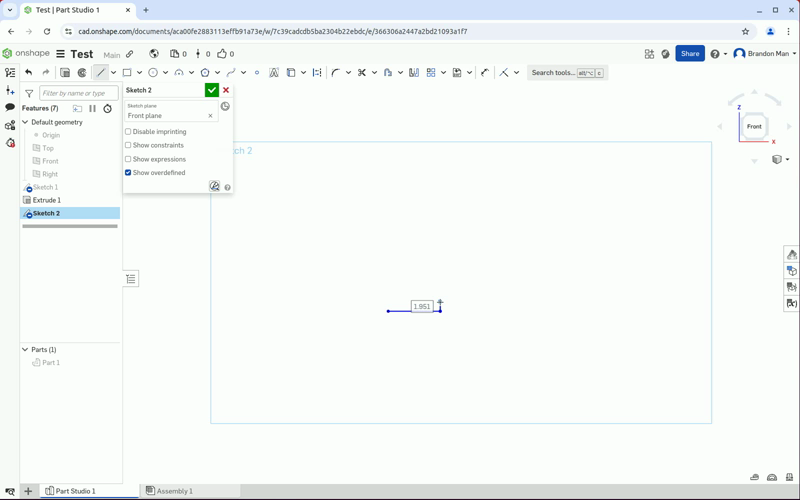
mouse_move(470, 301)
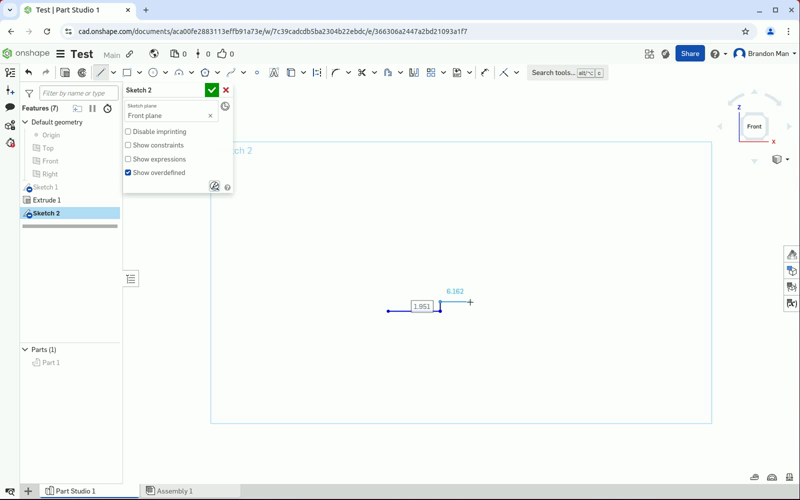
mouse_move(440, 296)
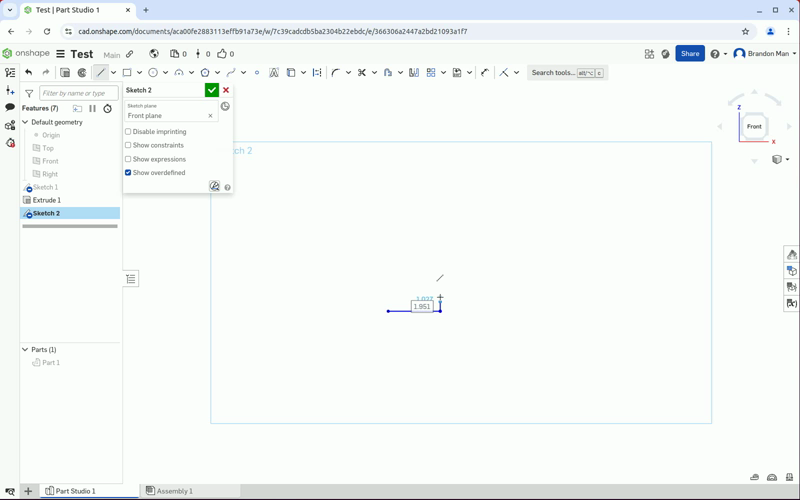
scroll(6)
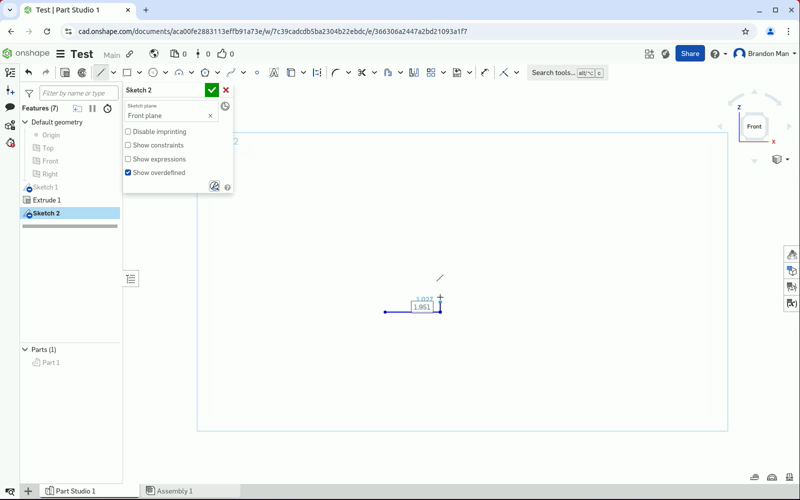
scroll(6)
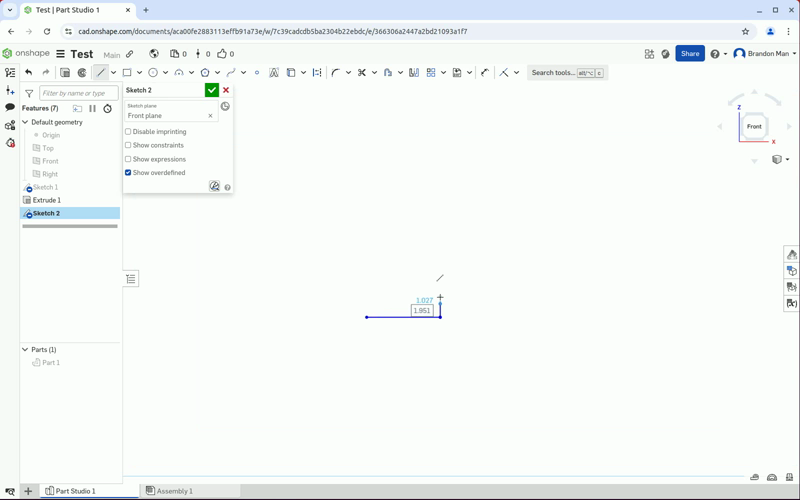
scroll(6)
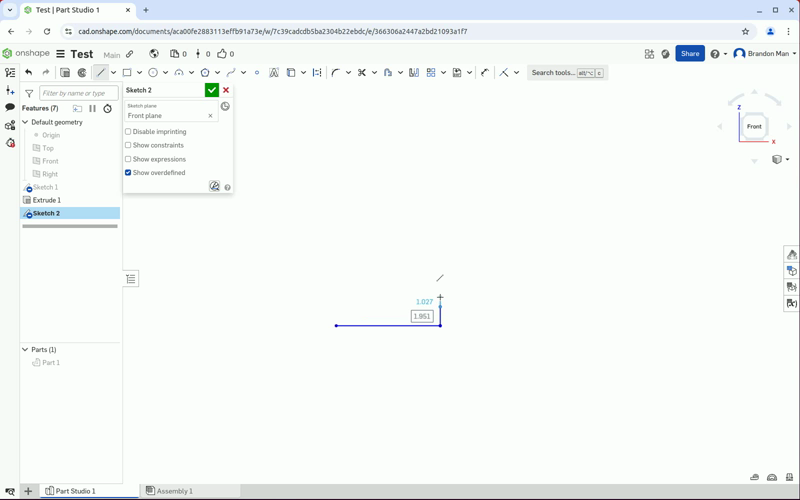
scroll(6)
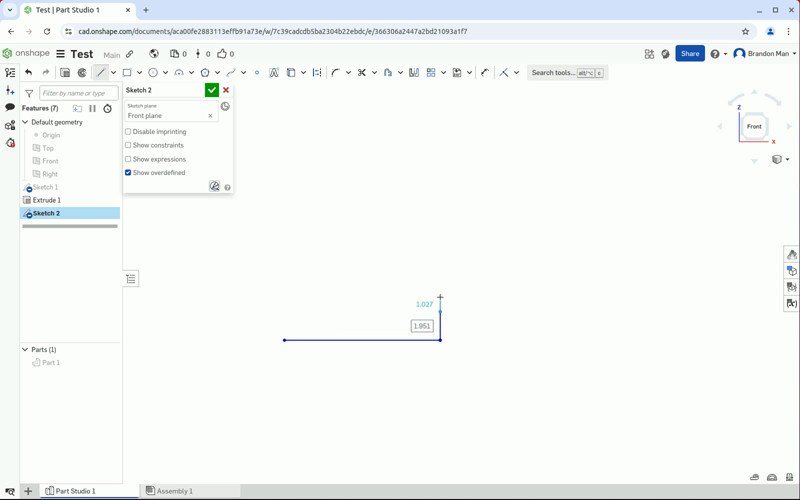
scroll(6)
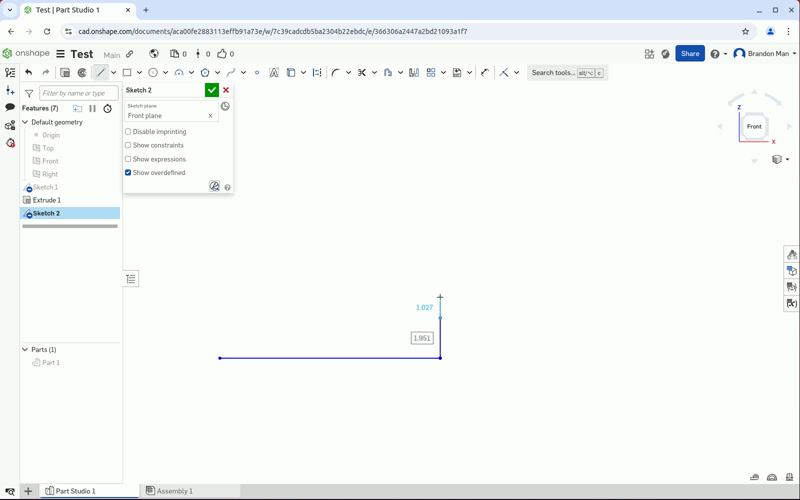
scroll(6)
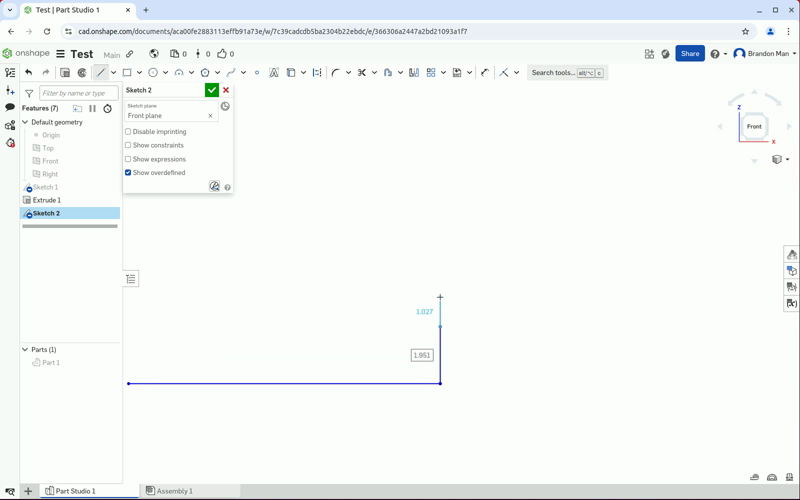
scroll(6)
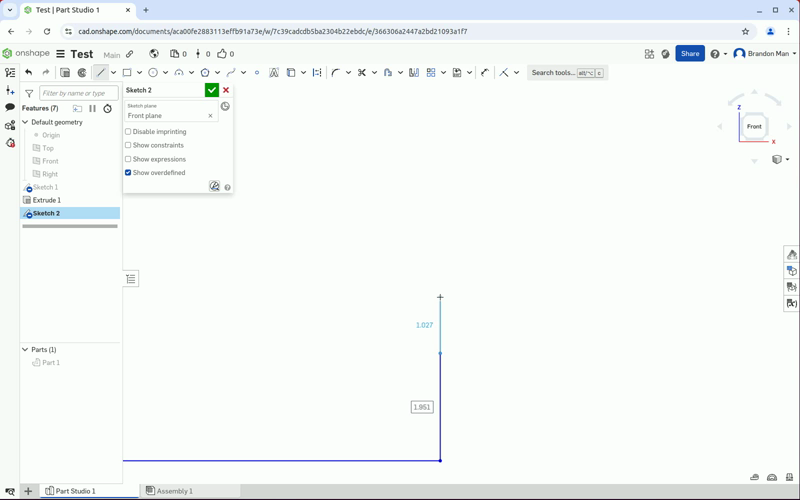
click(440, 296)
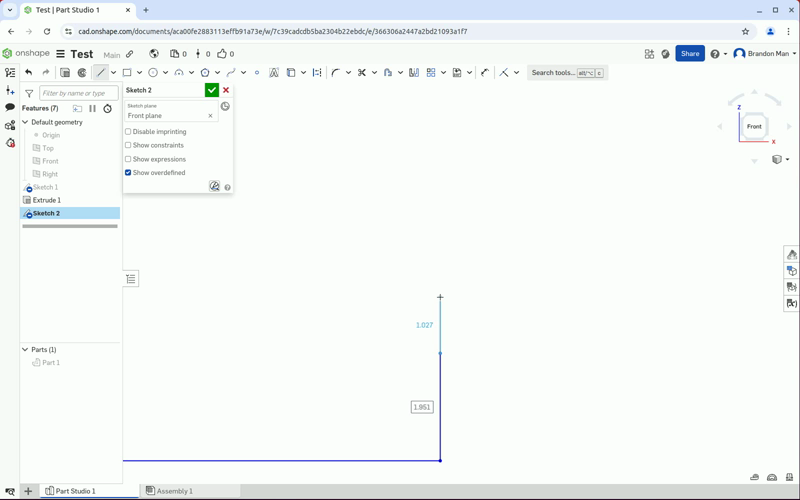
scroll(-6)
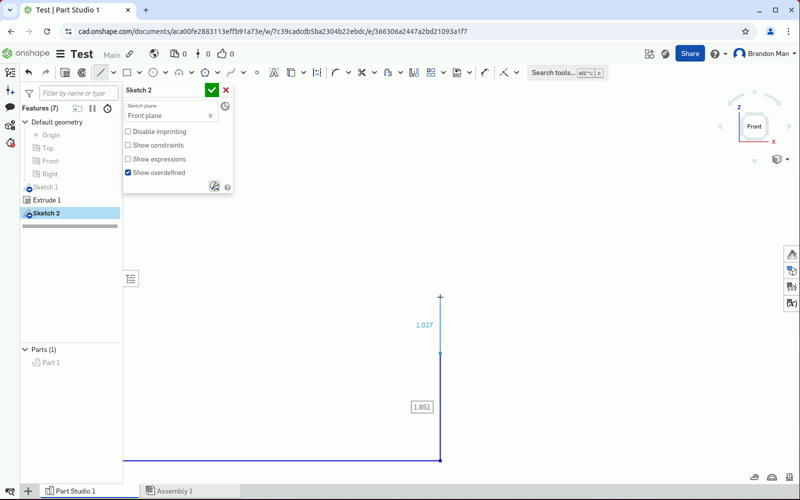
scroll(-6)
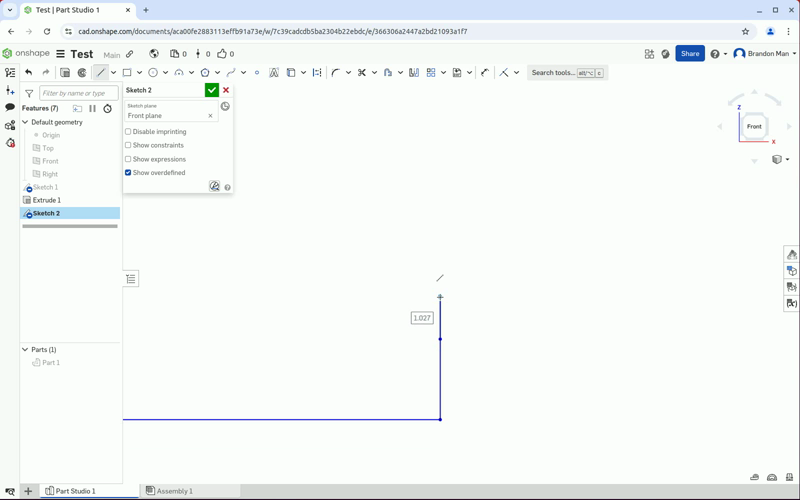
scroll(-6)
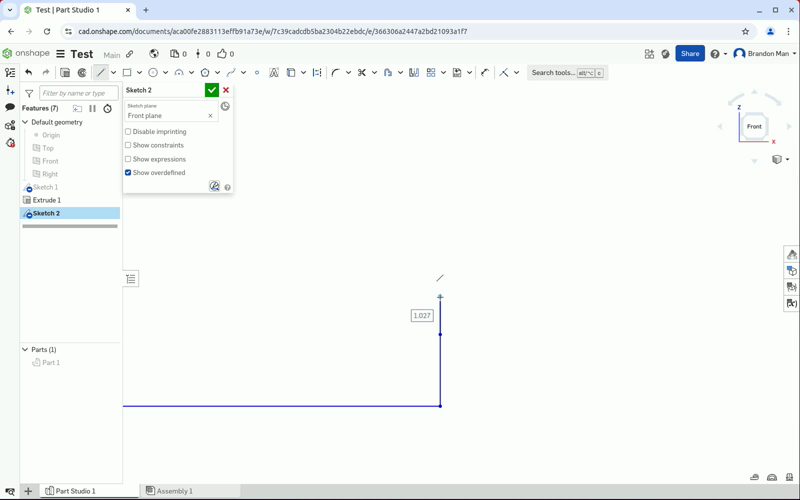
scroll(-6)
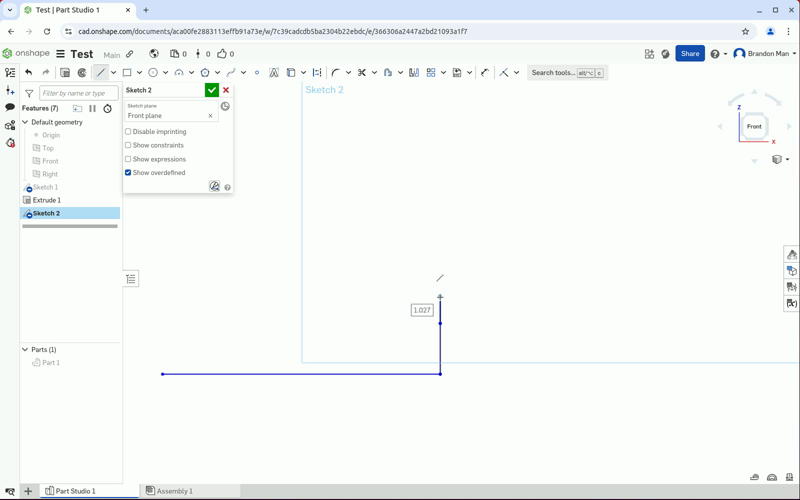
scroll(-6)
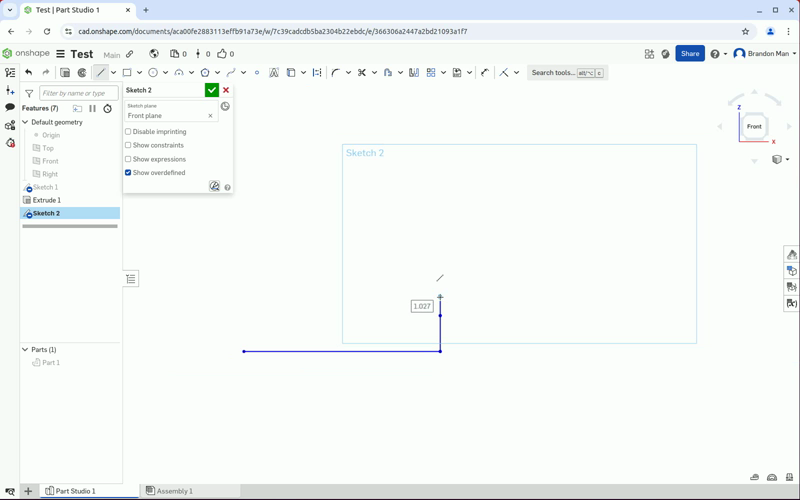
scroll(-6)
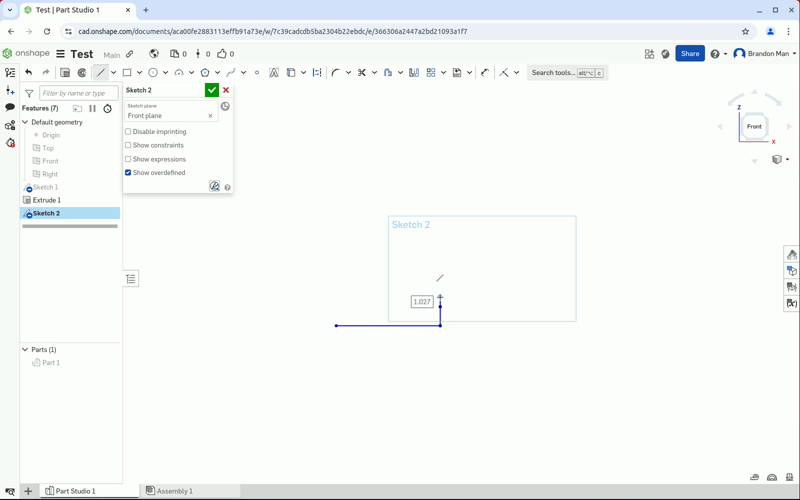
scroll(-6)
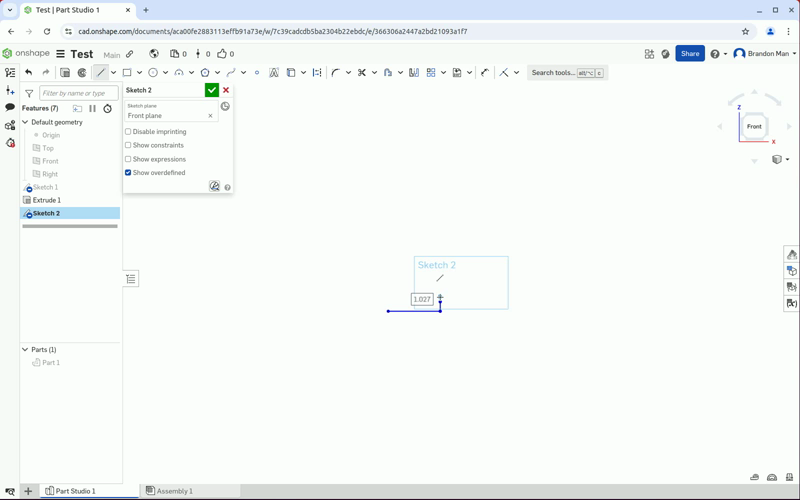
key_up(shift)
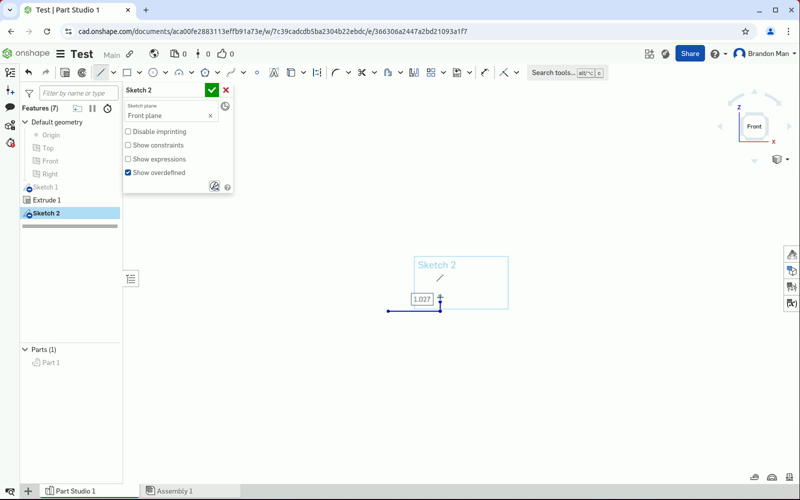
key_down(shift)
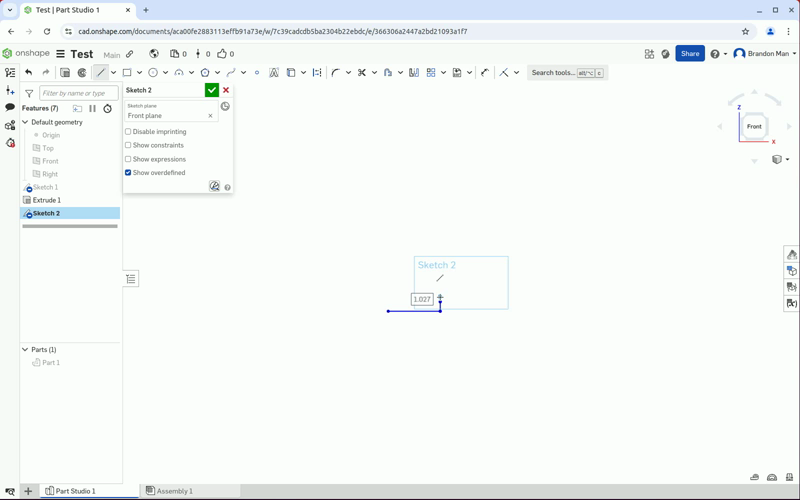
mouse_move(470, 296)
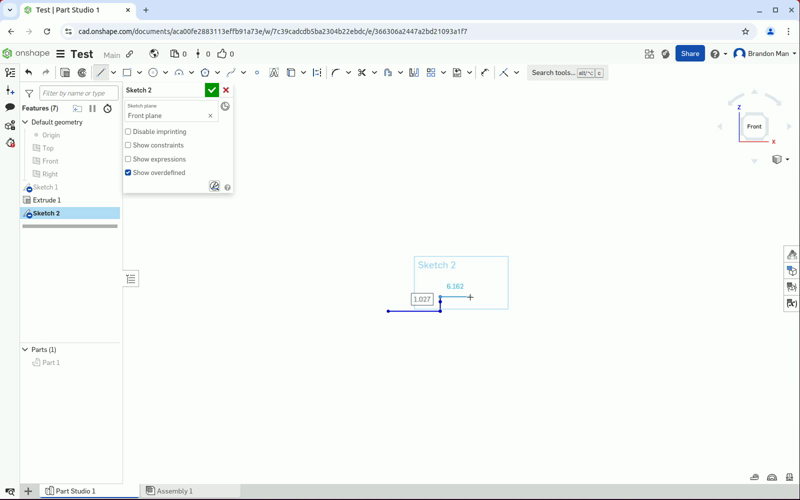
mouse_move(440, 292)
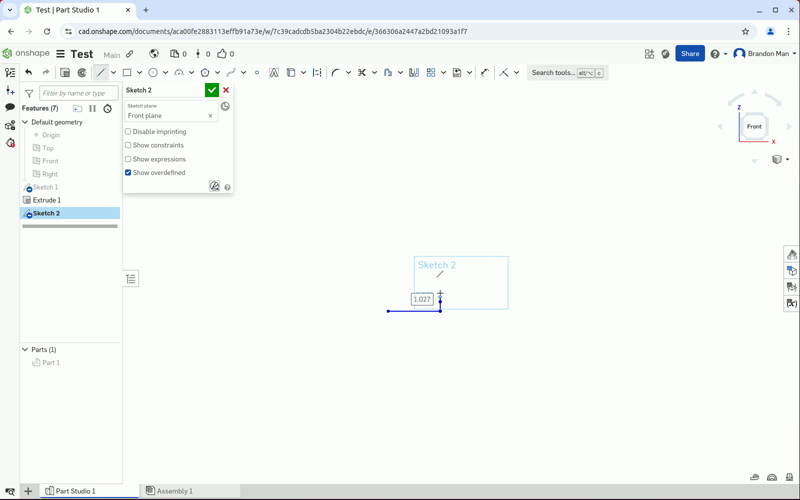
scroll(6)
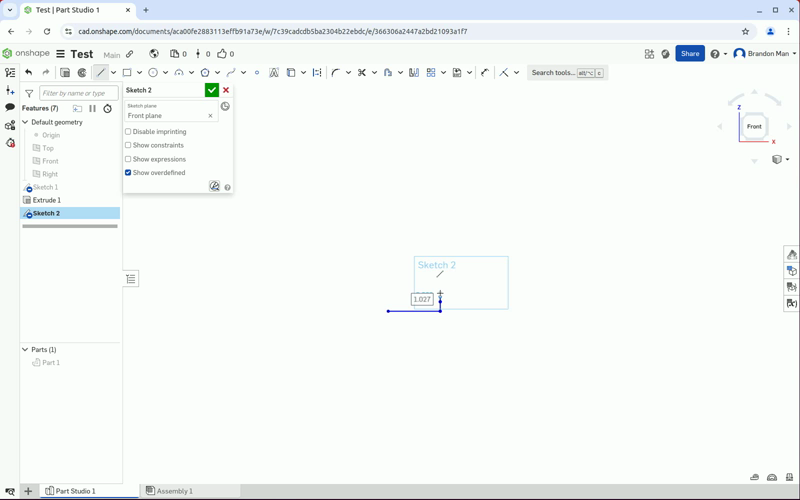
scroll(6)
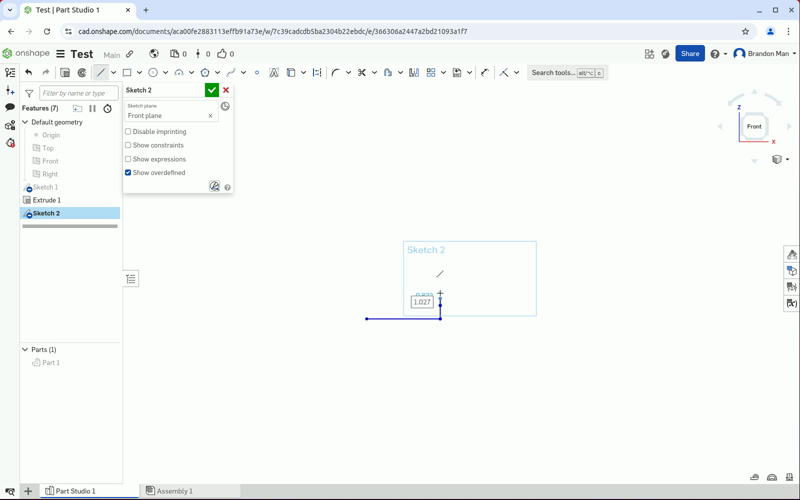
scroll(6)
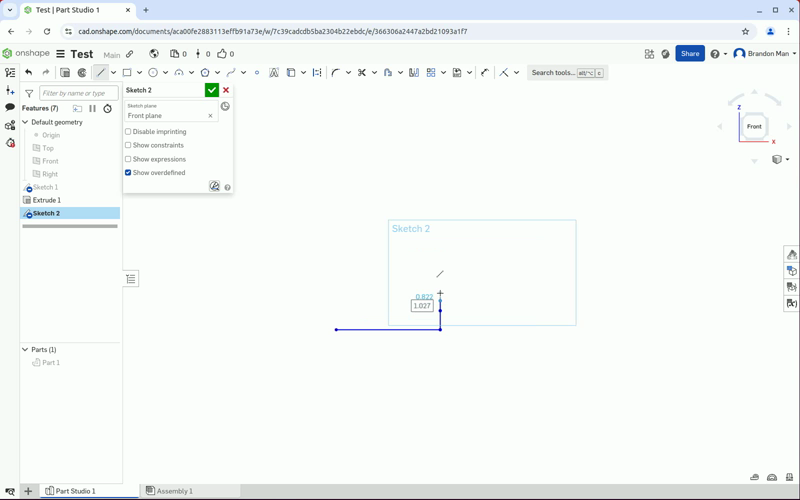
scroll(6)
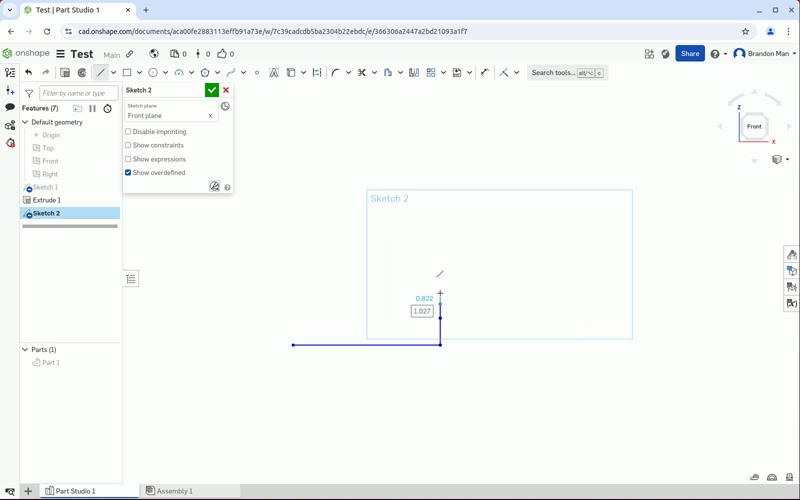
scroll(6)
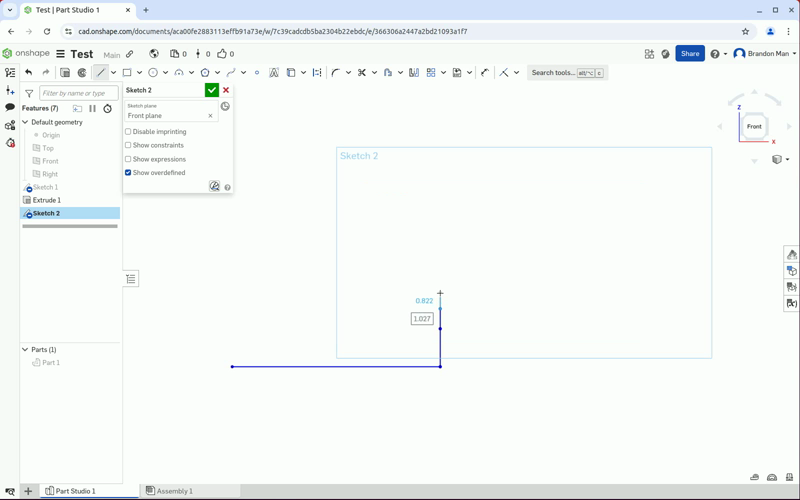
scroll(6)
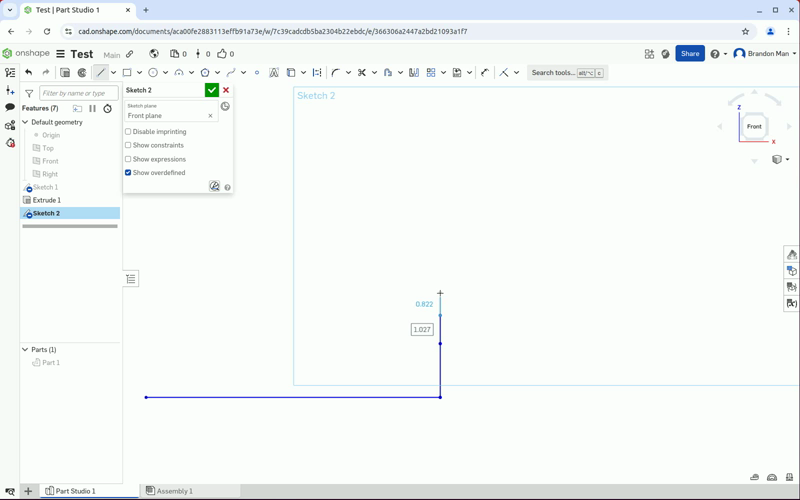
scroll(6)
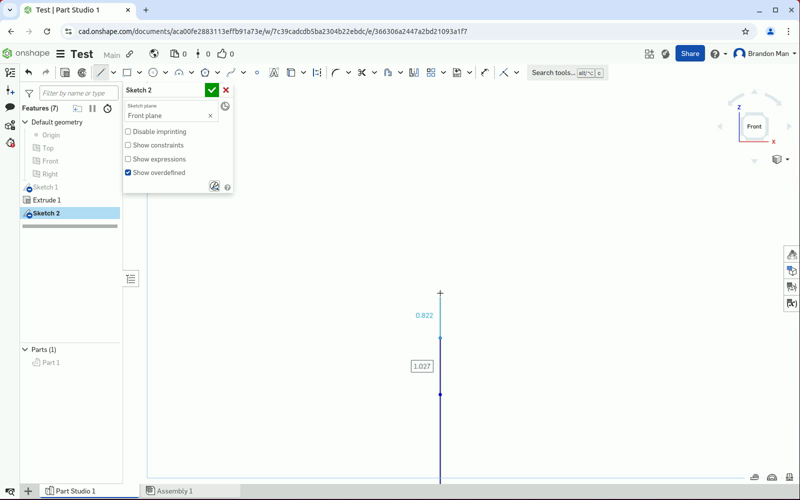
click(440, 292)
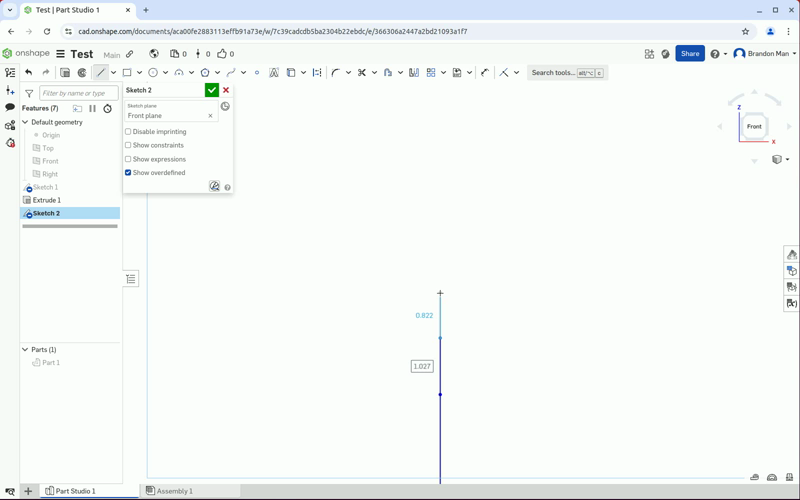
scroll(-6)
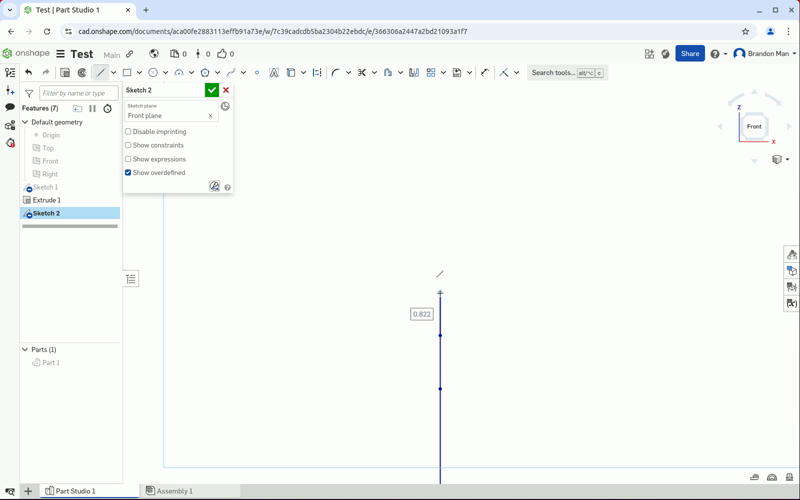
scroll(-6)
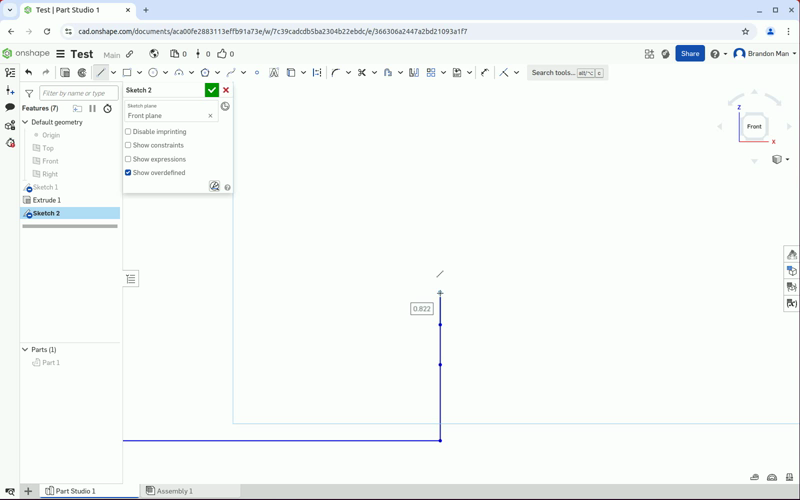
scroll(-6)
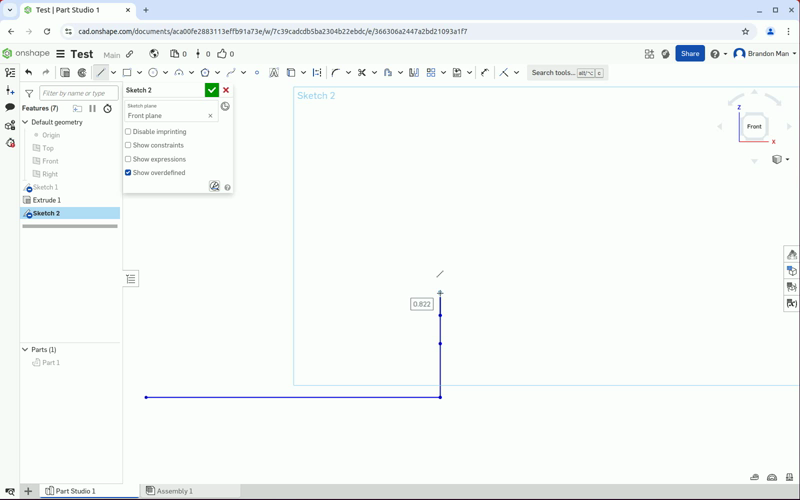
scroll(-6)
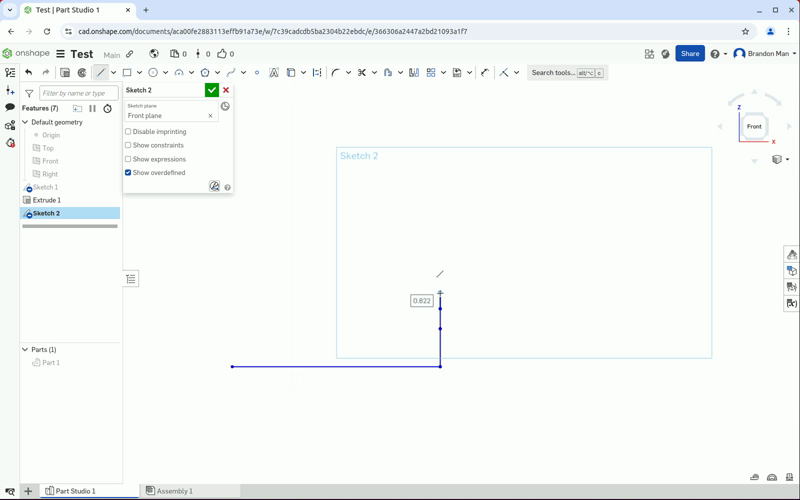
scroll(-6)
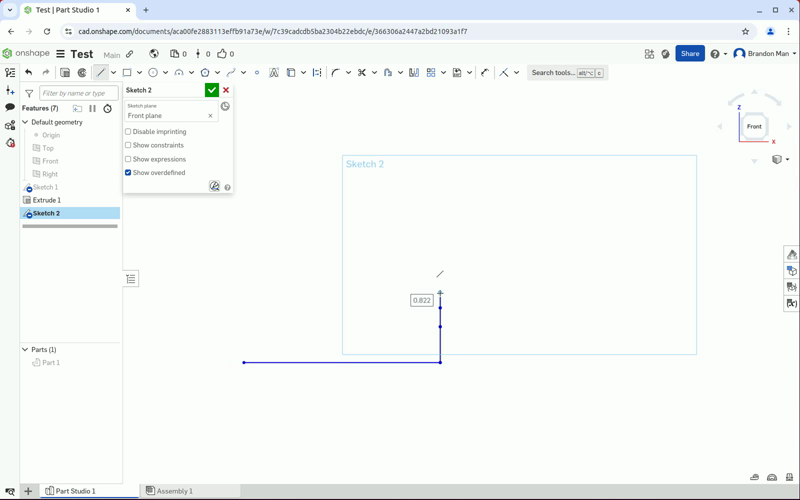
scroll(-6)
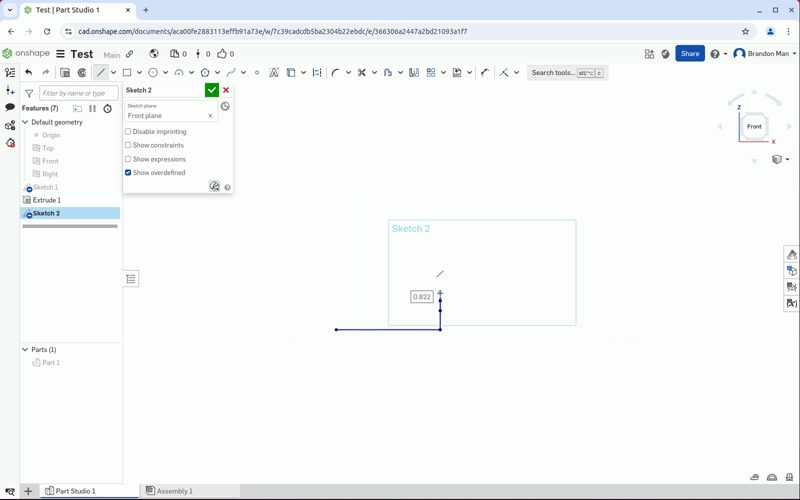
scroll(-6)
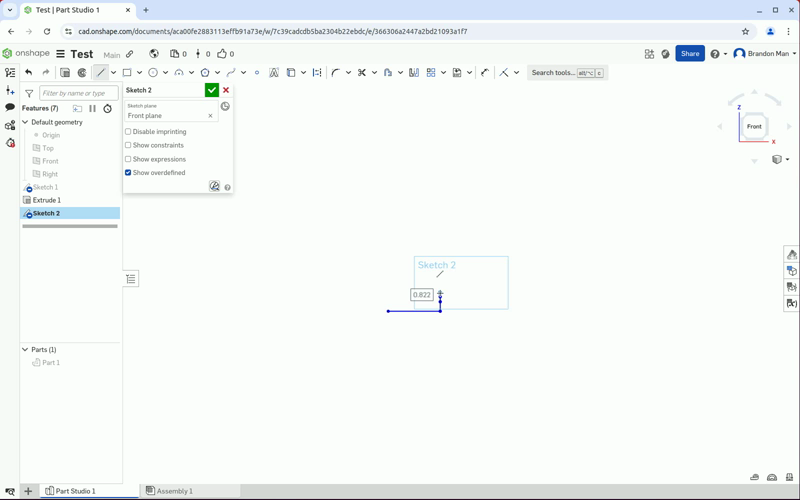
key_up(shift)
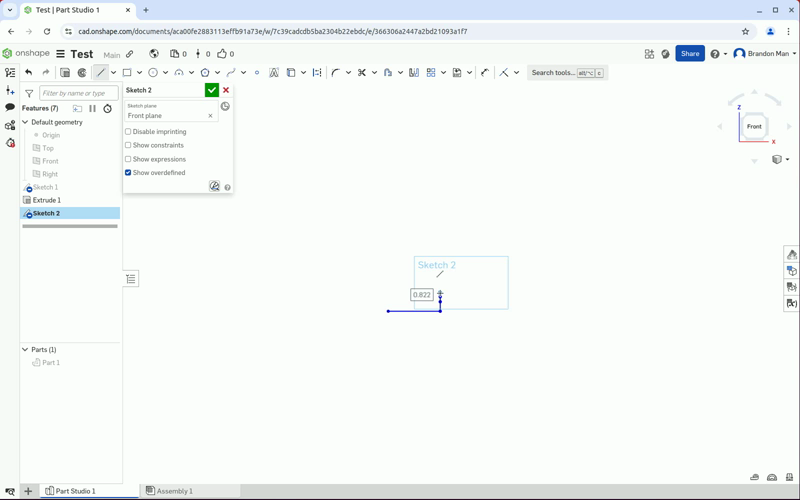
key_down(shift)
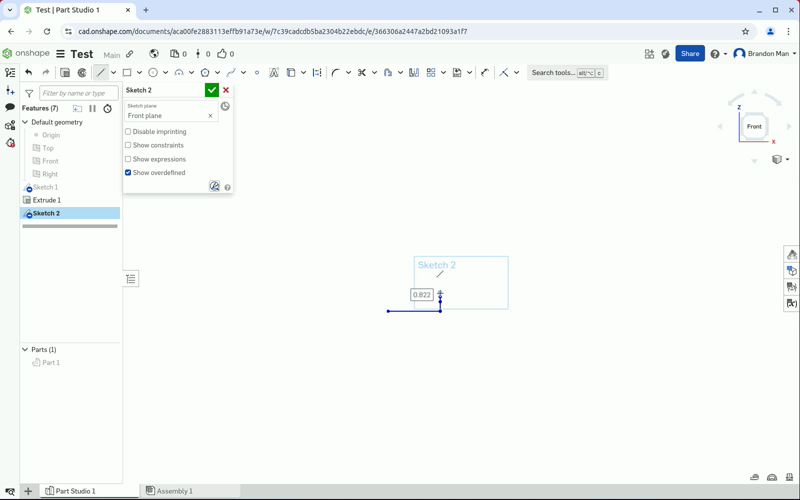
mouse_move(470, 292)
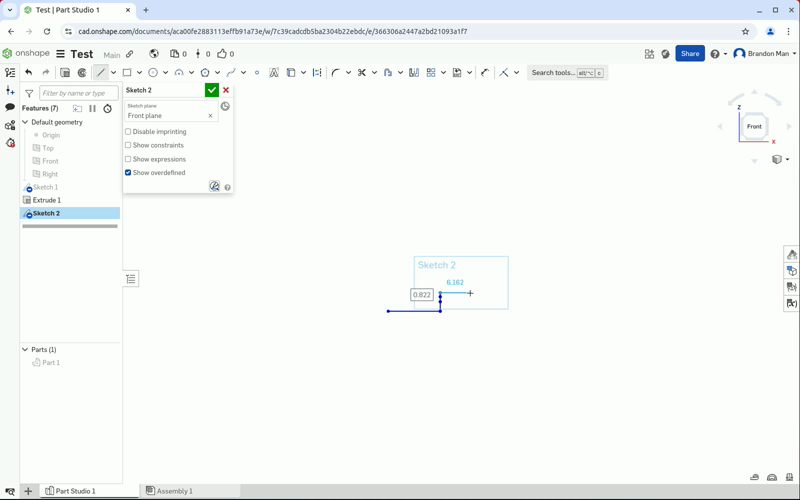
mouse_move(388, 289)
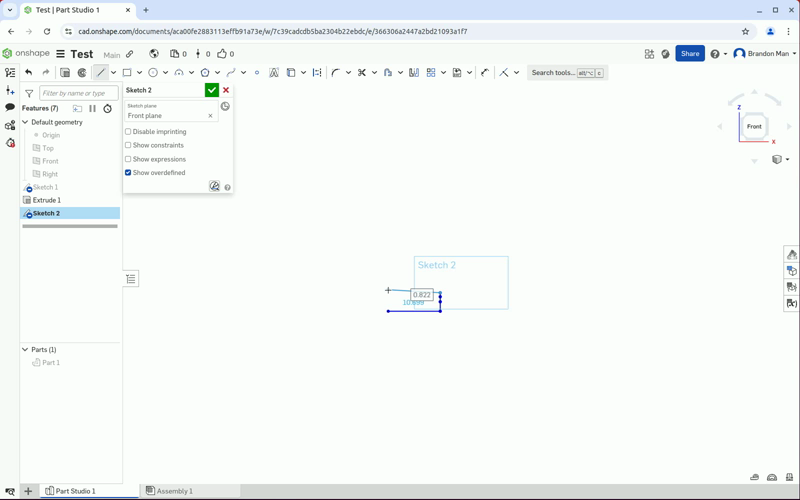
click(388, 289)
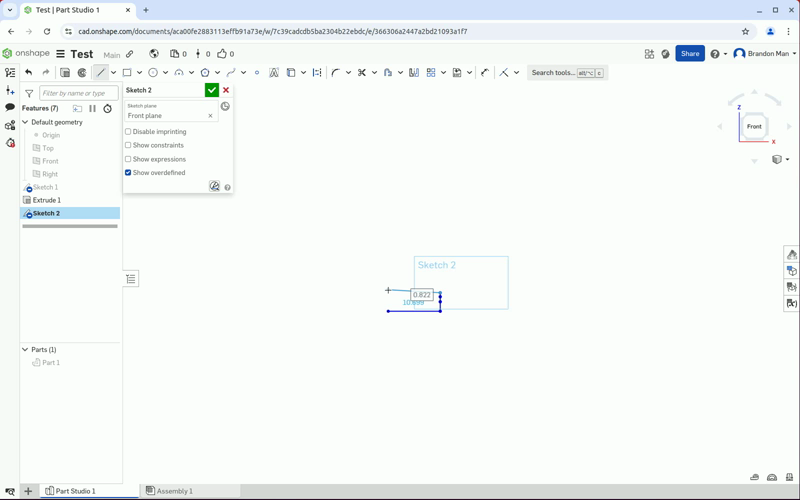
key_up(shift)
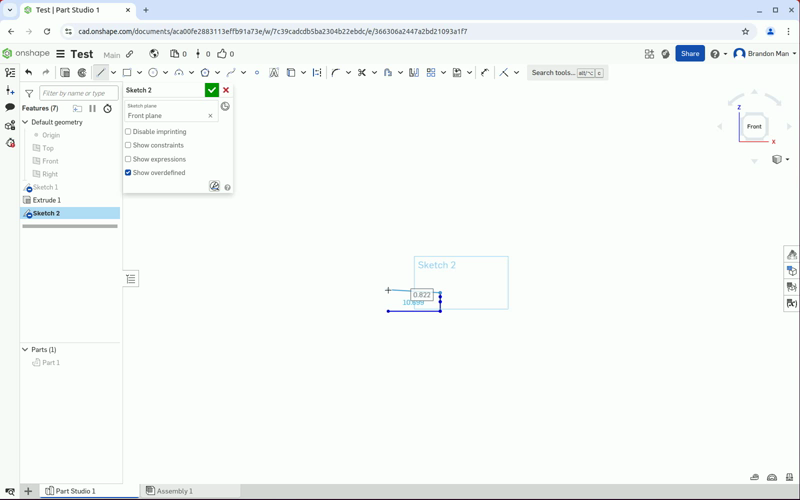
mouse_move(418, 289)
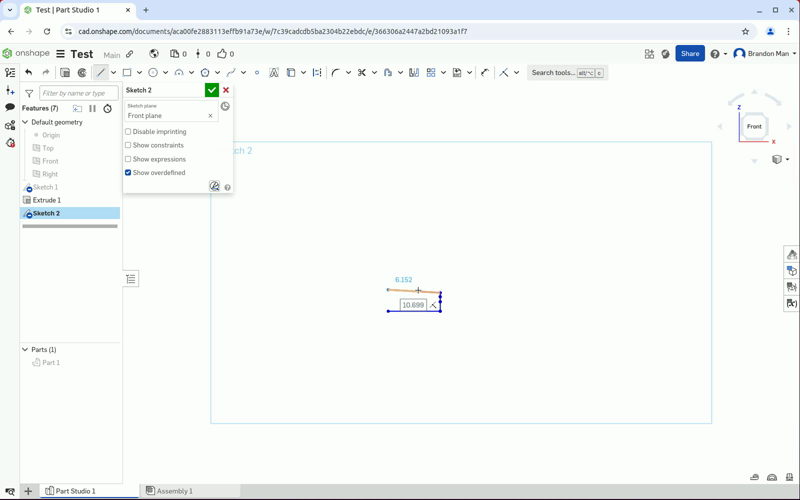
key_down(shift)
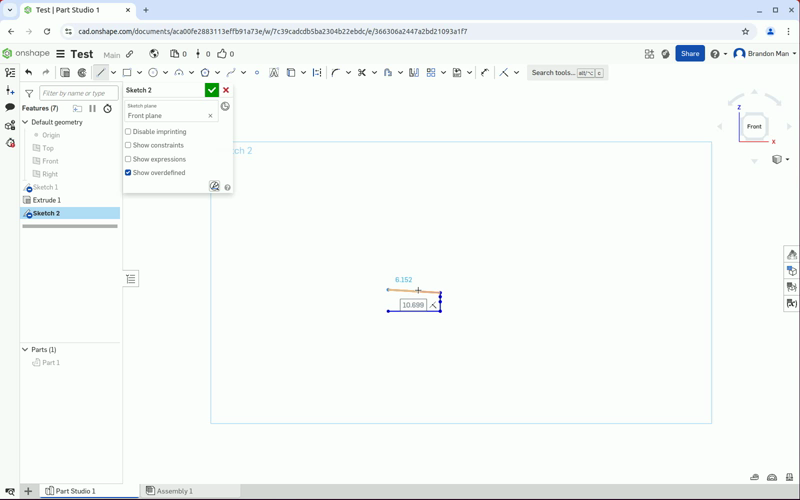
mouse_move(388, 311)
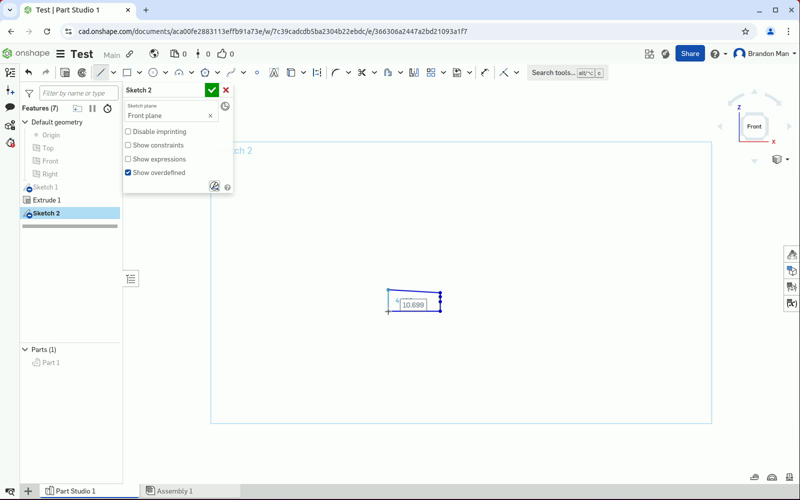
key_up(shift)
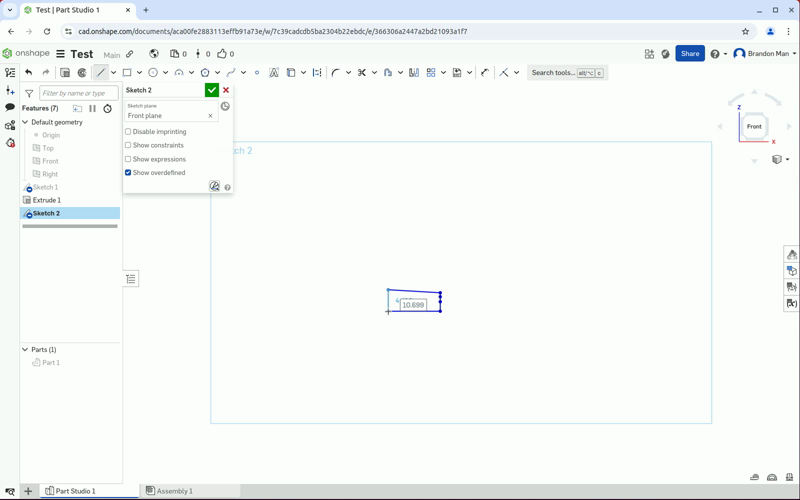
click(388, 311)
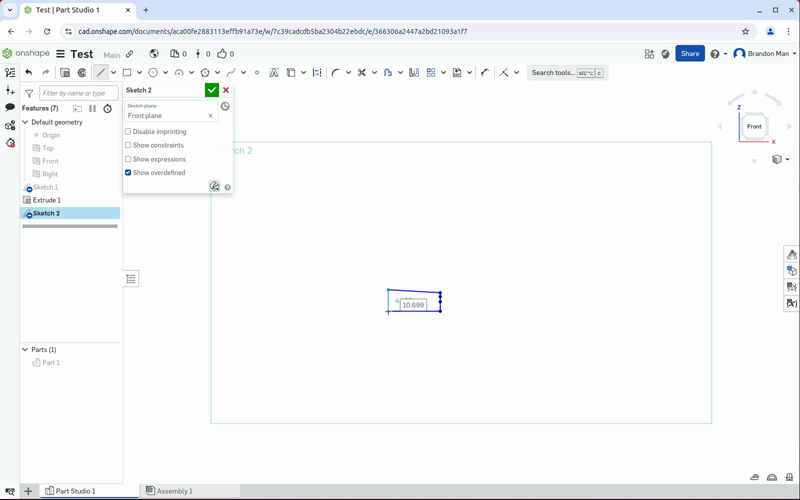
key(esc)
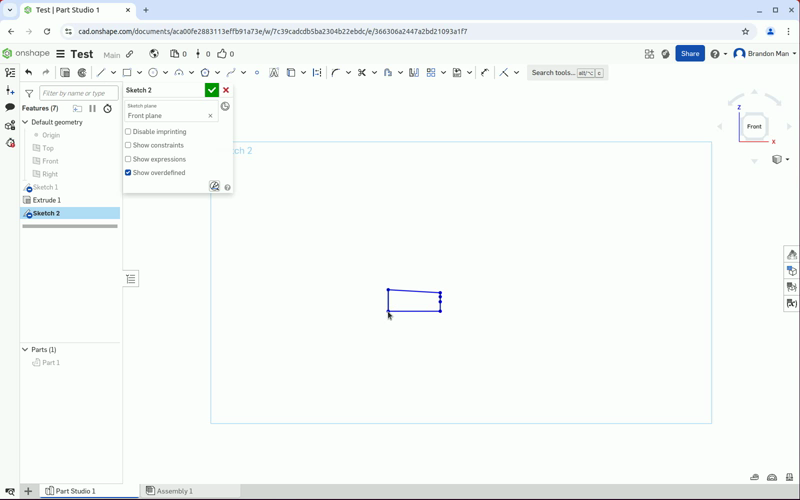
mouse_move(396, 291)
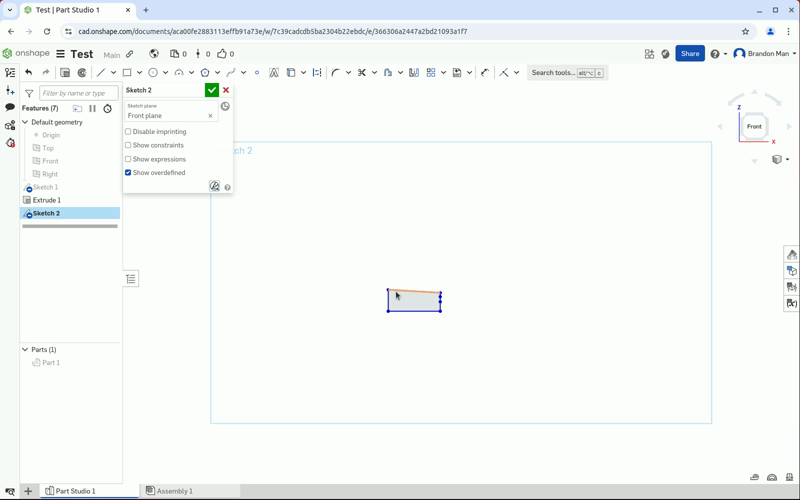
scroll(6)
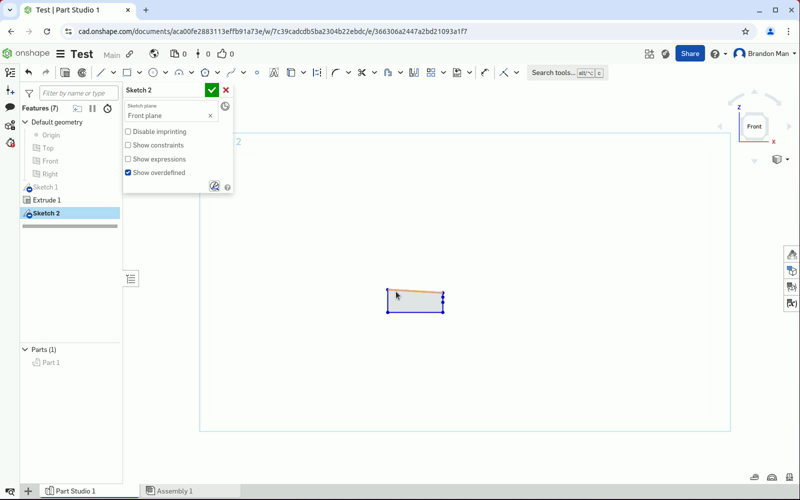
scroll(6)
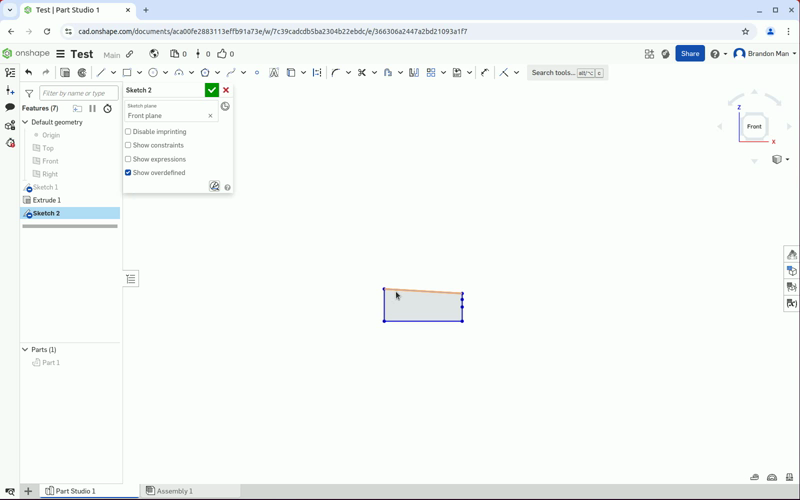
scroll(6)
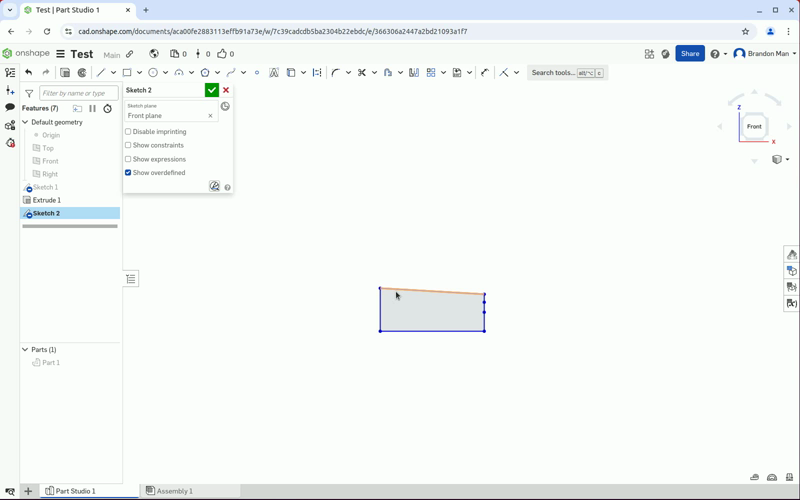
scroll(6)
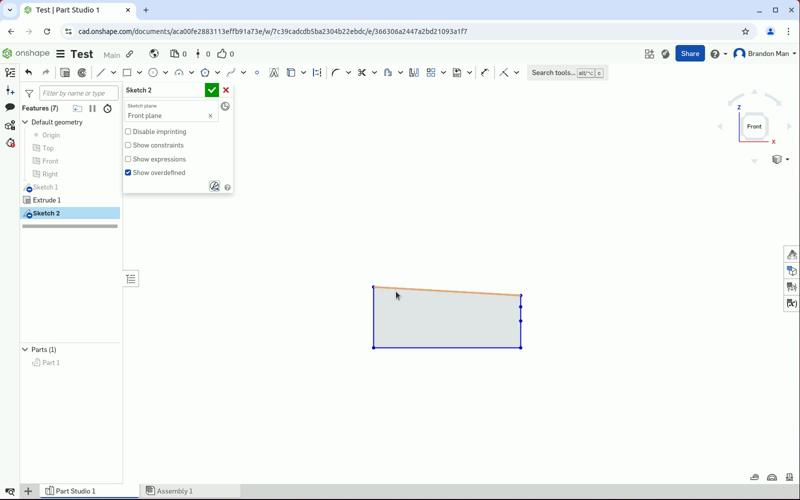
scroll(6)
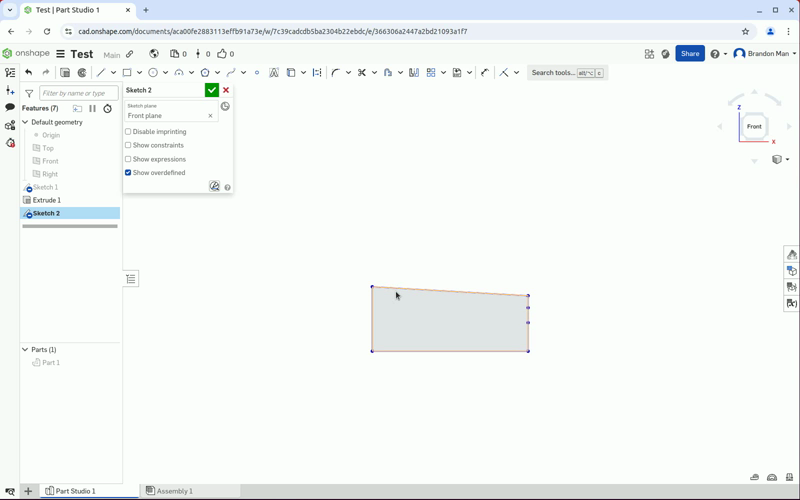
scroll(6)
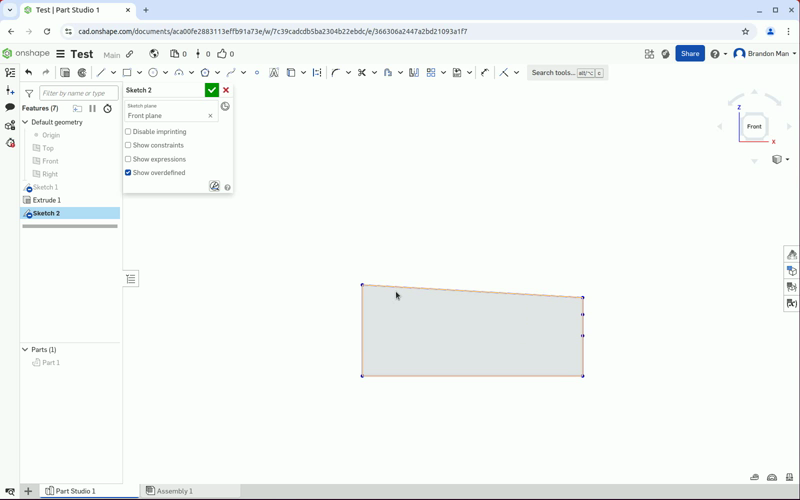
scroll(6)
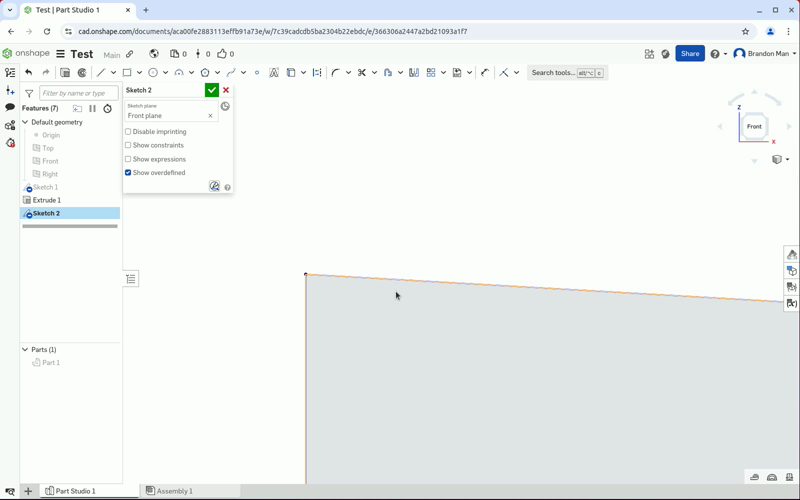
click(396, 291)
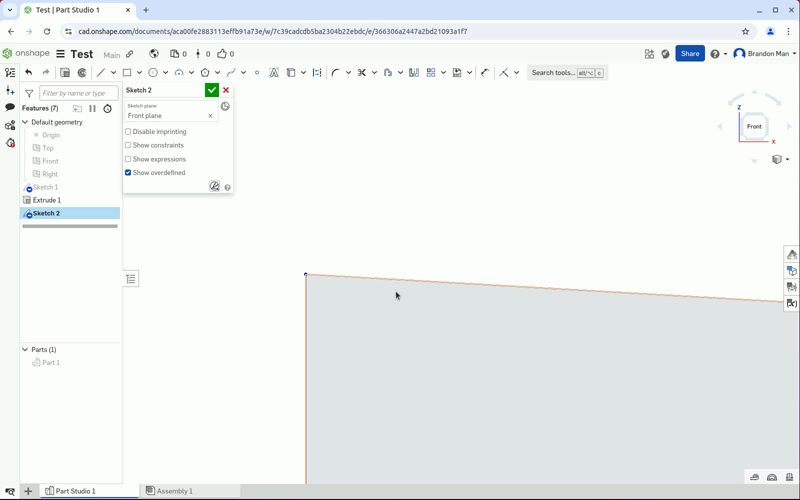
scroll(-6)
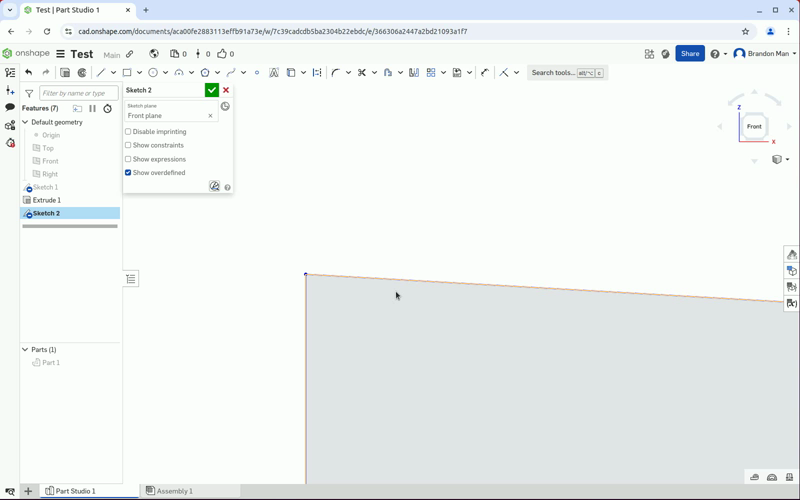
scroll(-6)
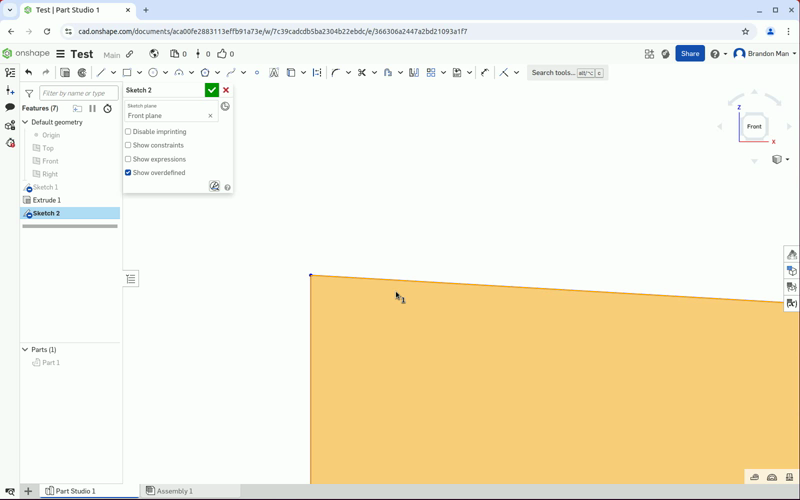
scroll(-6)
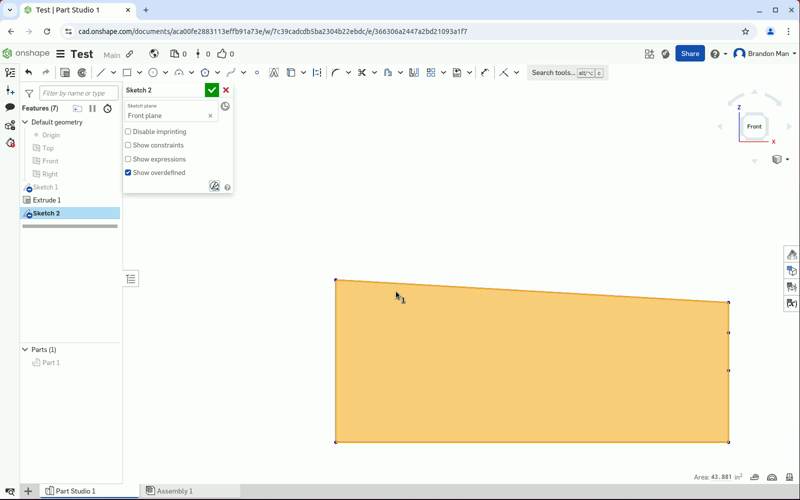
scroll(-6)
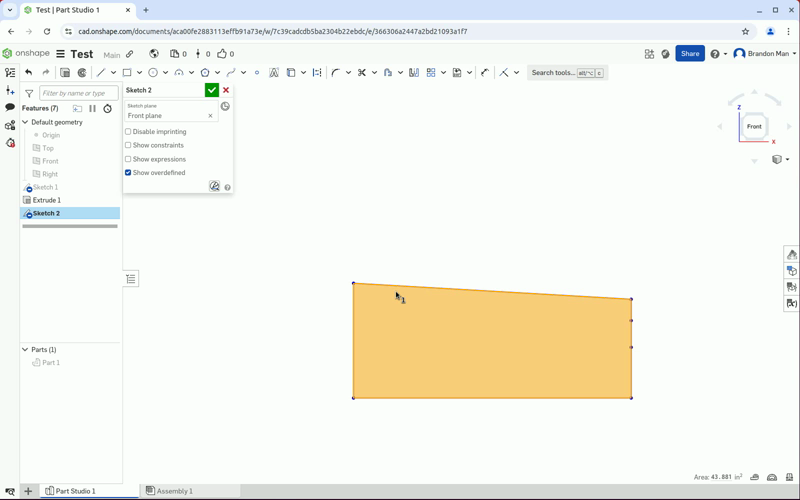
scroll(-6)
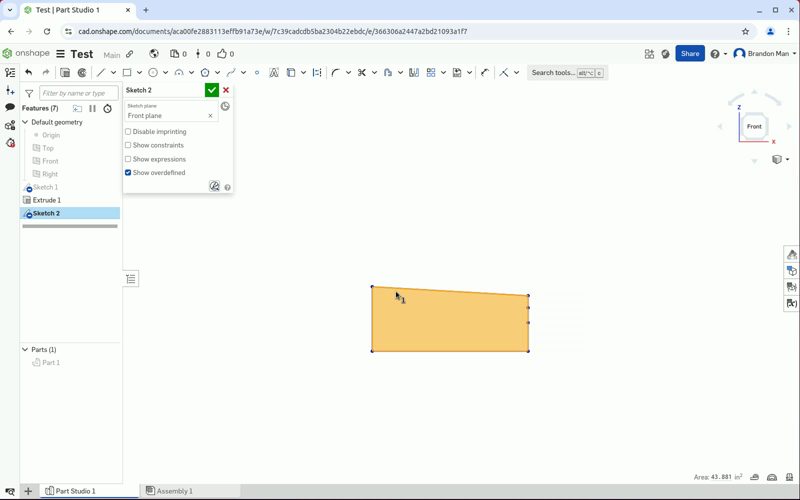
scroll(-6)
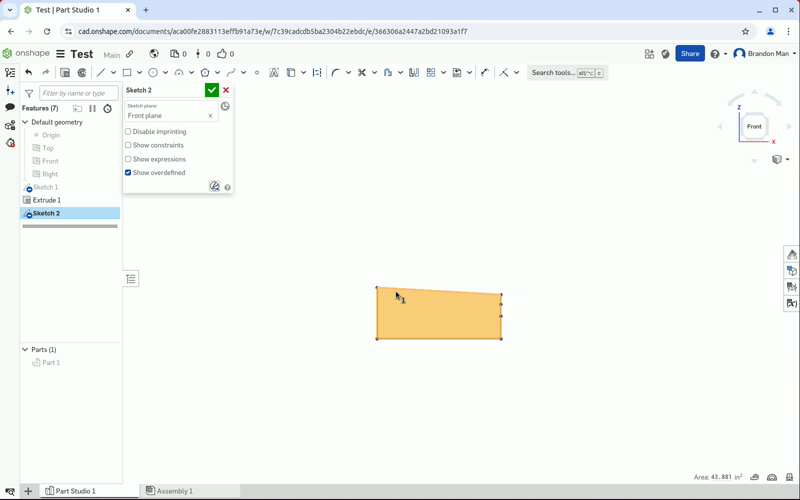
scroll(-6)
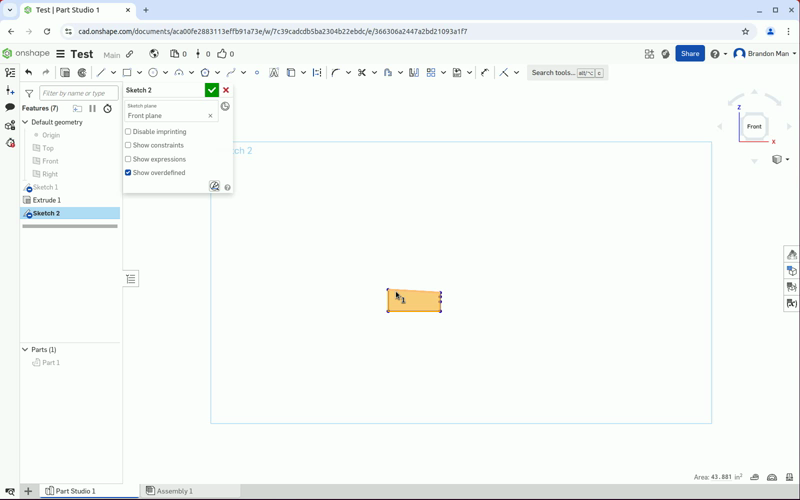
mouse_move(73, 352)
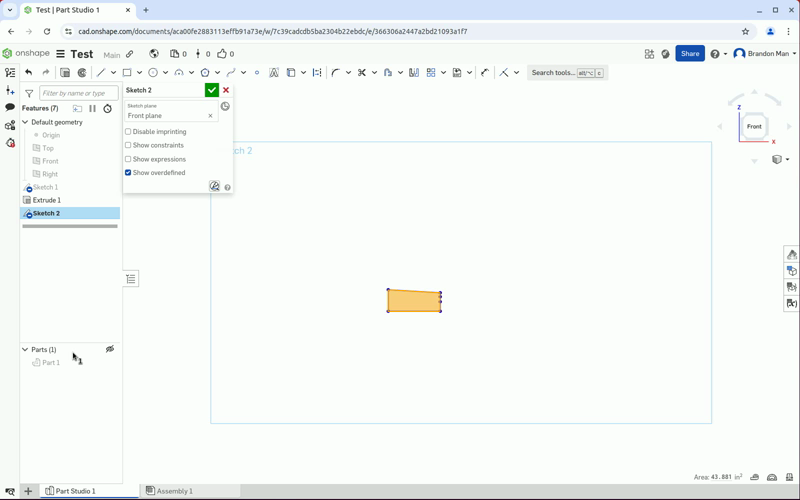
key(shift+y)
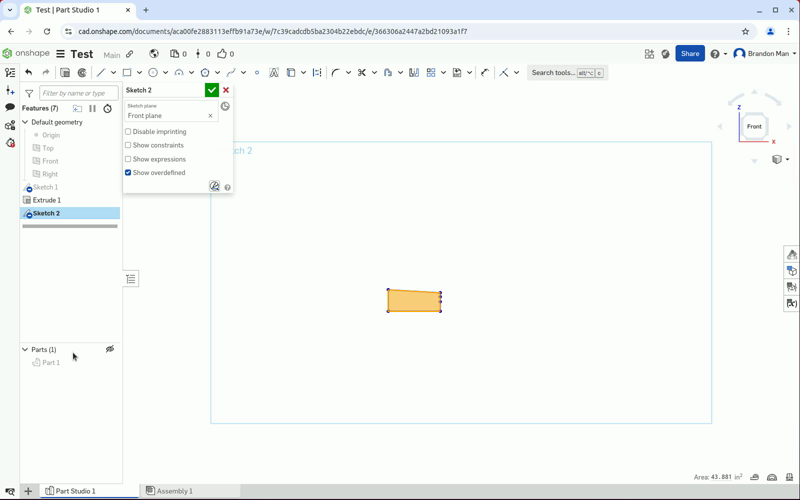
key(shift+e)
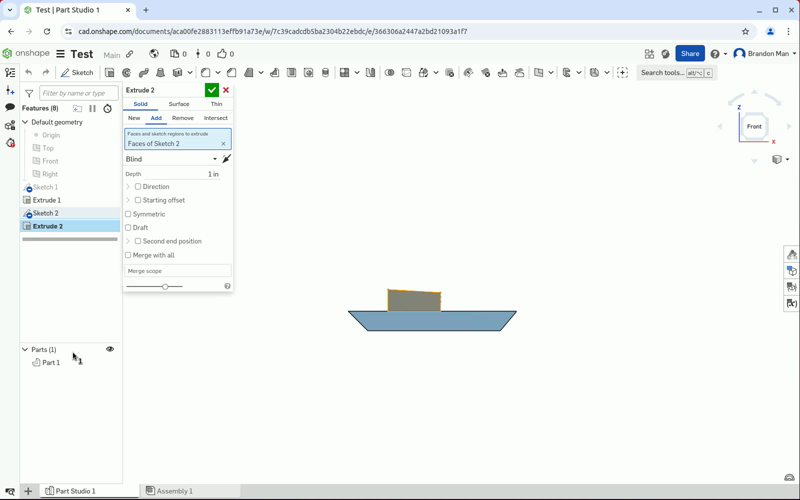
mouse_move(143, 106)
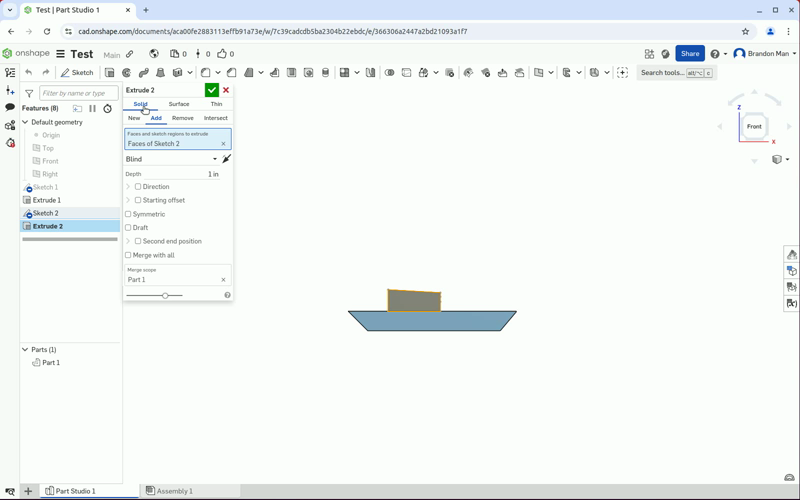
click(143, 106)
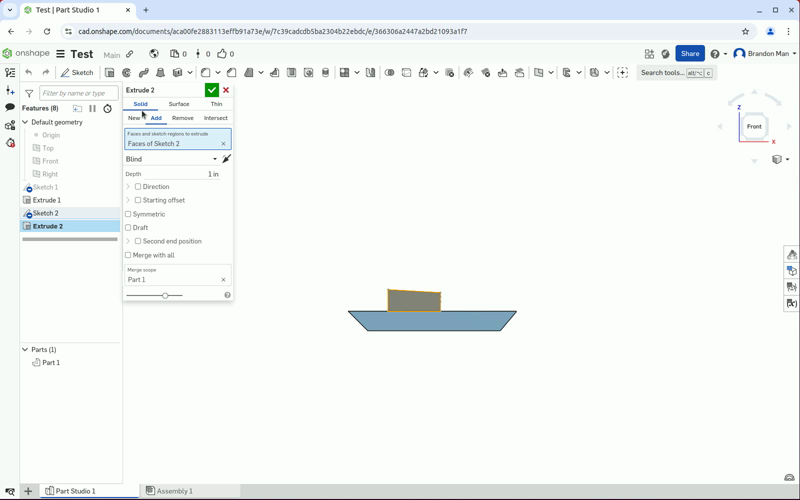
mouse_move(137, 120)
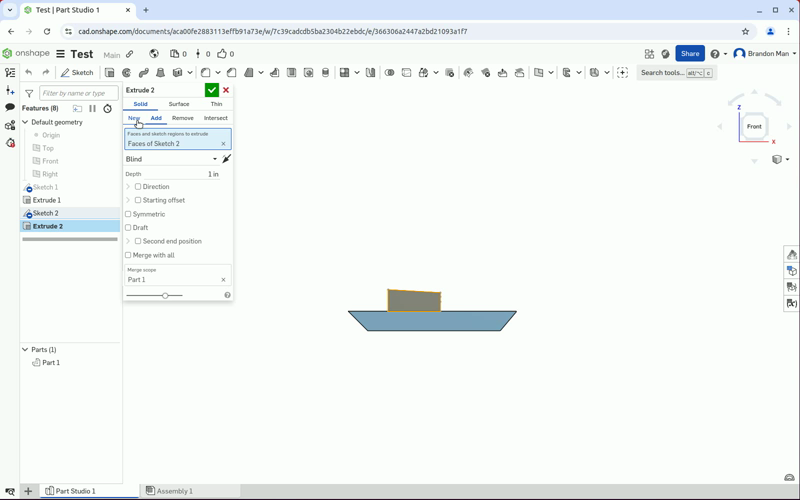
click(137, 120)
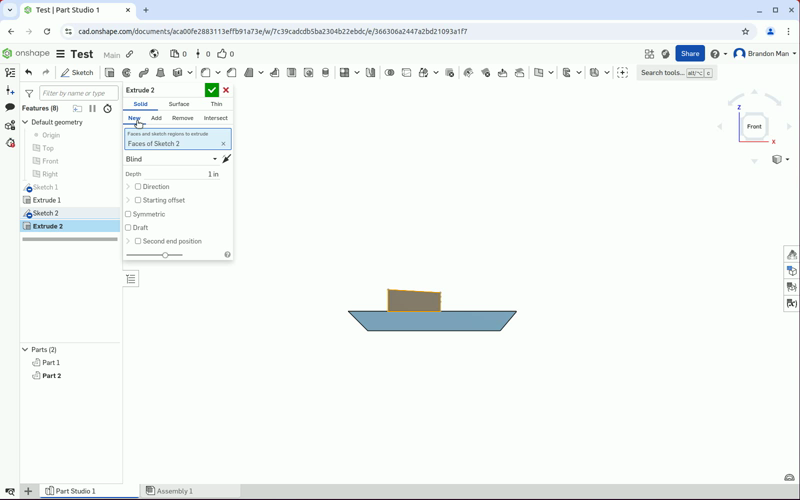
key(tab, 4)
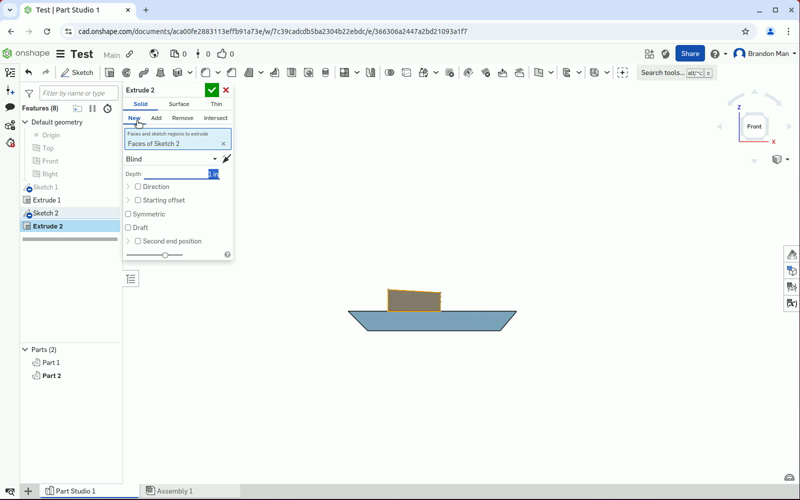
text(3.851)
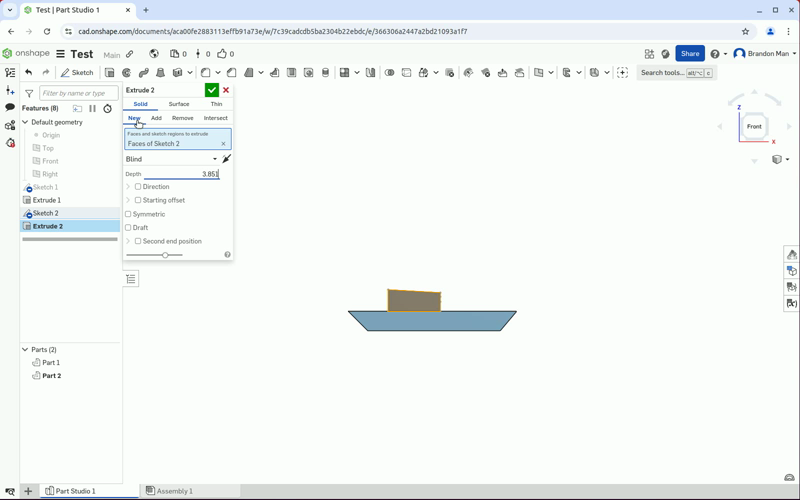
key(enter)
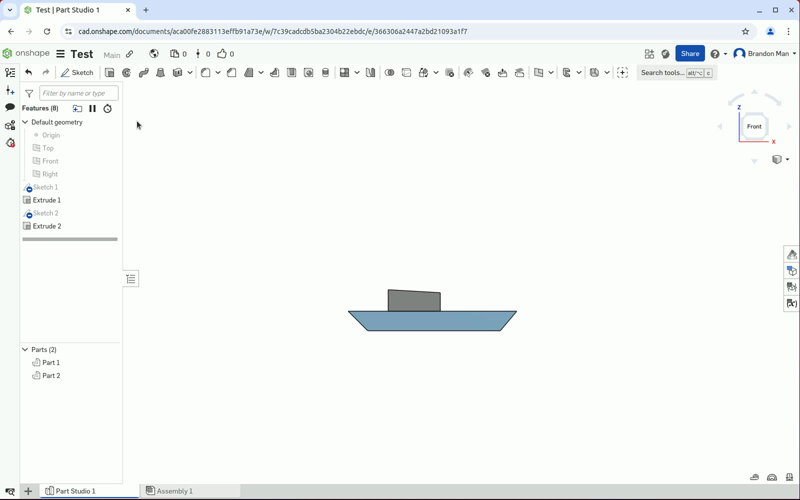
key(shift+h)
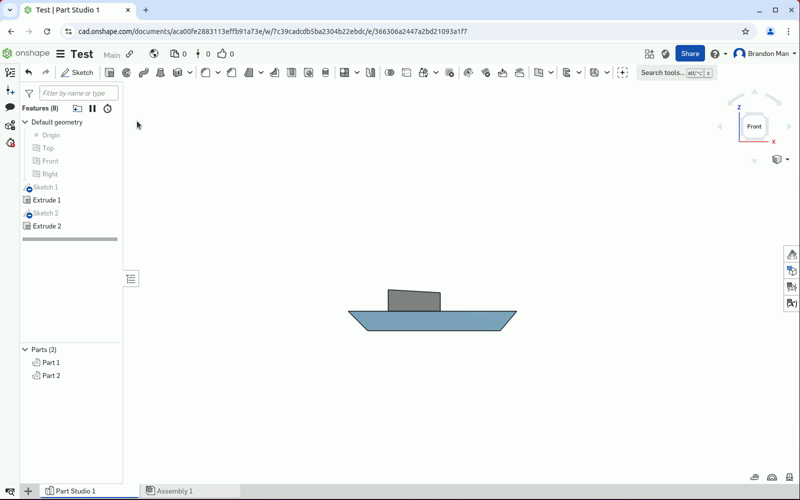
key(shift+h)
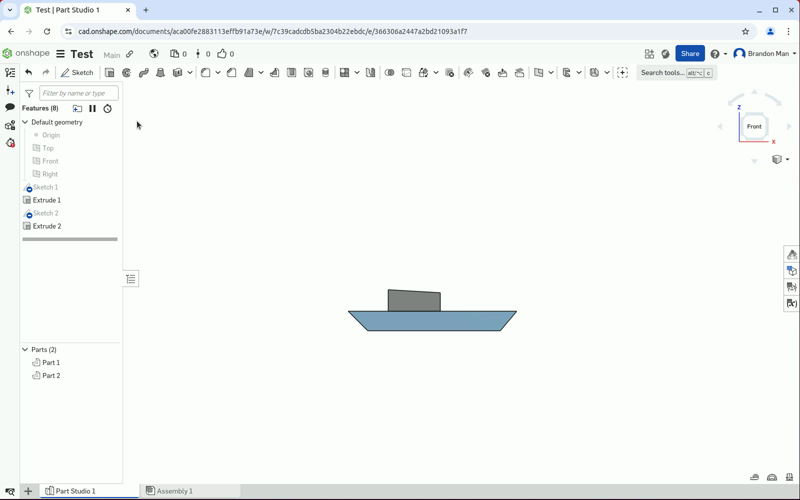
mouse_move(73, 189)
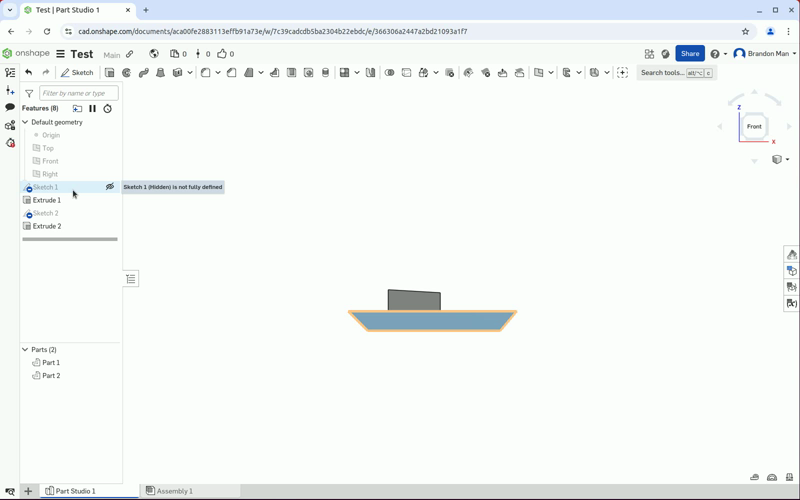
click(73, 189)
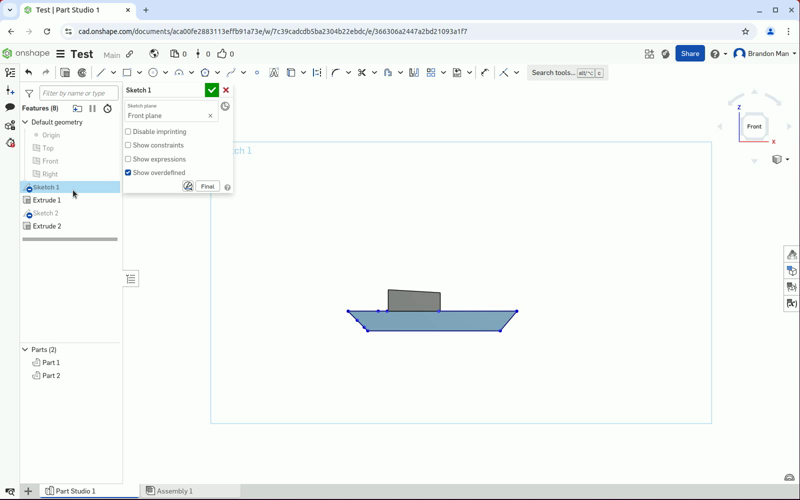
mouse_move(229, 92)
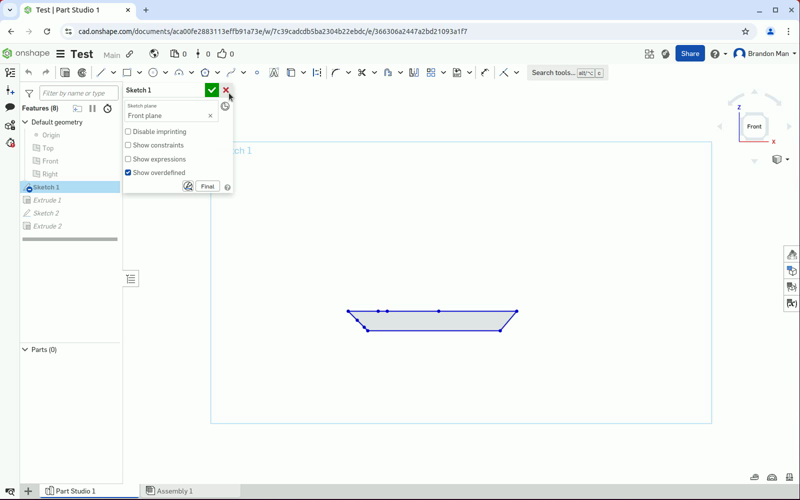
click(229, 92)
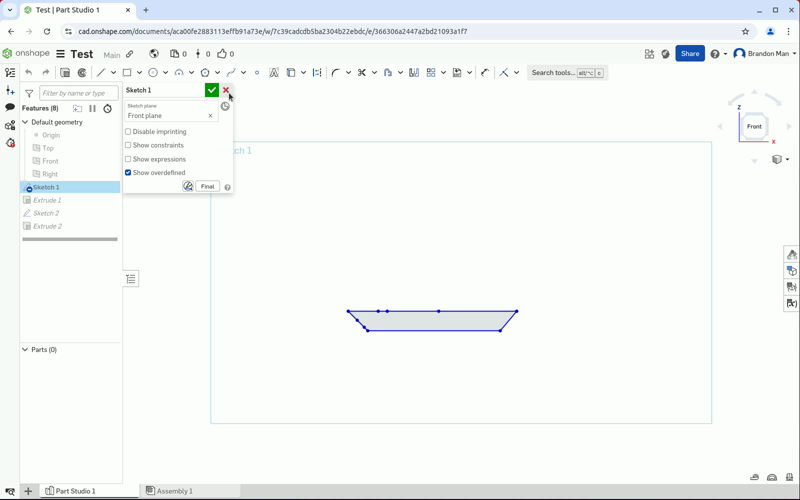
key(shift+s)
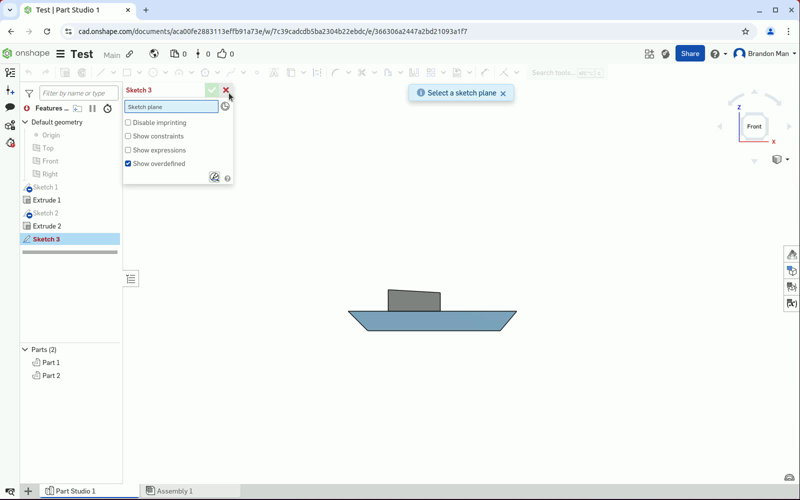
mouse_move(73, 163)
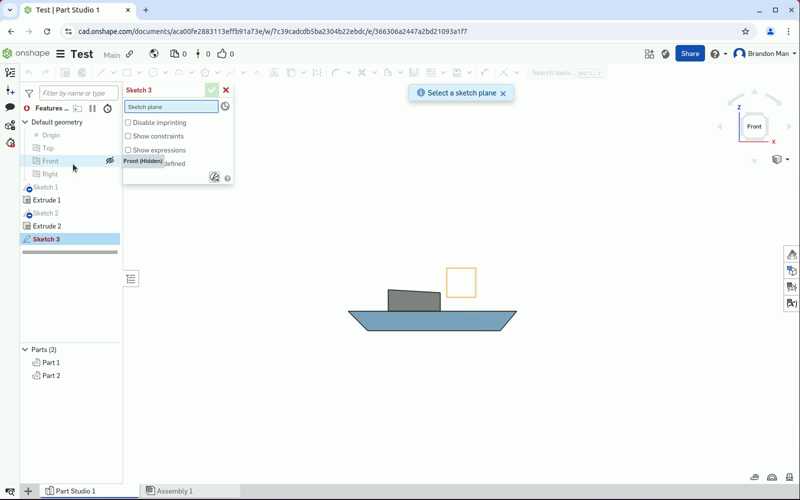
click(73, 163)
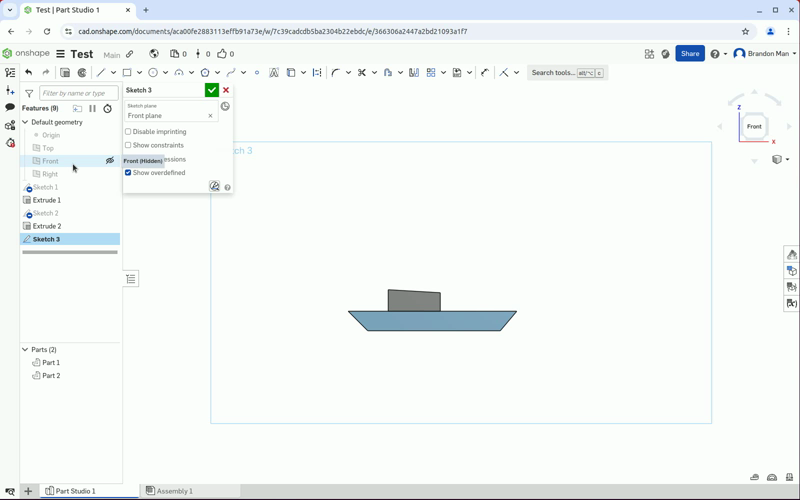
mouse_move(73, 352)
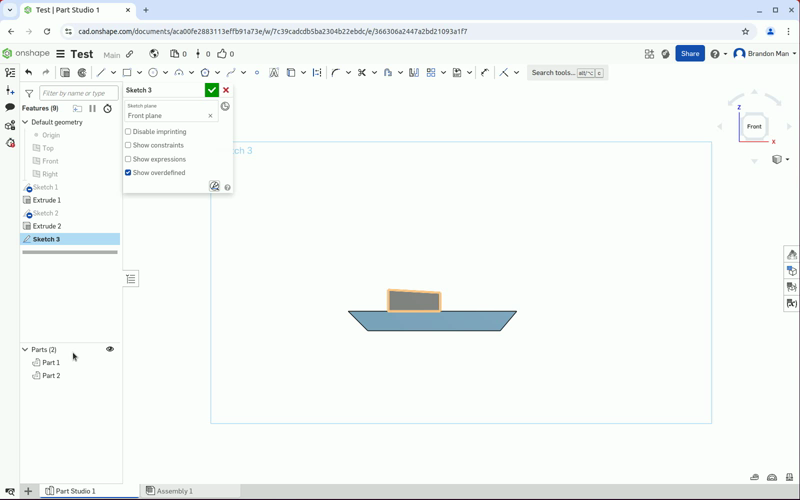
key(y)
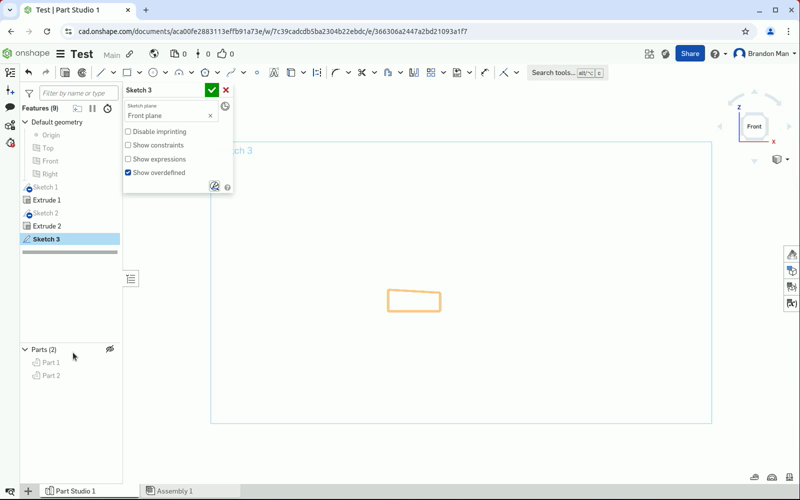
key(l)
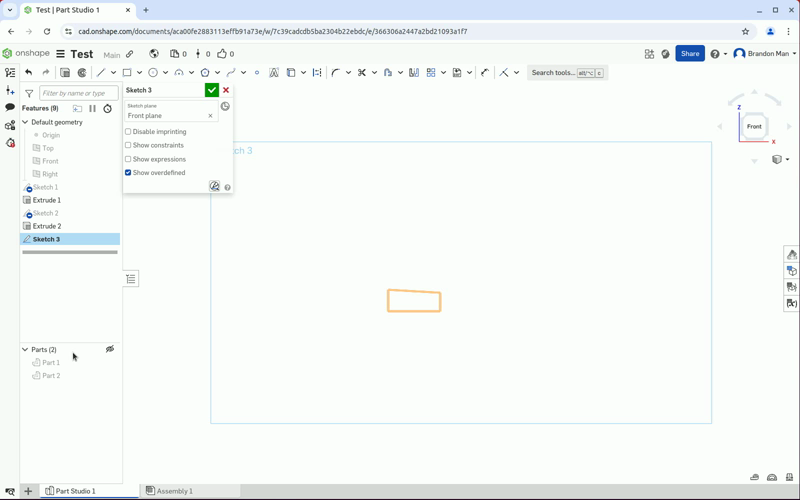
key_down(shift)
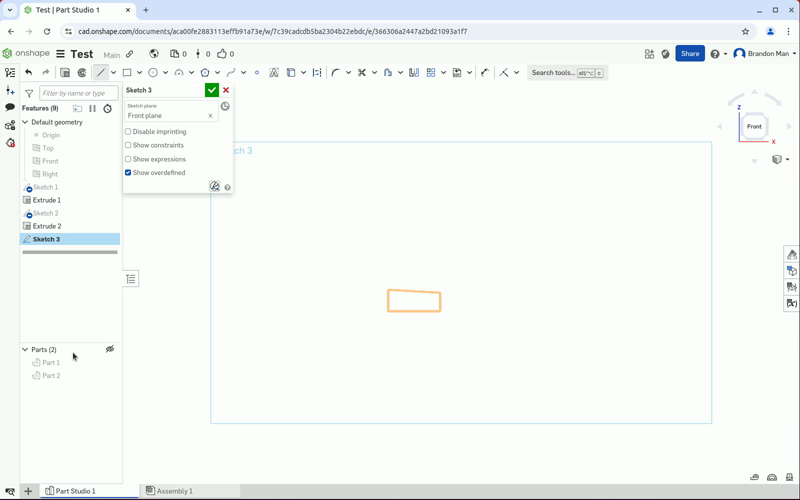
mouse_move(348, 311)
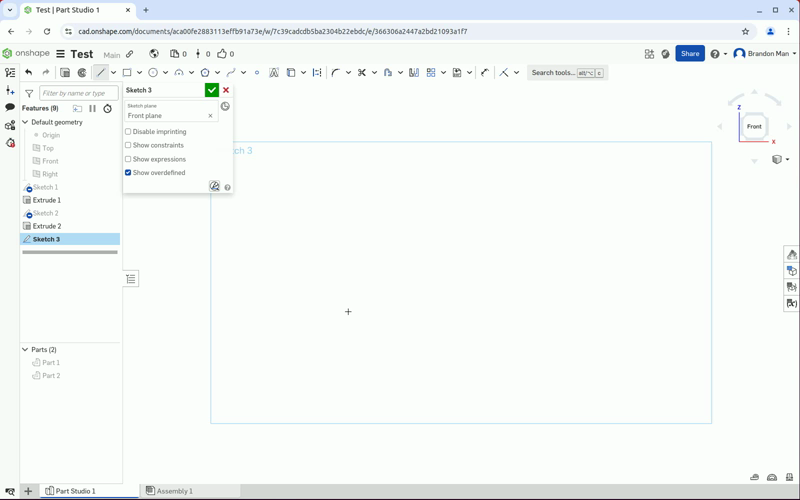
click(348, 311)
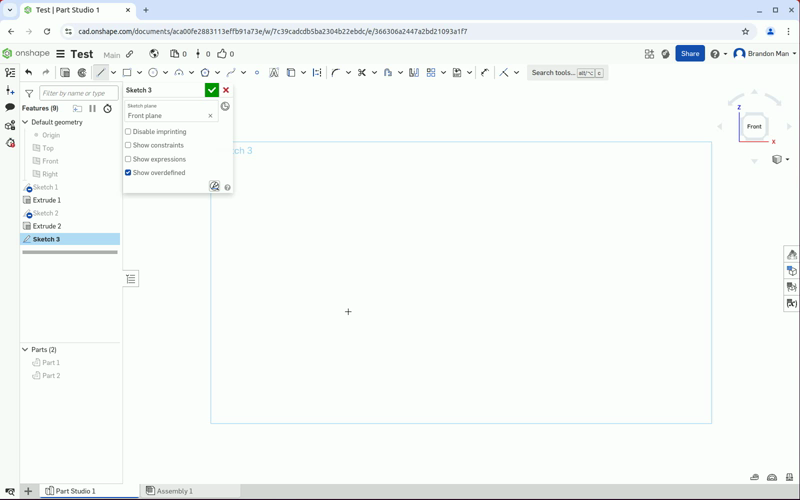
key_up(shift)
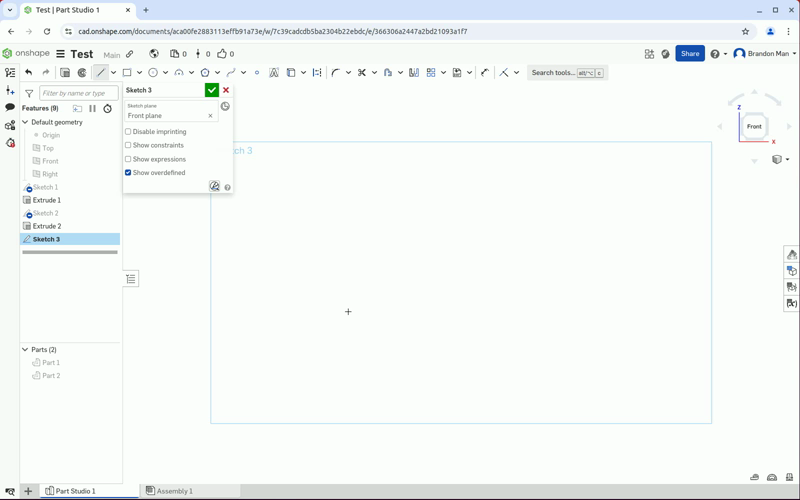
key_down(shift)
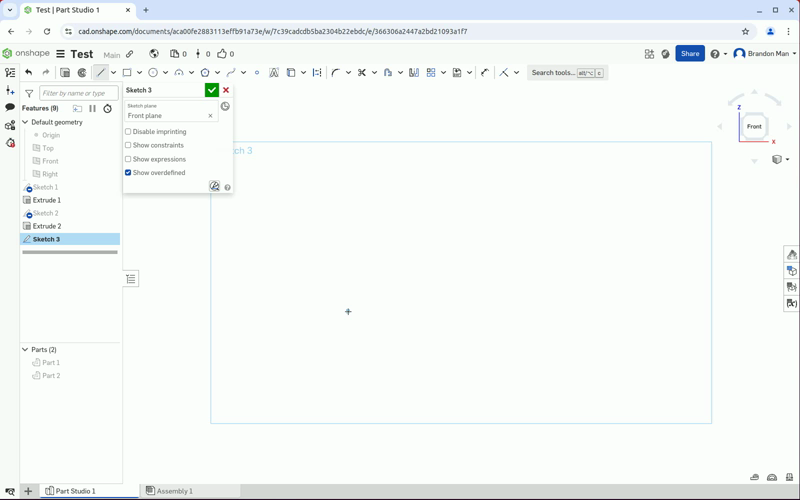
mouse_move(378, 311)
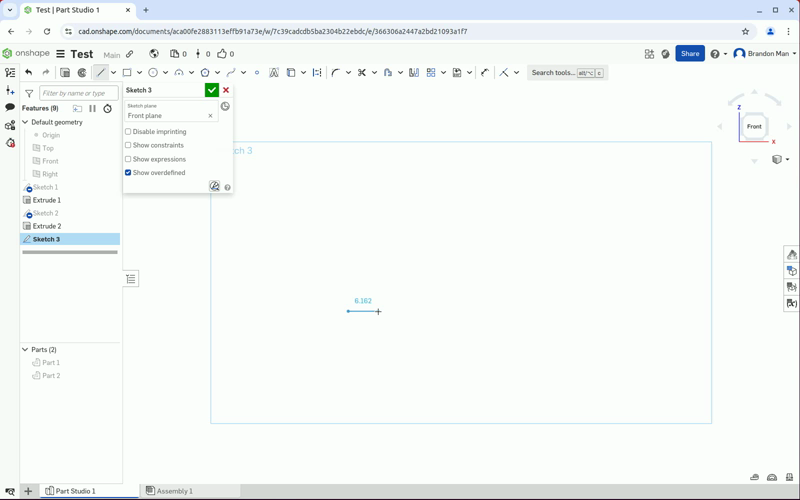
mouse_move(379, 311)
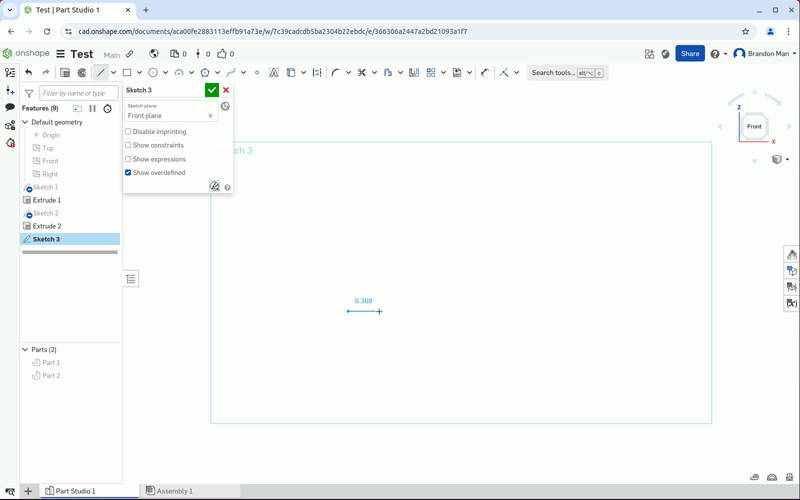
click(379, 311)
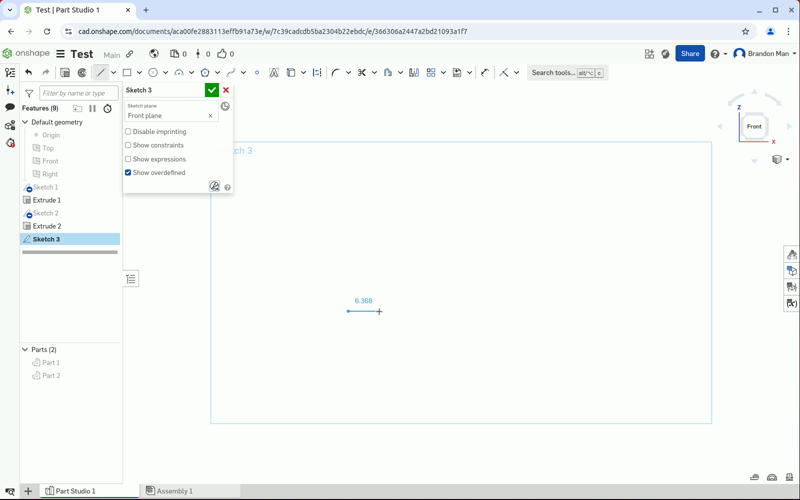
key_up(shift)
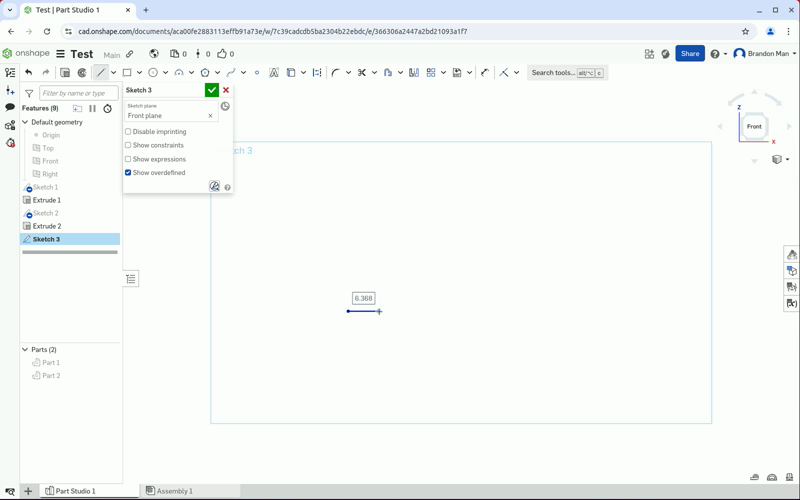
key_down(shift)
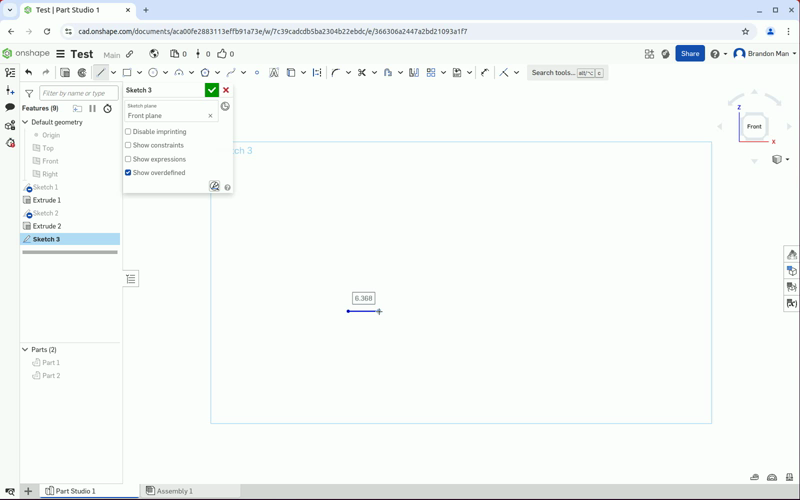
mouse_move(409, 311)
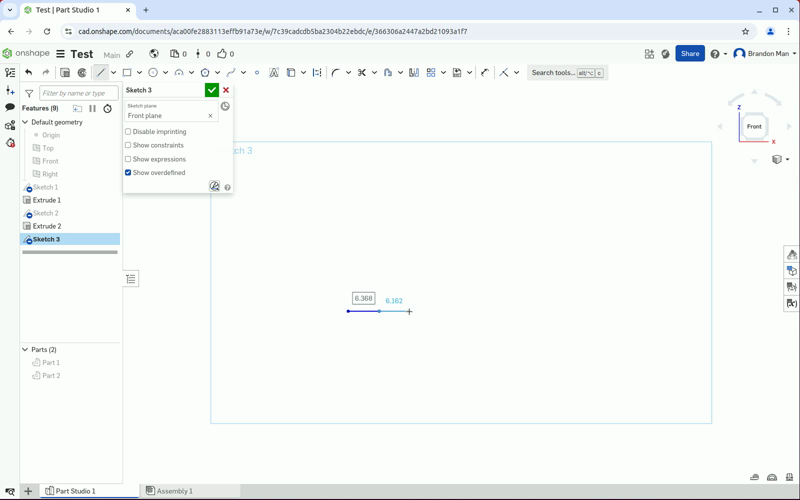
mouse_move(368, 296)
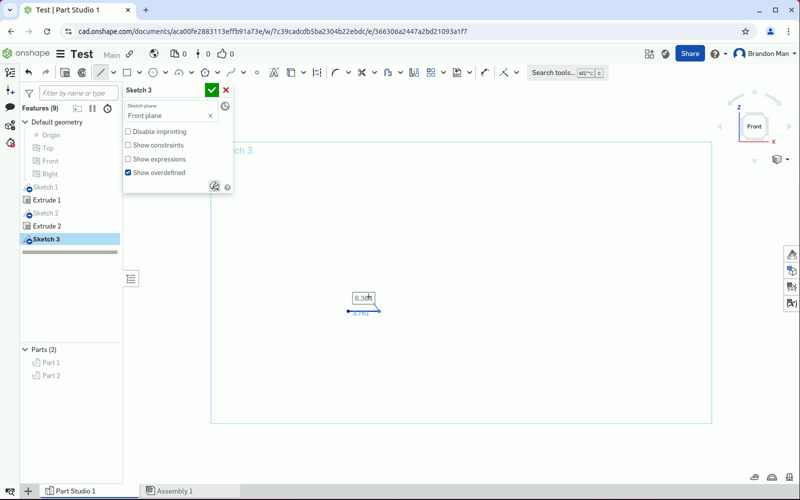
click(368, 296)
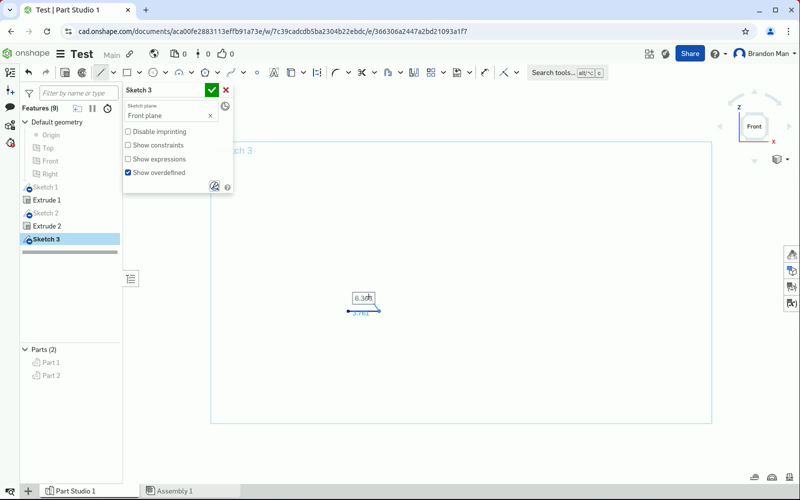
key_up(shift)
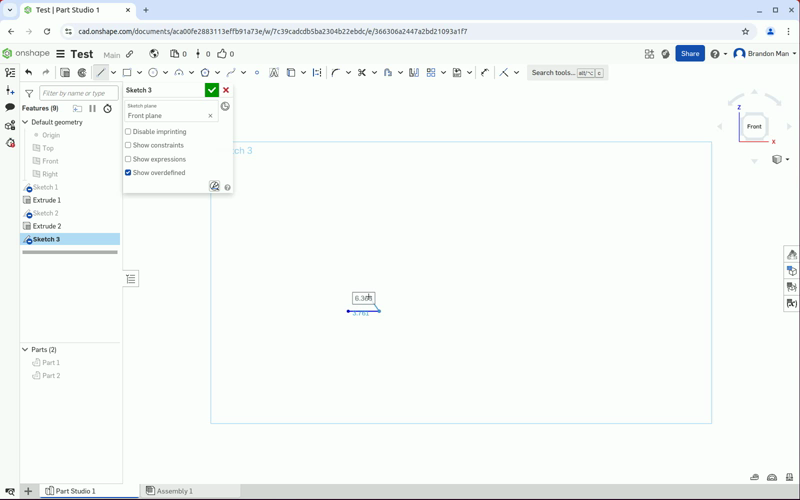
key_down(shift)
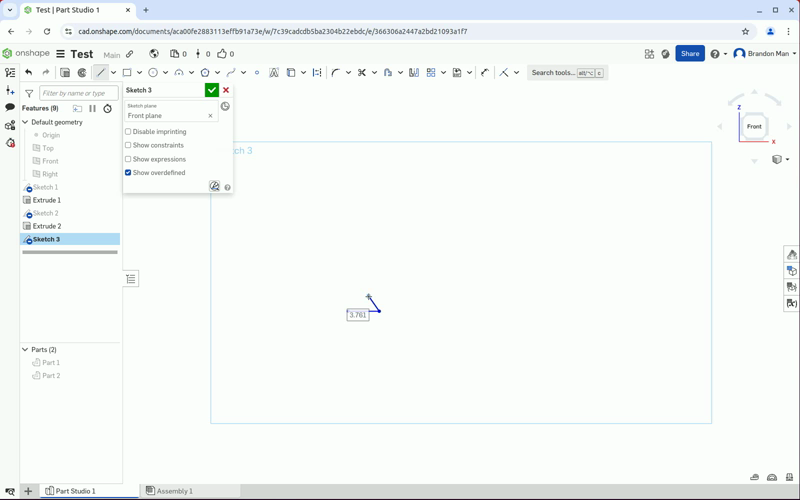
mouse_move(398, 296)
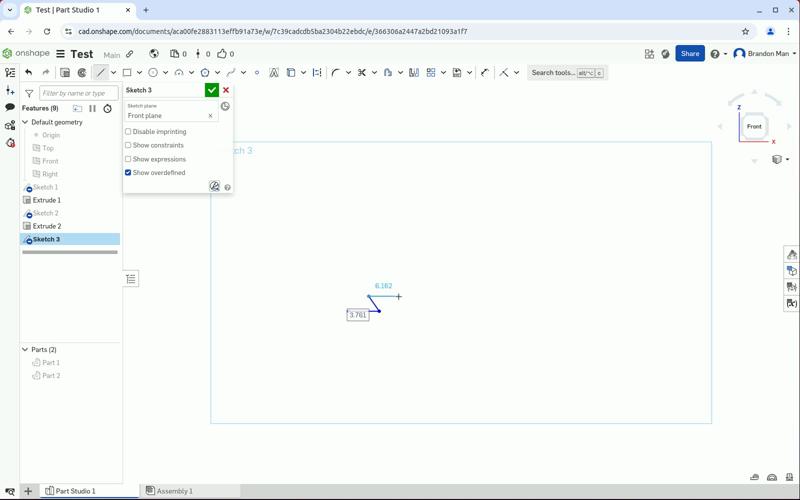
mouse_move(357, 296)
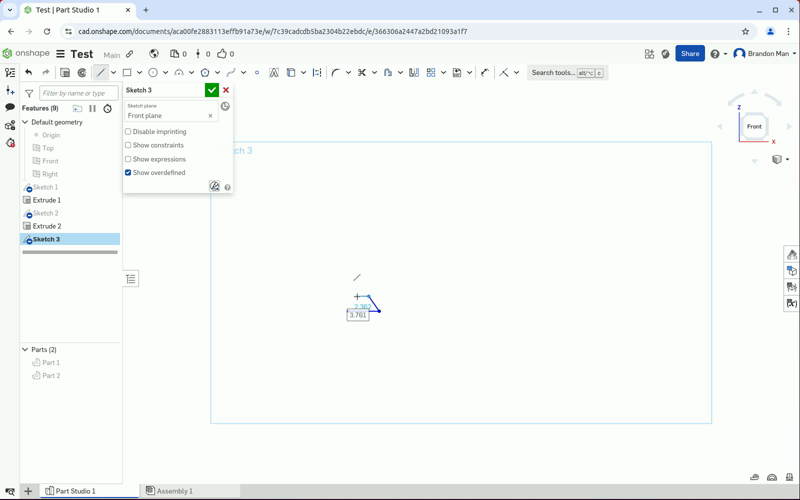
click(357, 296)
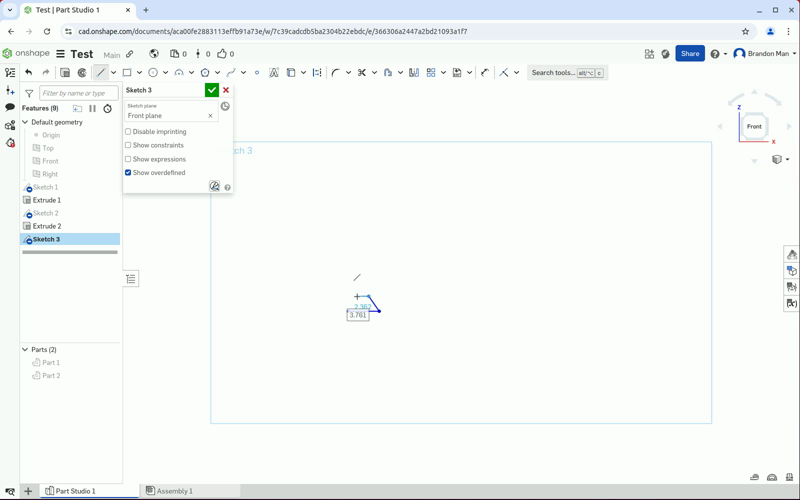
key_up(shift)
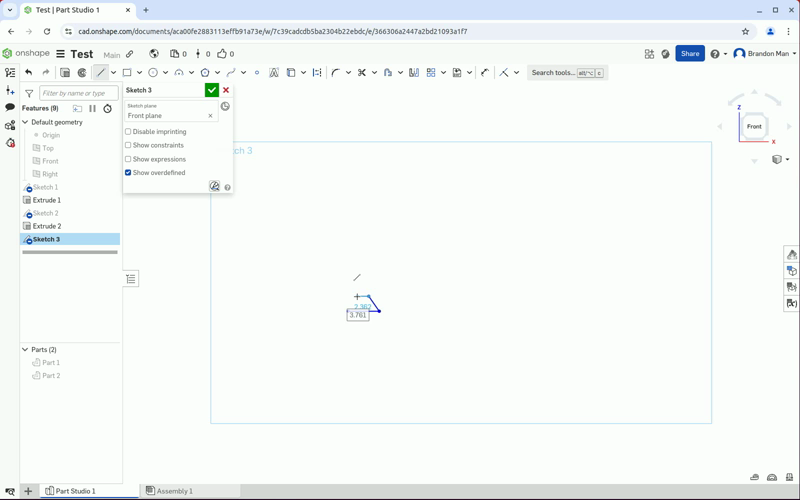
key_down(shift)
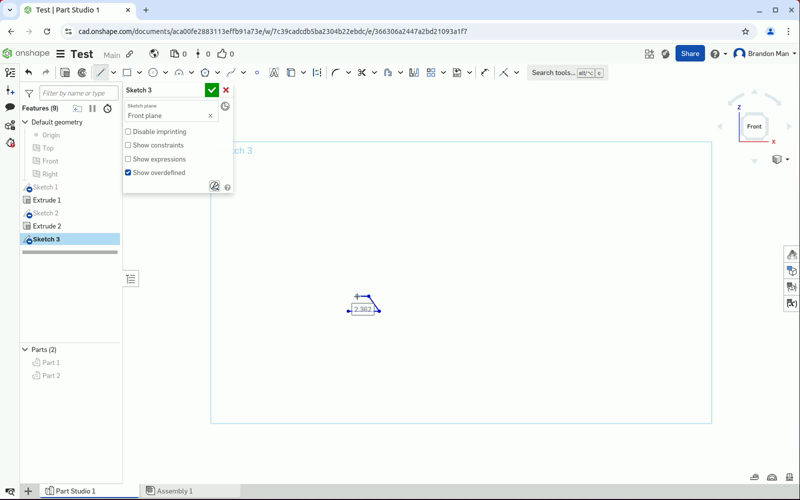
mouse_move(387, 296)
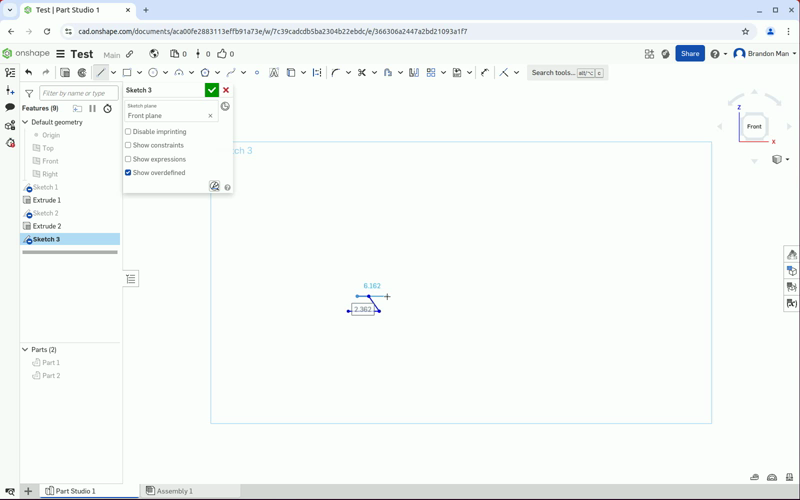
mouse_move(353, 296)
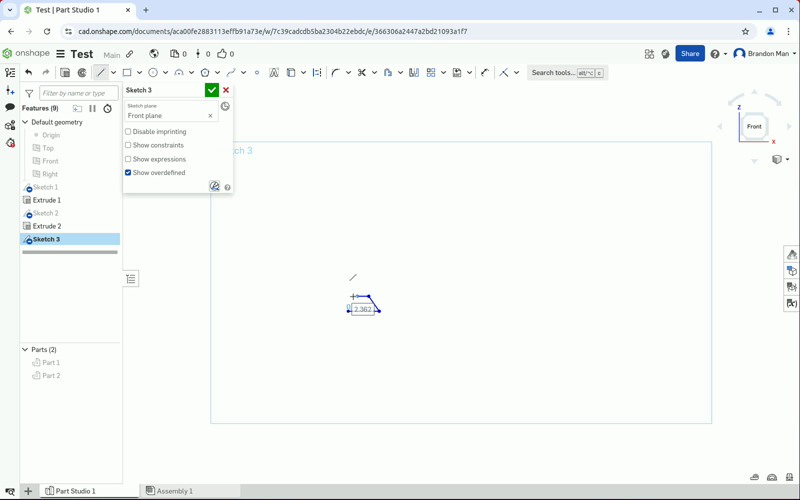
scroll(6)
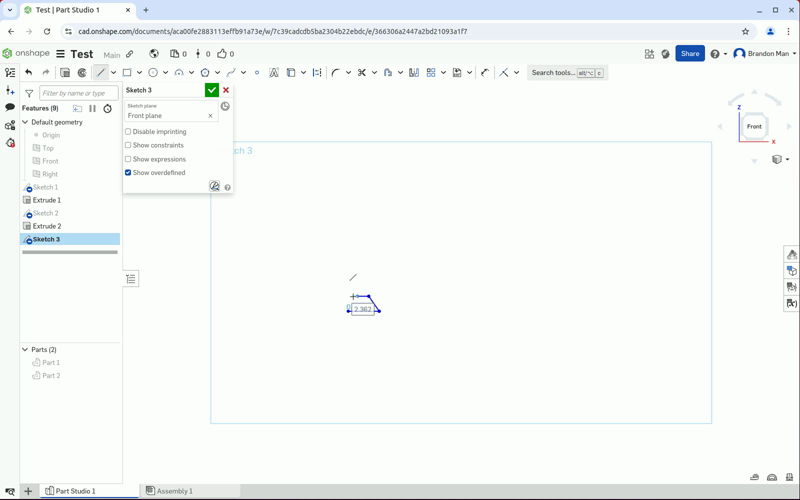
scroll(6)
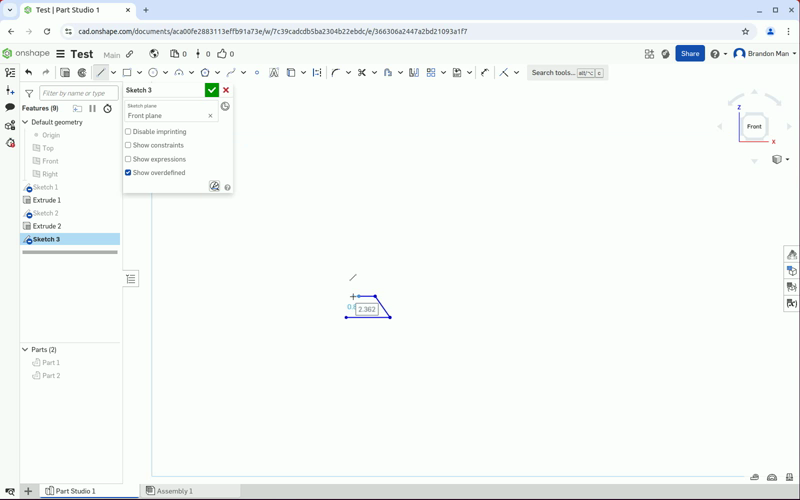
scroll(6)
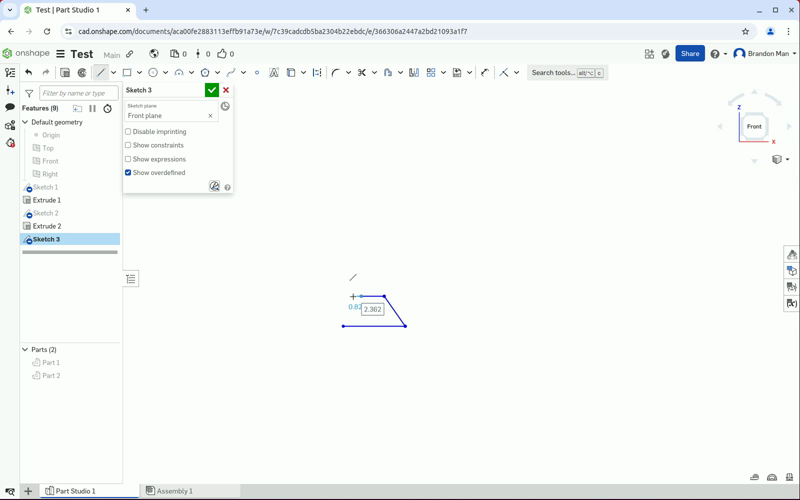
scroll(6)
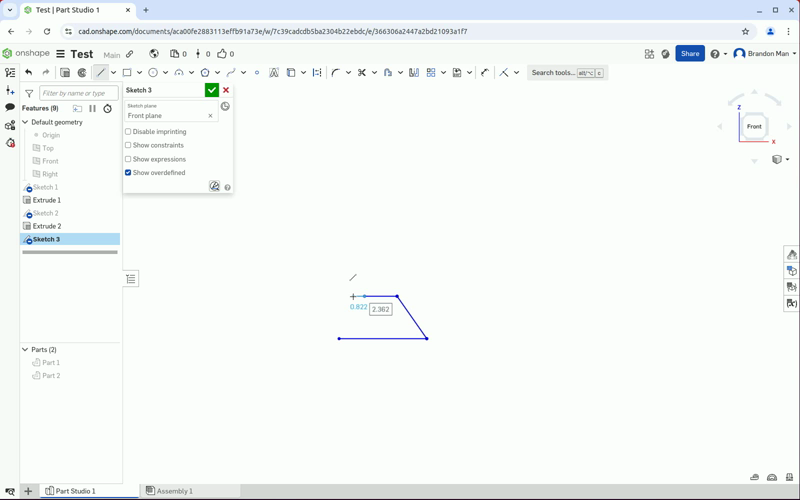
scroll(6)
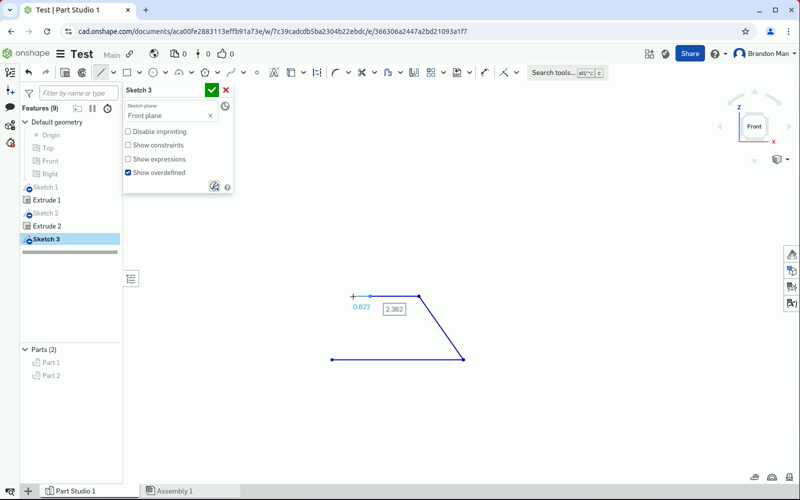
scroll(6)
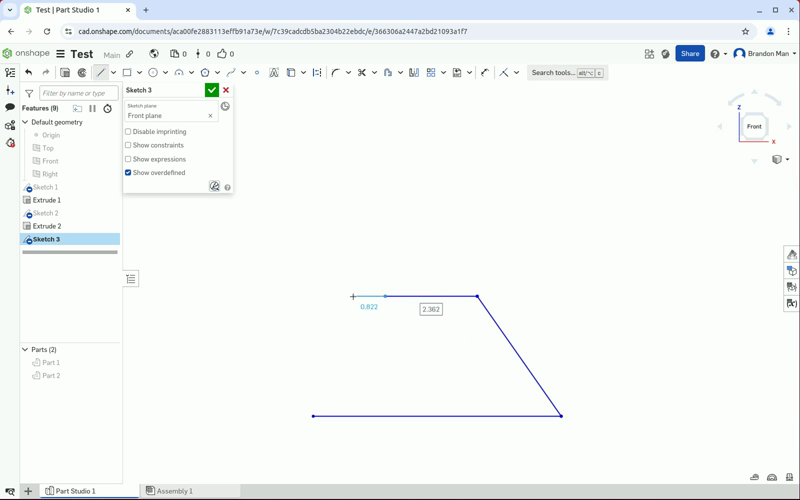
scroll(6)
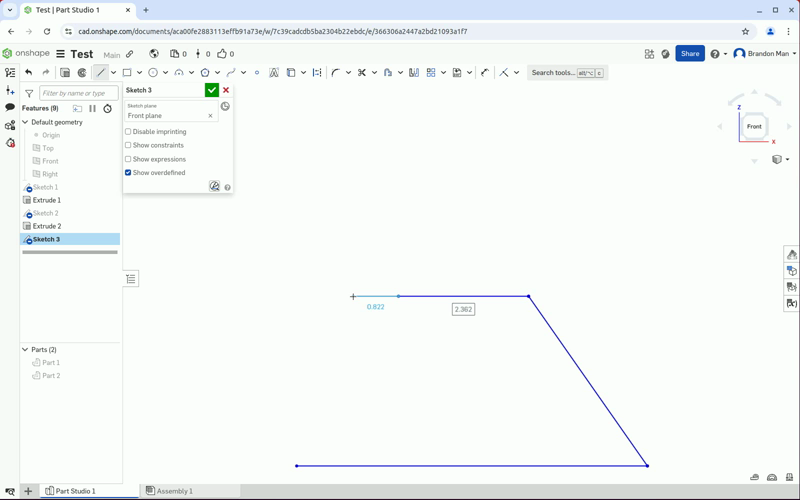
click(353, 296)
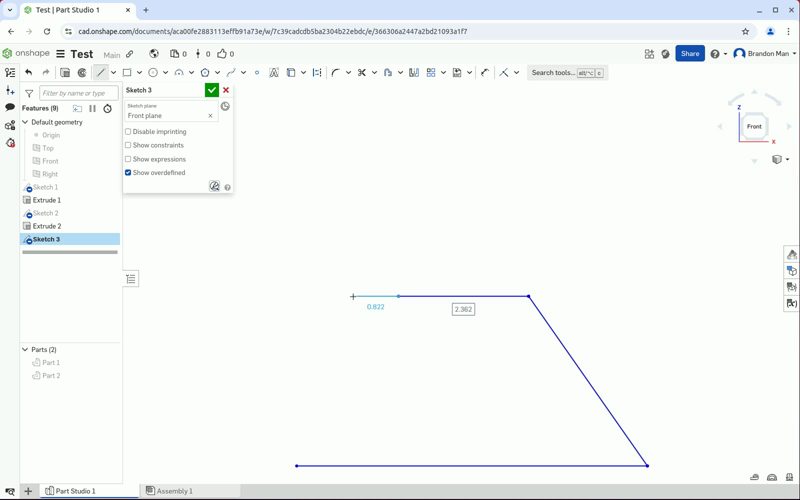
scroll(-6)
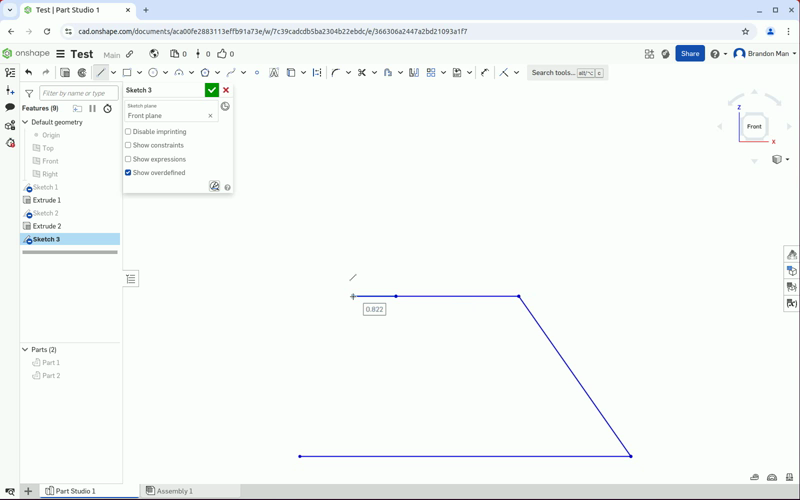
scroll(-6)
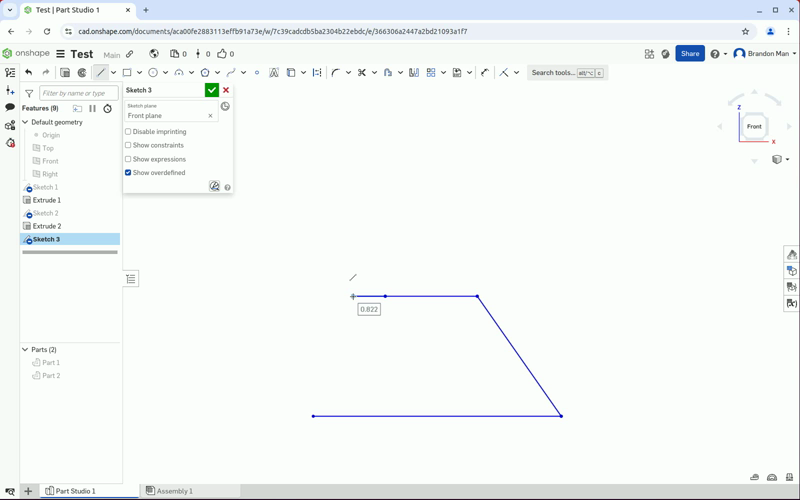
scroll(-6)
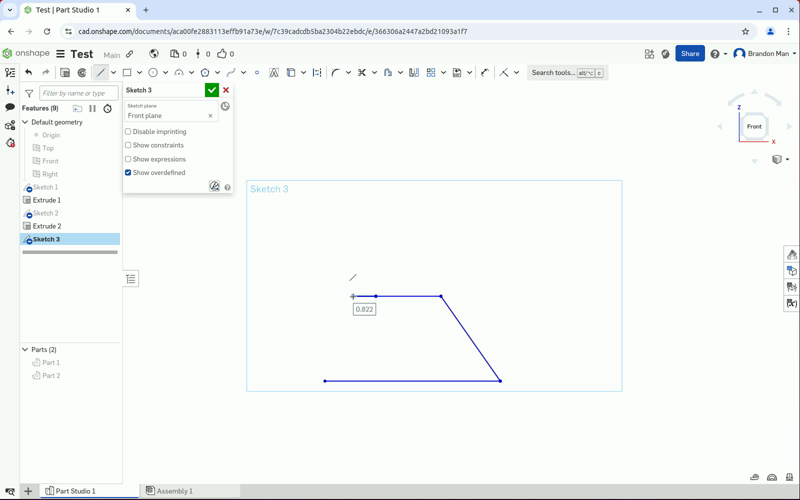
scroll(-6)
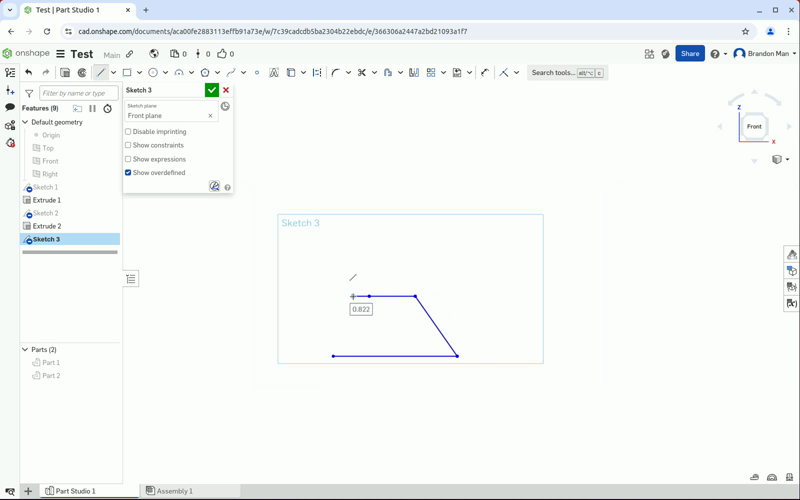
scroll(-6)
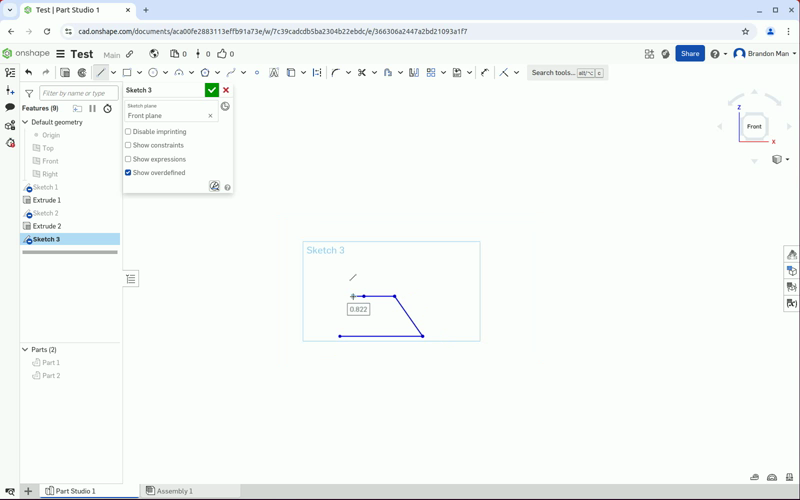
scroll(-6)
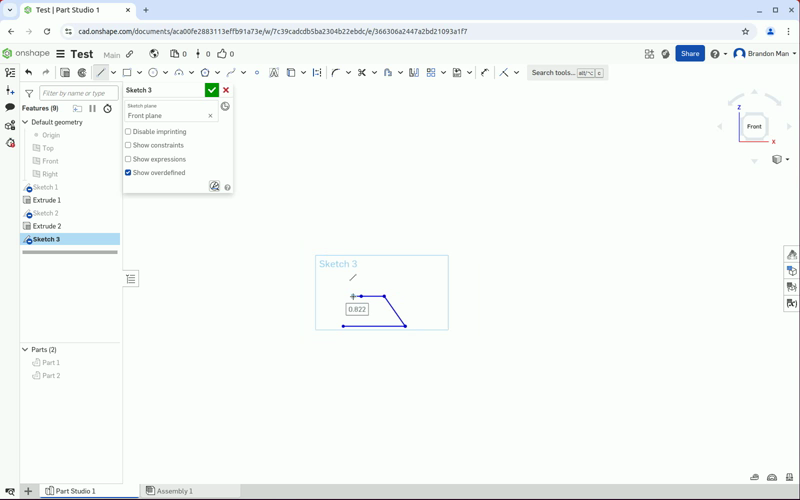
scroll(-6)
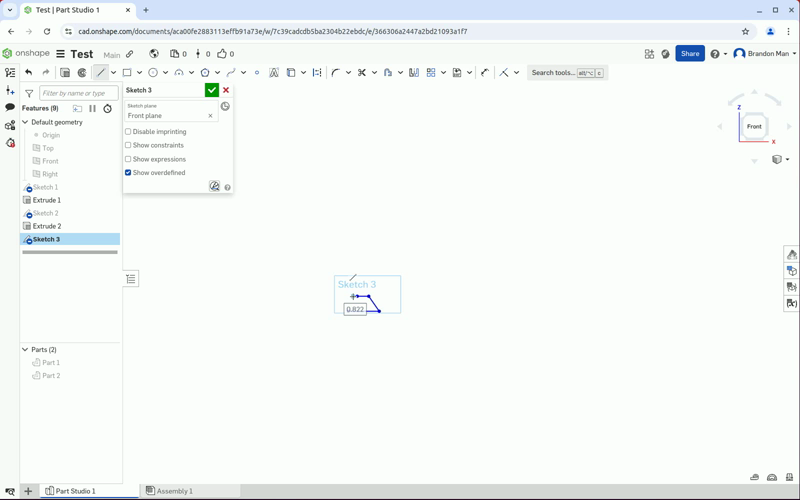
key_up(shift)
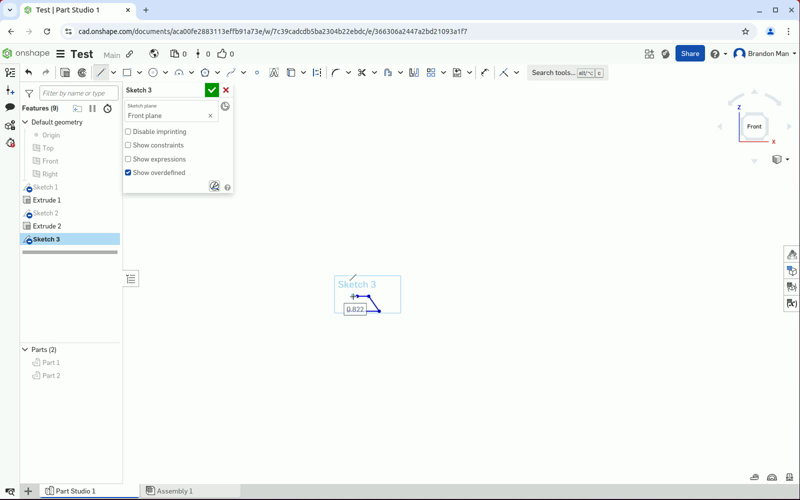
key_down(shift)
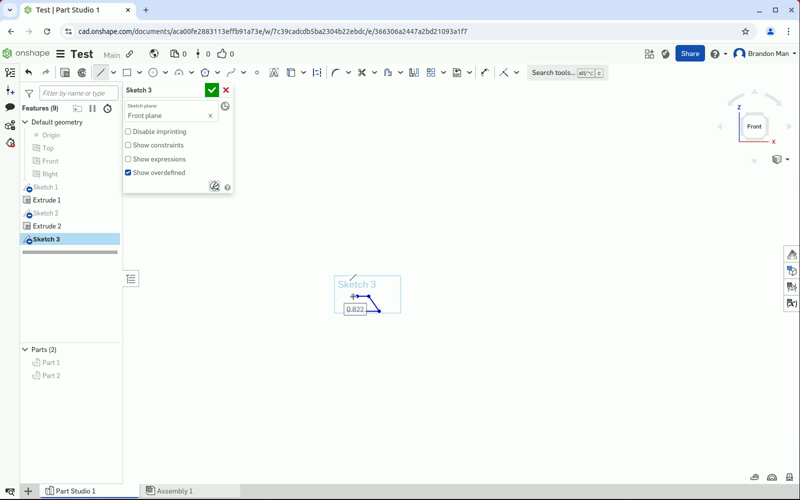
mouse_move(383, 296)
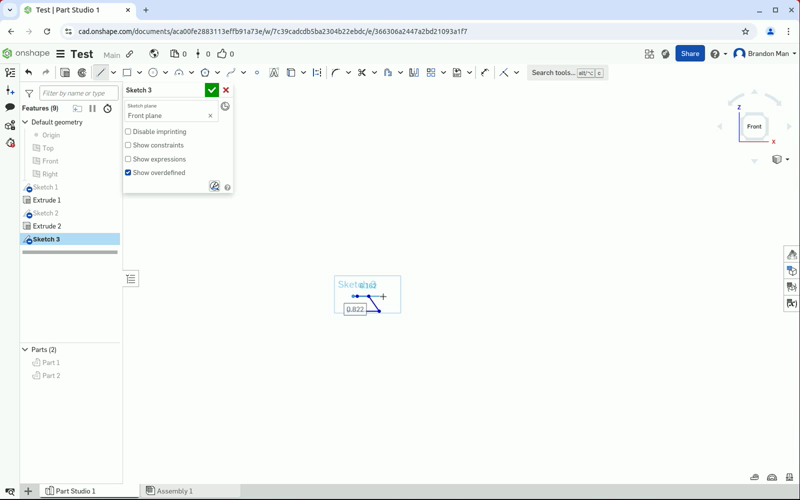
mouse_move(348, 296)
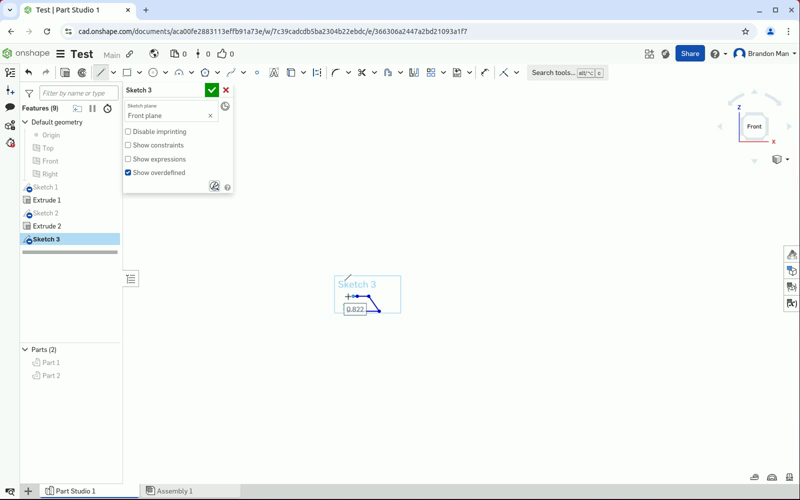
scroll(6)
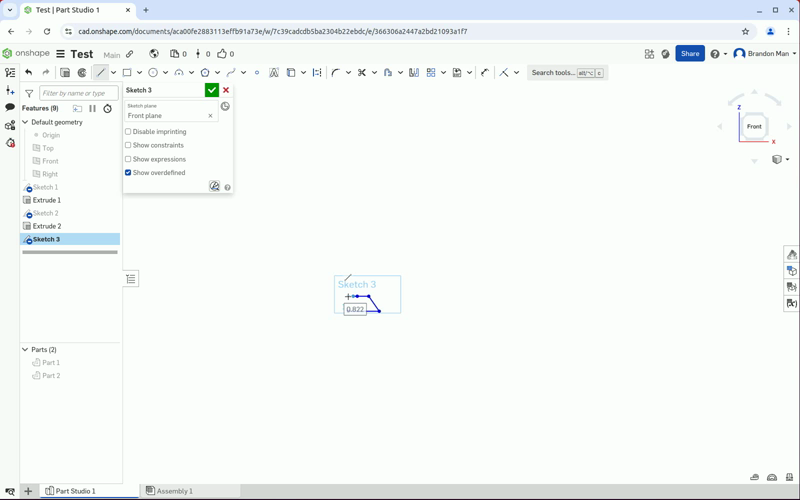
scroll(6)
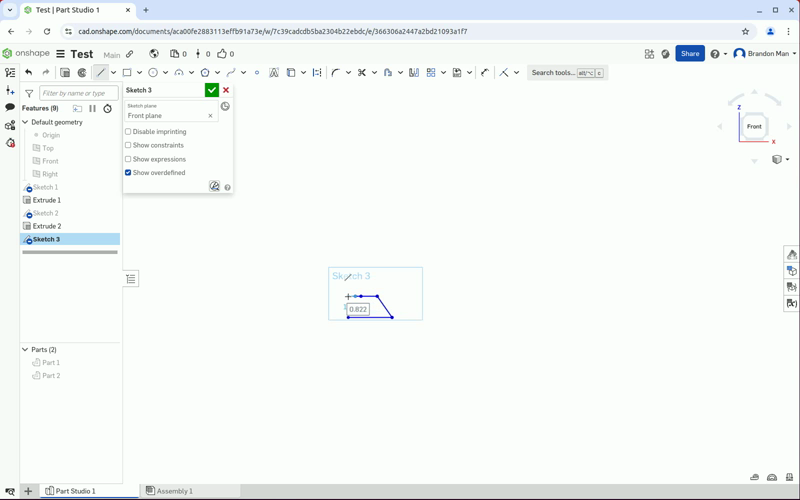
scroll(6)
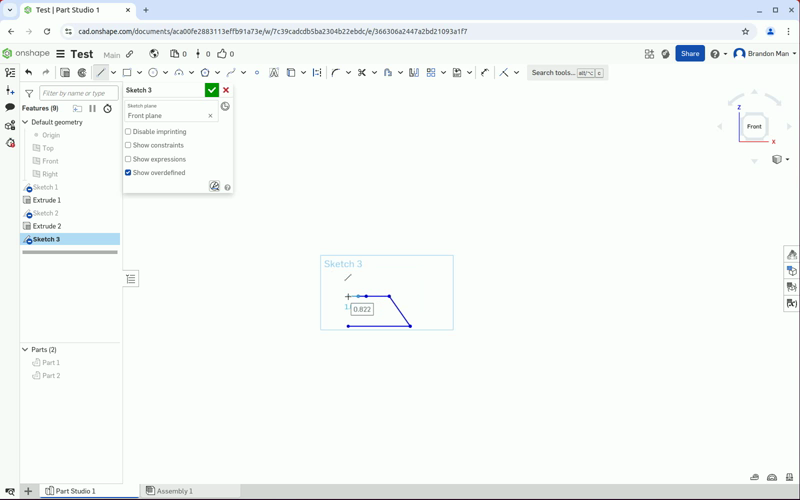
scroll(6)
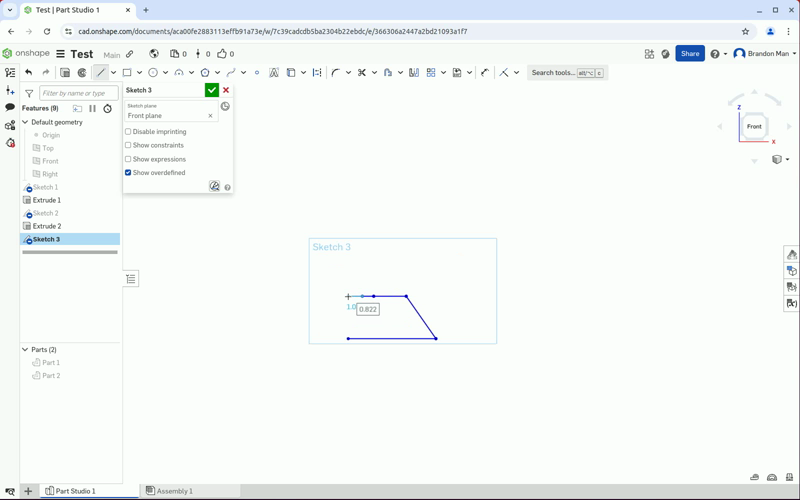
scroll(6)
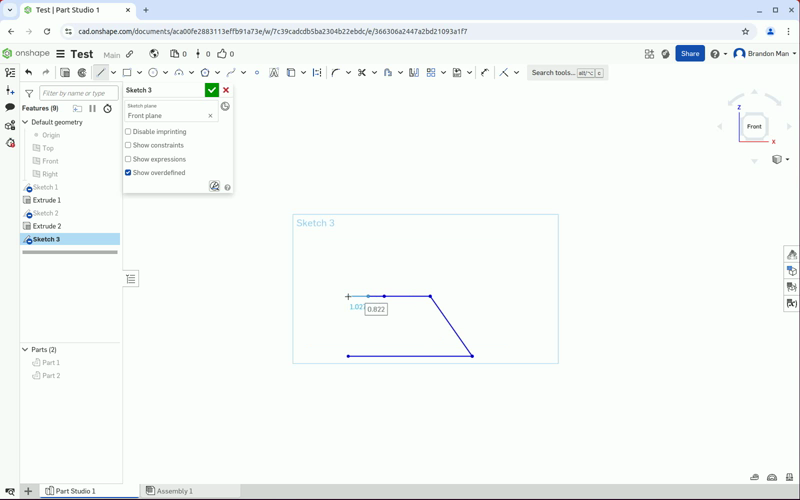
scroll(6)
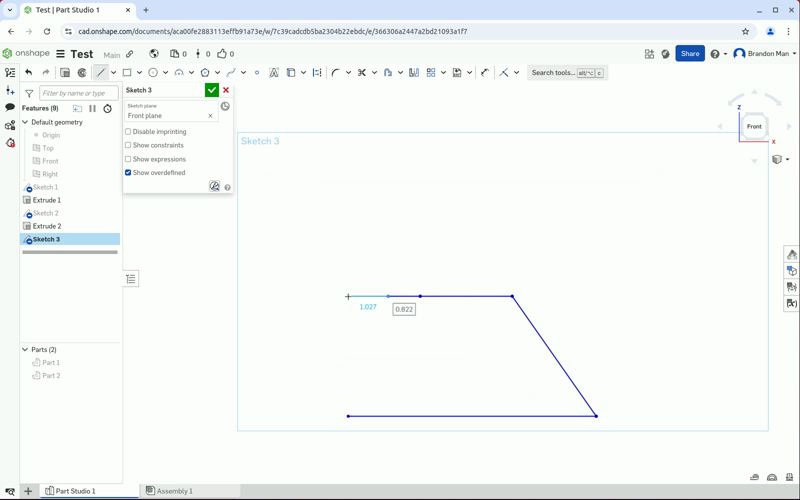
scroll(6)
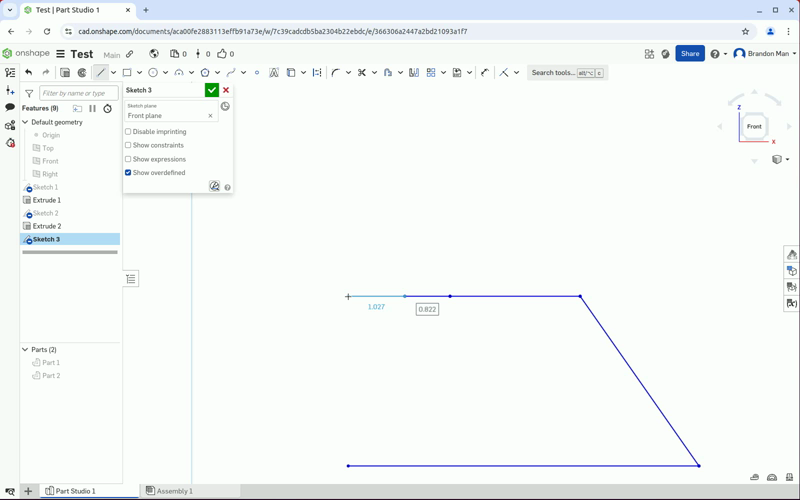
click(348, 296)
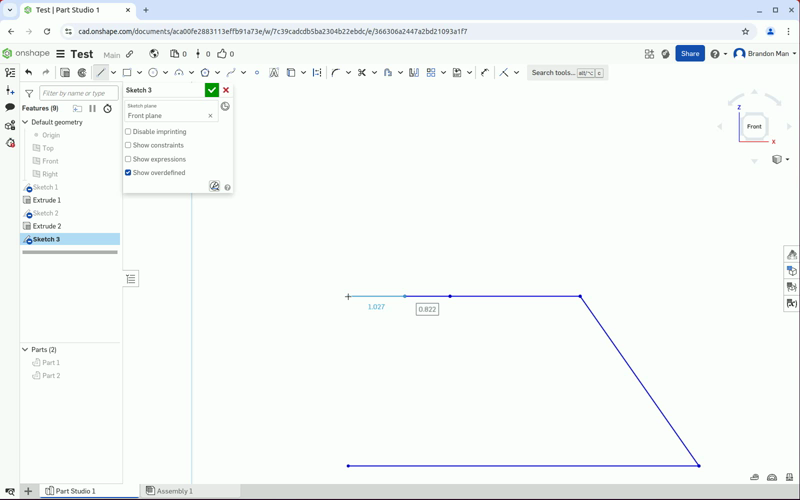
scroll(-6)
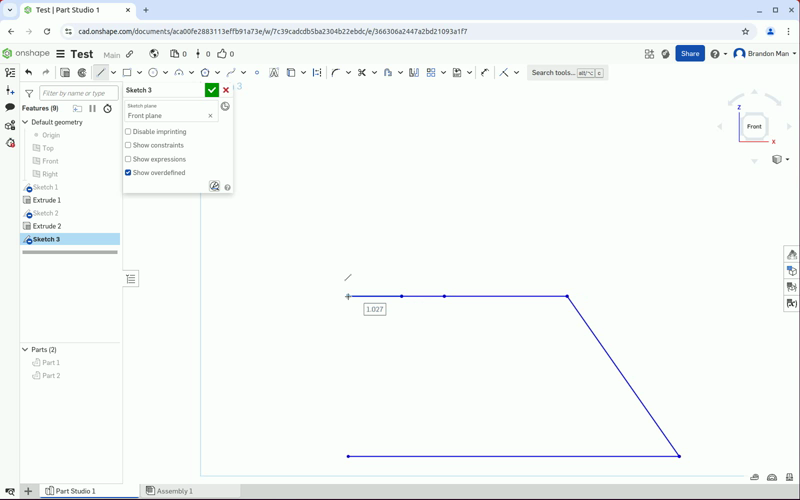
scroll(-6)
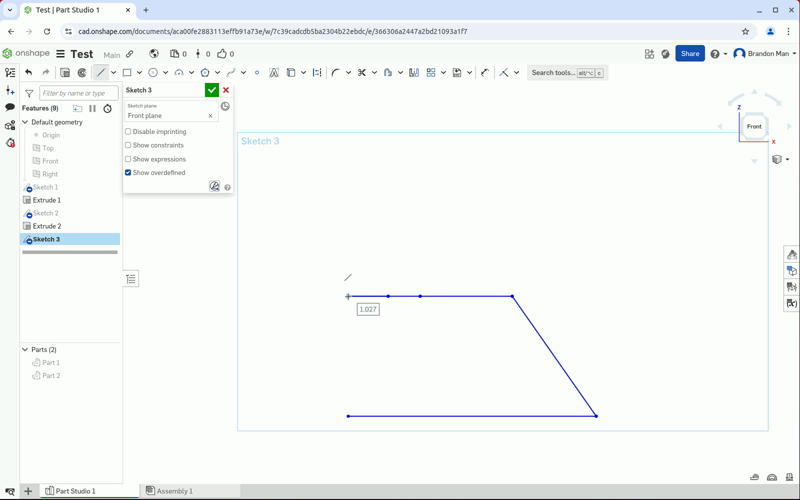
scroll(-6)
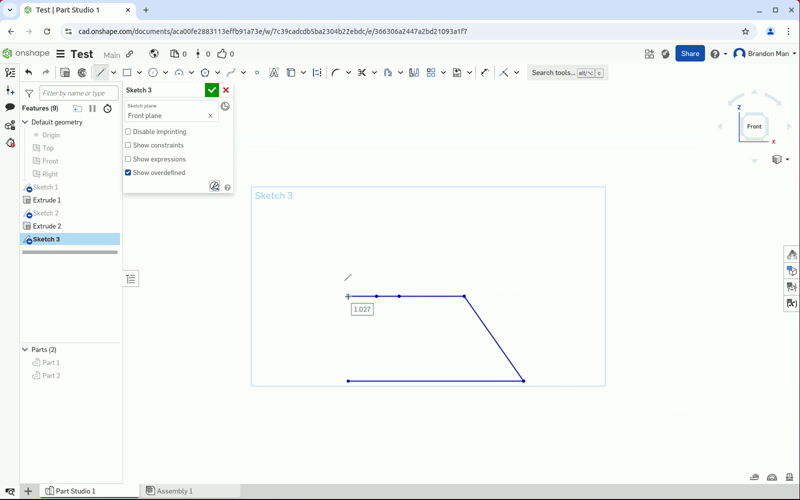
scroll(-6)
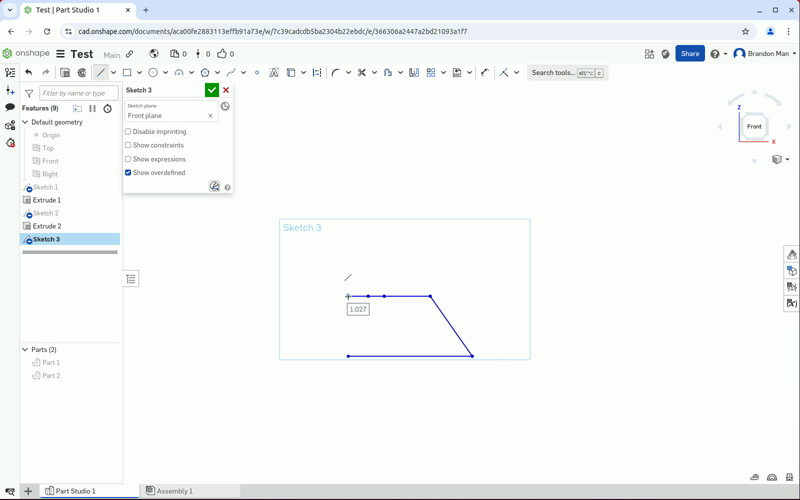
scroll(-6)
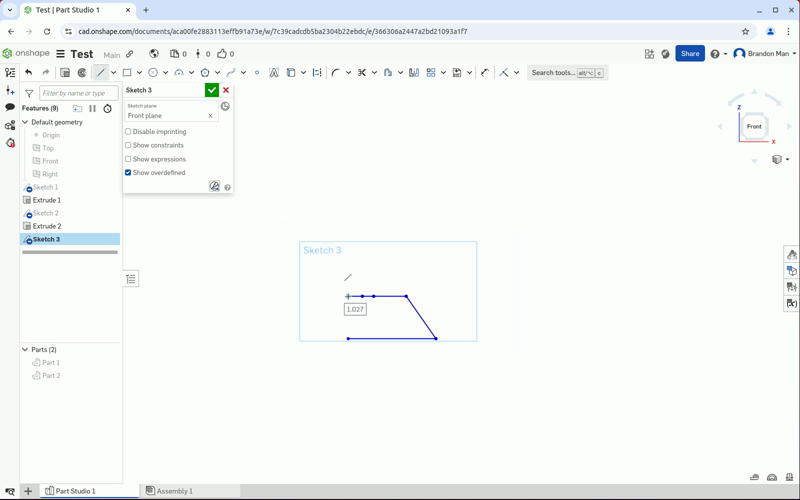
scroll(-6)
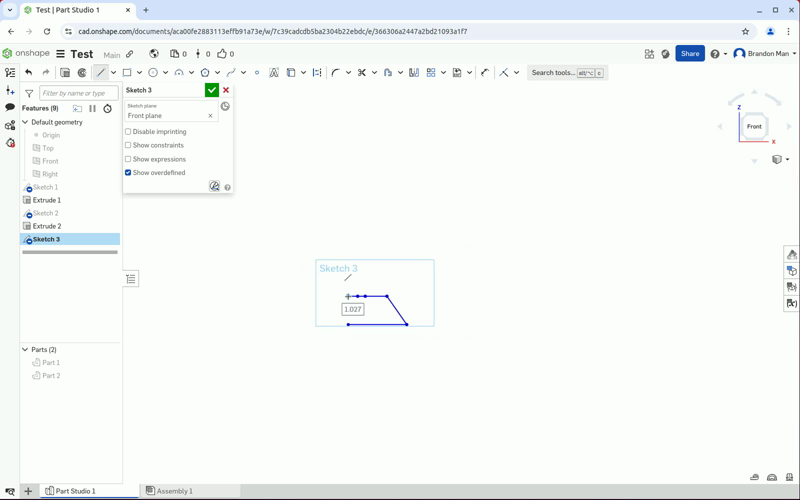
scroll(-6)
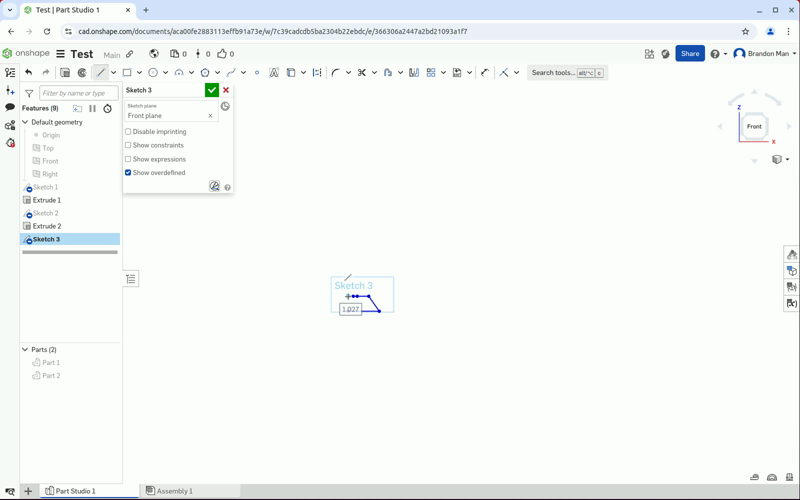
key_up(shift)
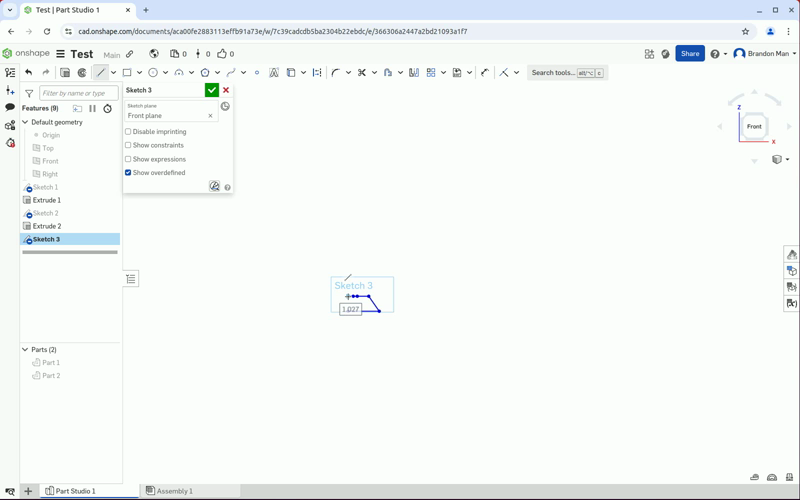
mouse_move(378, 296)
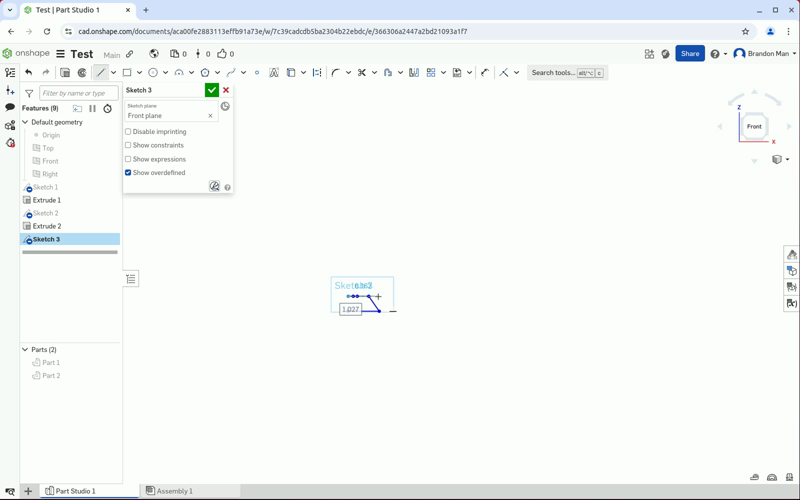
key_down(shift)
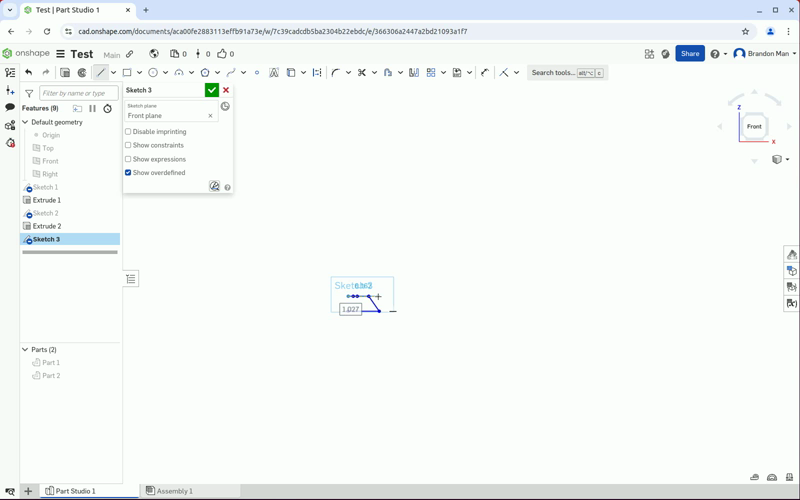
mouse_move(348, 311)
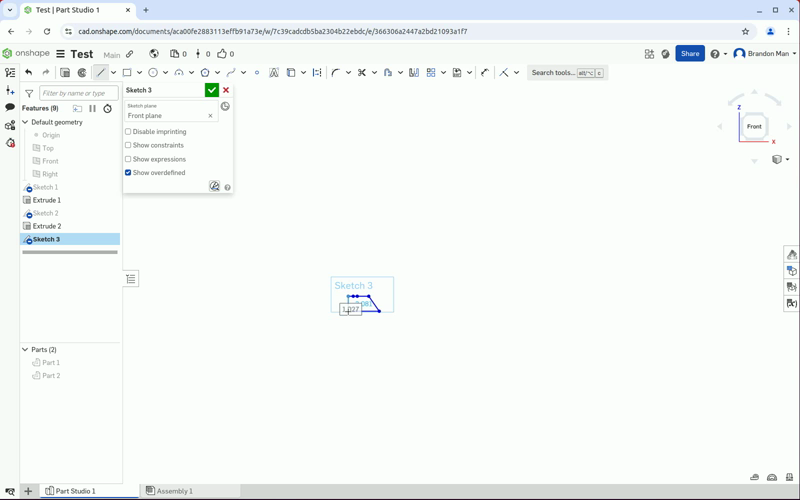
key_up(shift)
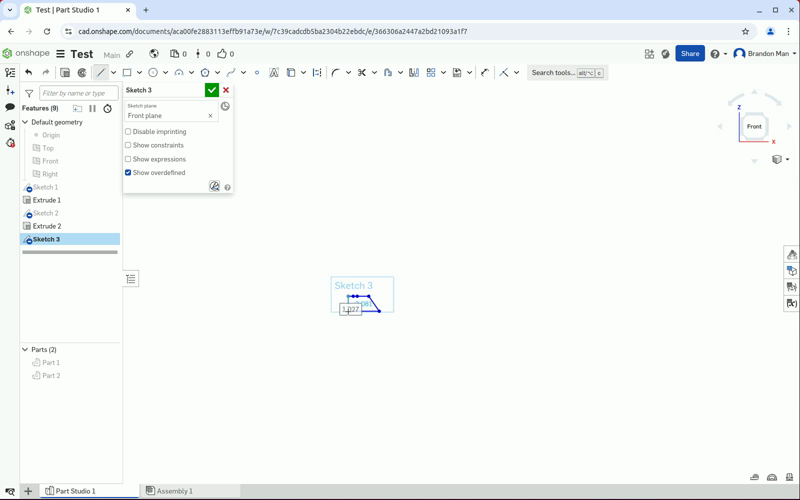
click(348, 311)
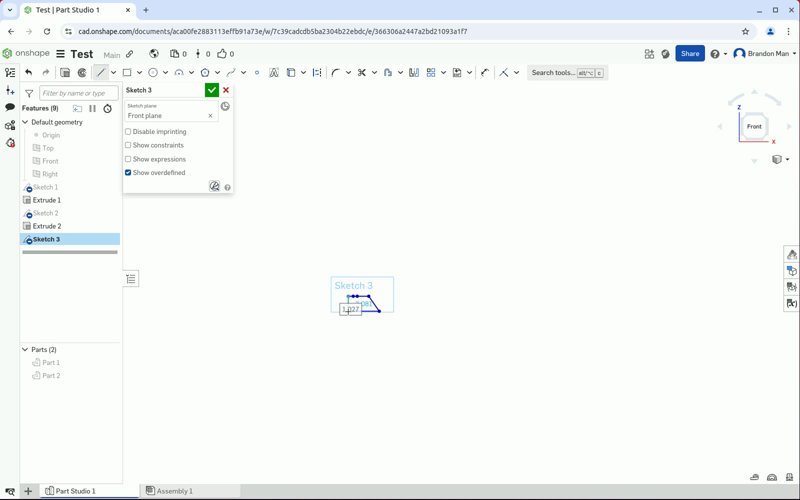
key(esc)
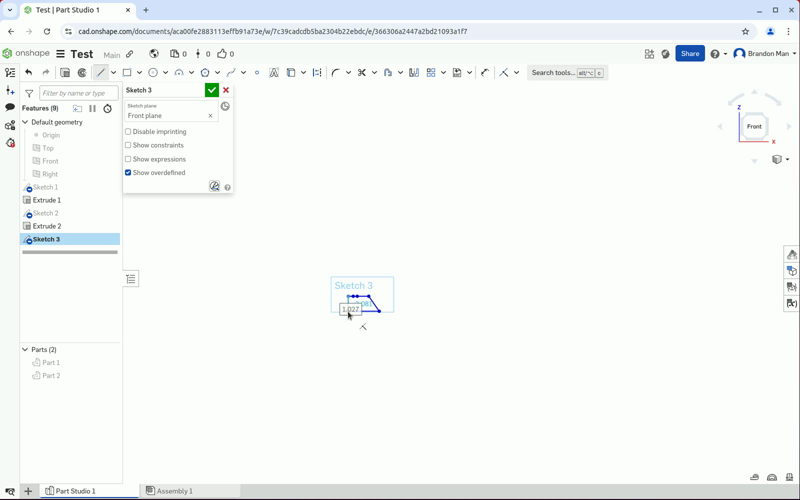
mouse_move(351, 303)
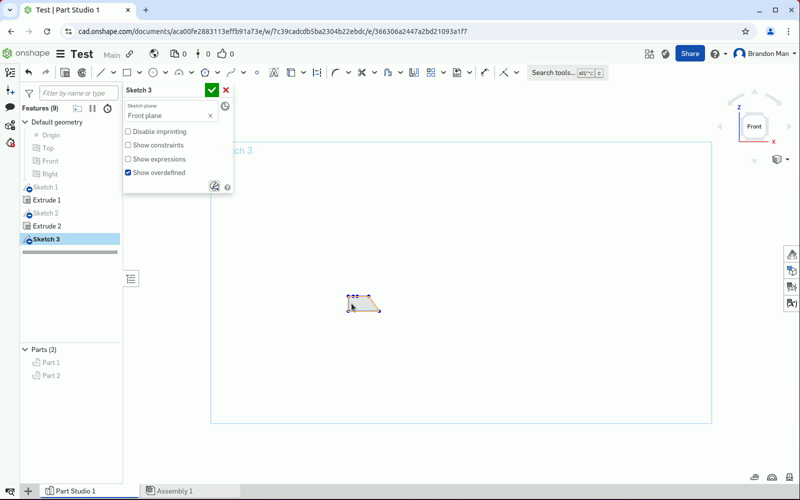
scroll(6)
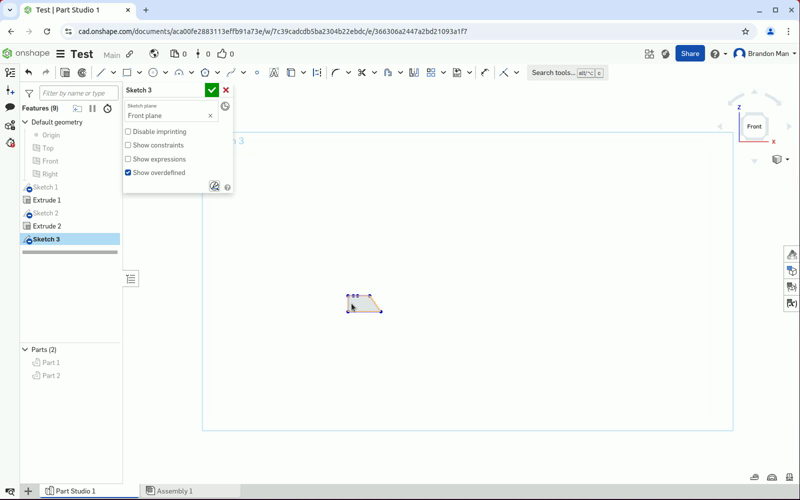
scroll(6)
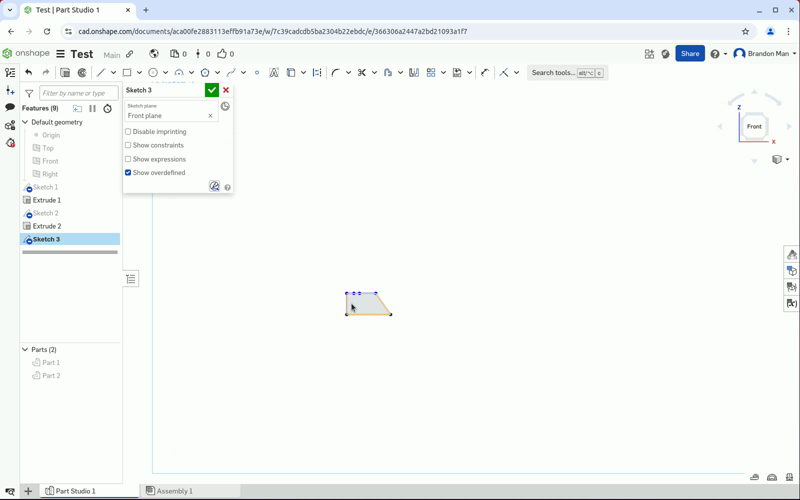
scroll(6)
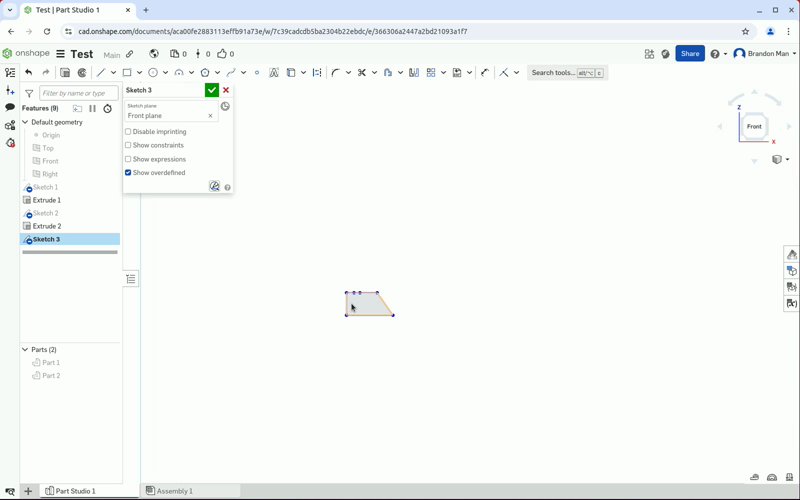
scroll(6)
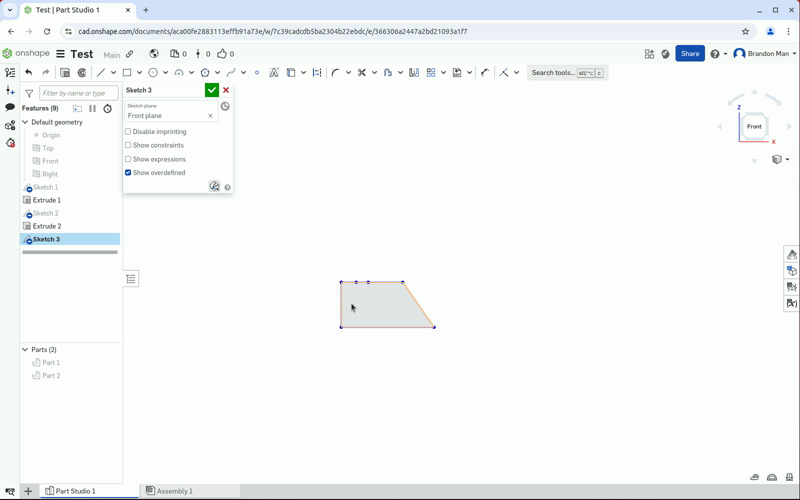
scroll(6)
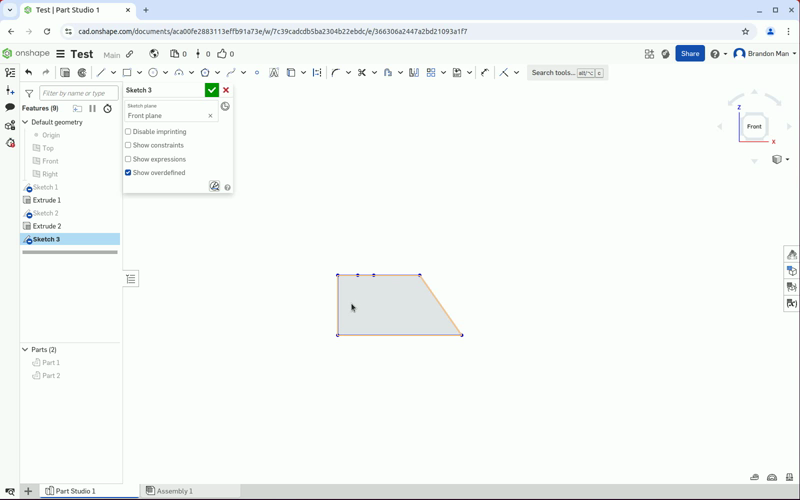
scroll(6)
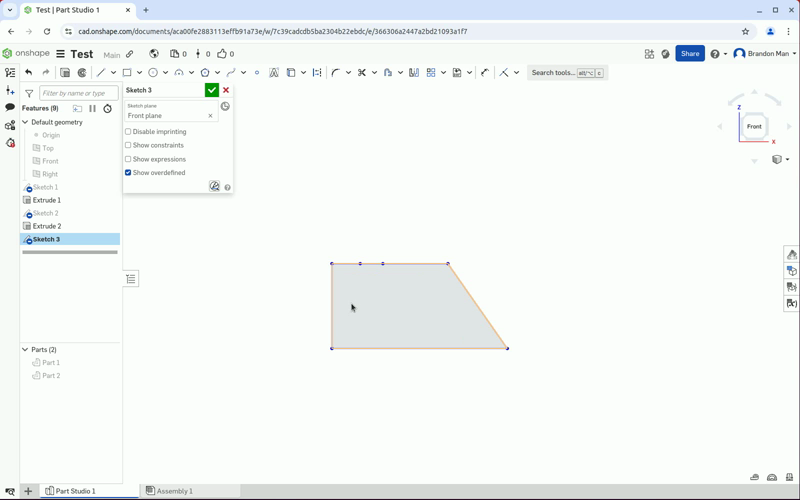
scroll(6)
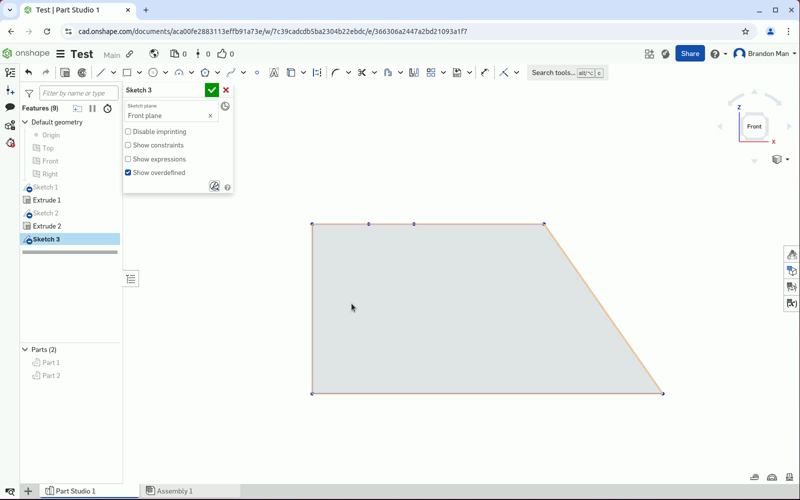
click(351, 303)
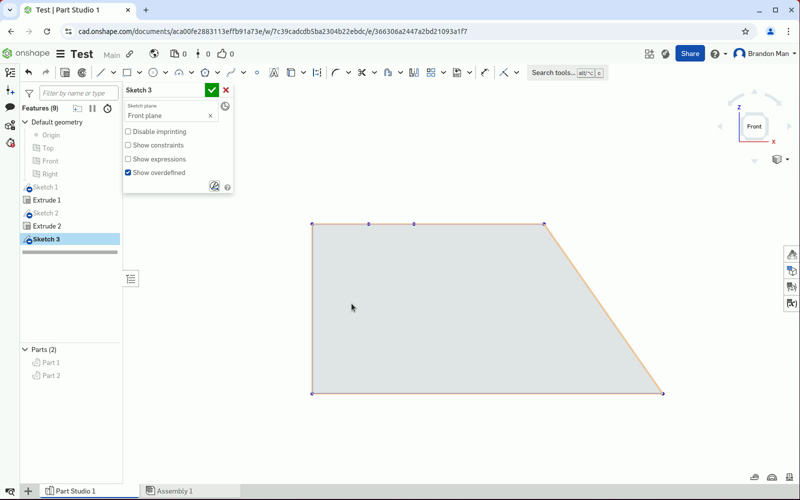
scroll(-6)
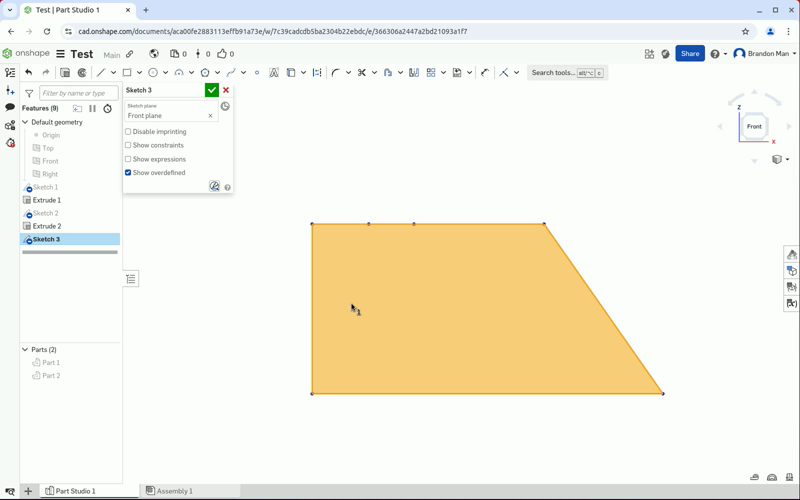
scroll(-6)
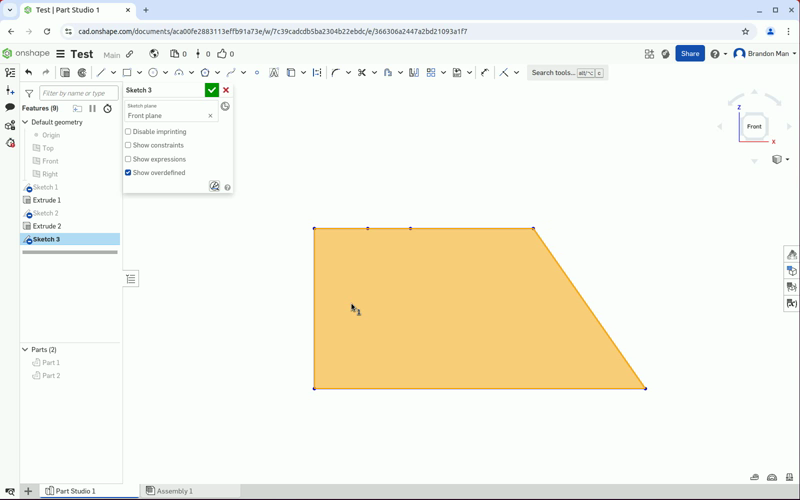
scroll(-6)
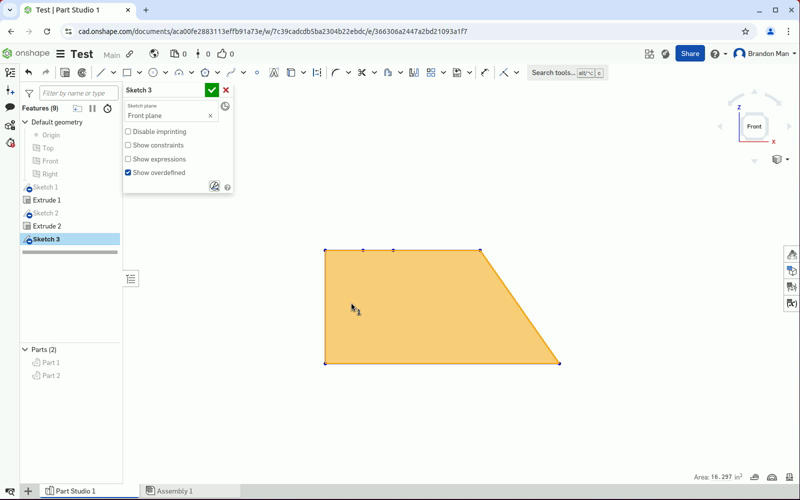
scroll(-6)
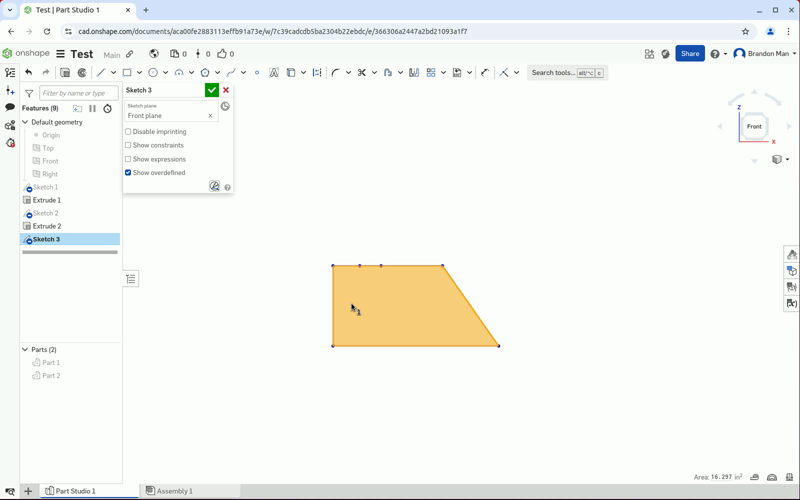
scroll(-6)
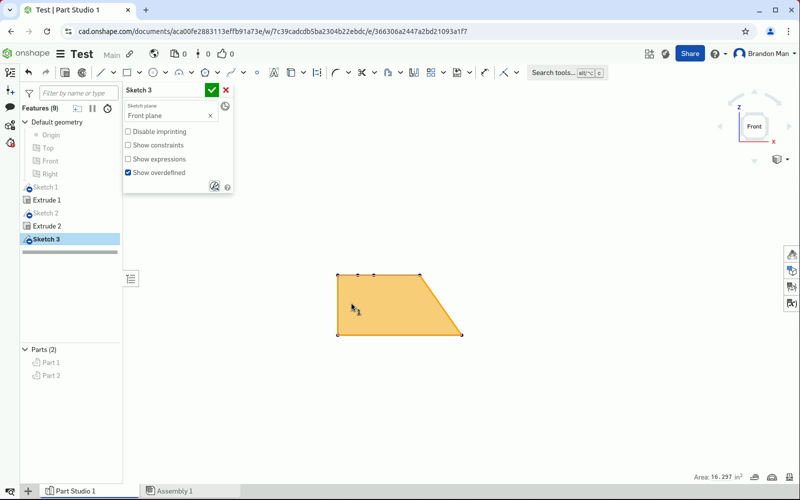
scroll(-6)
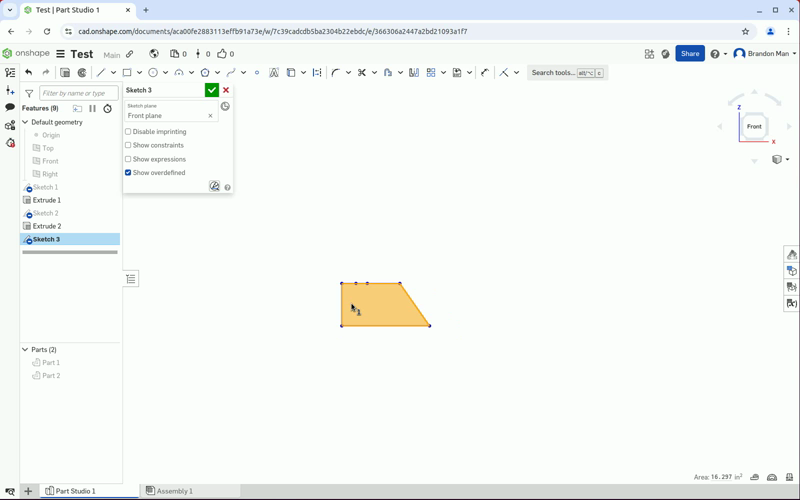
scroll(-6)
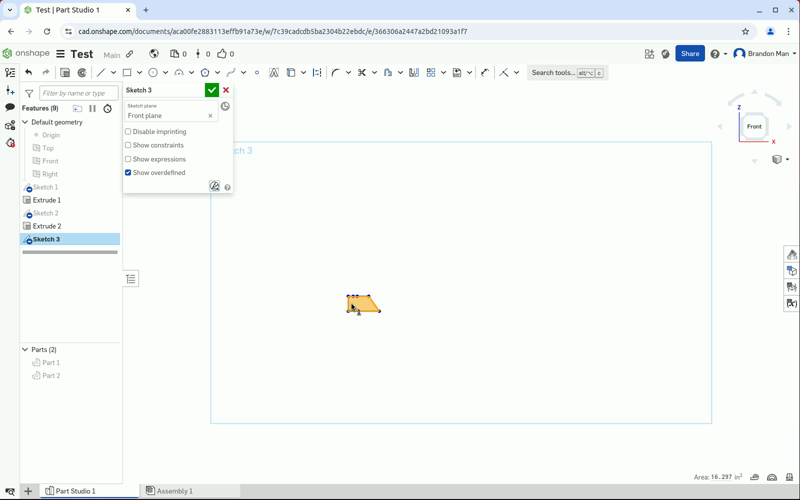
mouse_move(73, 352)
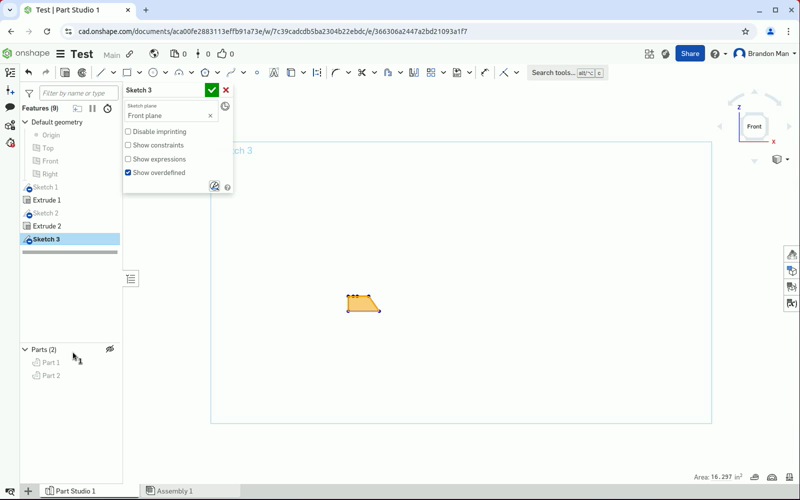
key(shift+y)
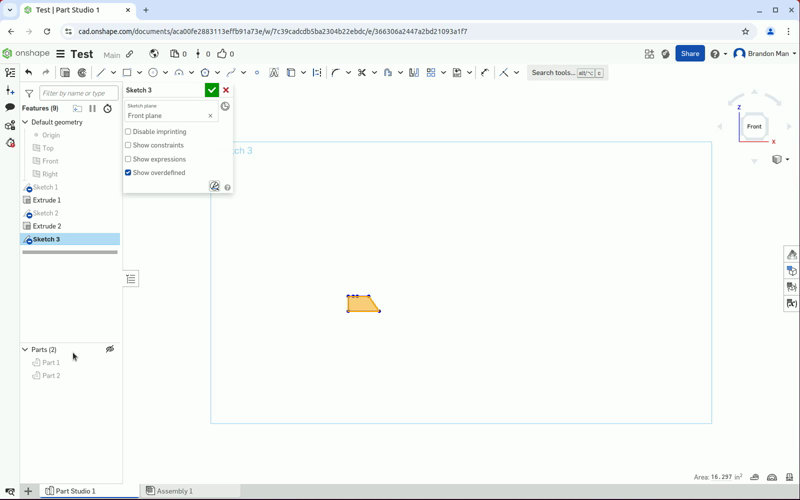
key(shift+e)
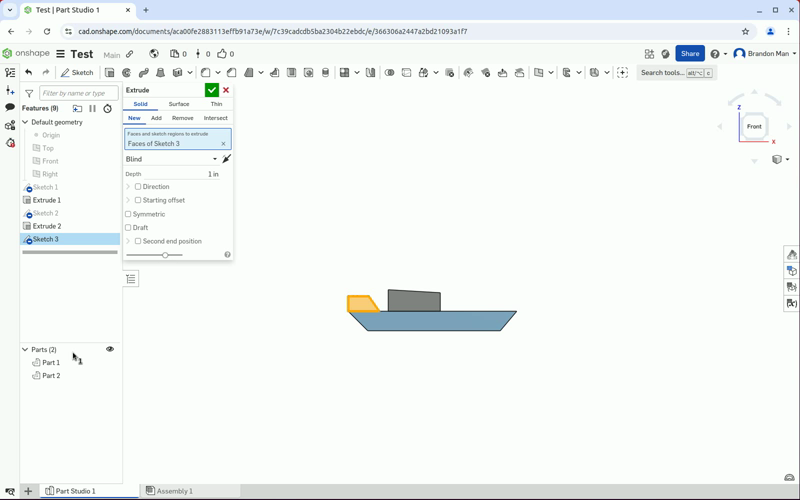
mouse_move(143, 106)
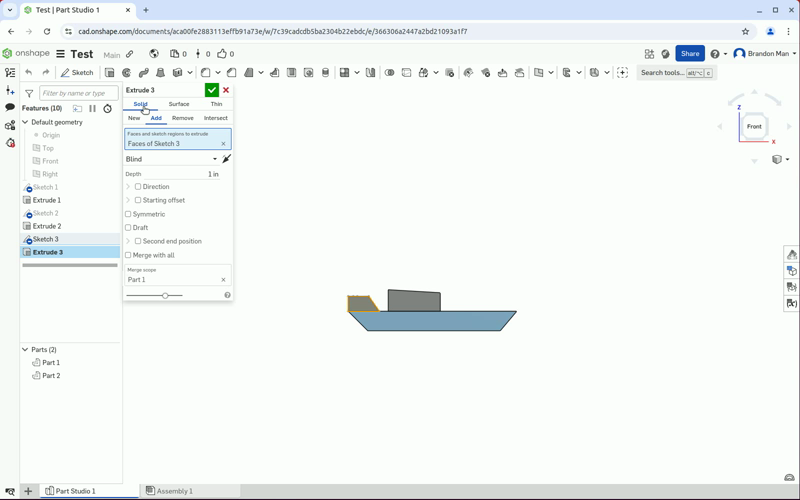
click(143, 106)
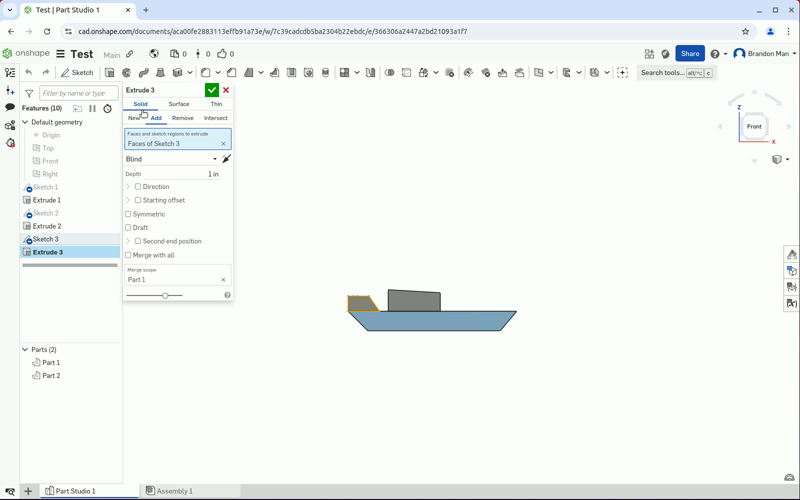
mouse_move(137, 120)
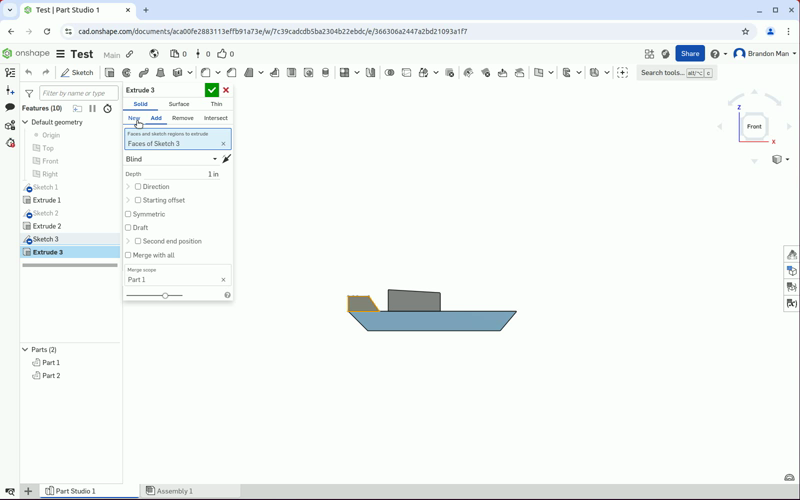
click(137, 120)
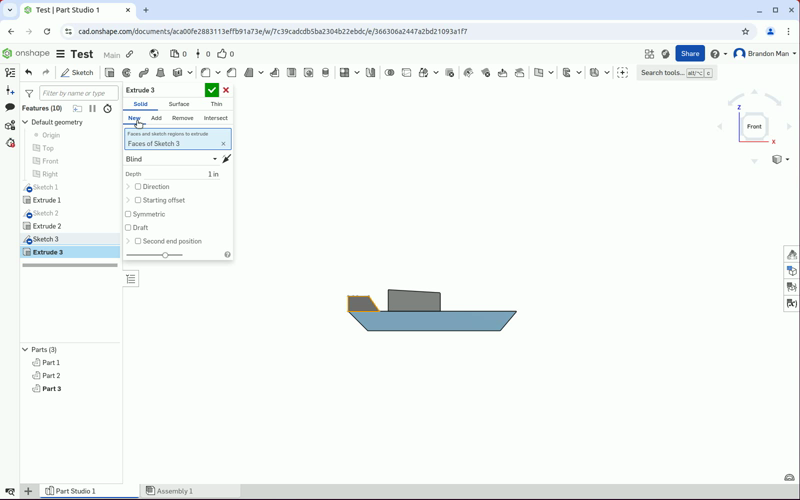
key(tab, 4)
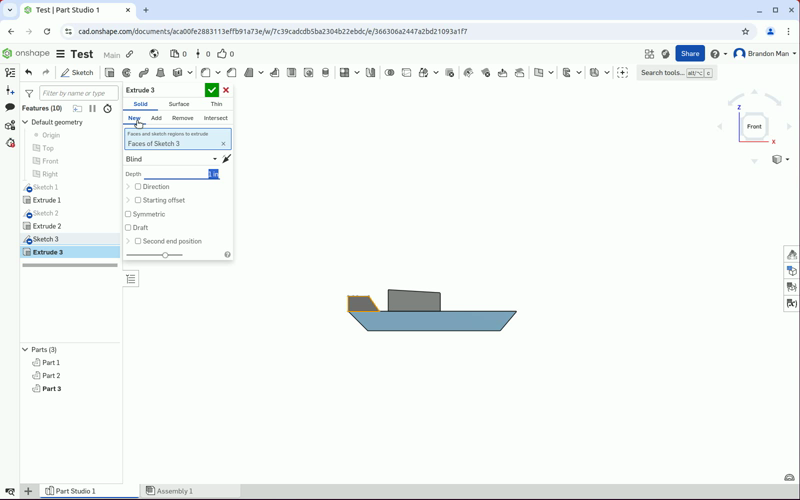
text(3.851)
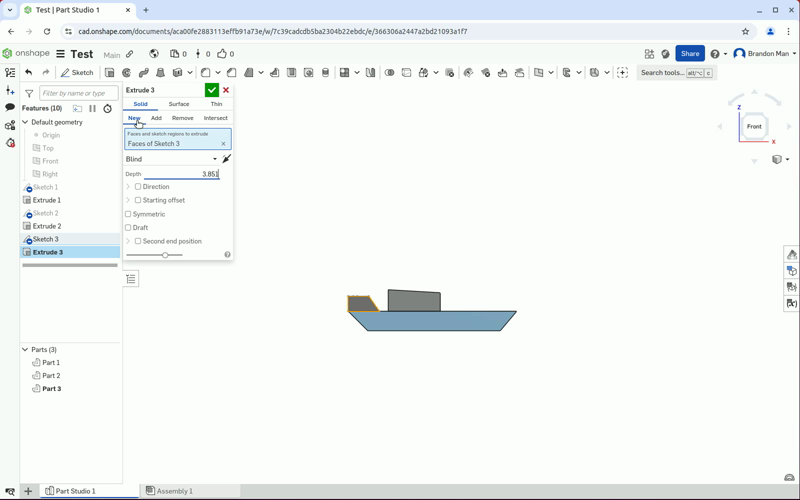
key(enter)
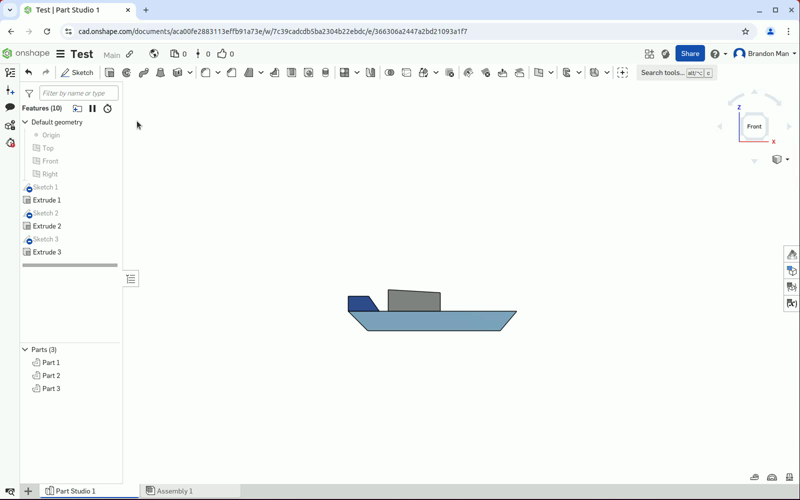
key(shift+h)
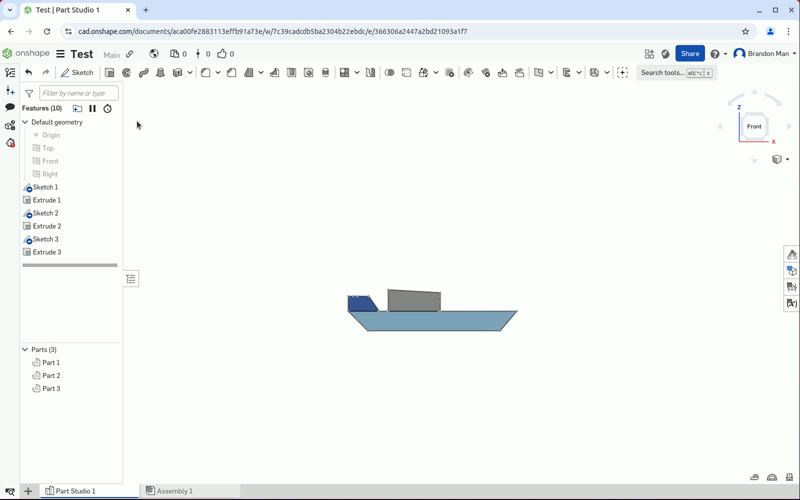
key(shift+h)
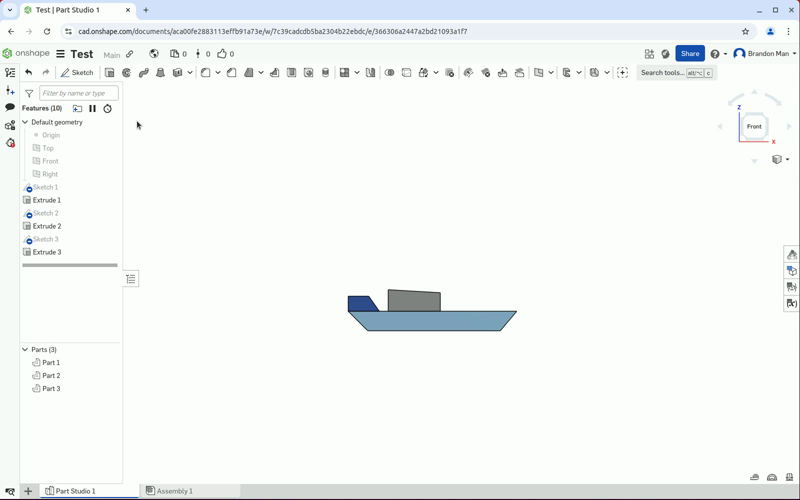
mouse_move(73, 189)
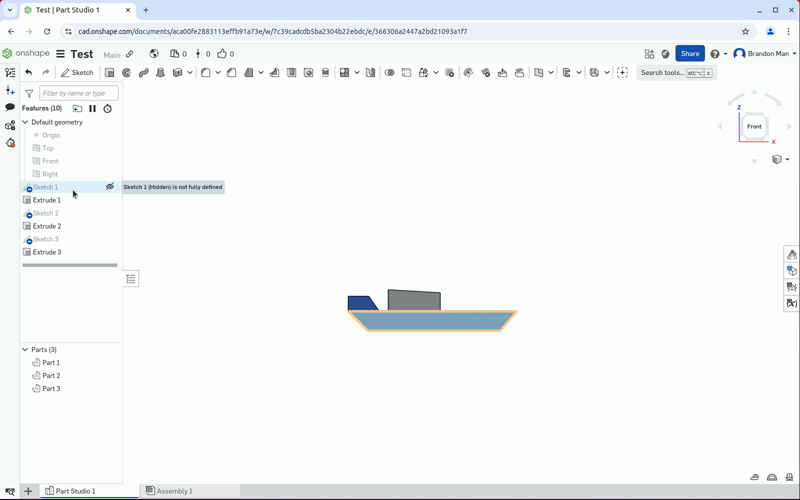
click(73, 189)
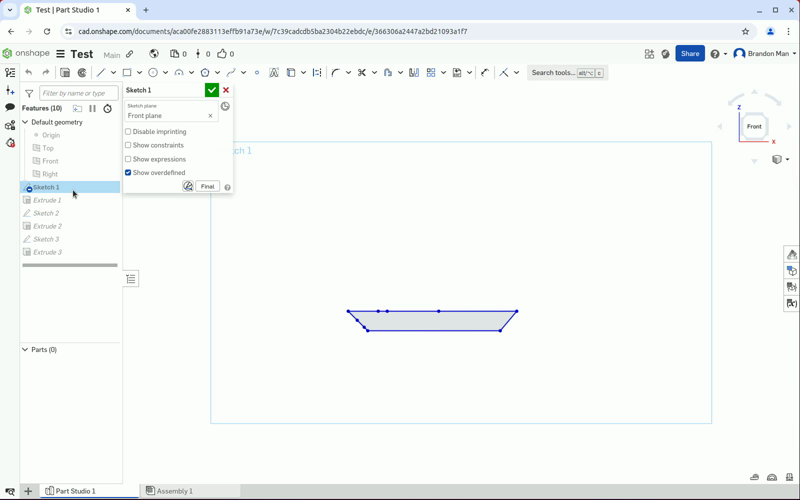
mouse_move(229, 92)
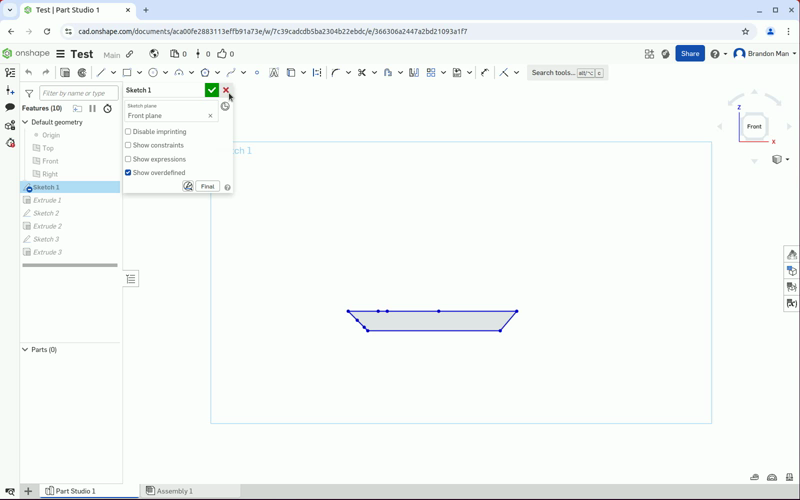
click(229, 92)
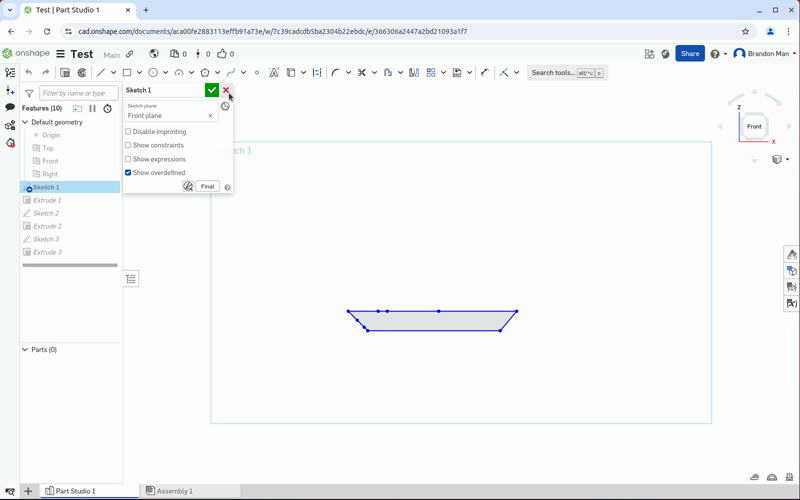
key(shift+s)
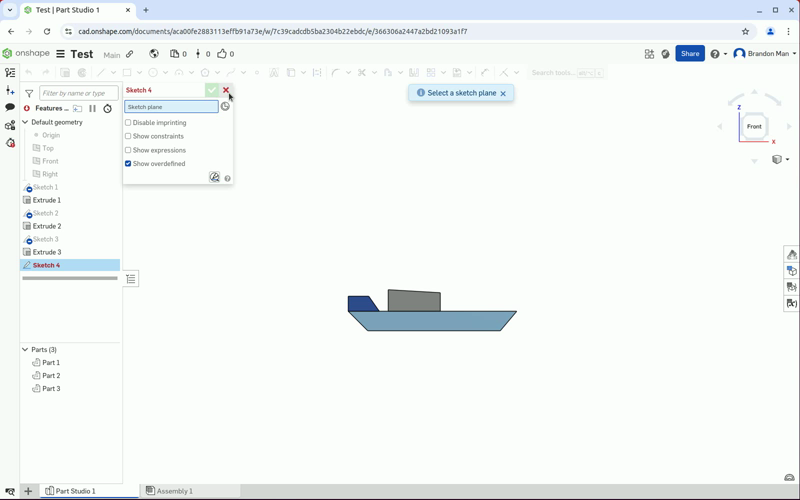
mouse_move(73, 163)
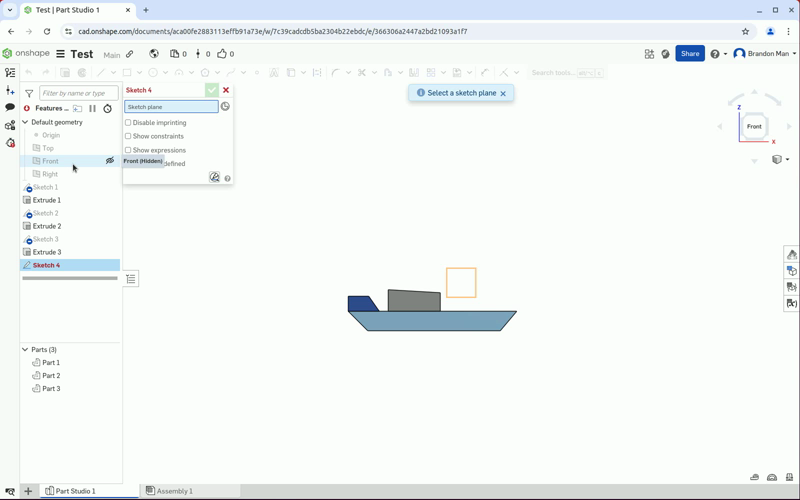
click(73, 163)
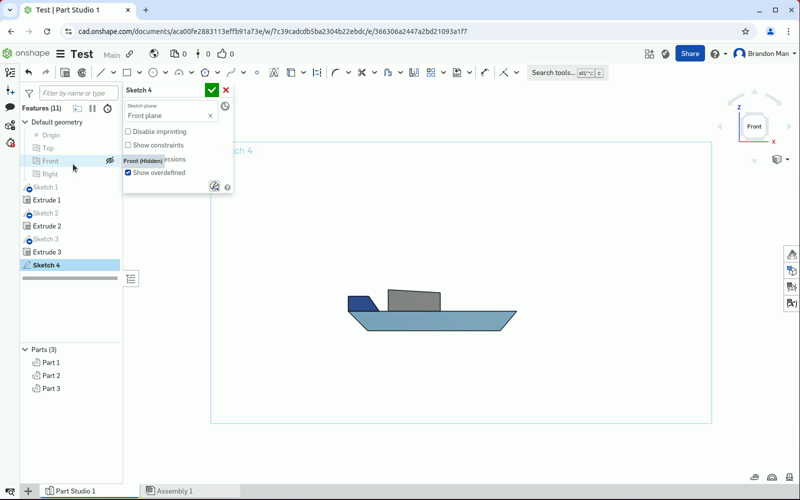
mouse_move(73, 352)
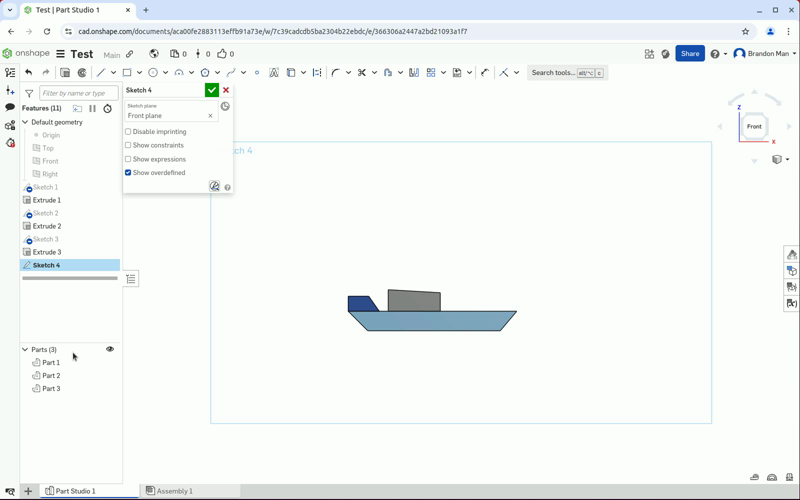
key(y)
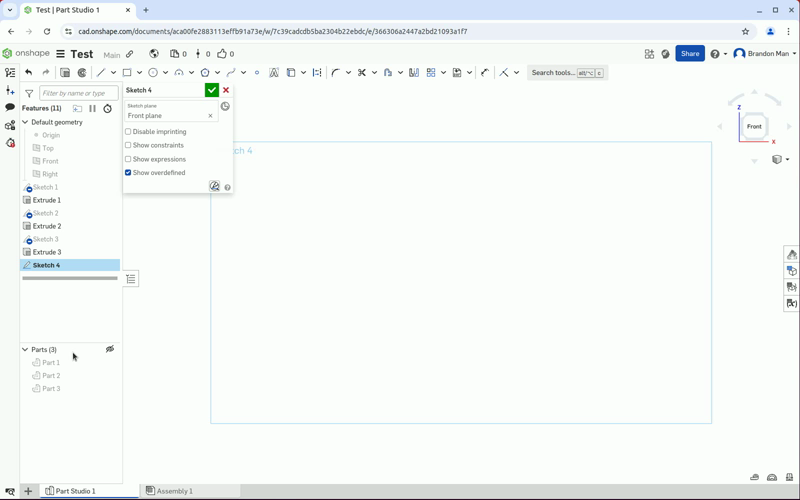
key(l)
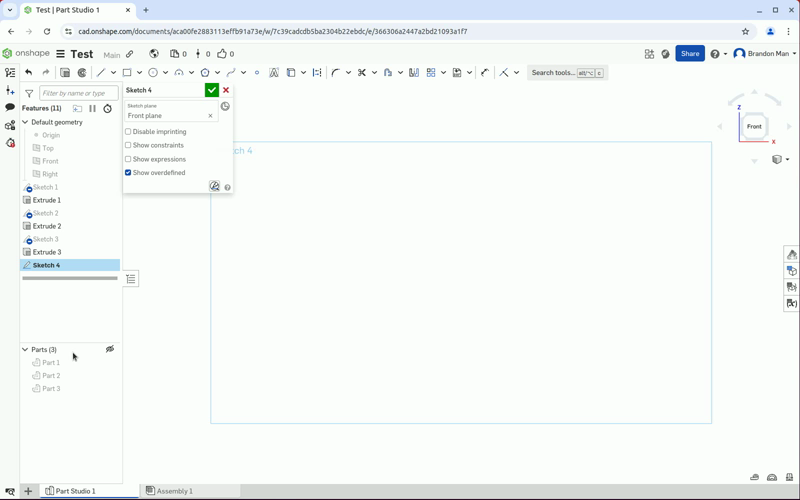
key_down(shift)
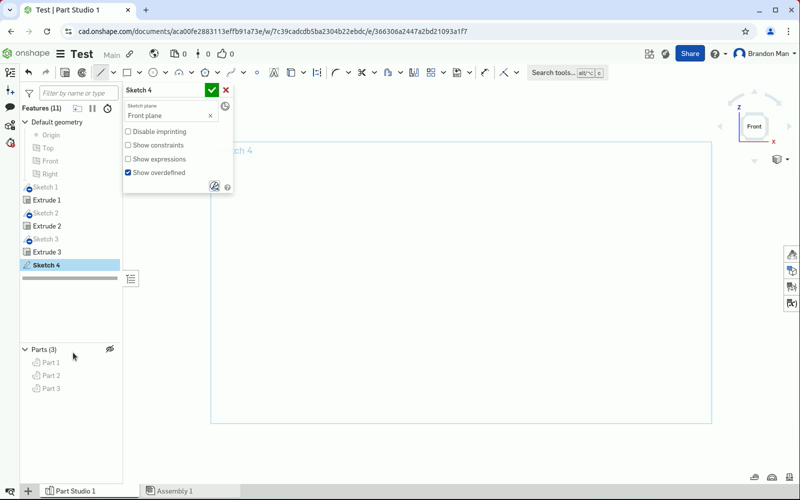
mouse_move(350, 292)
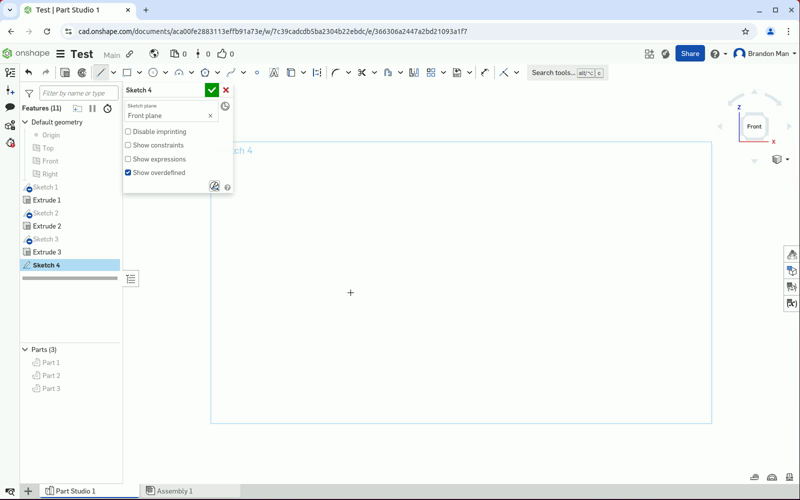
click(350, 292)
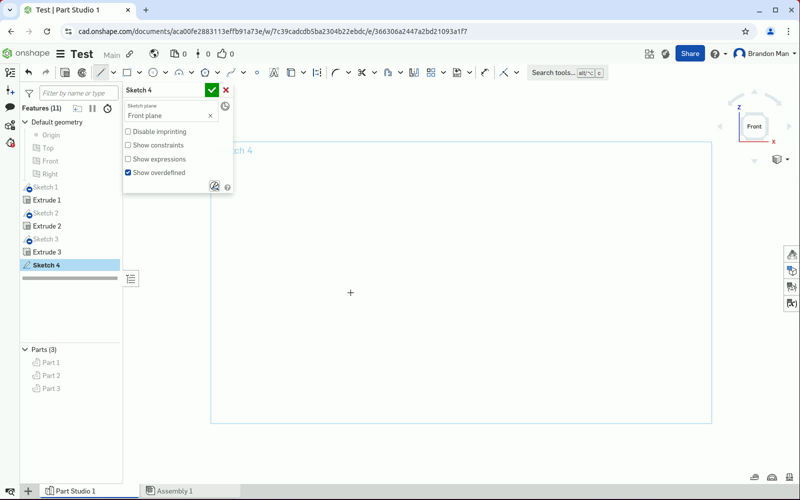
key_up(shift)
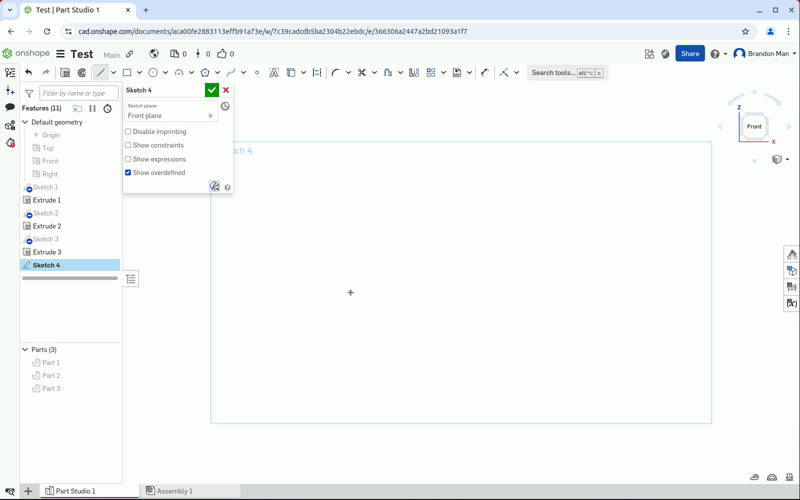
key_down(shift)
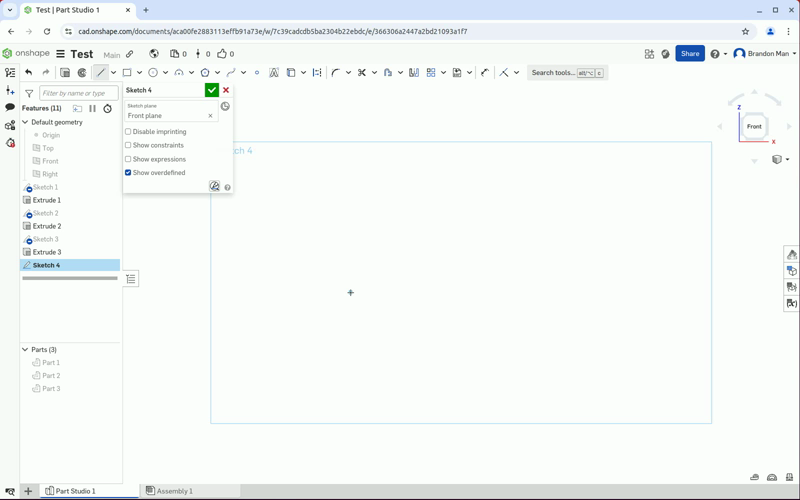
mouse_move(380, 292)
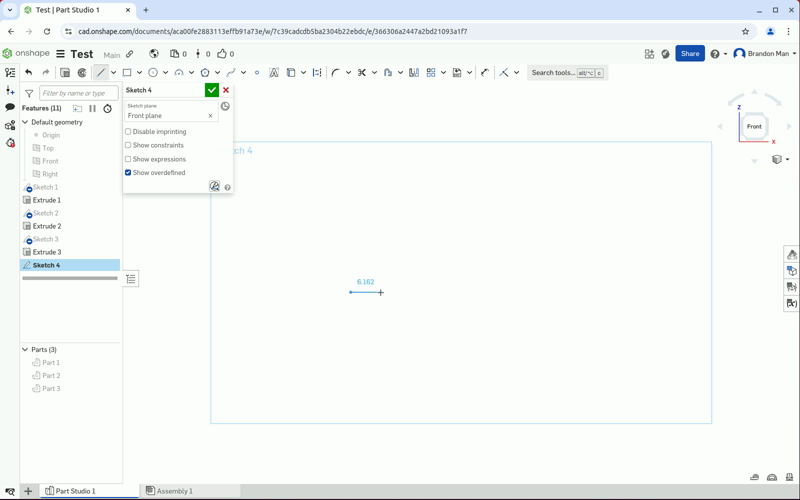
mouse_move(353, 292)
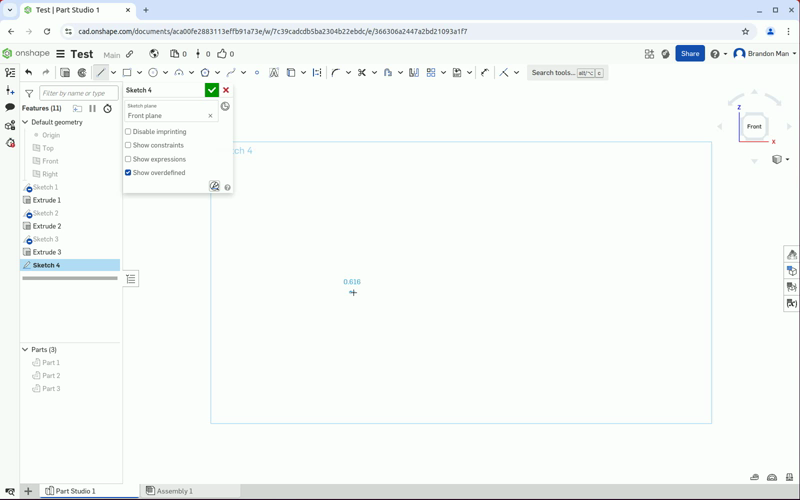
scroll(6)
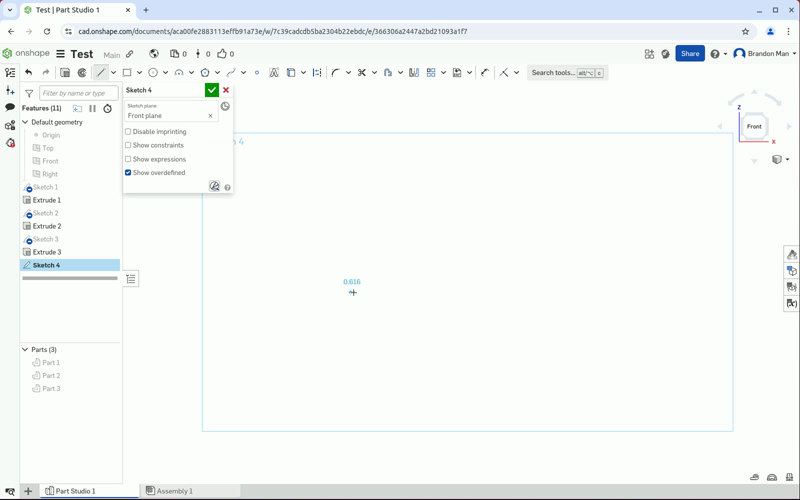
scroll(6)
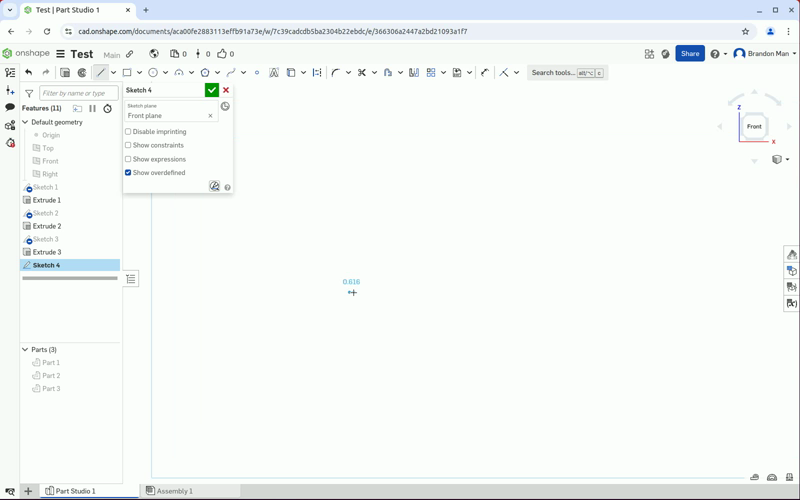
scroll(6)
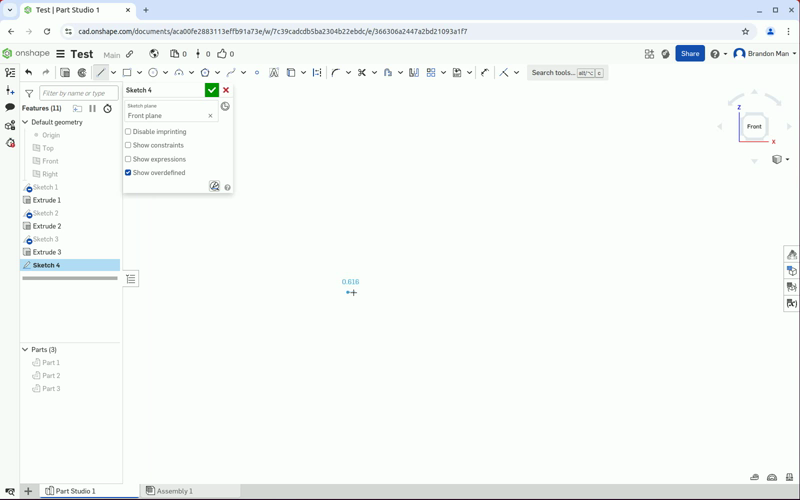
scroll(6)
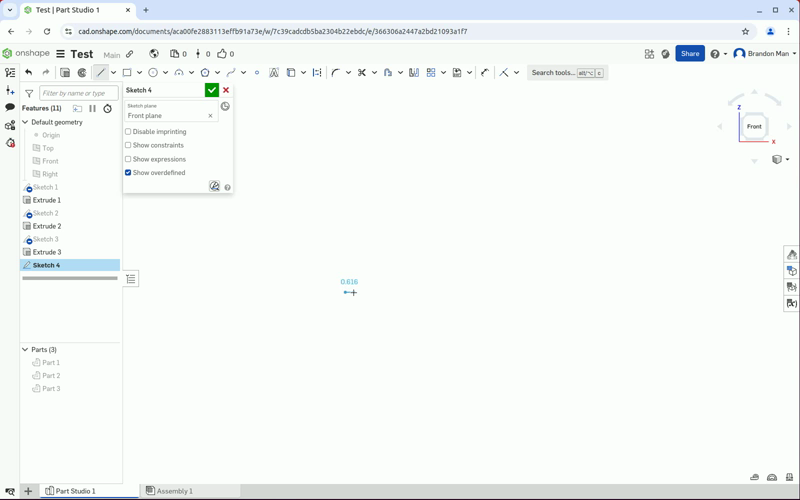
scroll(6)
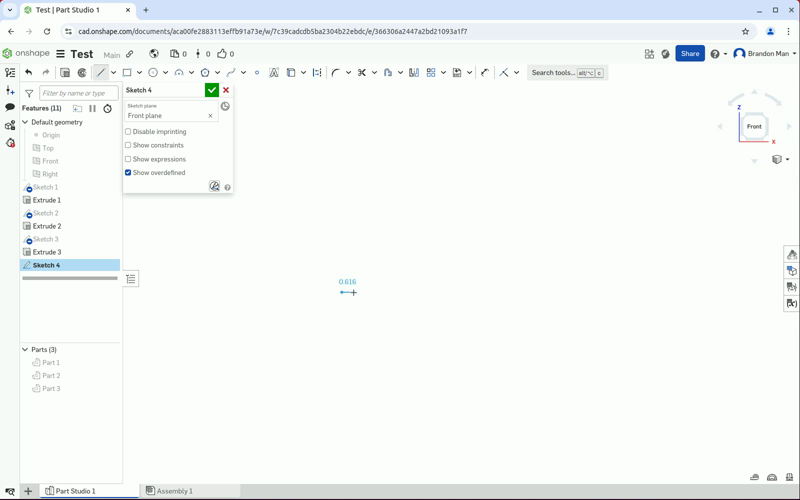
scroll(6)
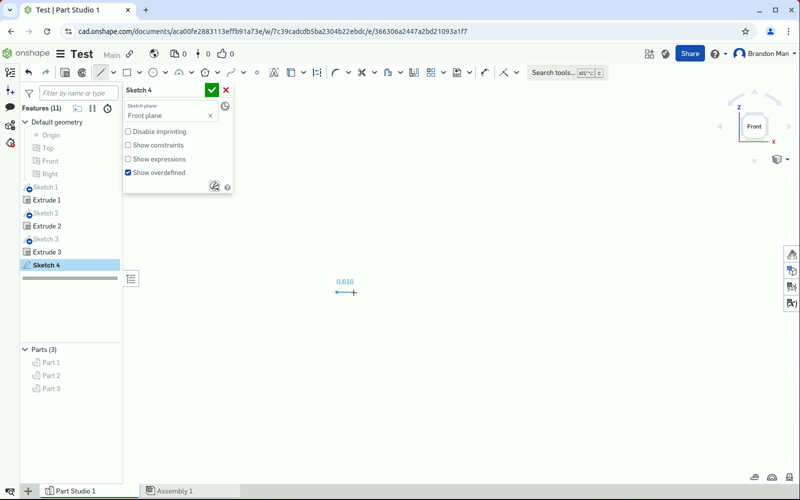
scroll(6)
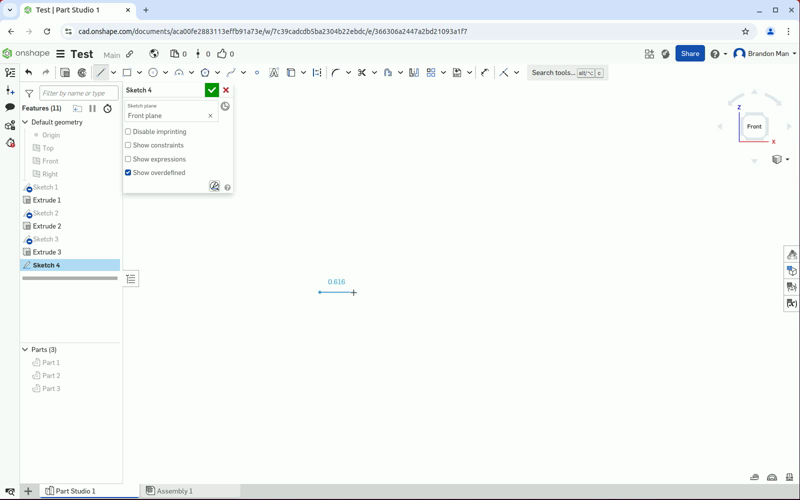
click(353, 292)
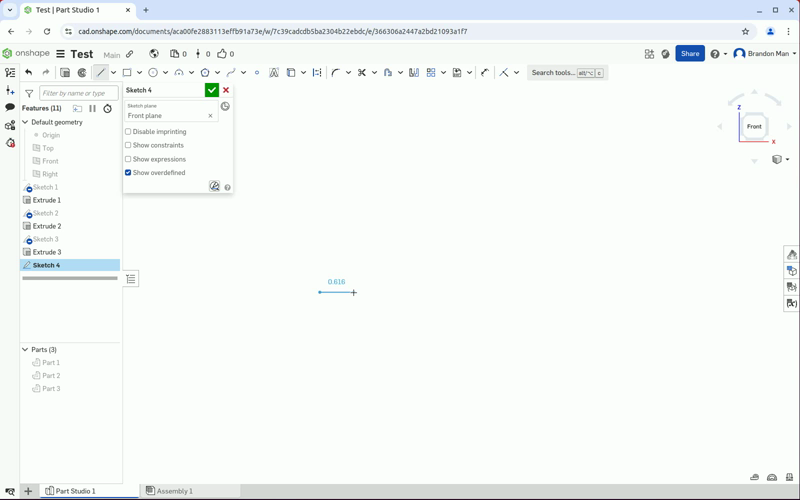
scroll(-6)
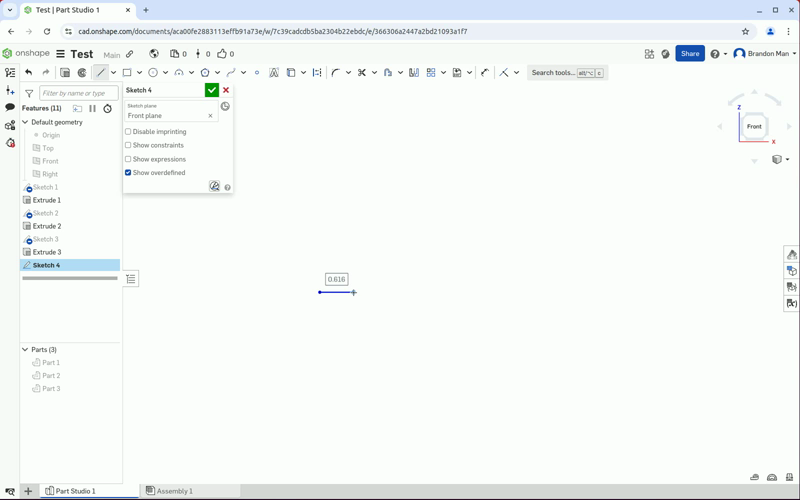
scroll(-6)
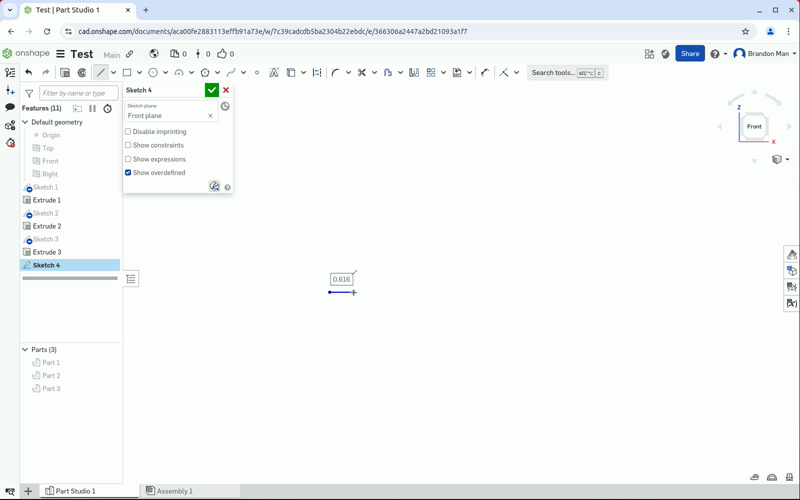
scroll(-6)
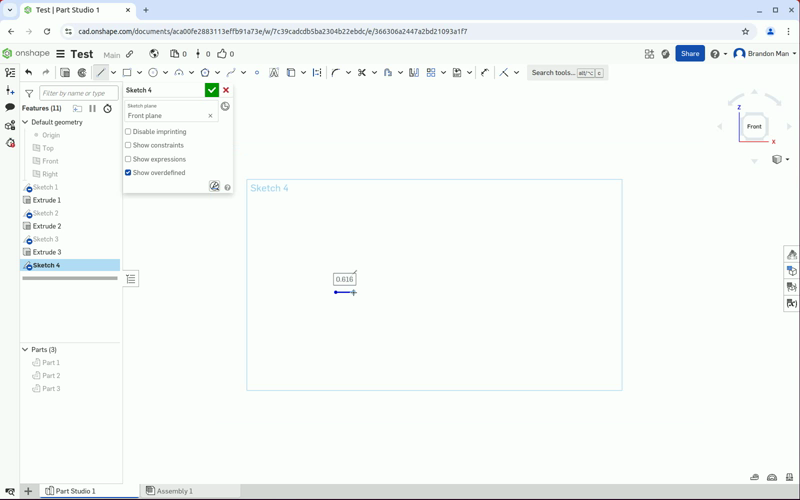
scroll(-6)
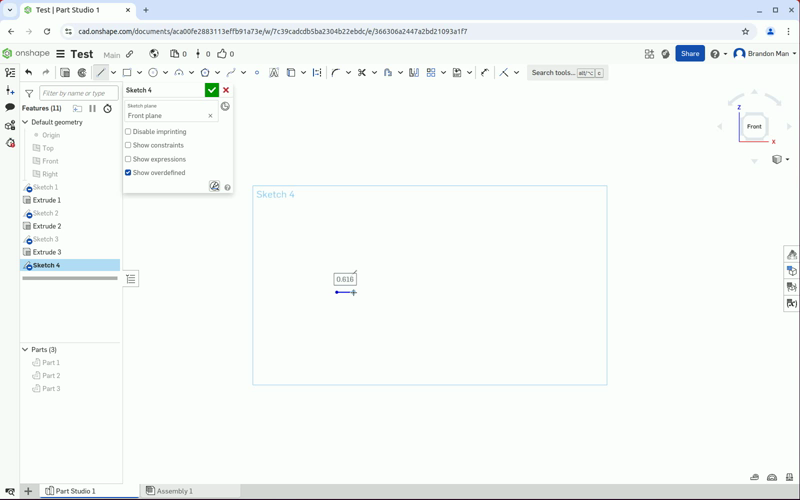
scroll(-6)
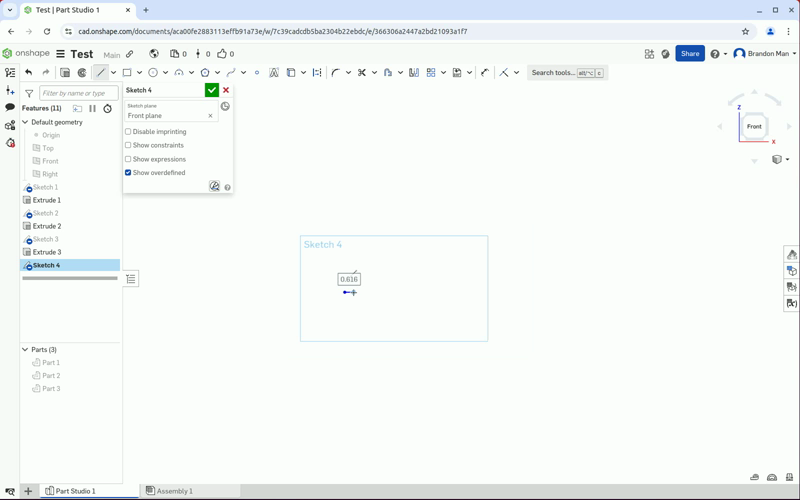
scroll(-6)
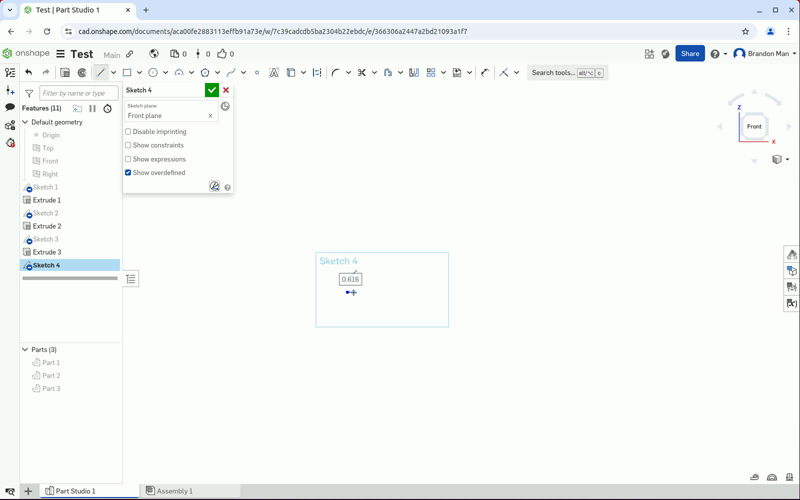
scroll(-6)
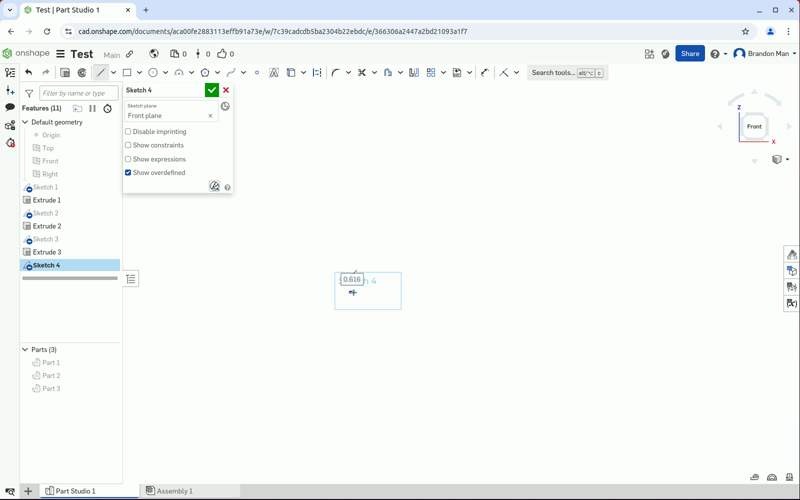
key_up(shift)
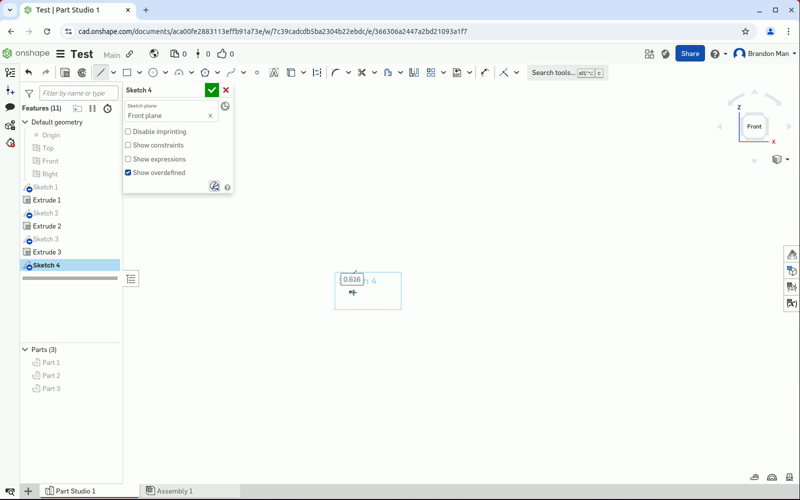
key_down(shift)
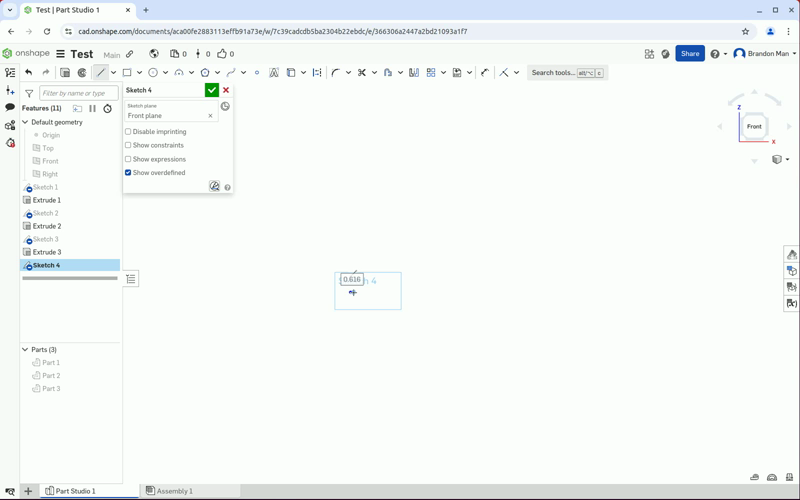
mouse_move(383, 292)
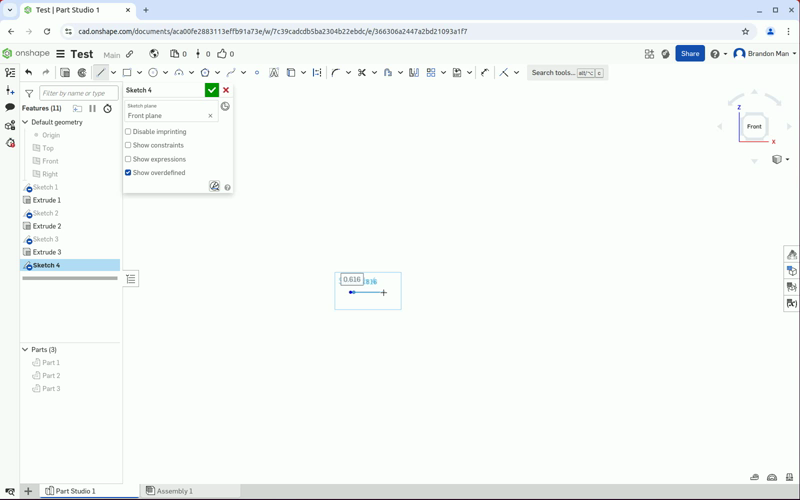
mouse_move(353, 298)
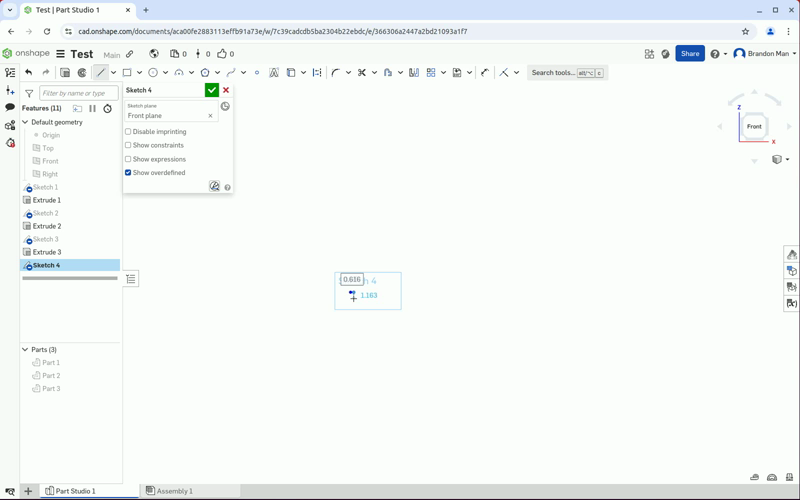
scroll(6)
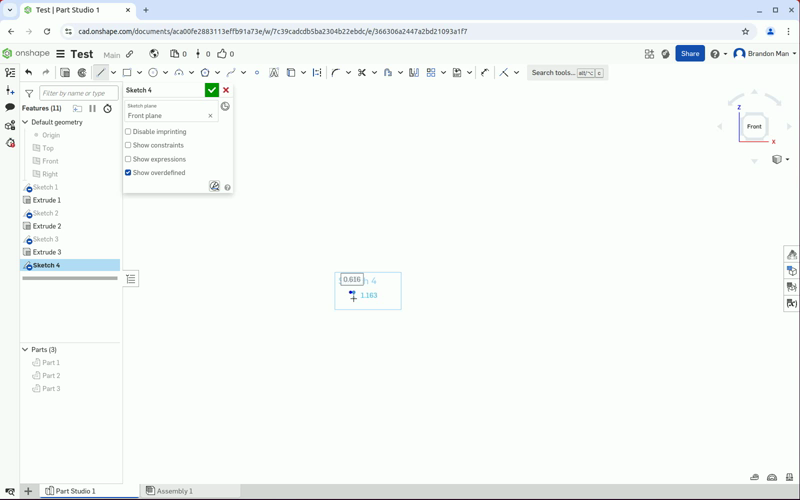
scroll(6)
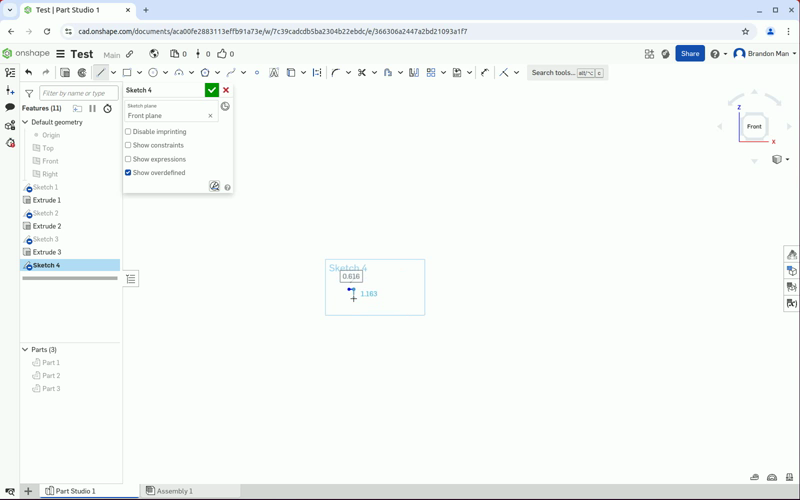
scroll(6)
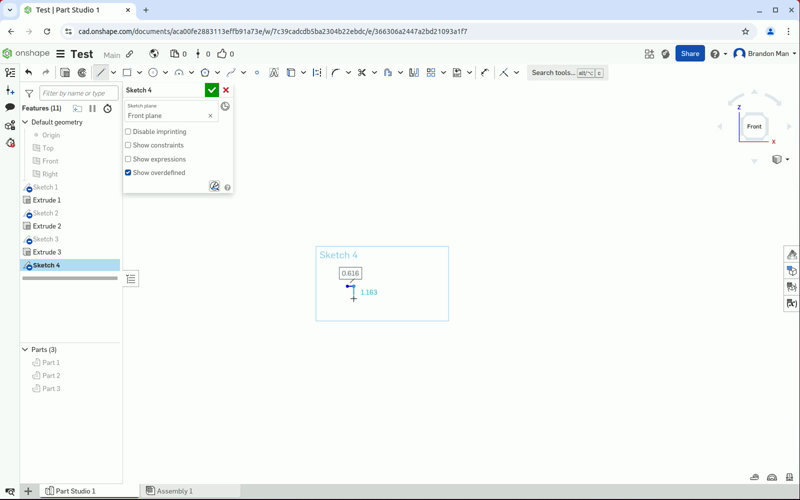
scroll(6)
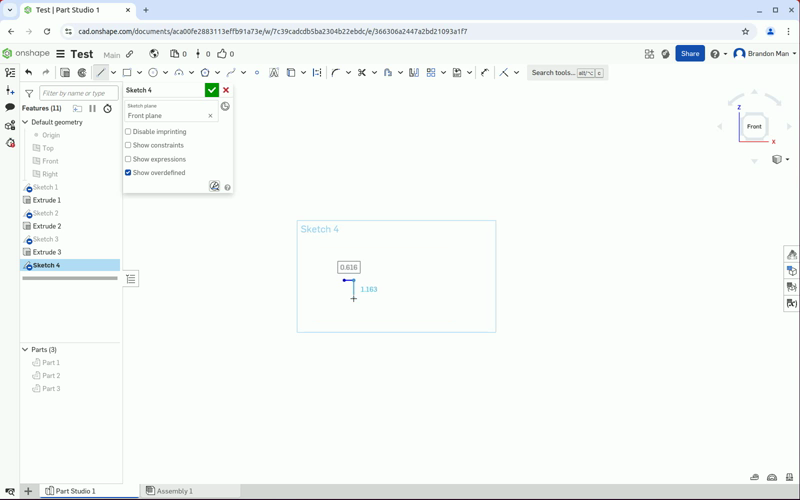
scroll(6)
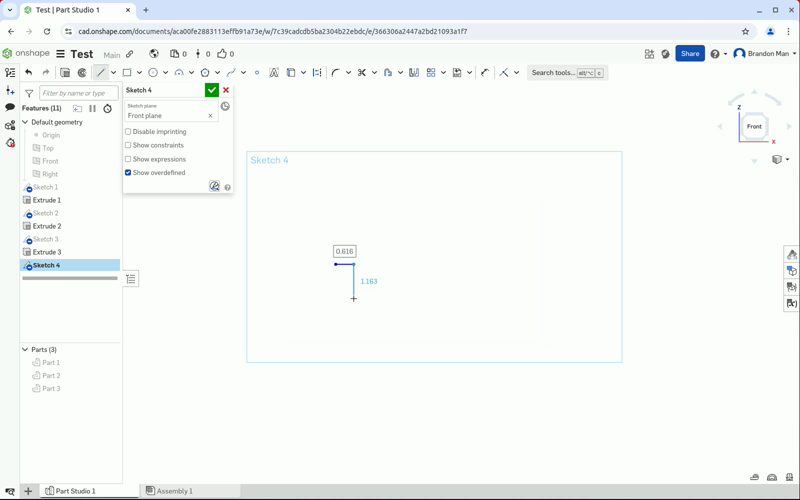
scroll(6)
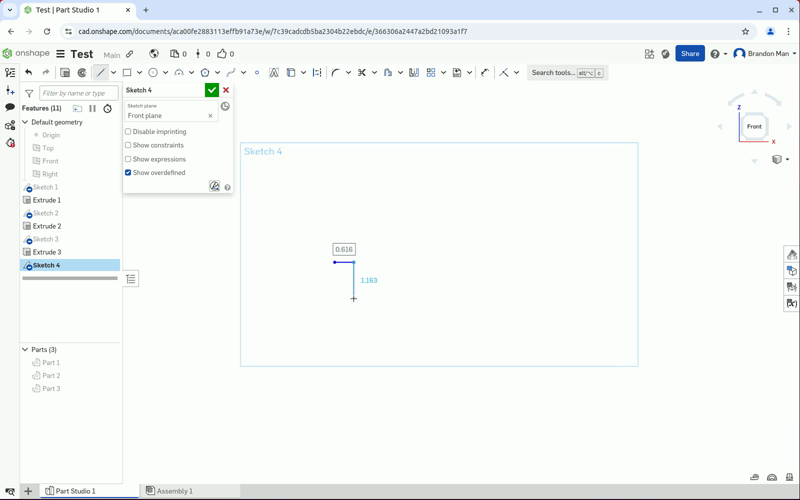
scroll(6)
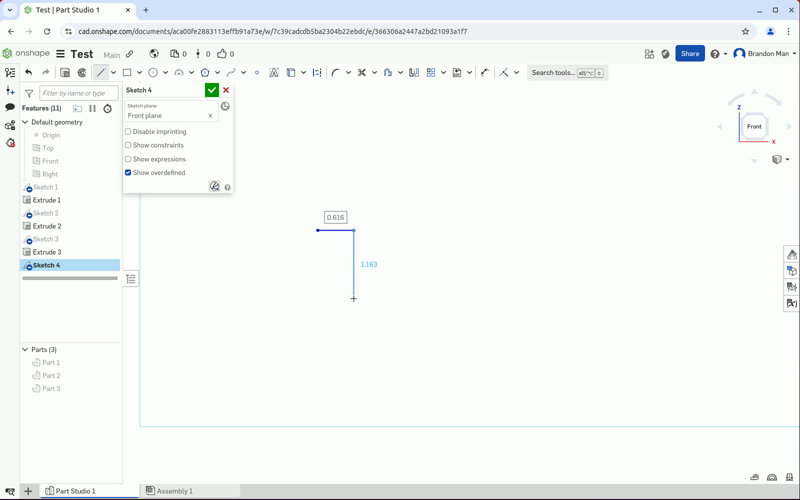
click(353, 298)
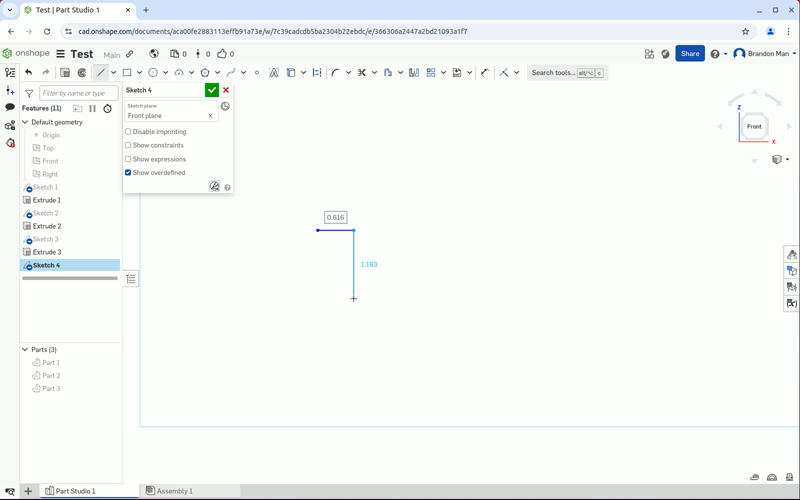
scroll(-6)
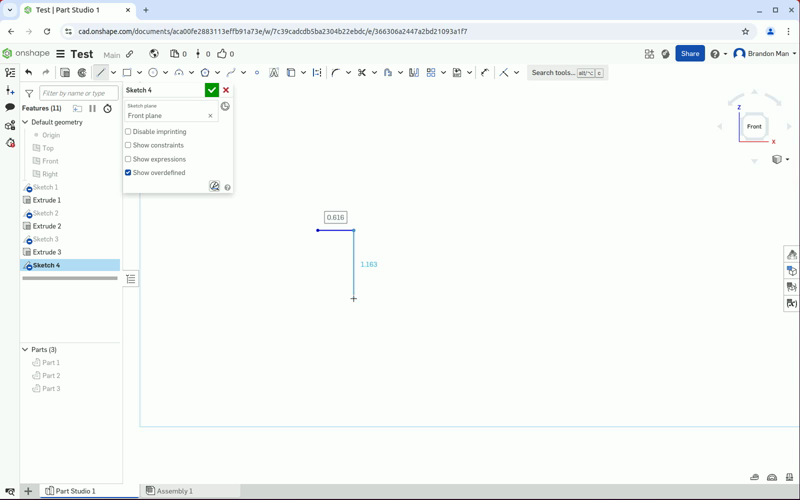
scroll(-6)
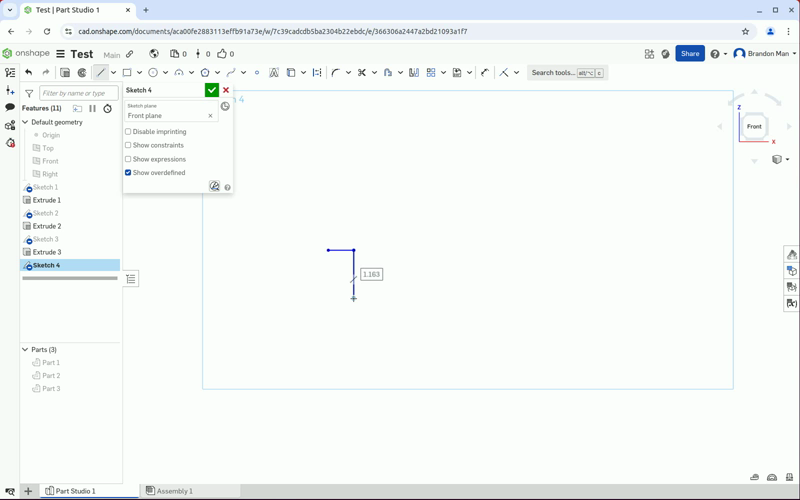
scroll(-6)
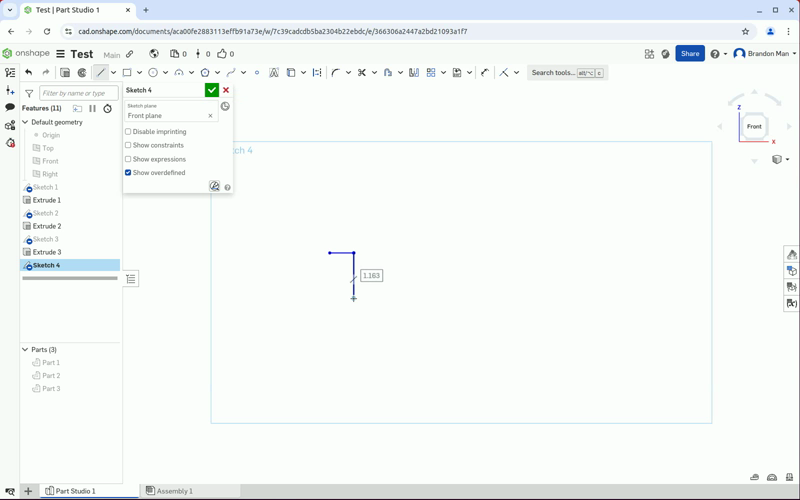
scroll(-6)
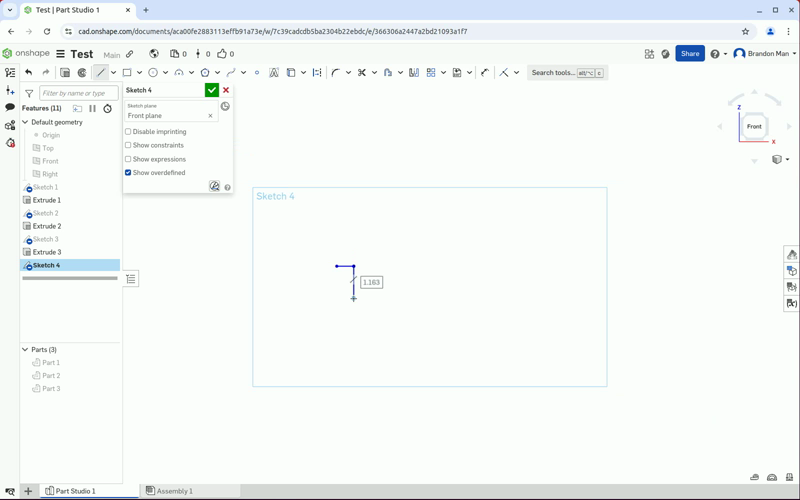
scroll(-6)
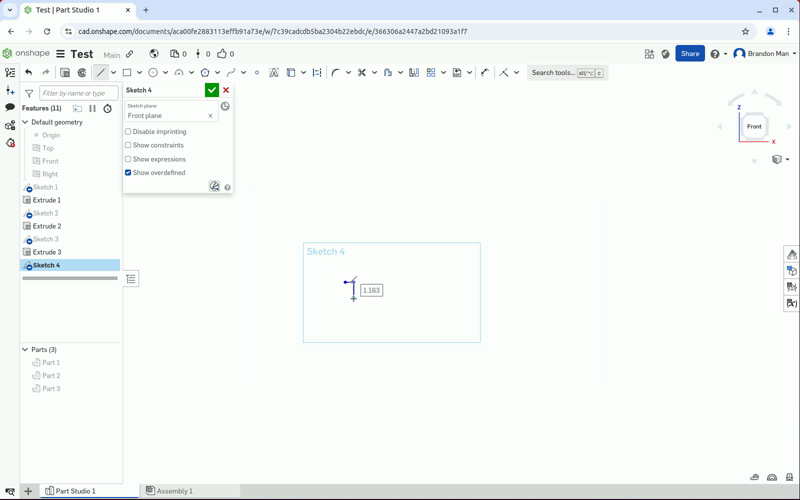
scroll(-6)
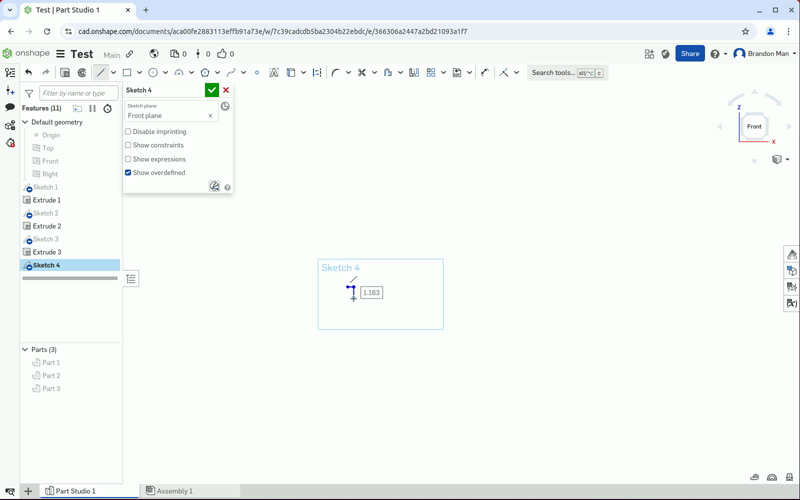
scroll(-6)
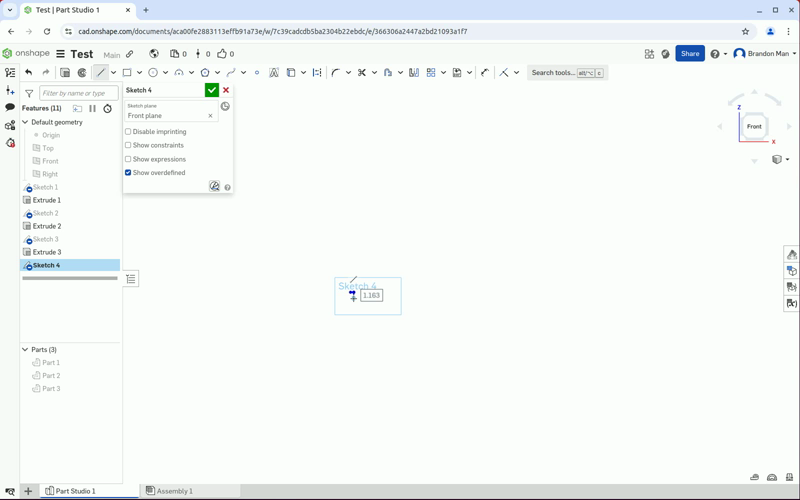
key_up(shift)
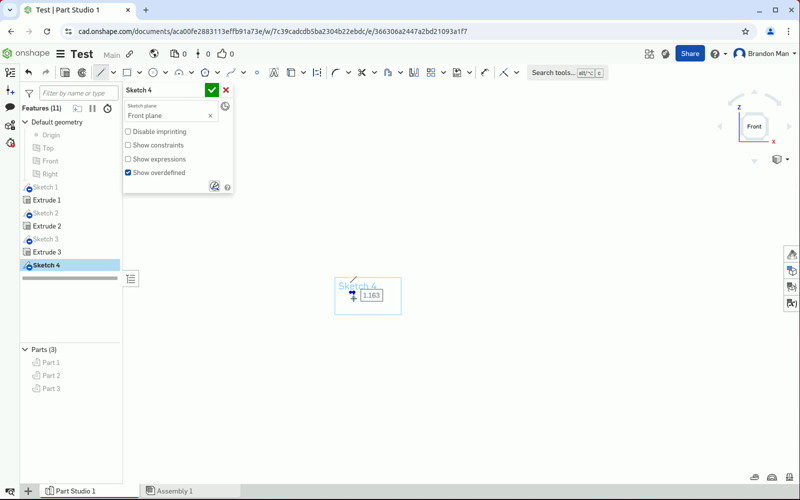
key_down(shift)
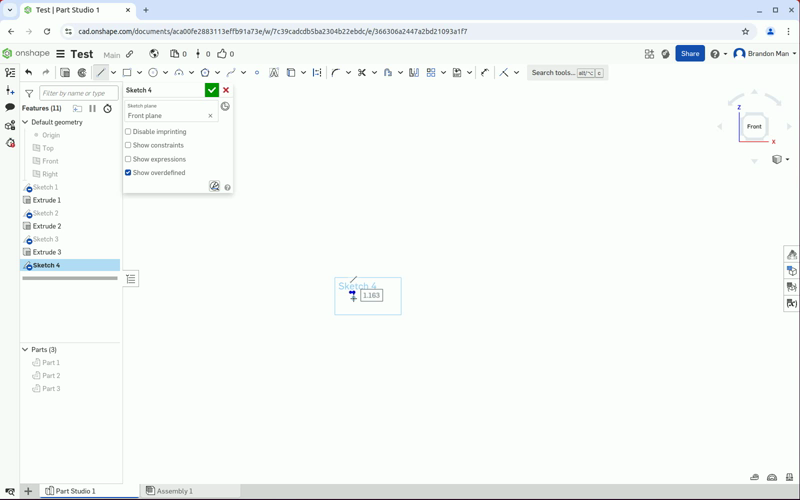
mouse_move(383, 298)
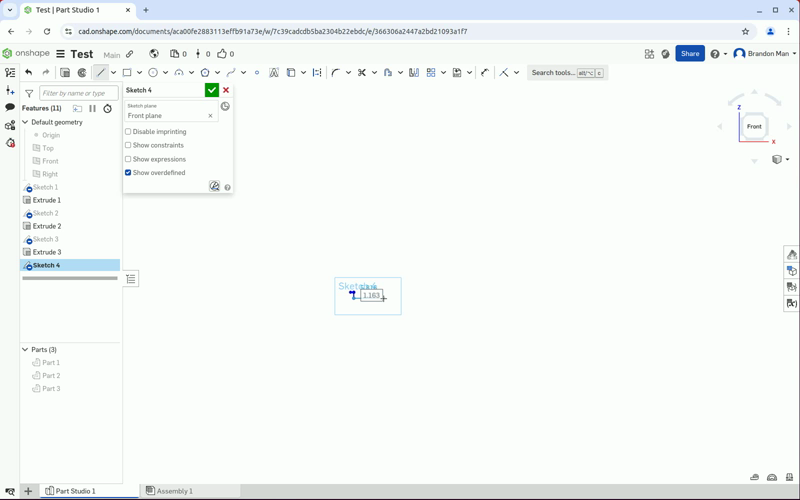
mouse_move(358, 298)
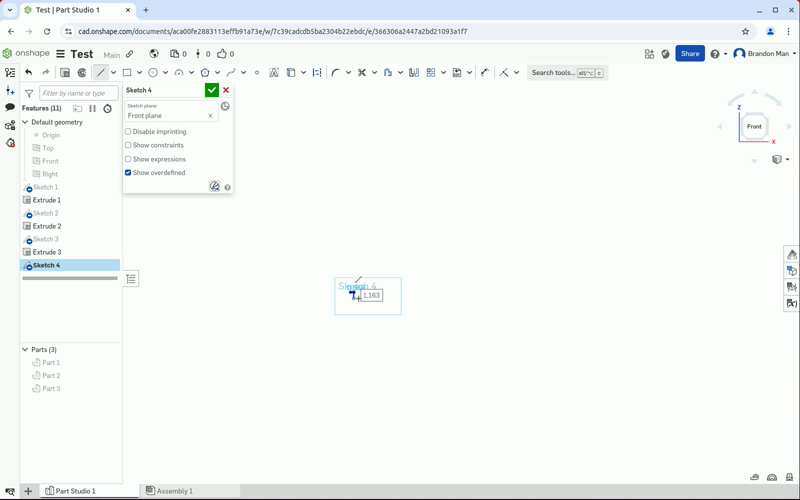
scroll(6)
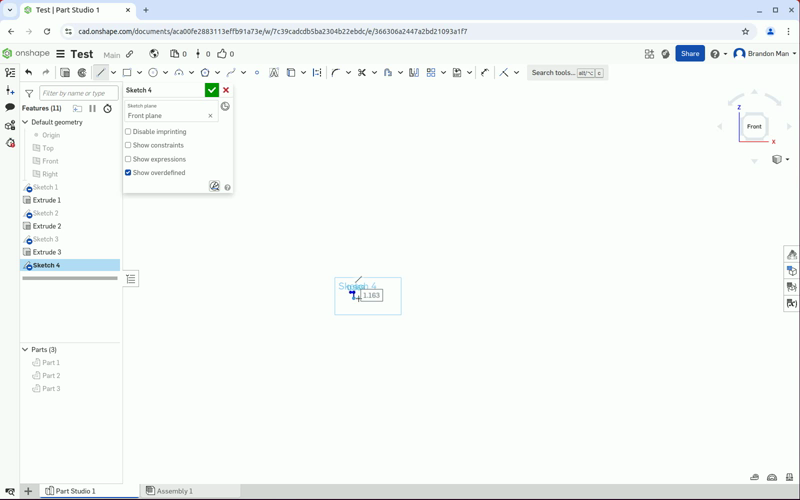
scroll(6)
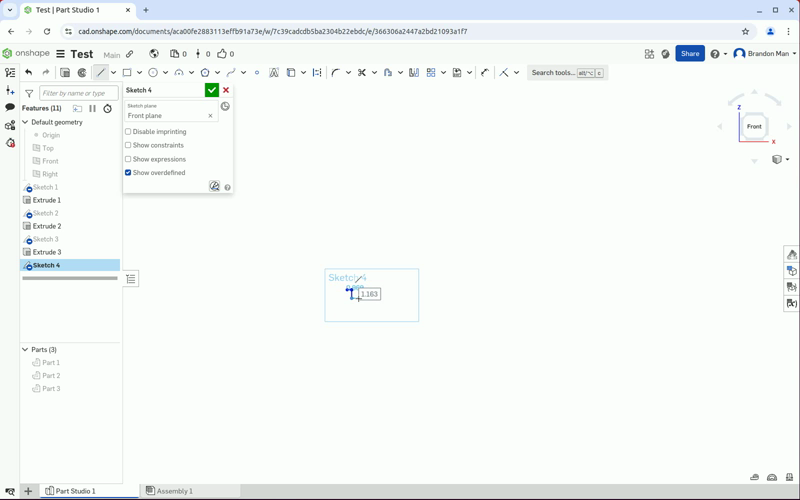
scroll(6)
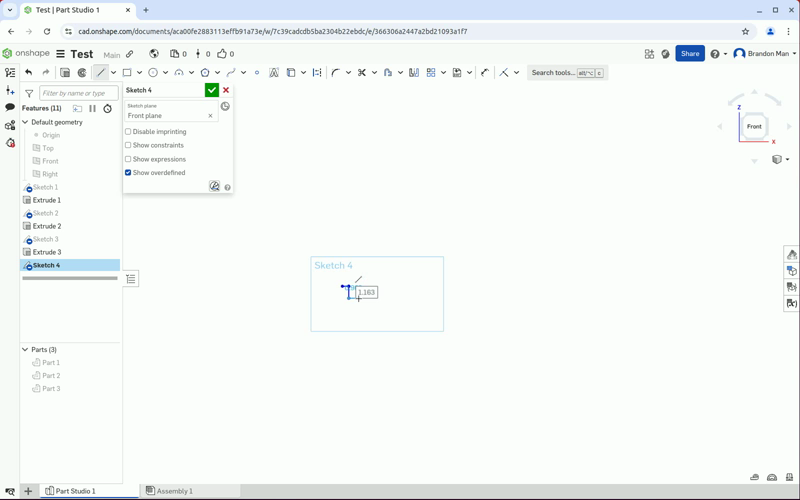
scroll(6)
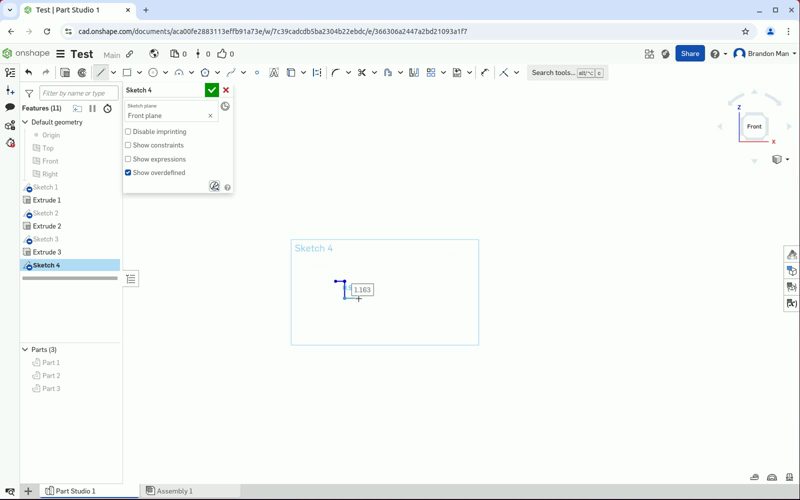
scroll(6)
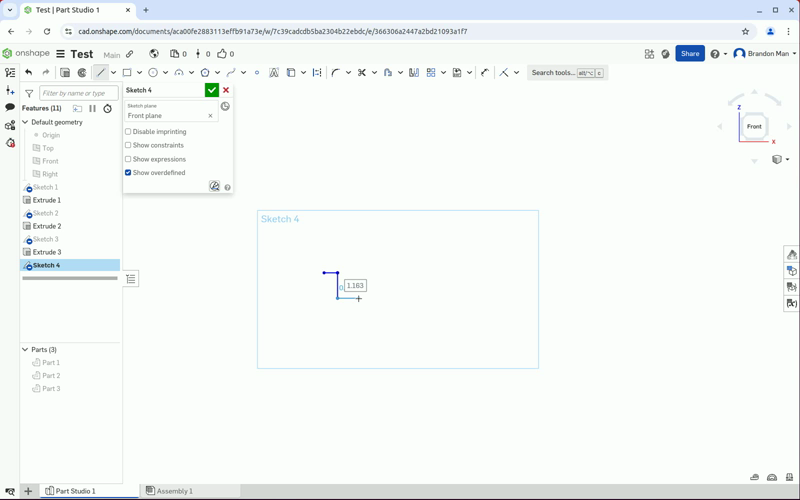
scroll(6)
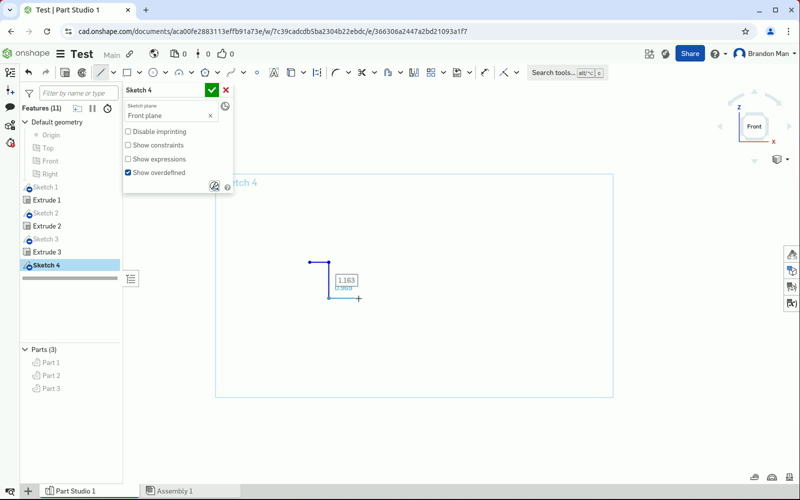
scroll(6)
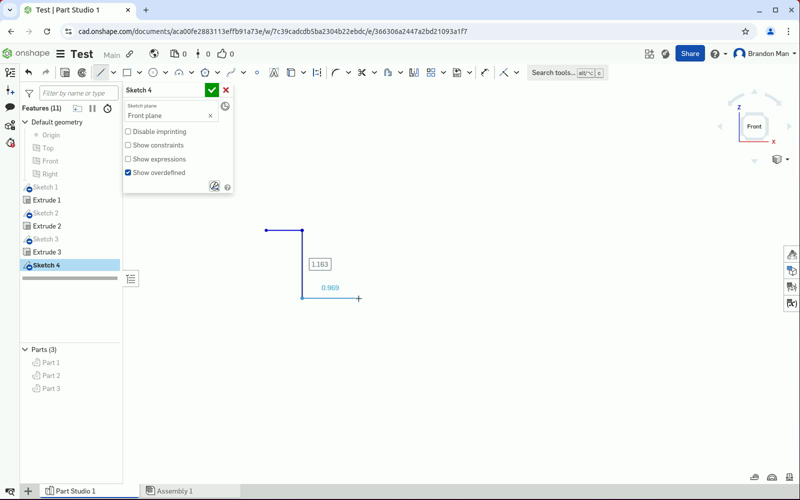
click(358, 298)
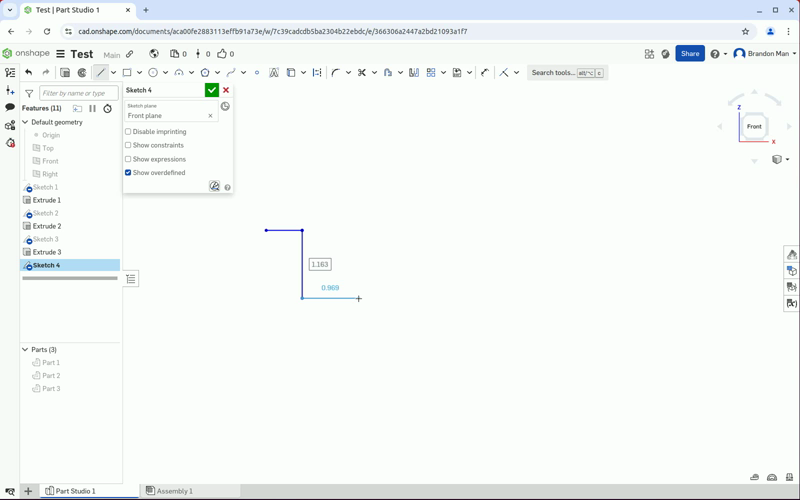
scroll(-6)
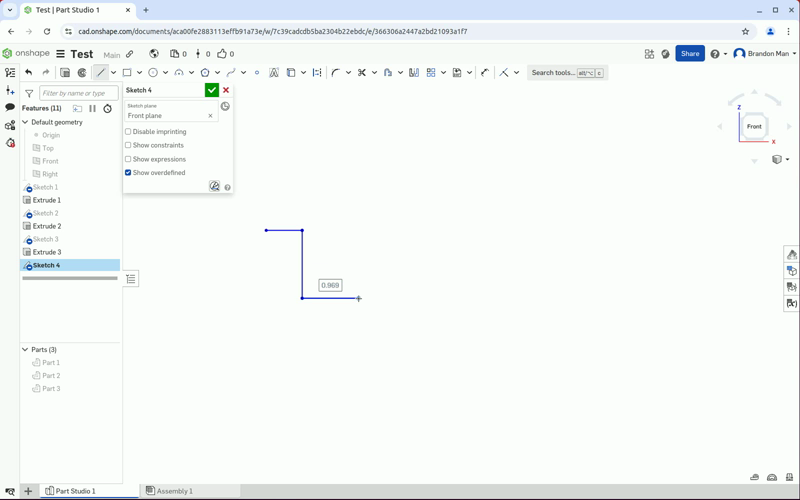
scroll(-6)
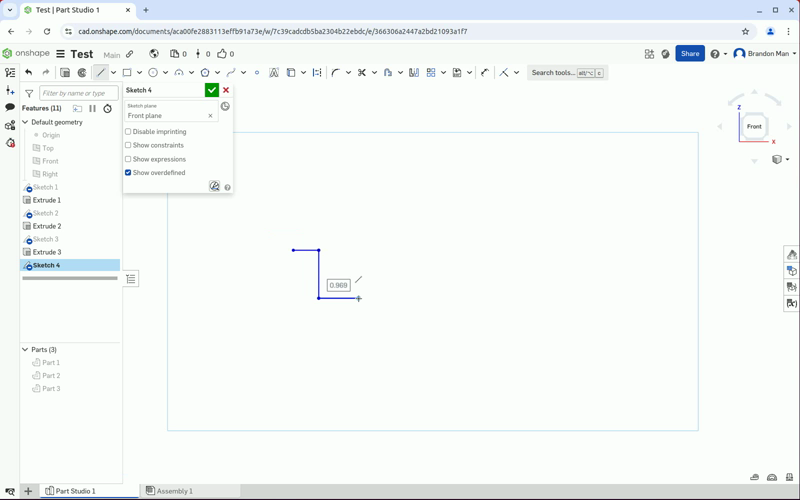
scroll(-6)
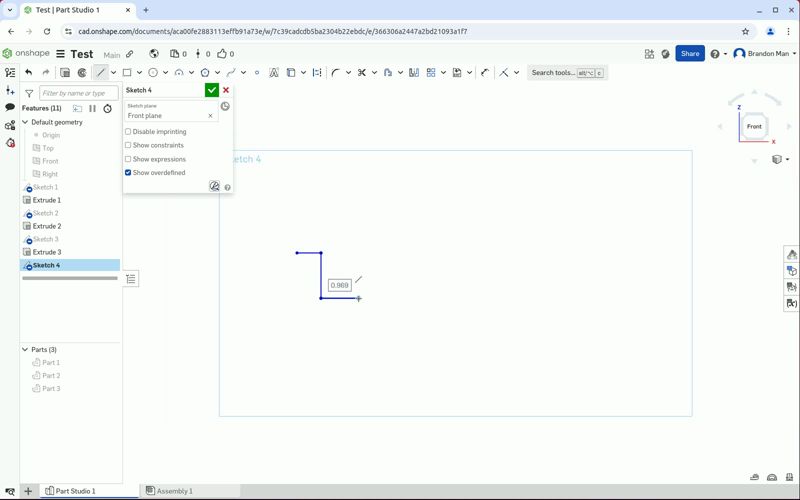
scroll(-6)
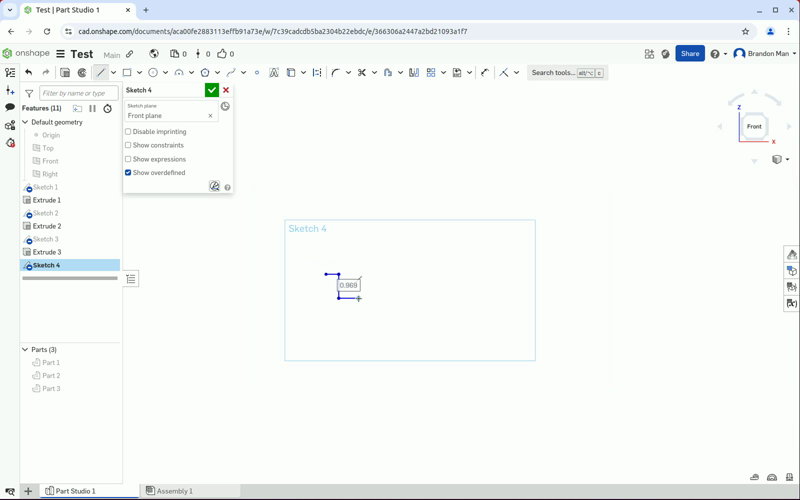
scroll(-6)
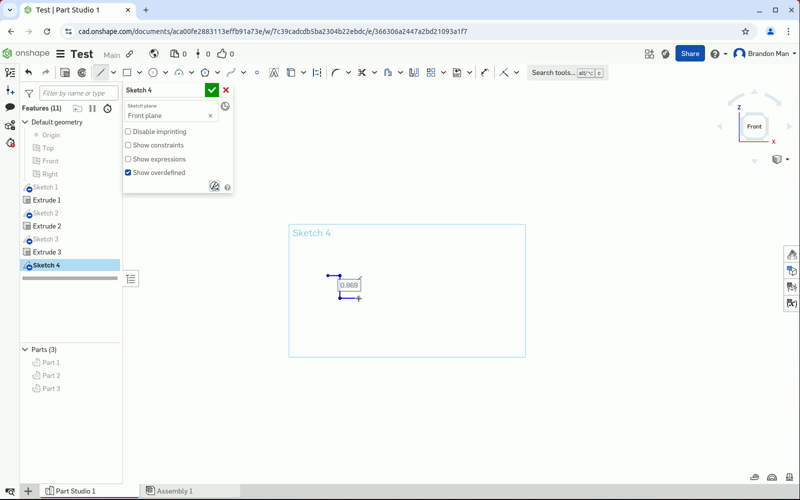
scroll(-6)
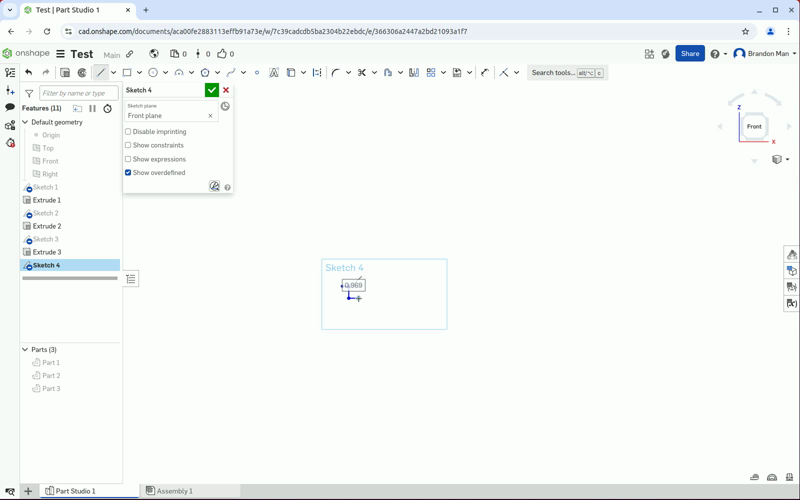
scroll(-6)
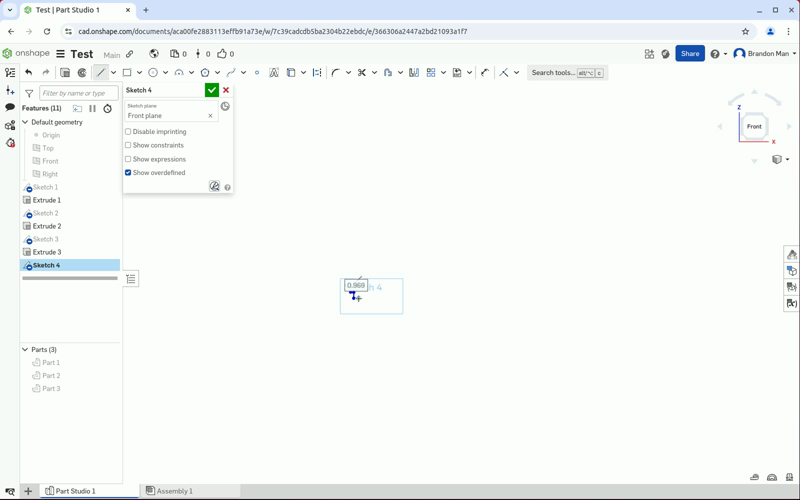
key_up(shift)
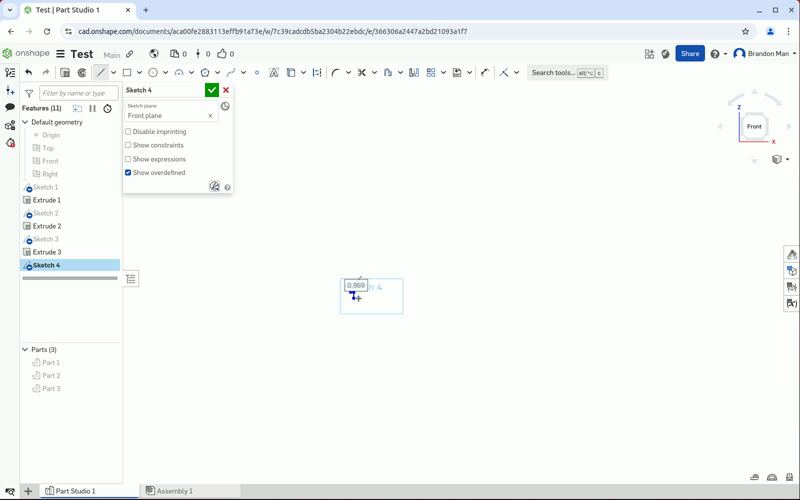
key_down(shift)
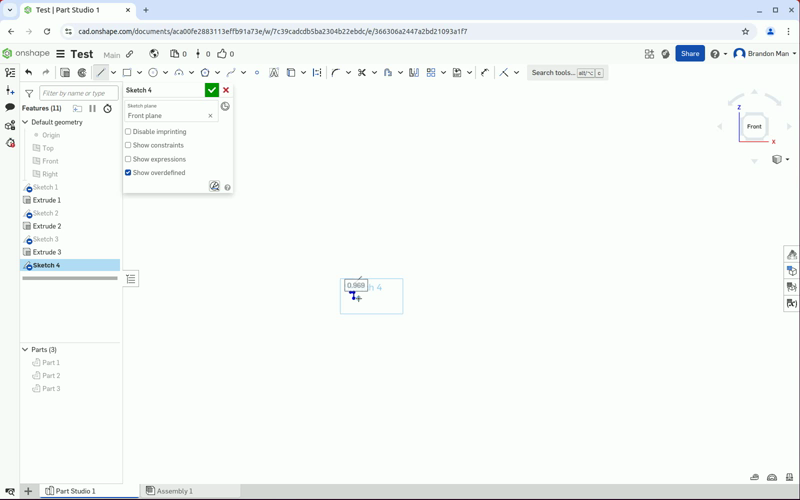
mouse_move(388, 298)
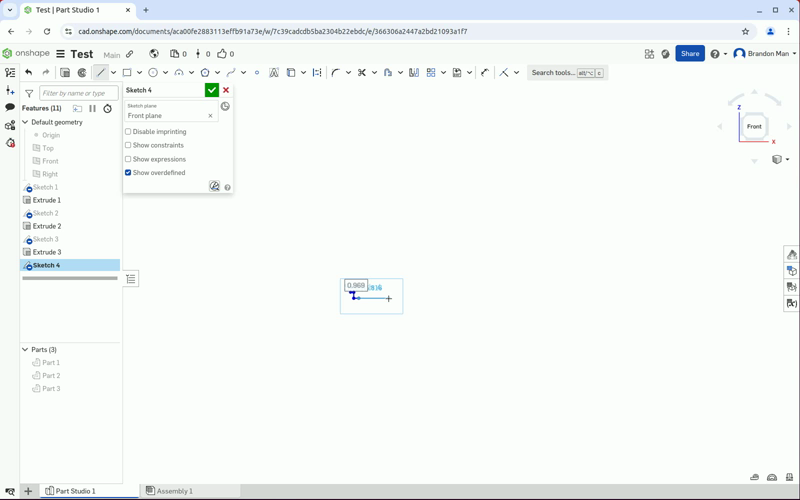
mouse_move(358, 289)
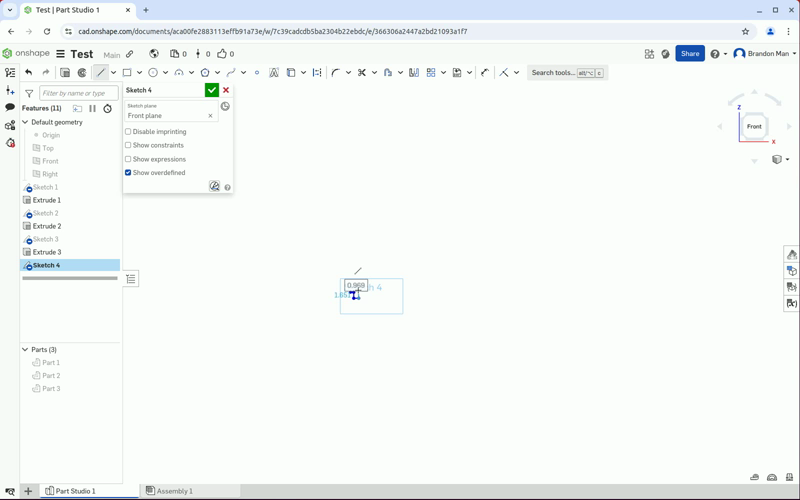
click(358, 289)
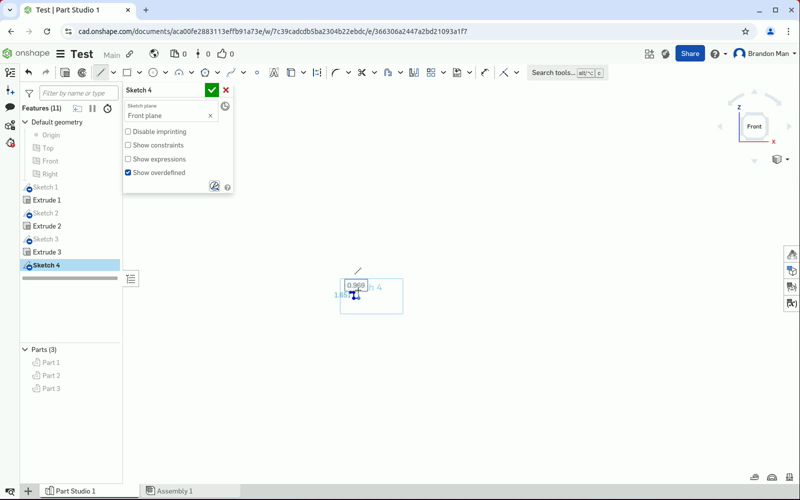
key_up(shift)
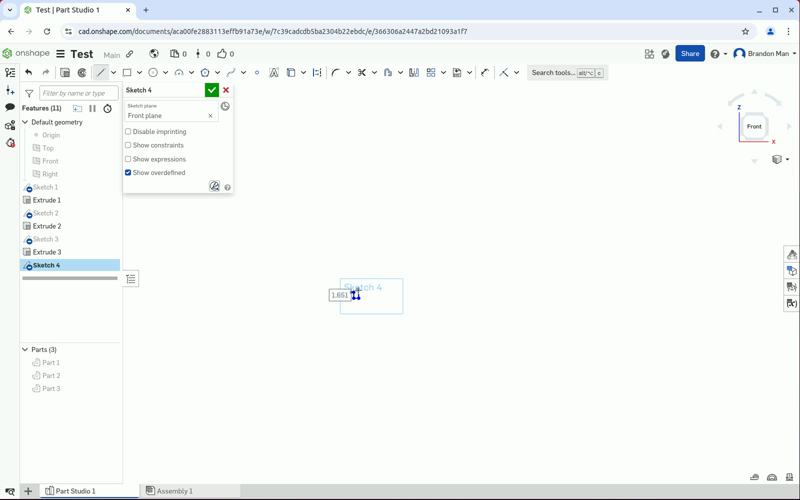
key_down(shift)
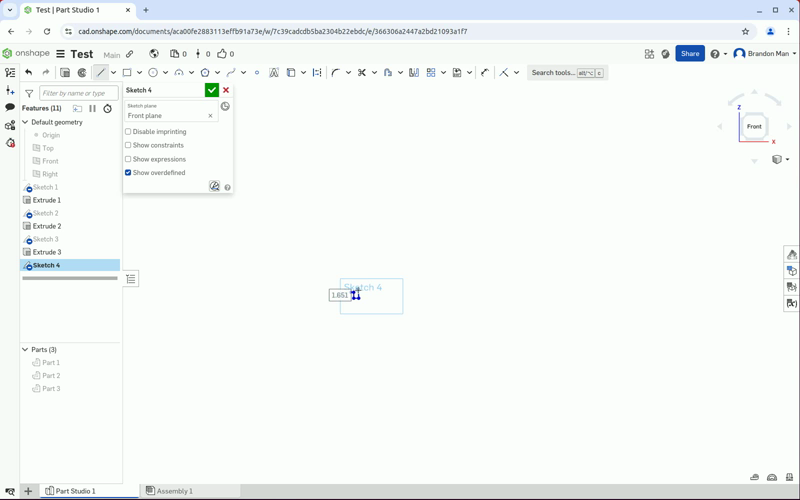
mouse_move(388, 289)
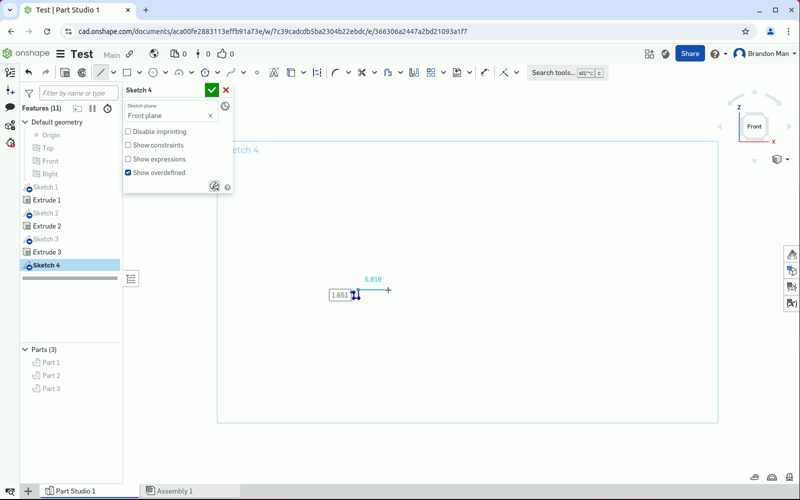
mouse_move(350, 289)
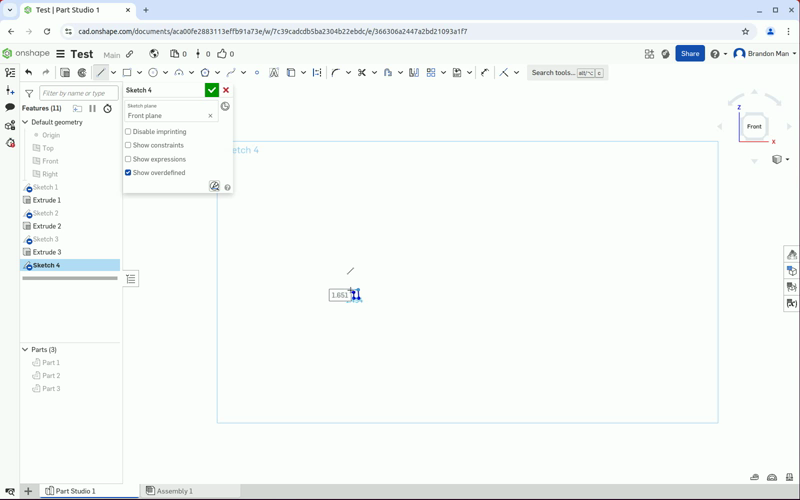
scroll(6)
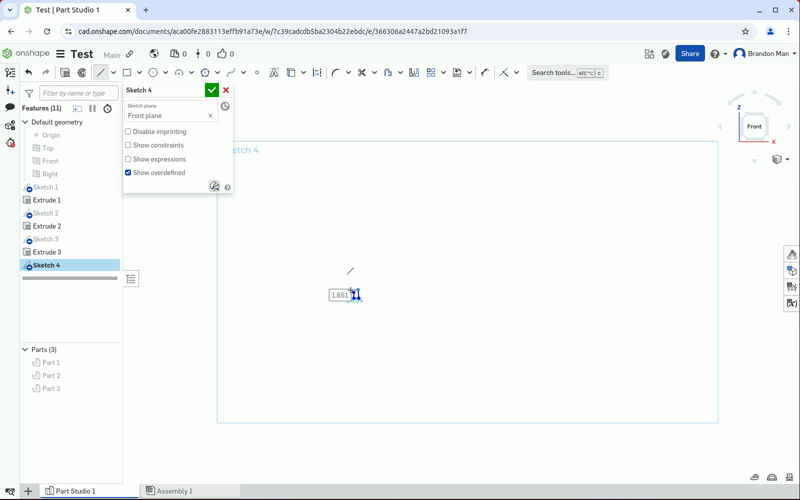
scroll(6)
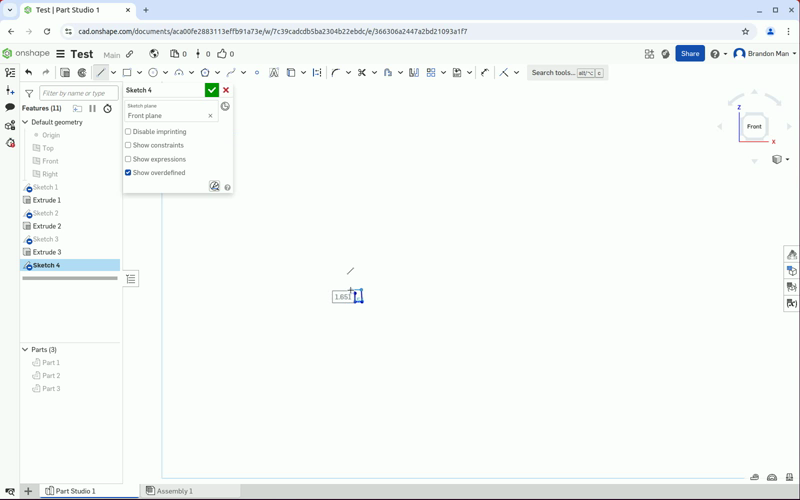
scroll(6)
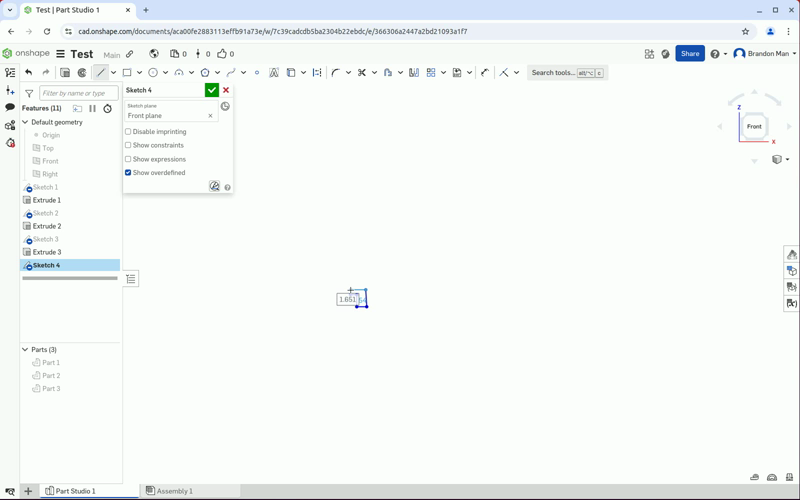
scroll(6)
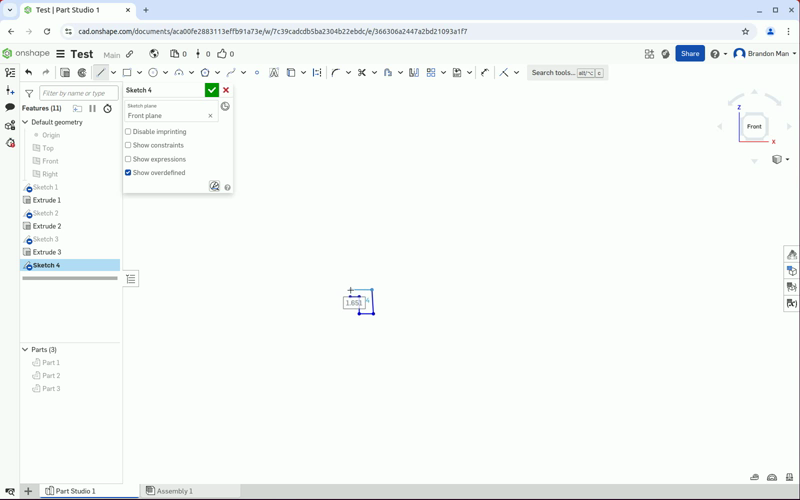
scroll(6)
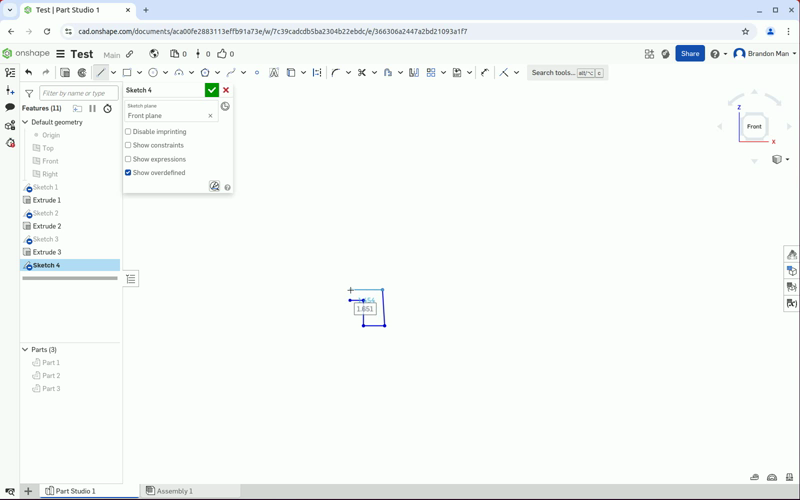
scroll(6)
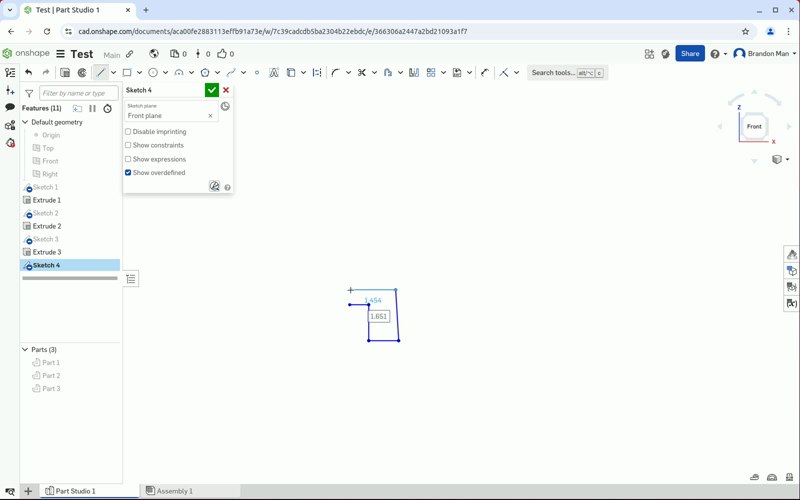
scroll(6)
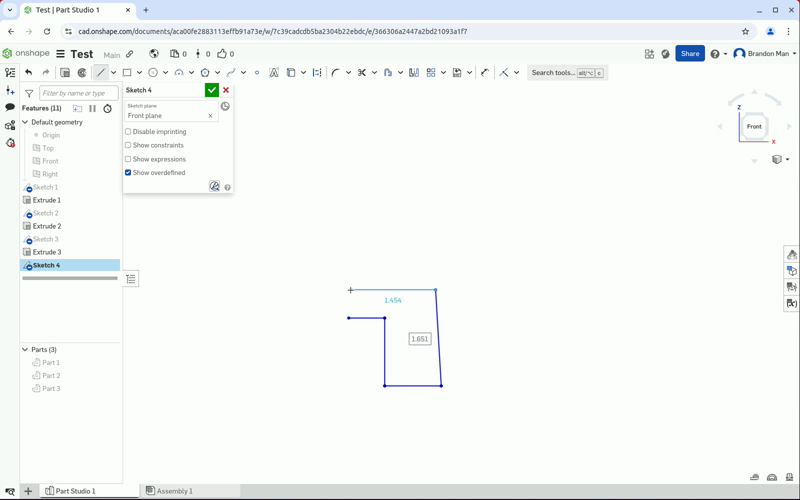
click(350, 289)
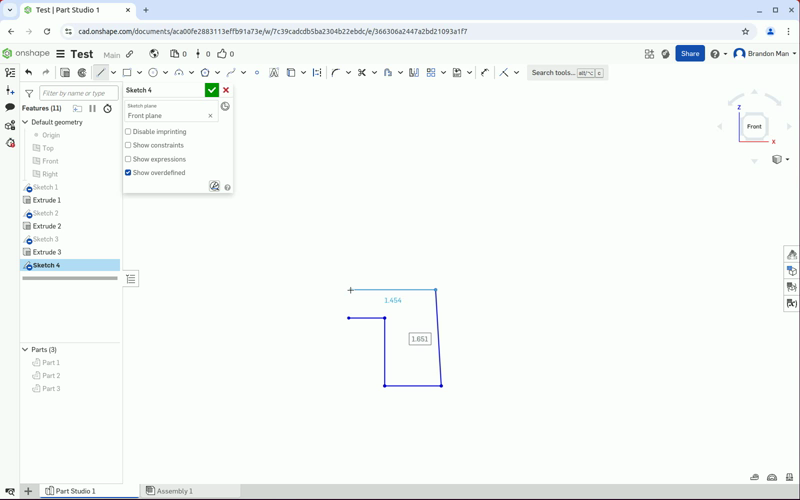
scroll(-6)
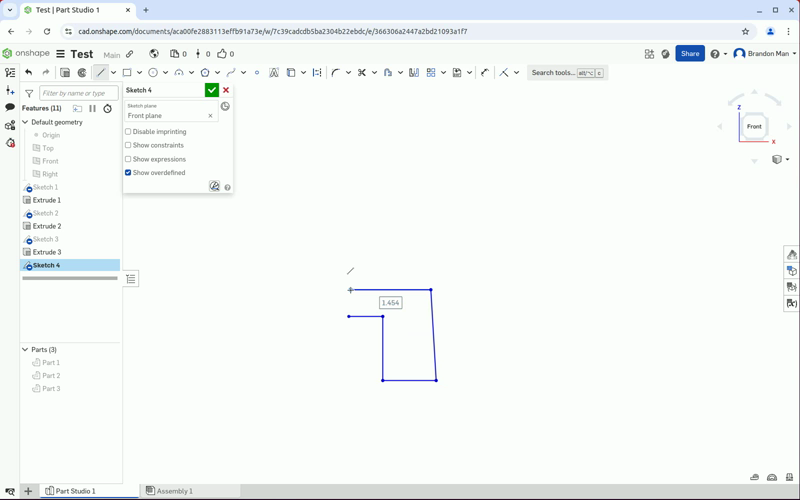
scroll(-6)
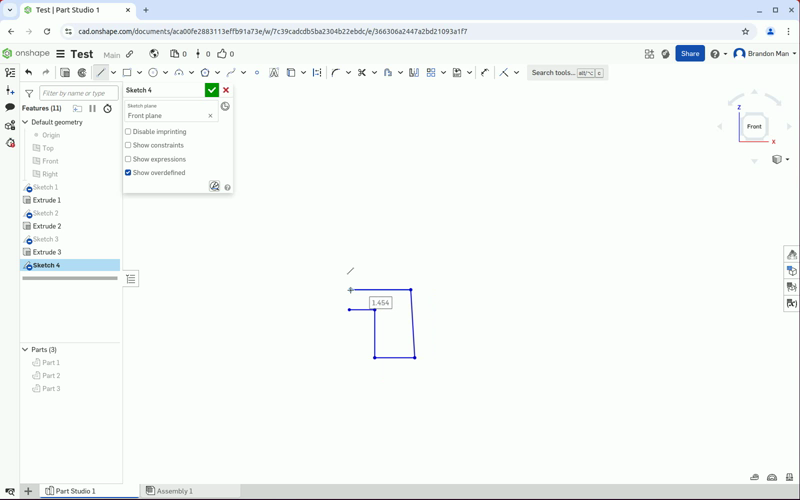
scroll(-6)
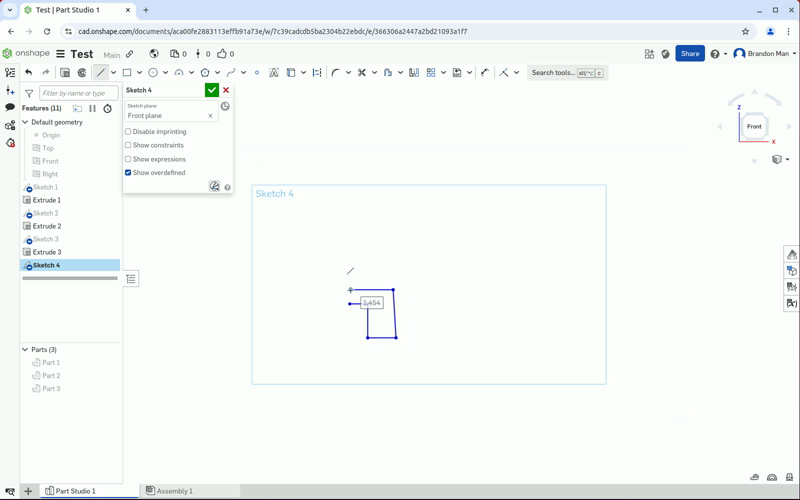
scroll(-6)
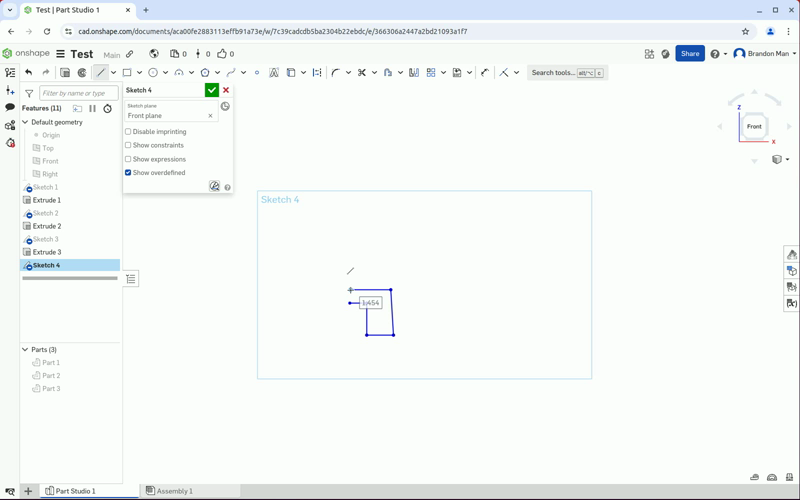
scroll(-6)
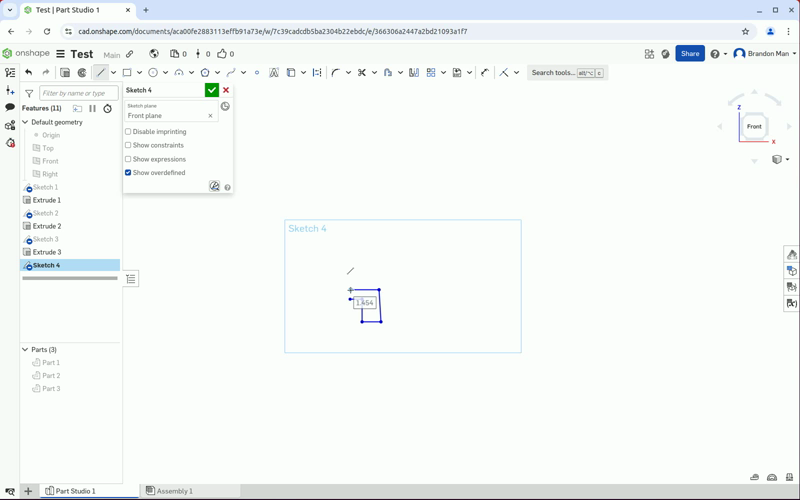
scroll(-6)
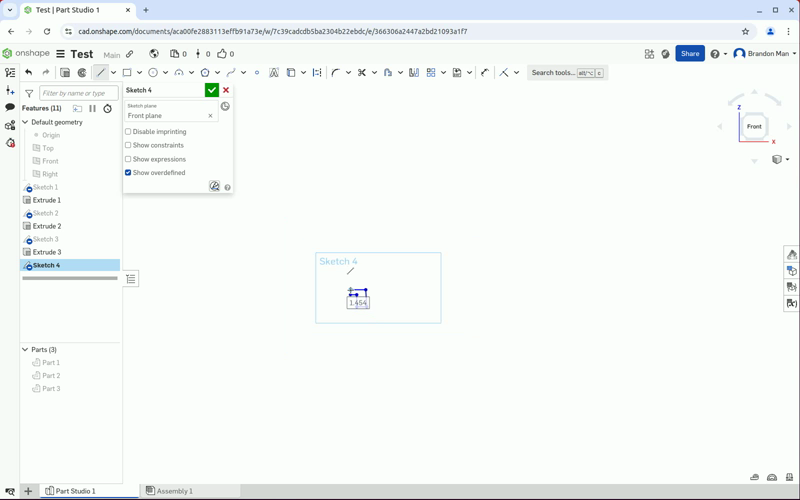
scroll(-6)
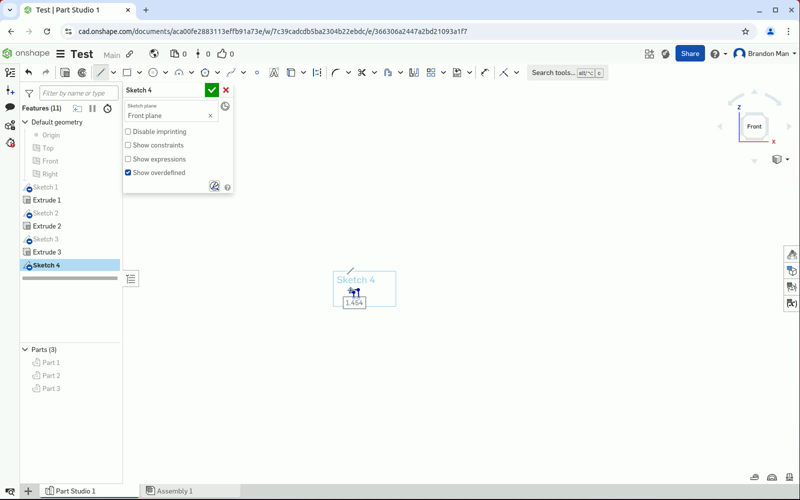
key_up(shift)
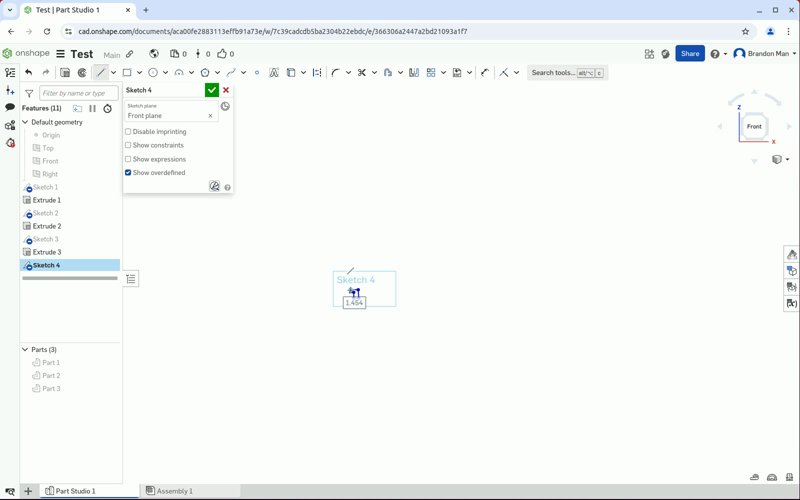
mouse_move(380, 289)
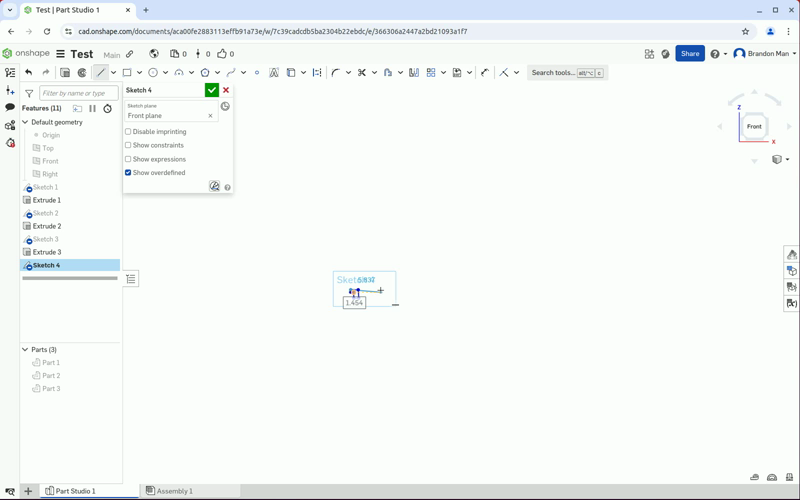
key_down(shift)
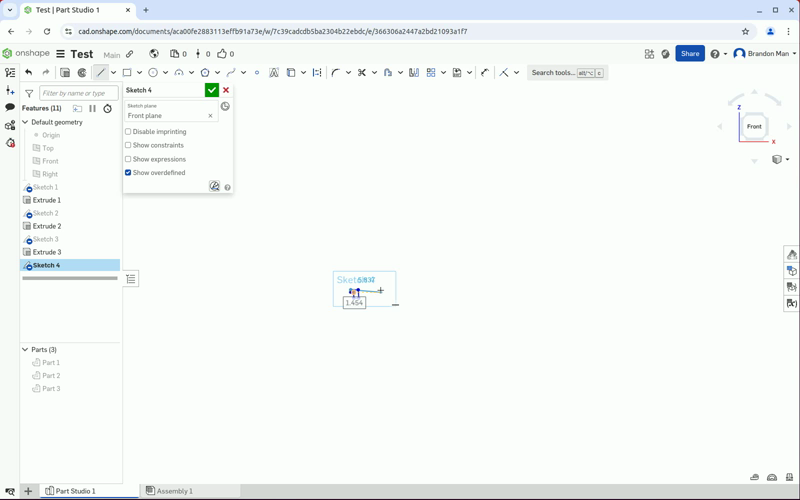
mouse_move(350, 292)
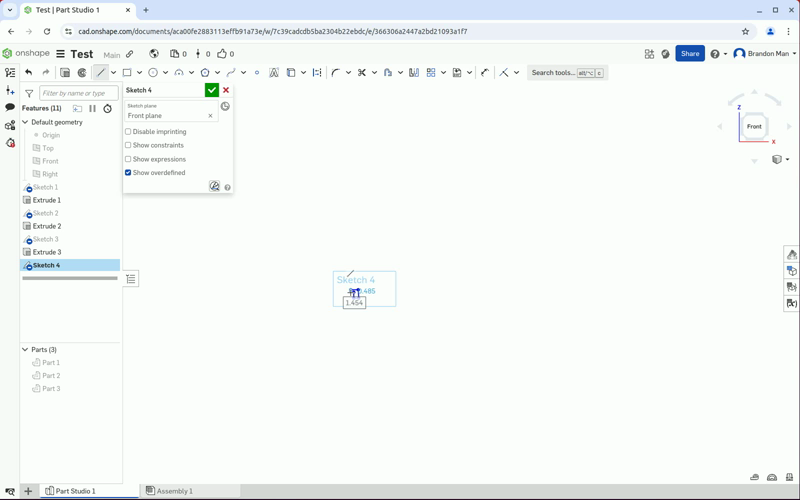
scroll(6)
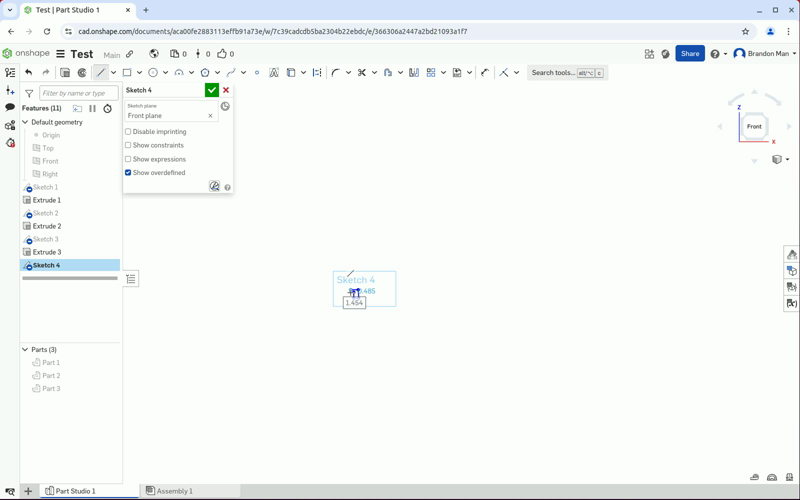
scroll(6)
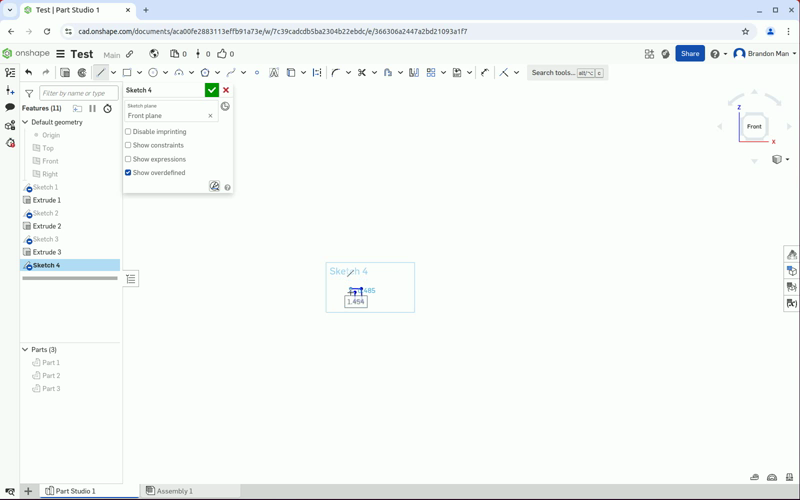
scroll(6)
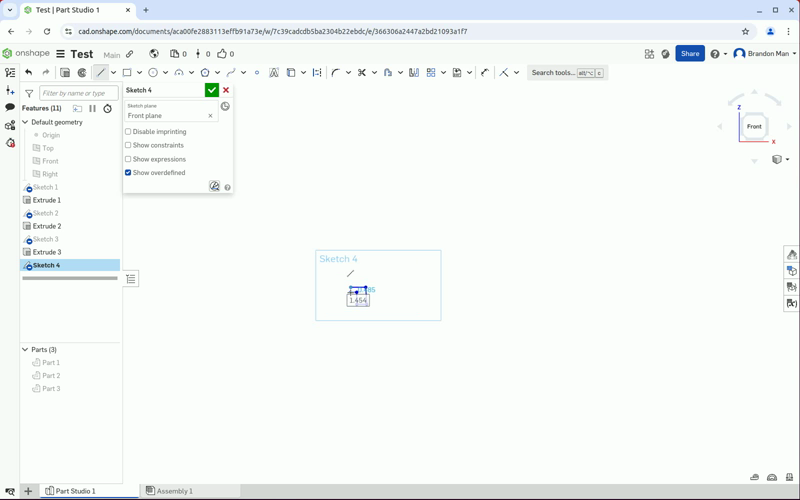
scroll(6)
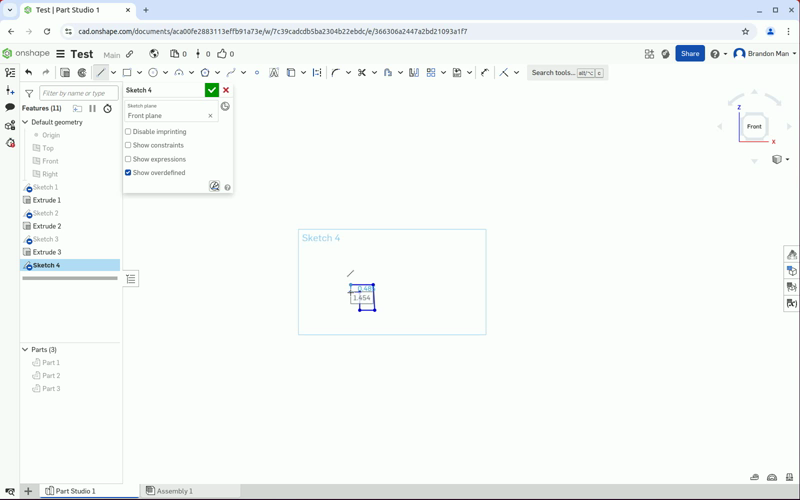
scroll(6)
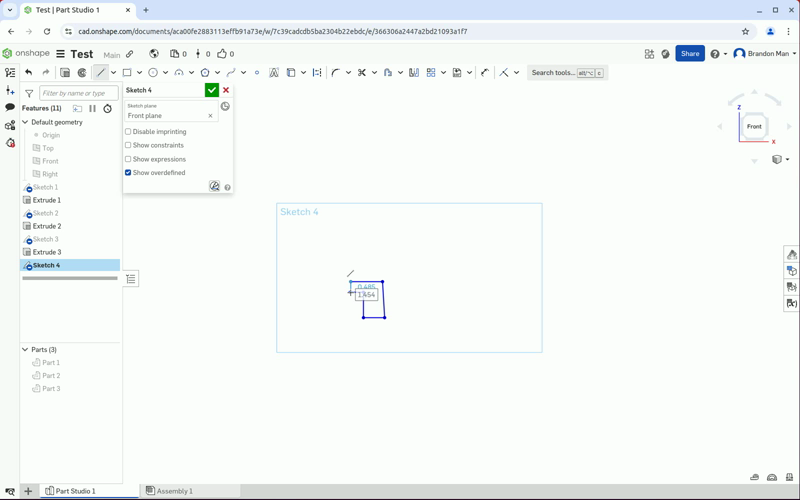
scroll(6)
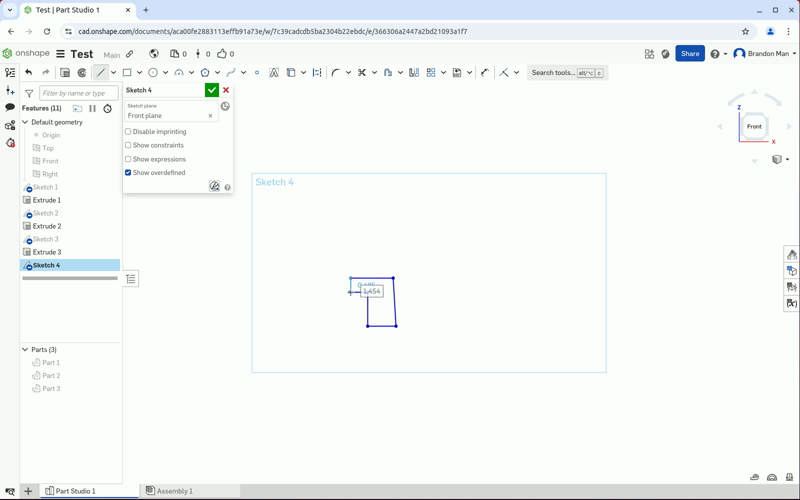
scroll(6)
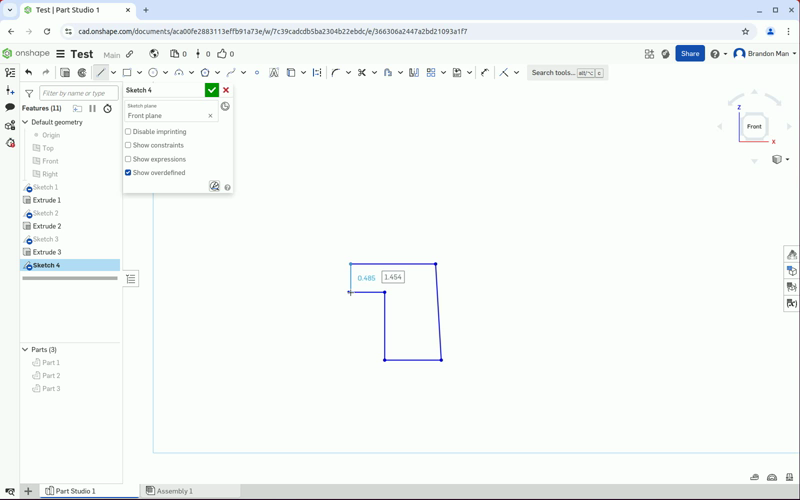
key_up(shift)
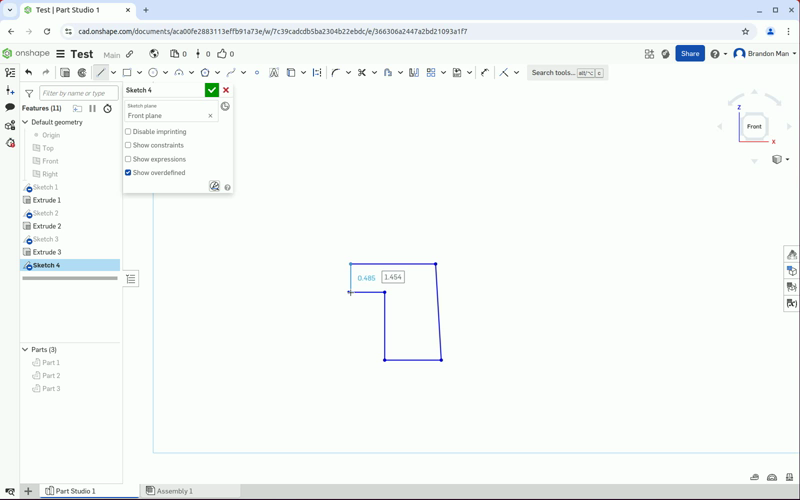
click(350, 292)
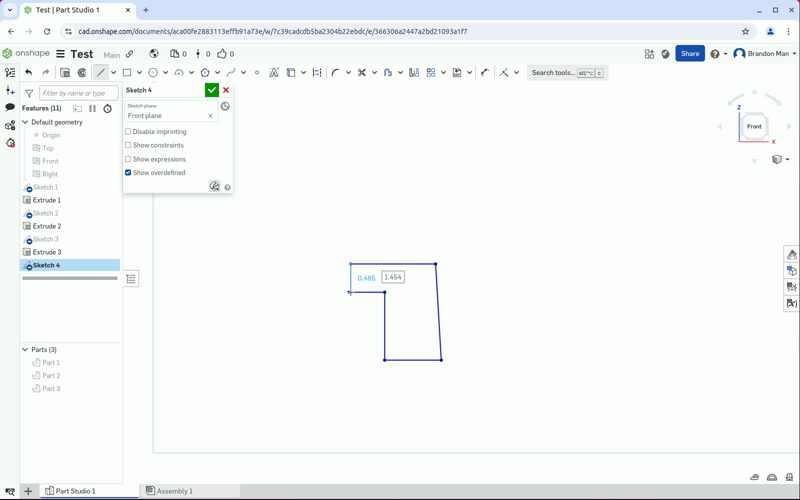
scroll(-6)
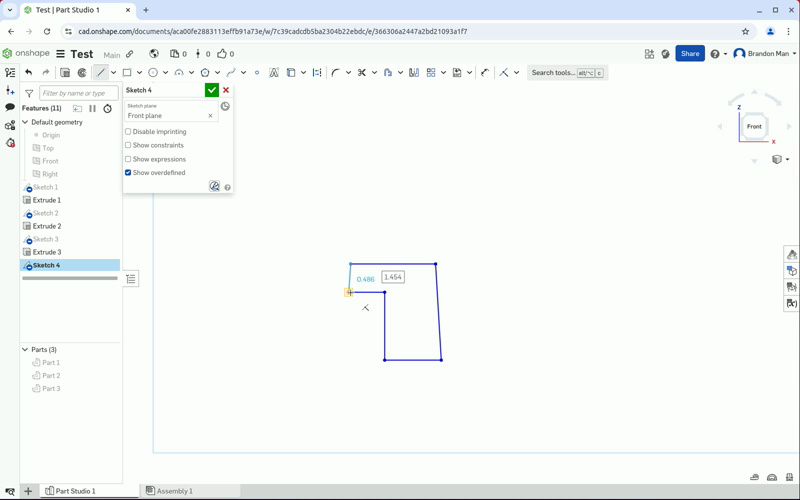
scroll(-6)
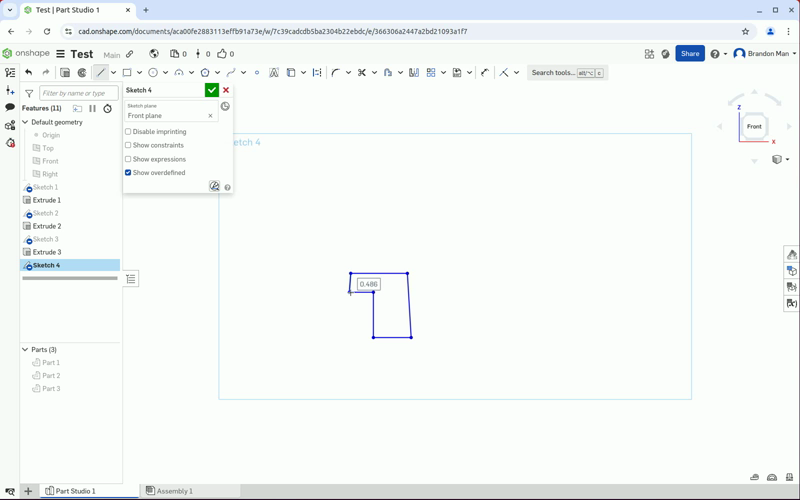
scroll(-6)
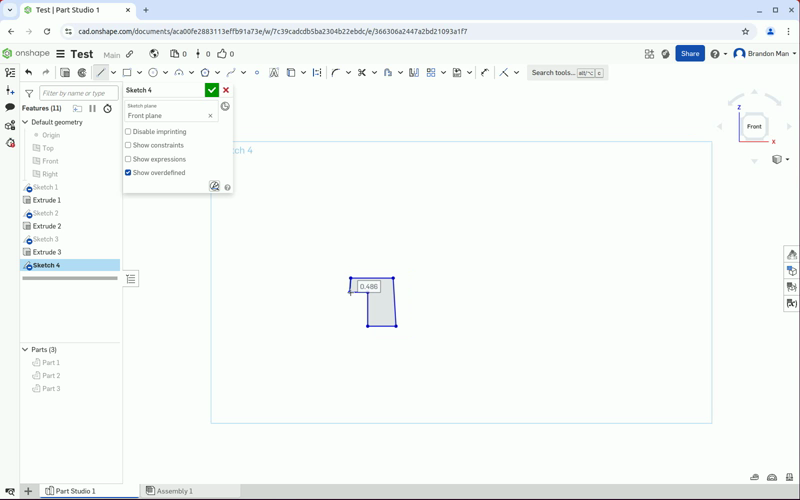
scroll(-6)
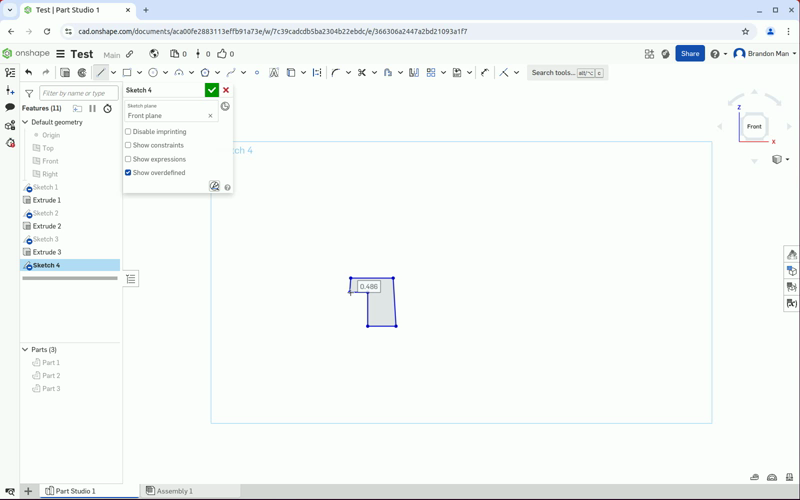
scroll(-6)
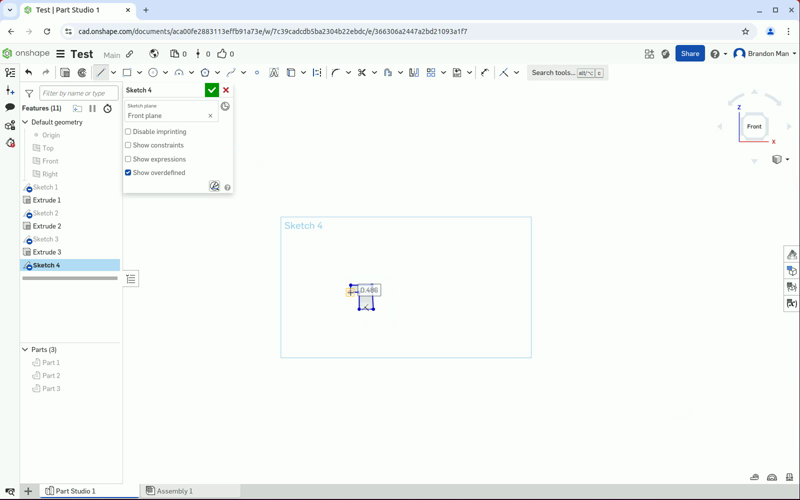
scroll(-6)
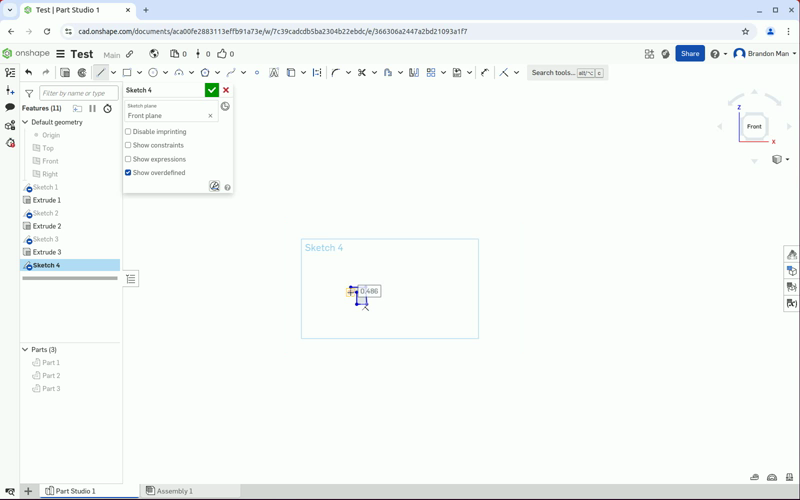
scroll(-6)
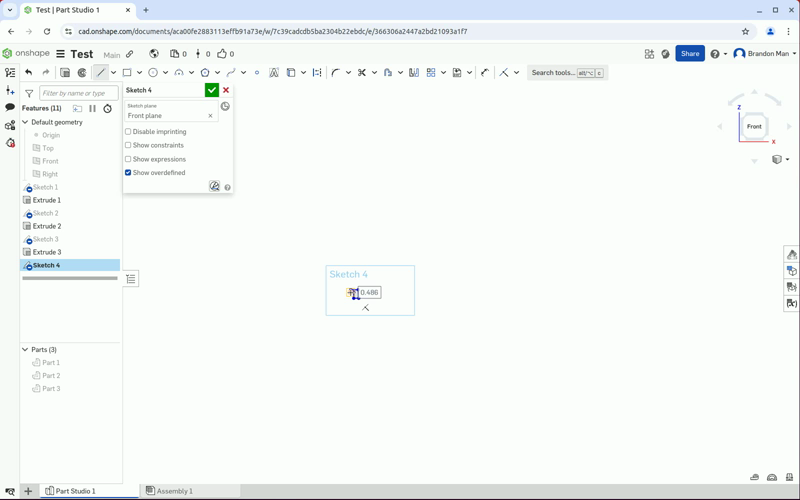
key(esc)
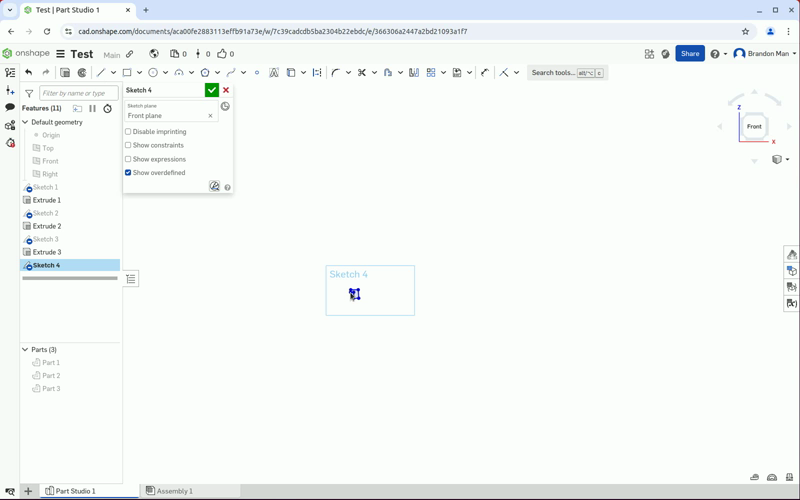
mouse_move(355, 289)
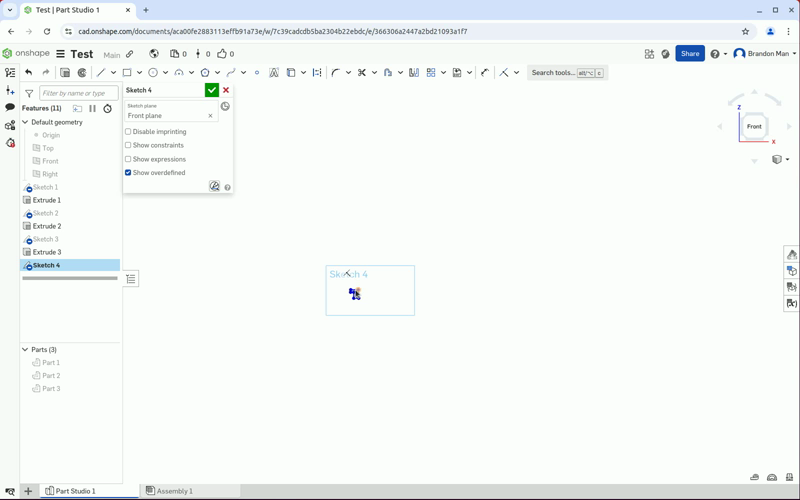
scroll(6)
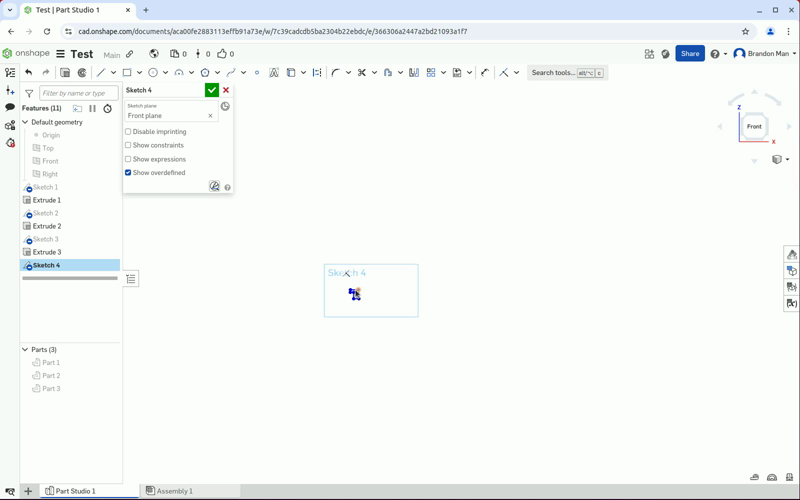
scroll(6)
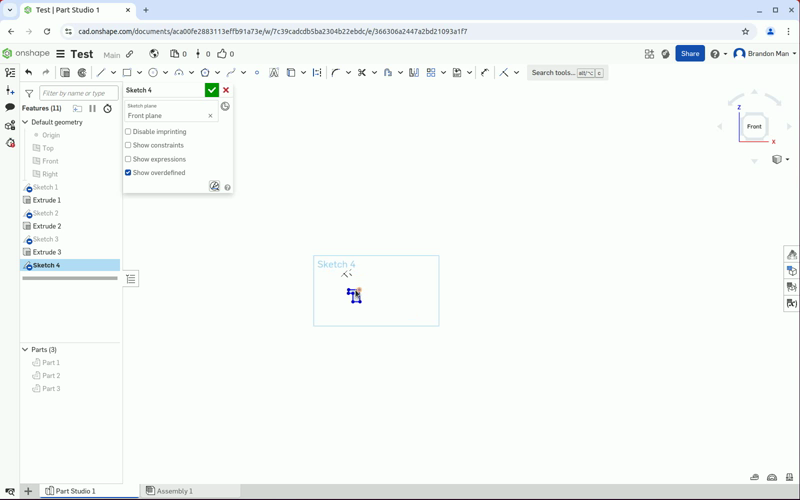
scroll(6)
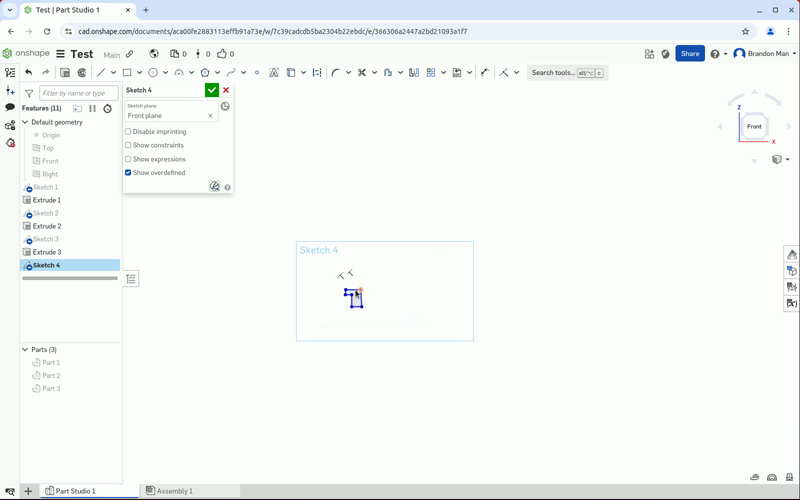
scroll(6)
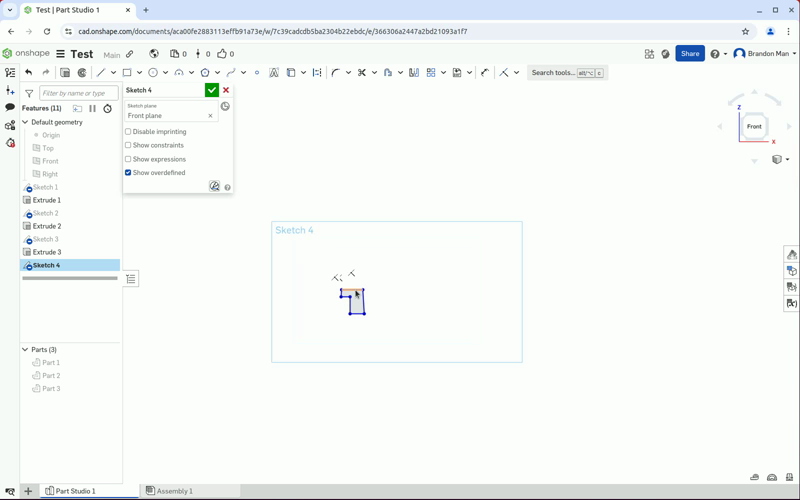
scroll(6)
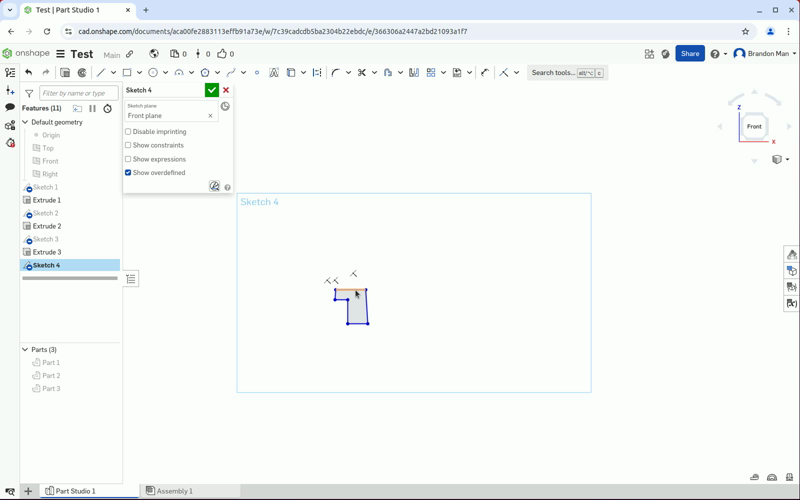
scroll(6)
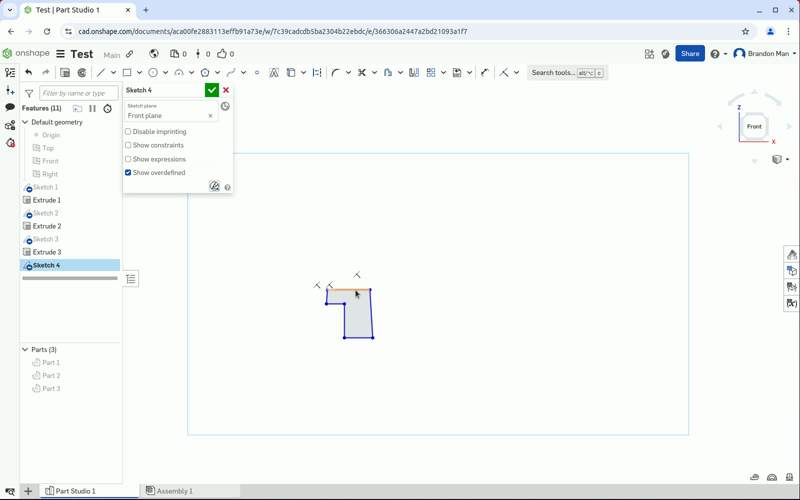
scroll(6)
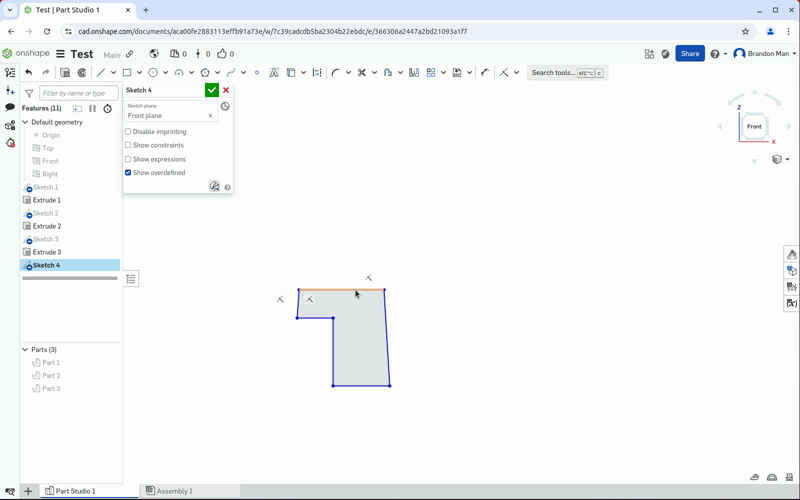
click(355, 289)
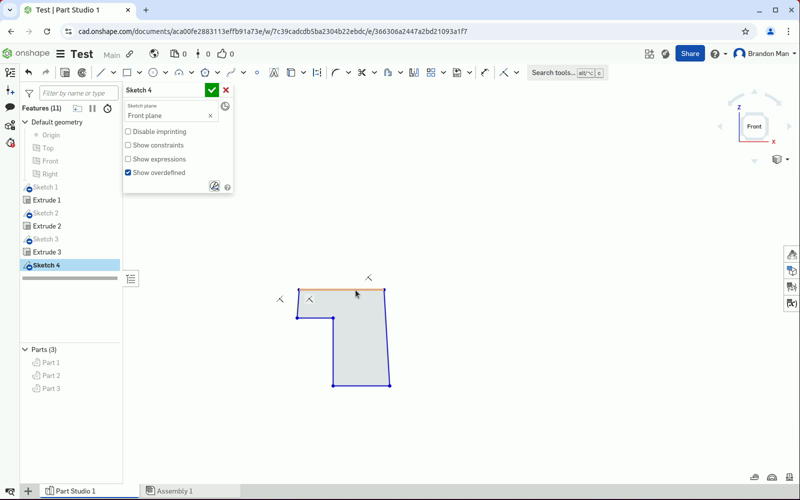
scroll(-6)
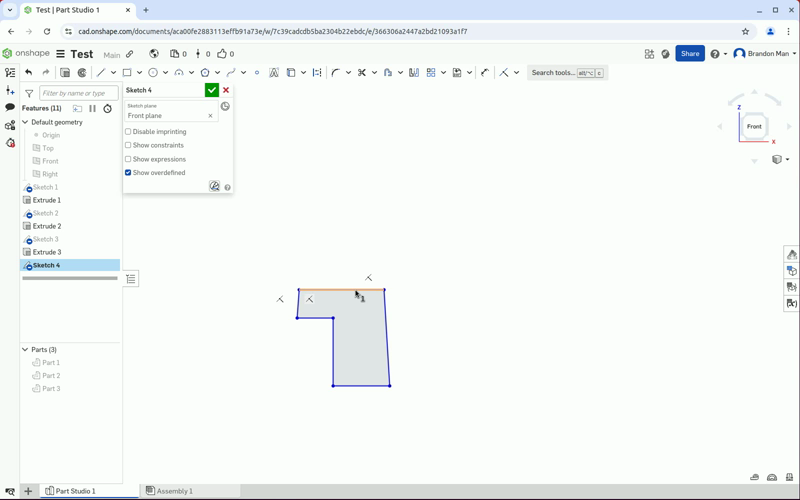
scroll(-6)
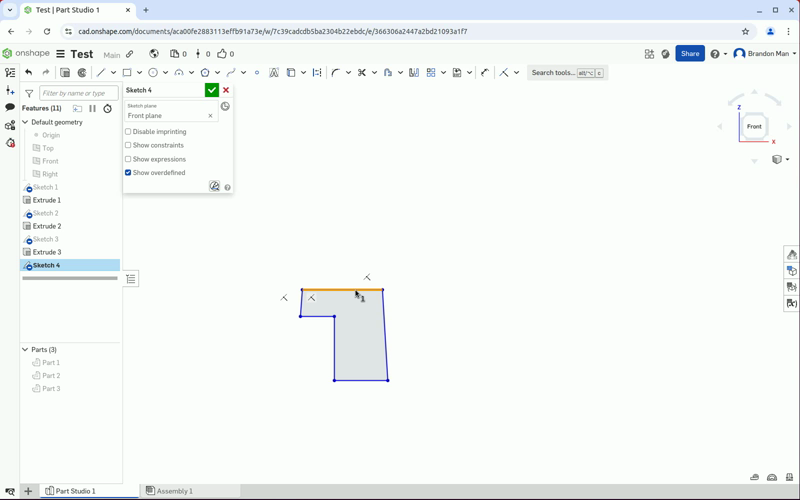
scroll(-6)
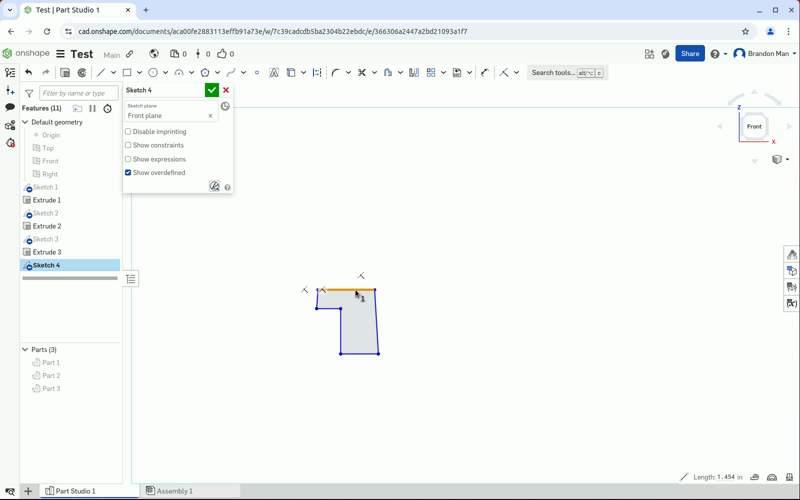
scroll(-6)
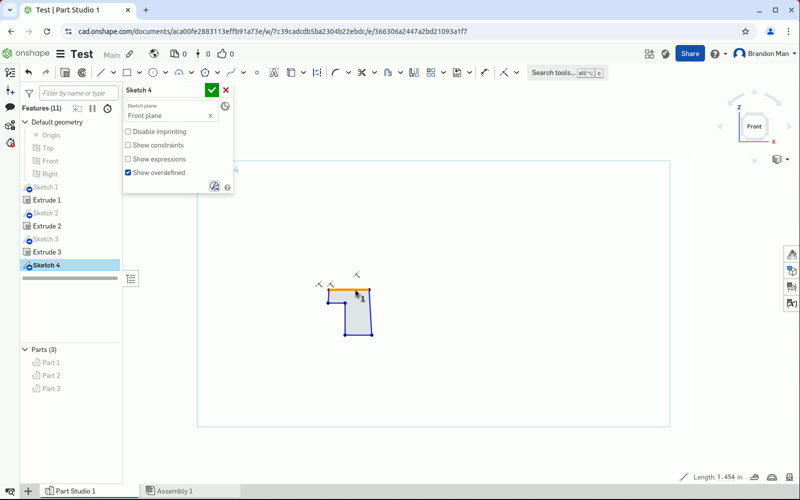
scroll(-6)
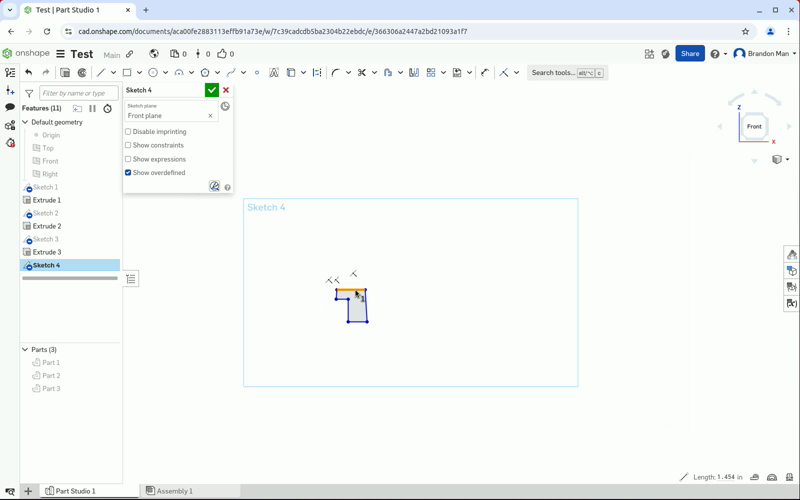
scroll(-6)
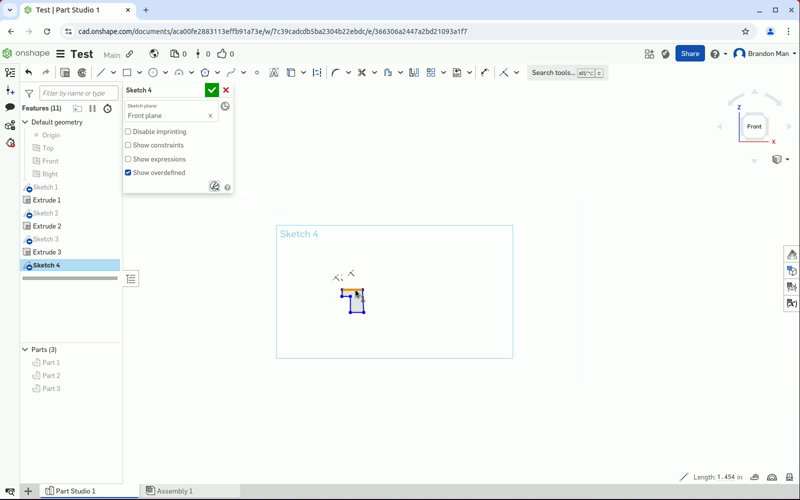
scroll(-6)
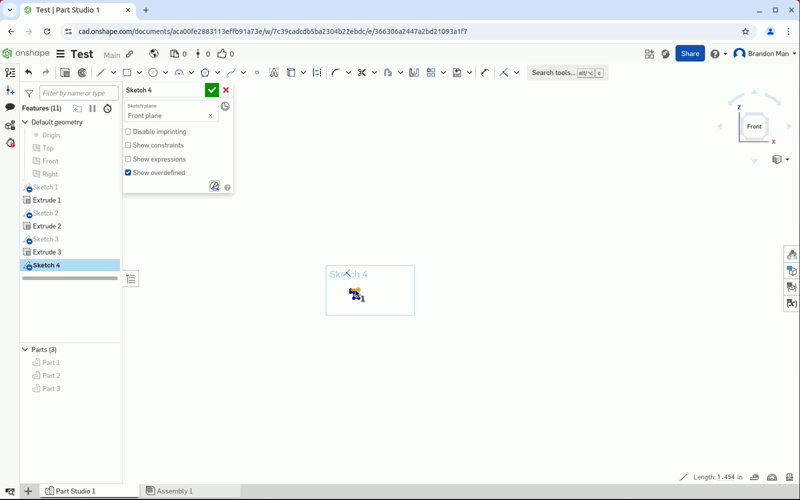
mouse_move(73, 352)
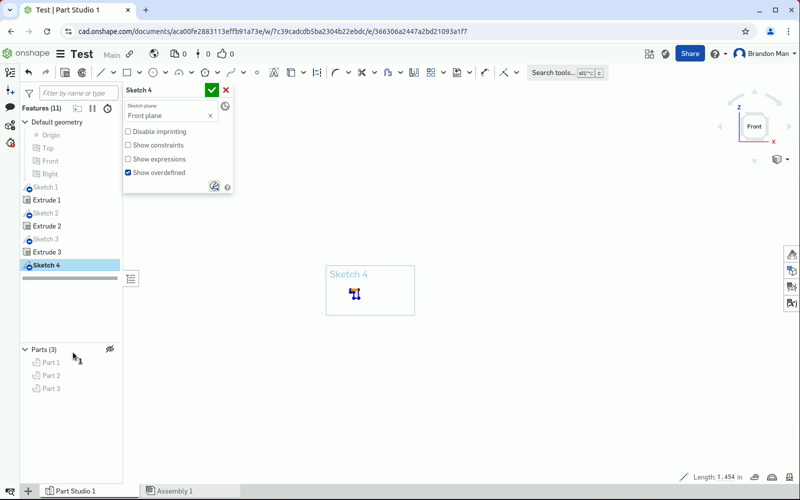
key(shift+y)
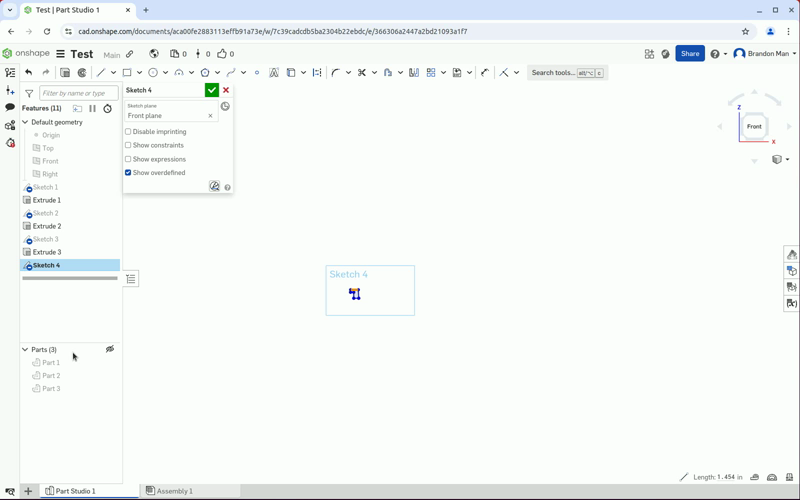
key(shift+e)
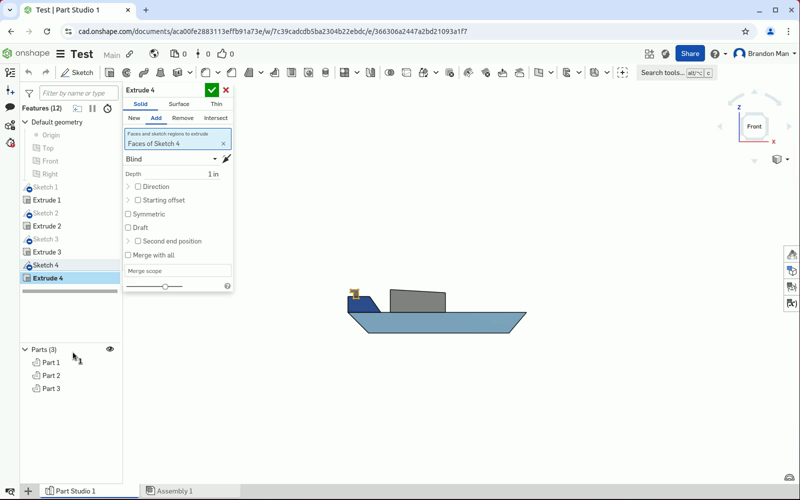
mouse_move(143, 106)
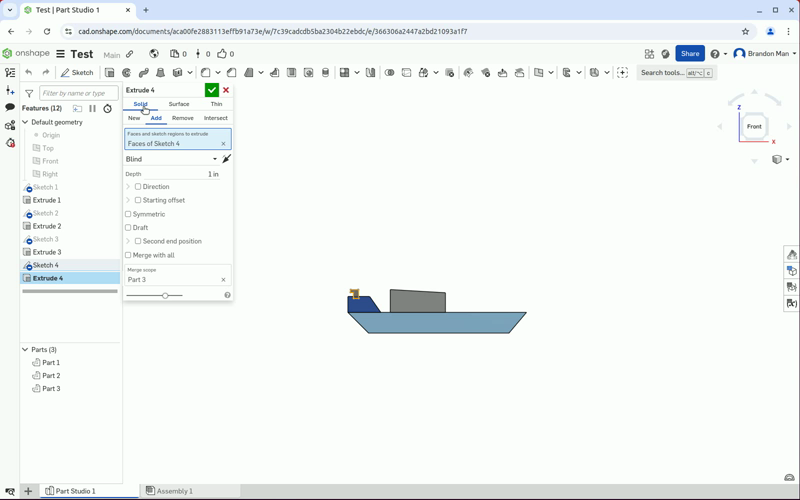
click(143, 106)
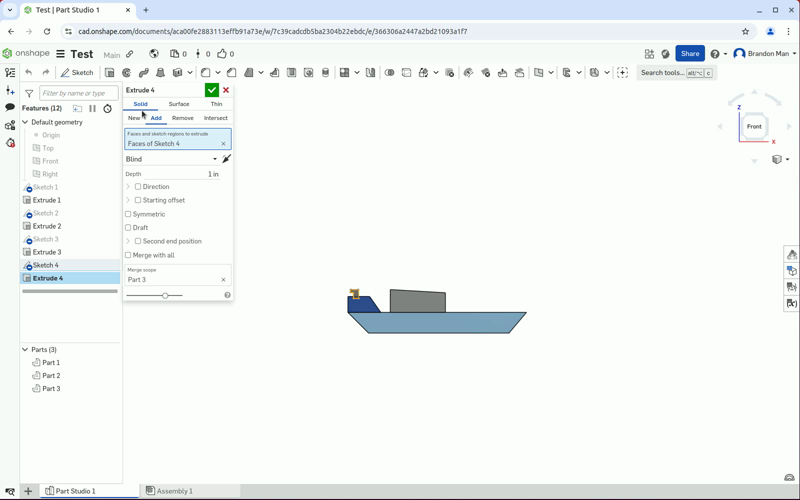
mouse_move(137, 120)
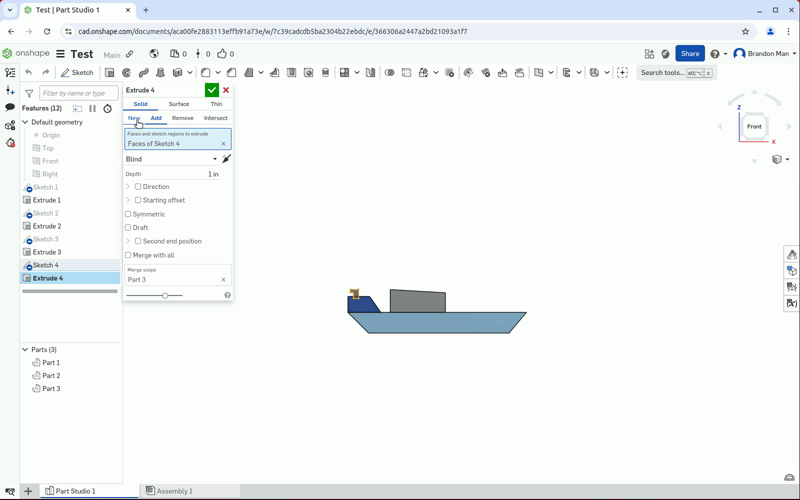
click(137, 120)
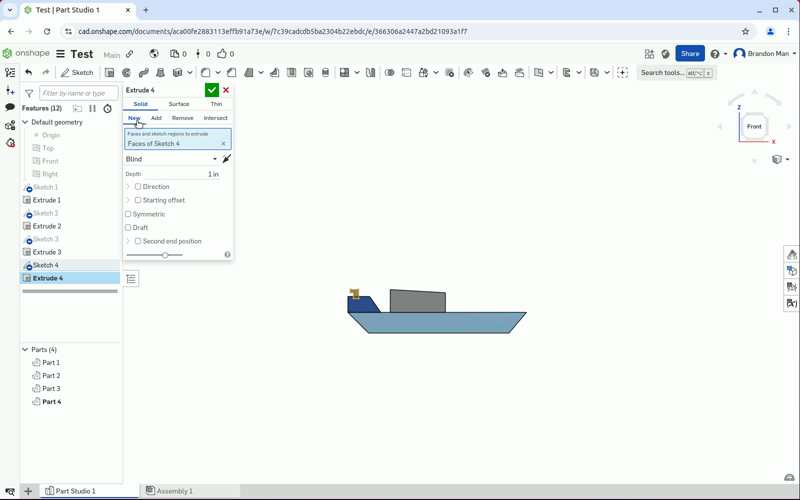
key(tab, 4)
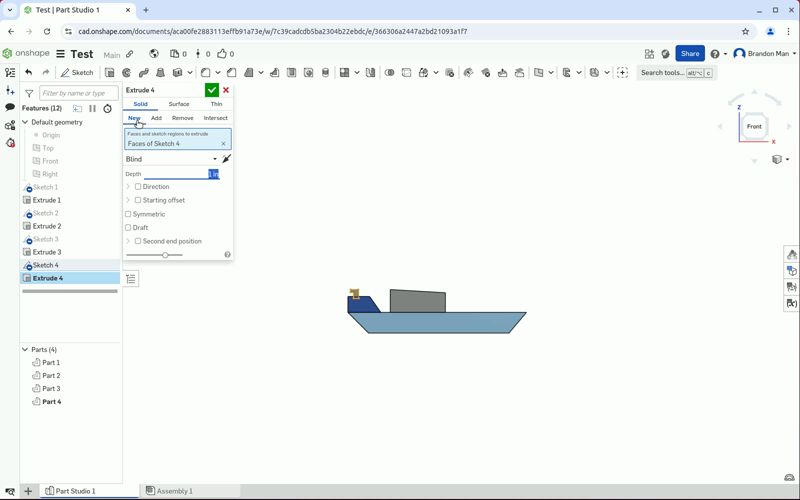
text(3.851)
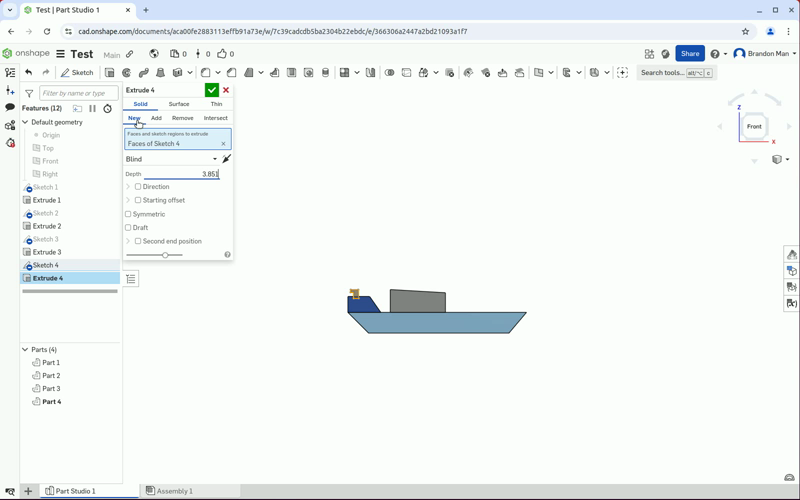
key(enter)
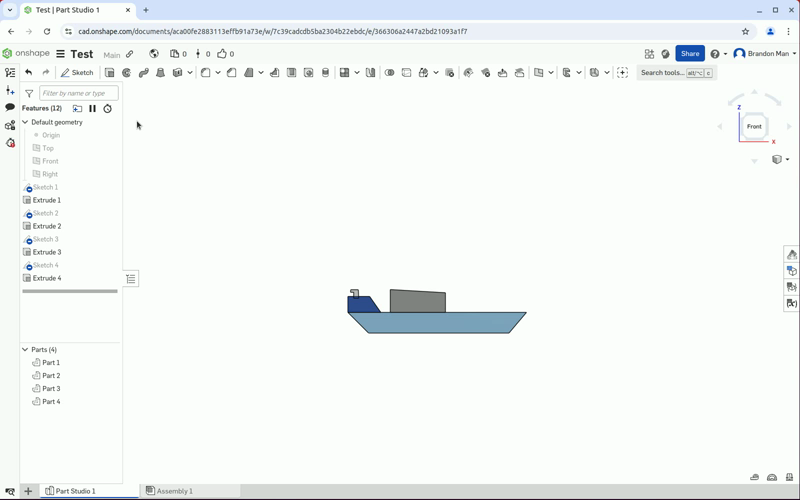
key(shift+h)
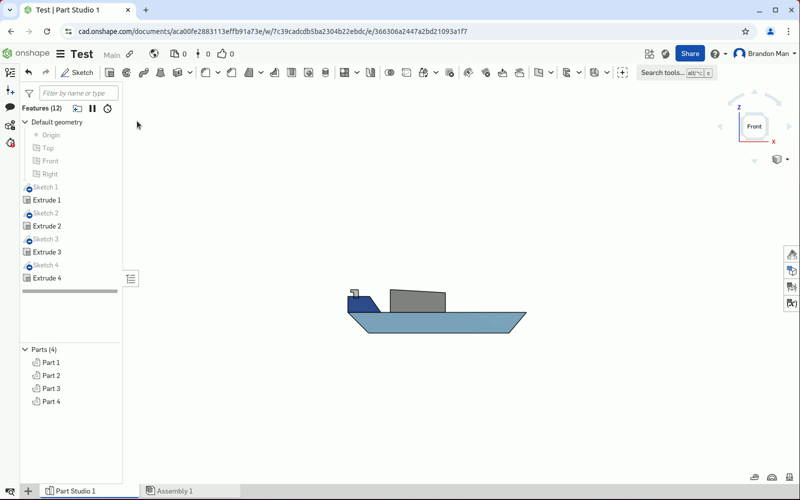
key(shift+h)
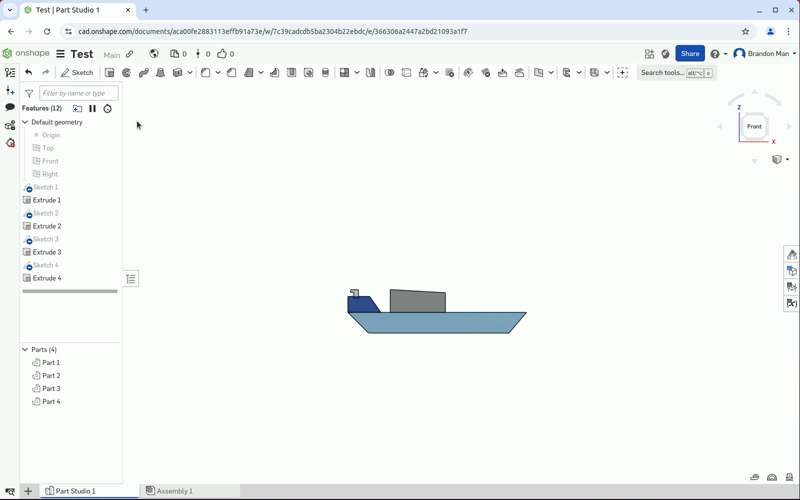
mouse_move(73, 189)
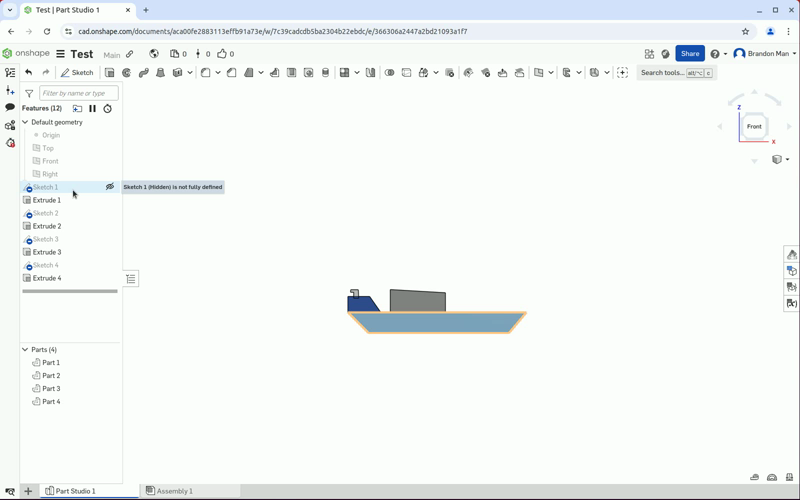
click(73, 189)
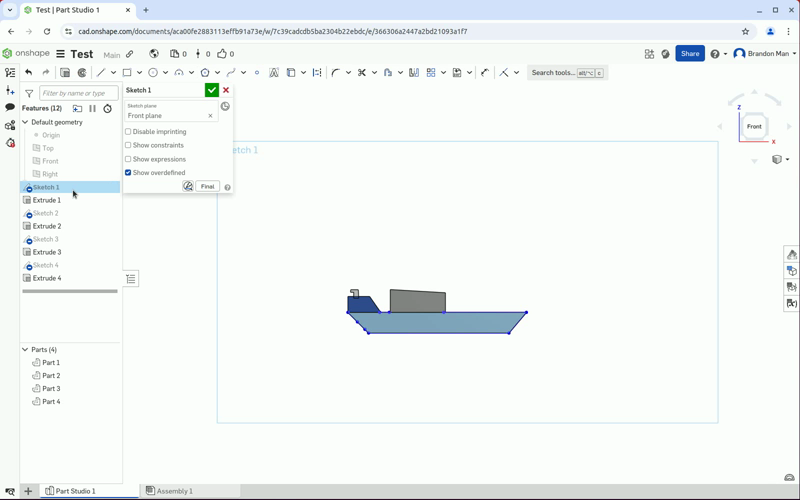
mouse_move(229, 92)
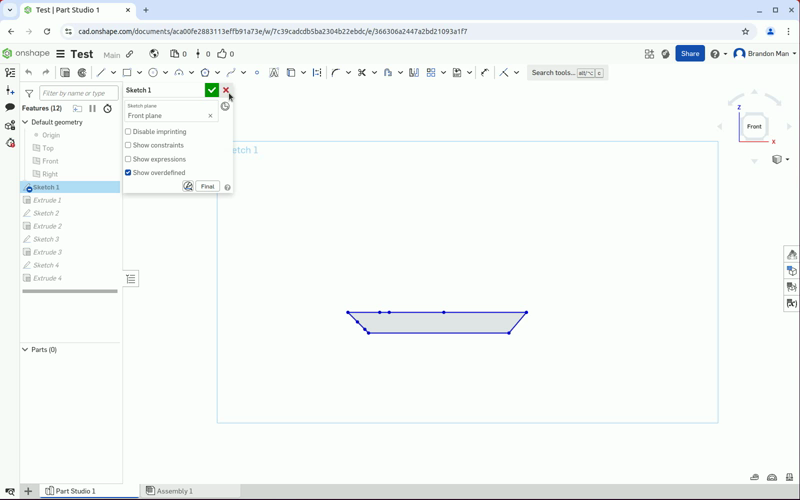
click(229, 92)
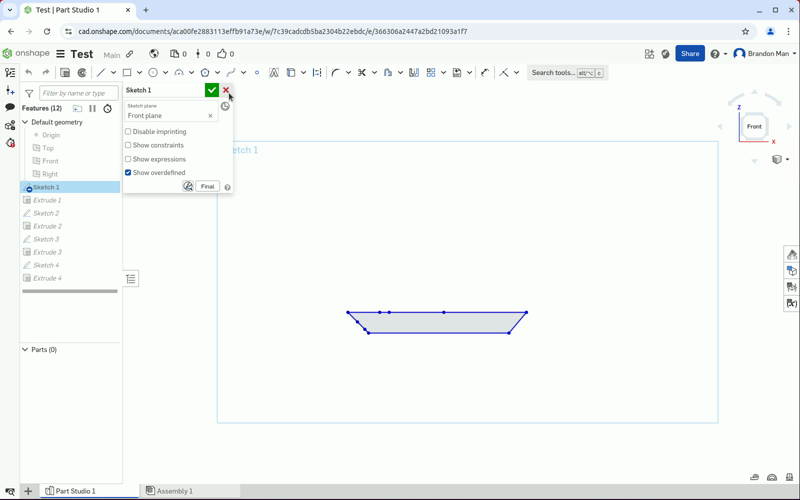
key(shift+s)
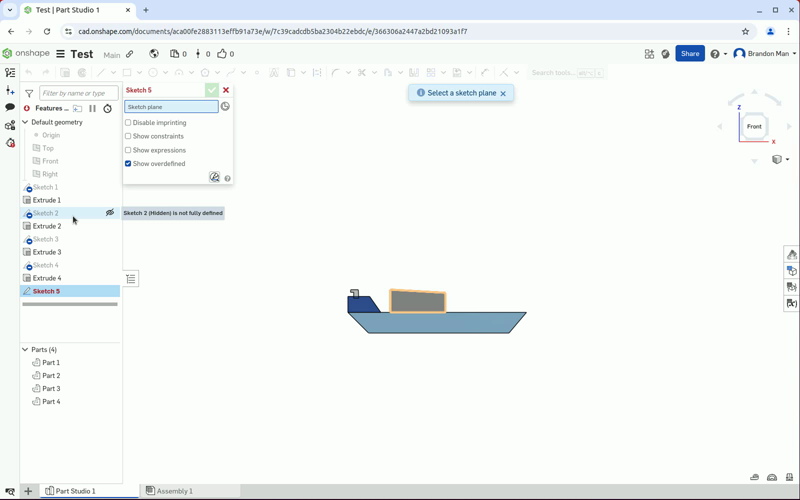
scroll(3)
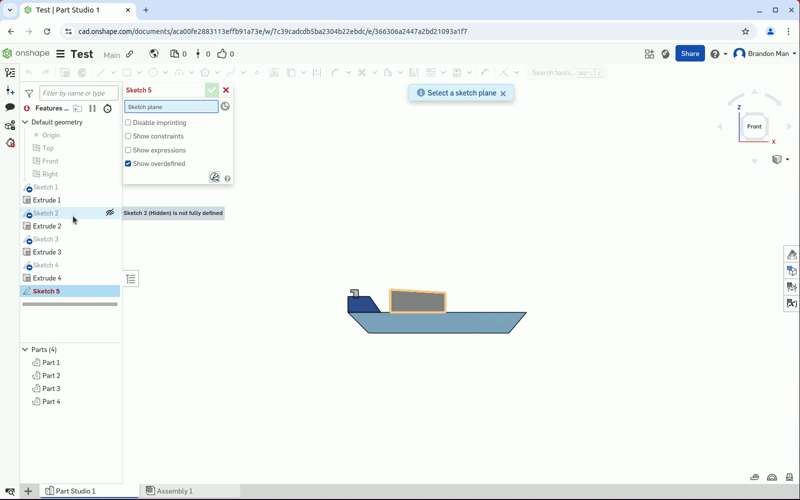
mouse_move(73, 163)
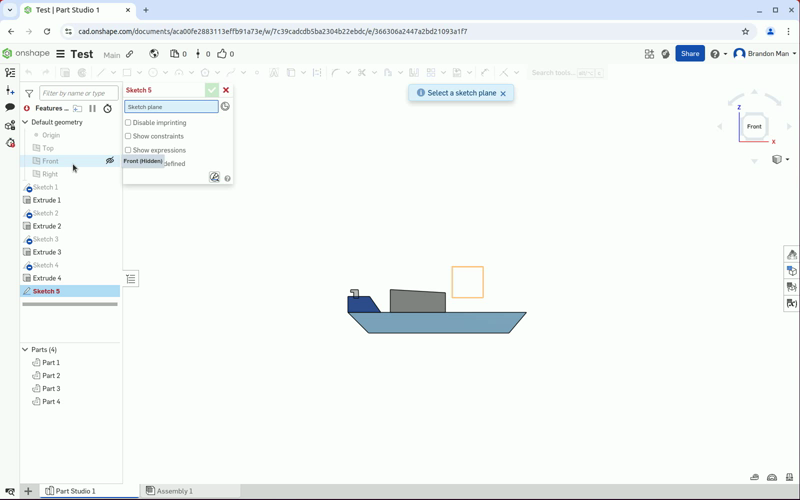
click(73, 163)
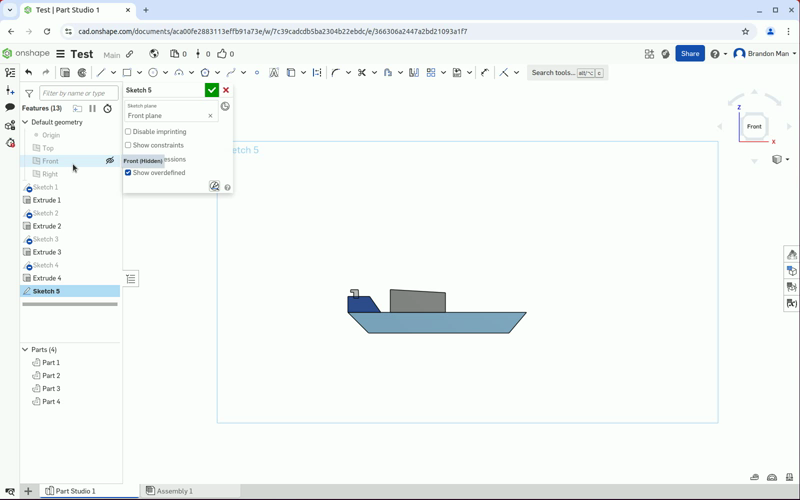
mouse_move(73, 352)
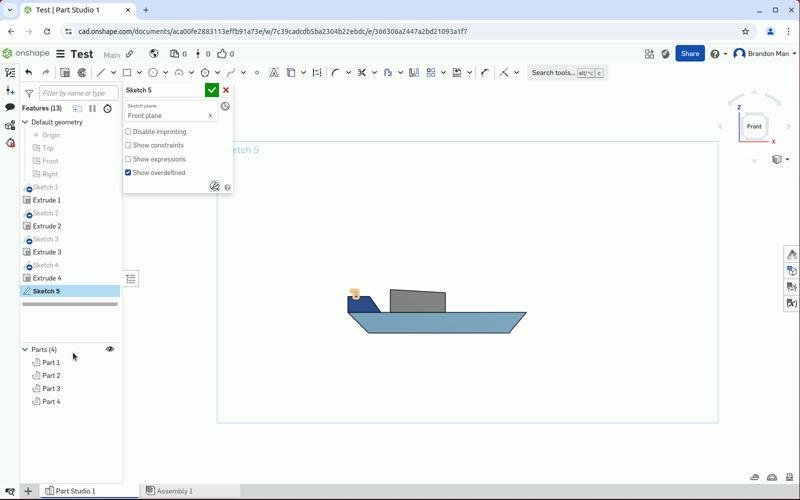
key(y)
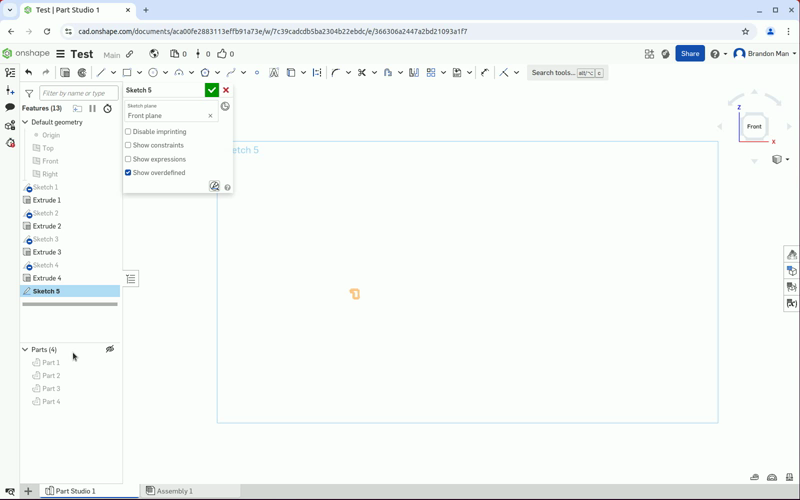
key(l)
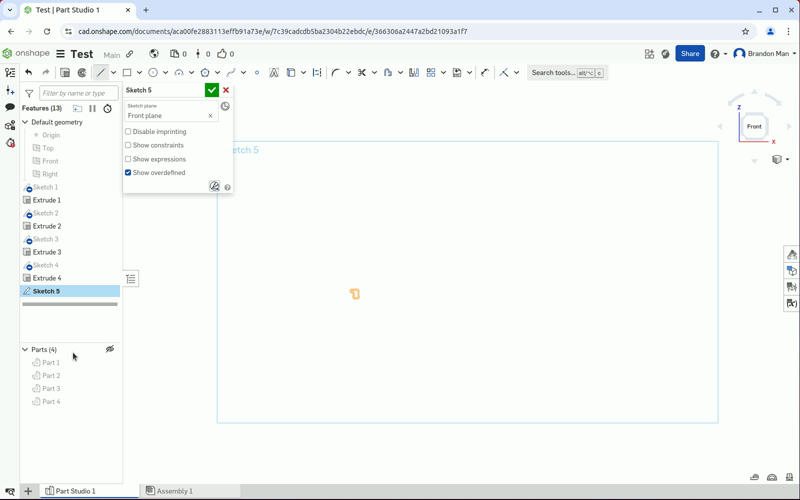
key_down(shift)
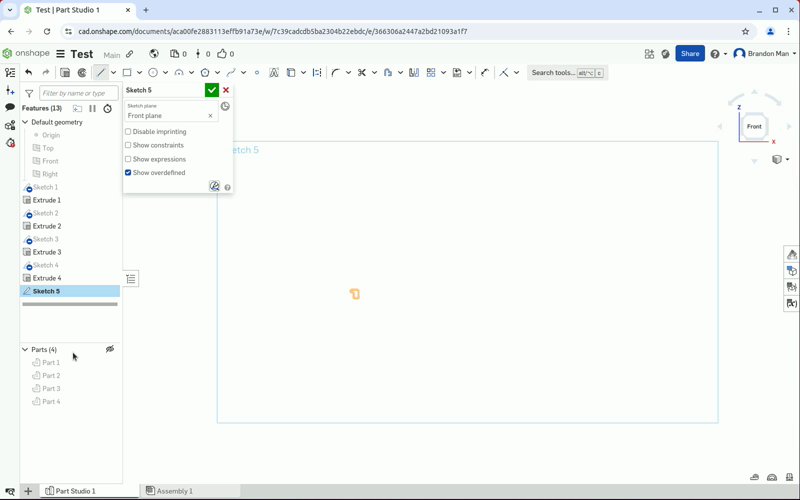
mouse_move(356, 319)
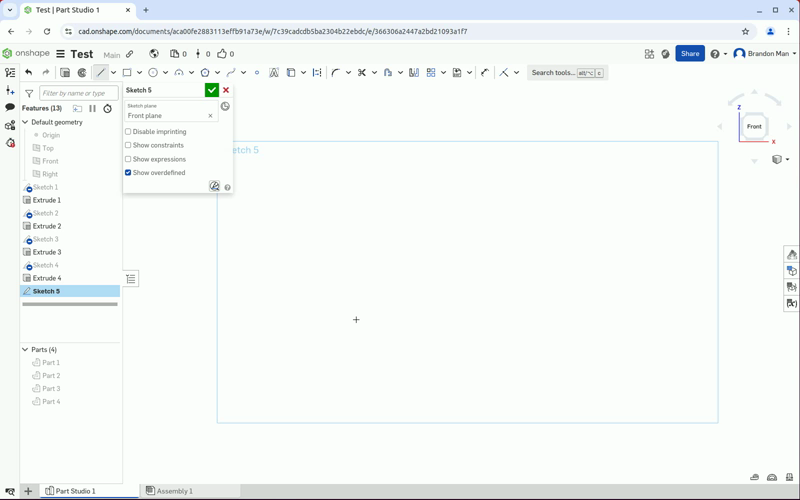
click(356, 319)
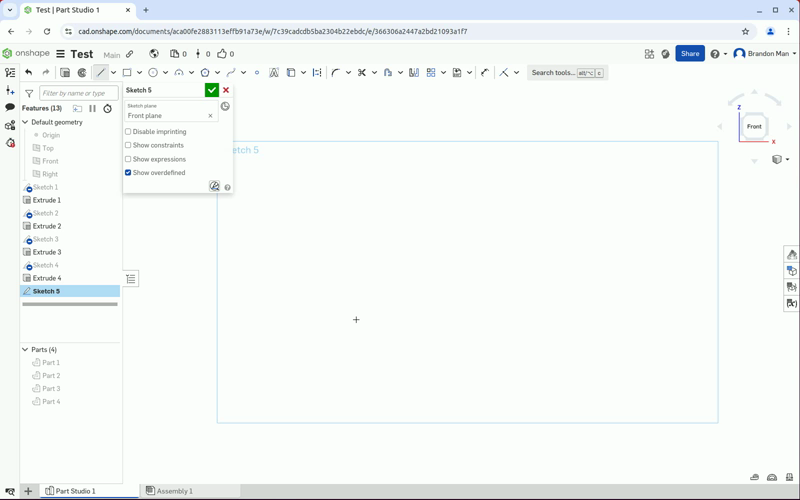
key_up(shift)
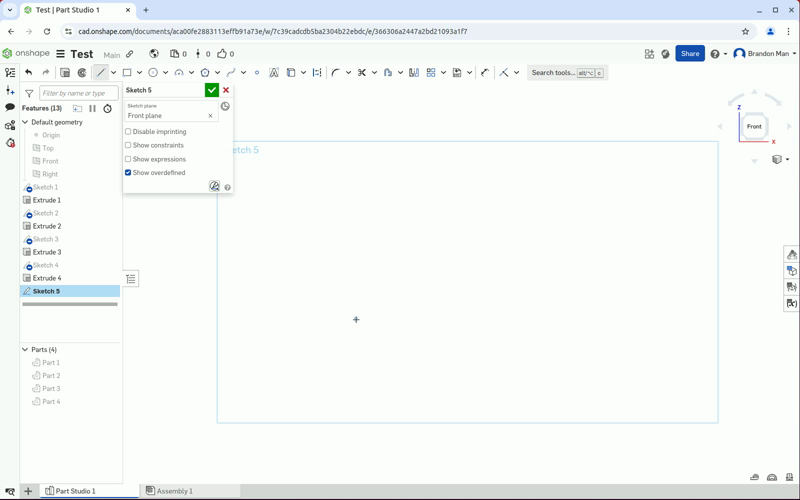
key_down(shift)
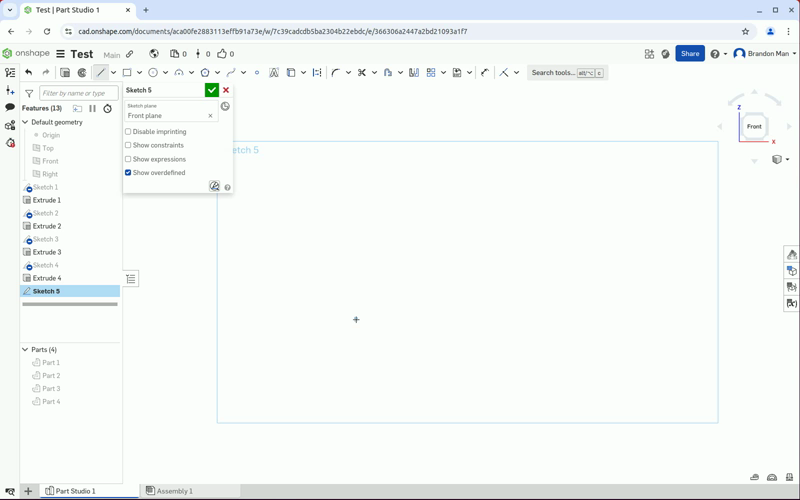
mouse_move(386, 319)
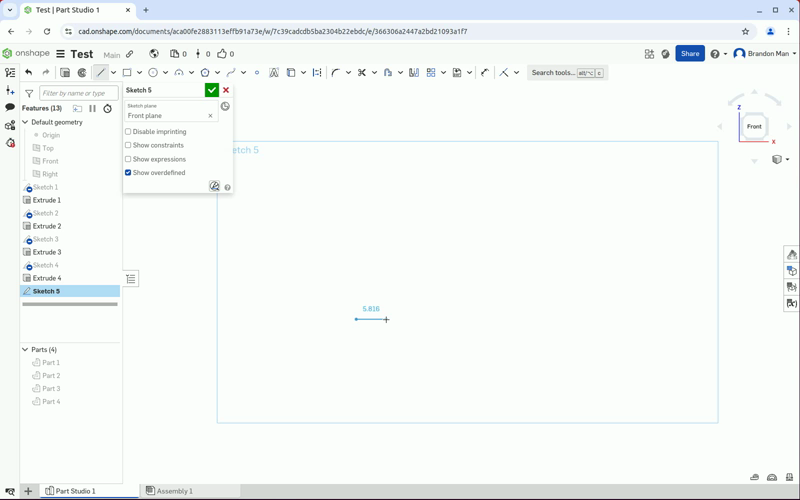
mouse_move(356, 327)
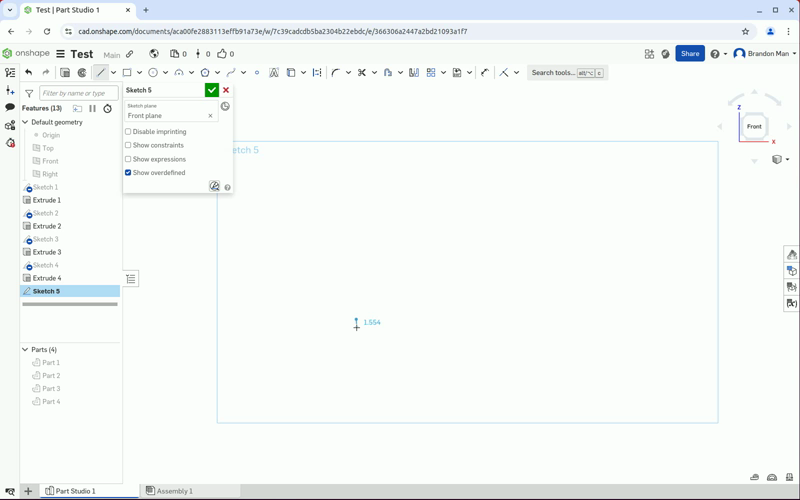
click(356, 327)
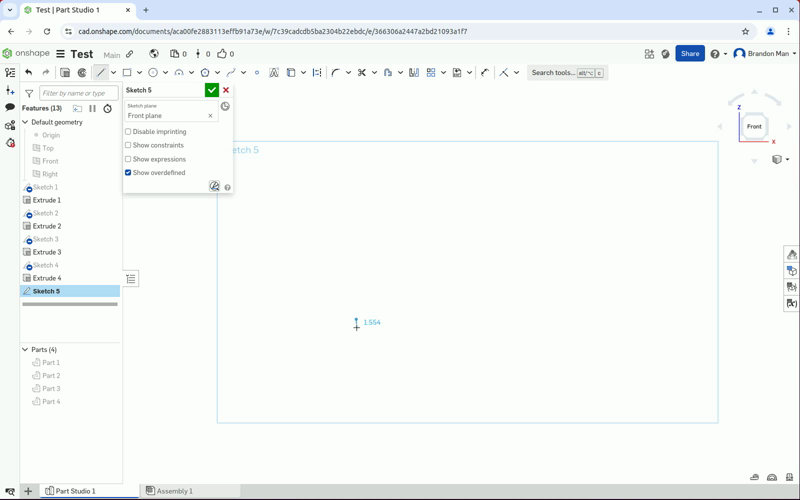
key_up(shift)
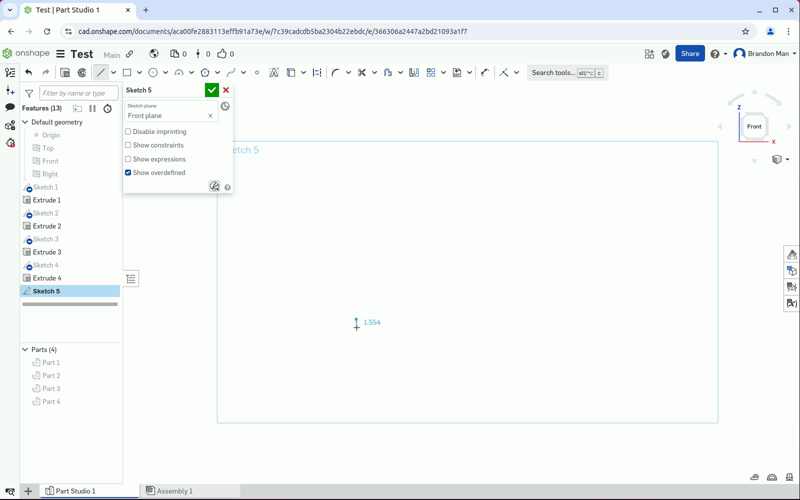
key_down(shift)
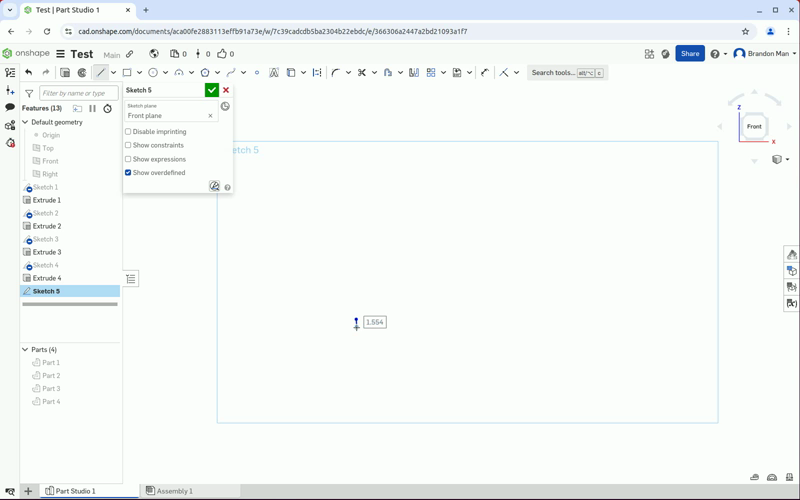
mouse_move(386, 327)
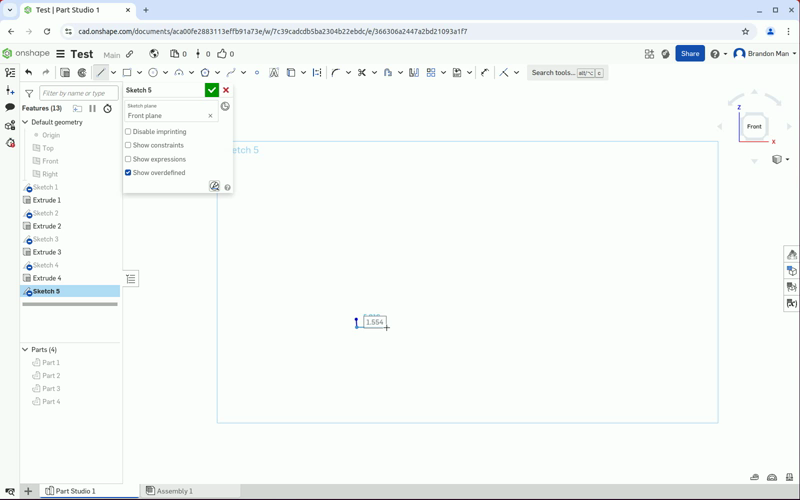
mouse_move(364, 327)
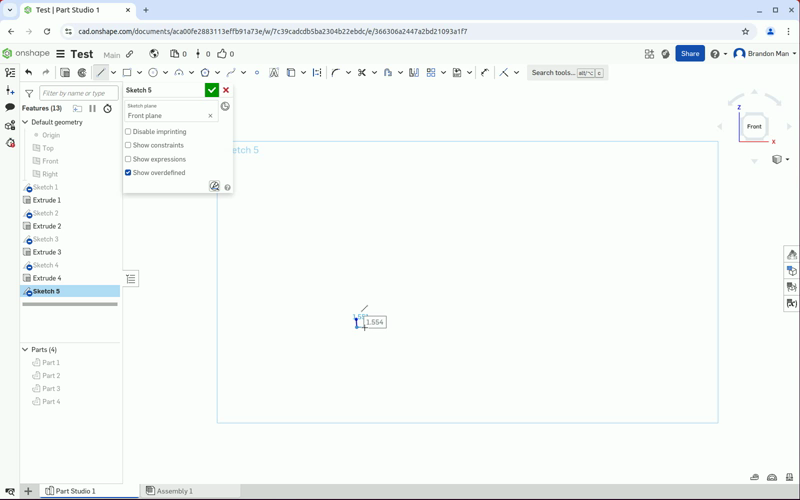
click(364, 327)
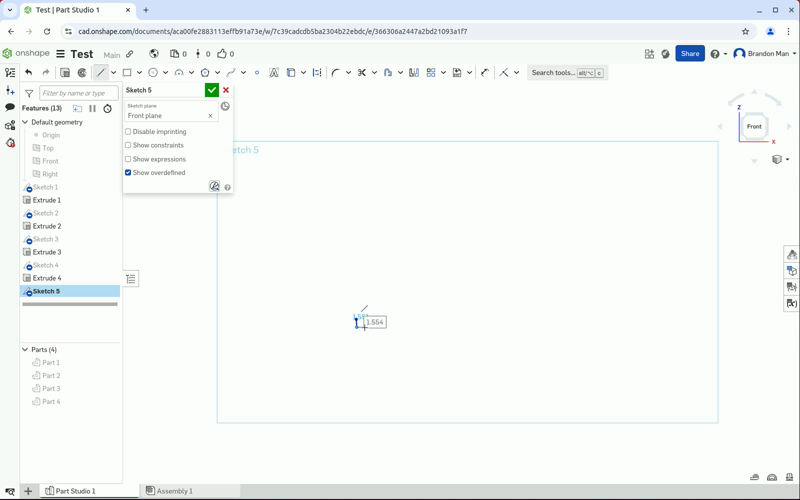
key_up(shift)
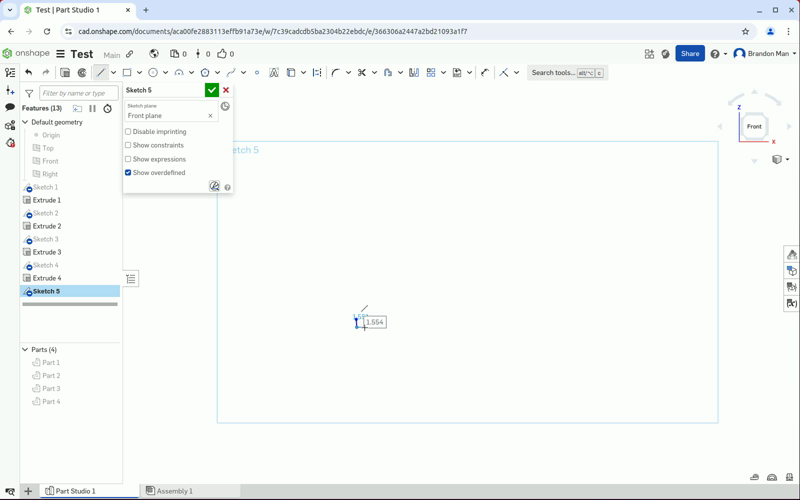
mouse_move(394, 327)
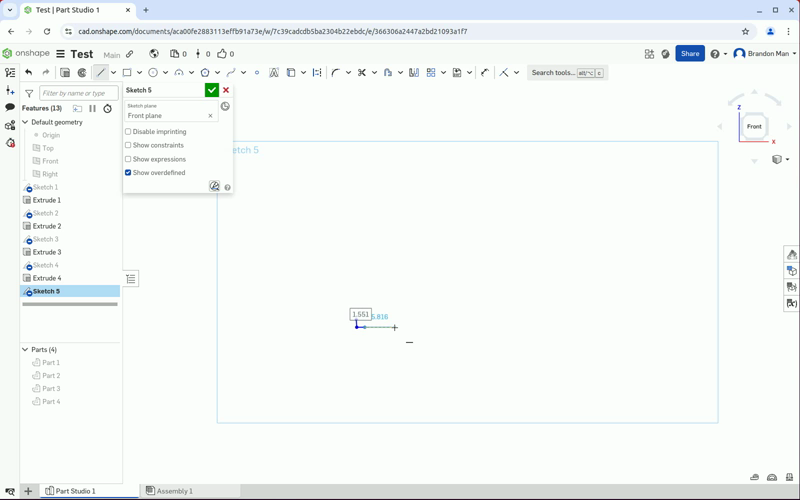
key_down(shift)
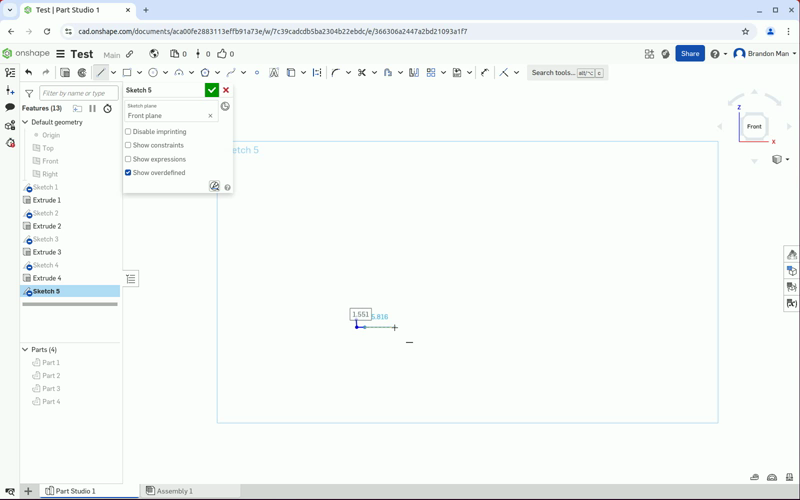
mouse_move(356, 319)
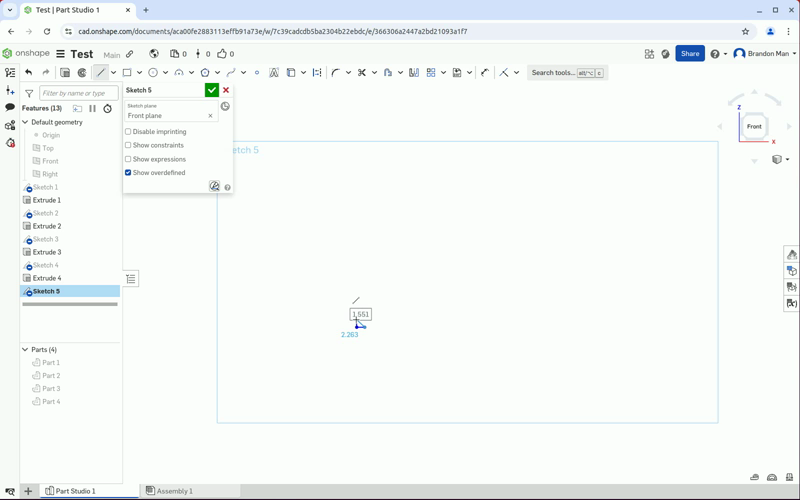
key_up(shift)
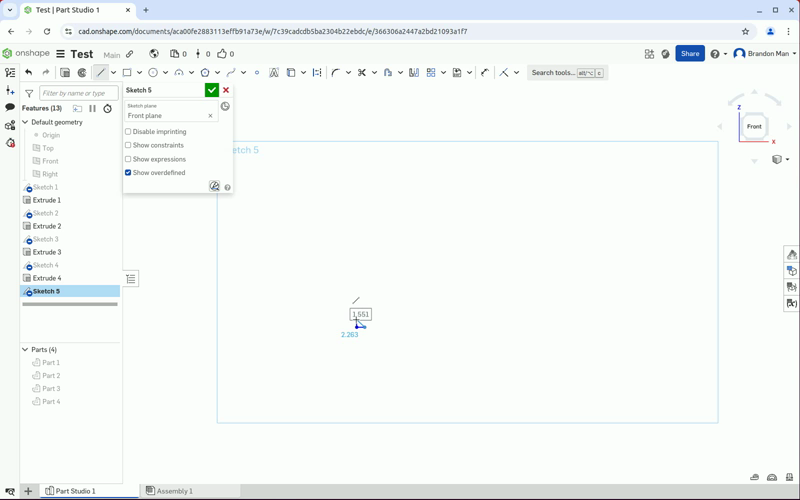
click(356, 319)
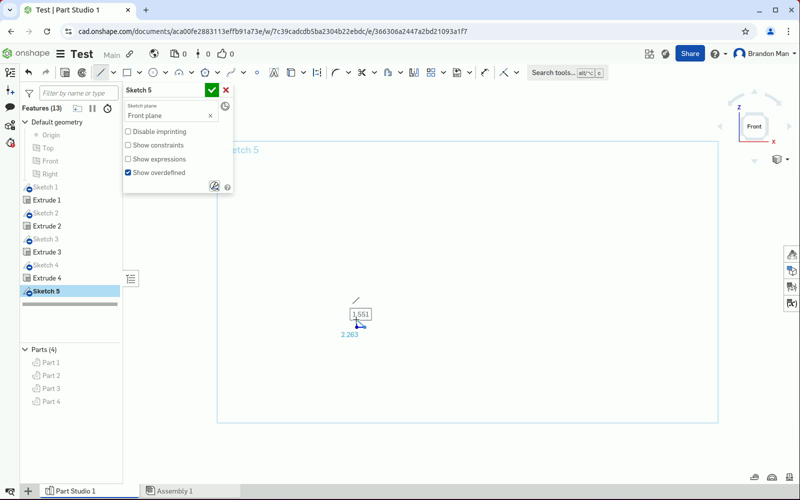
key(esc)
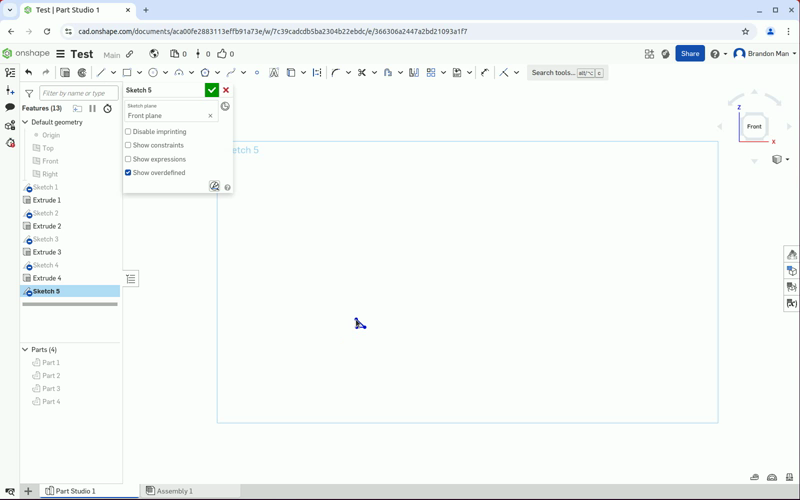
mouse_move(358, 325)
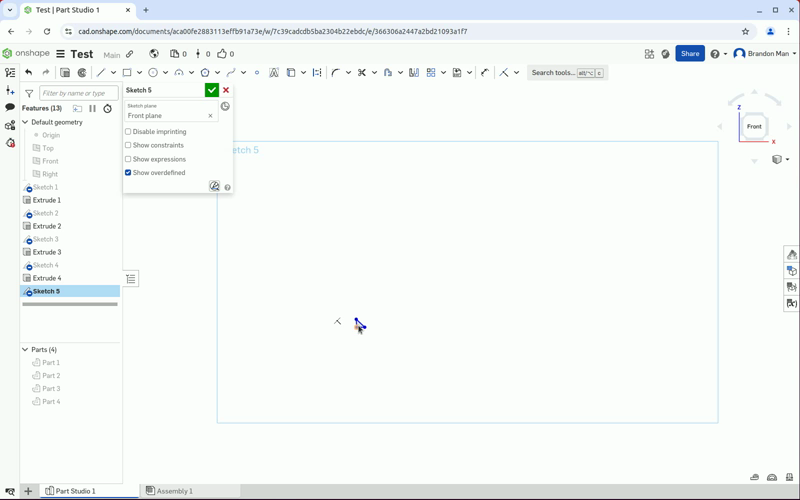
scroll(6)
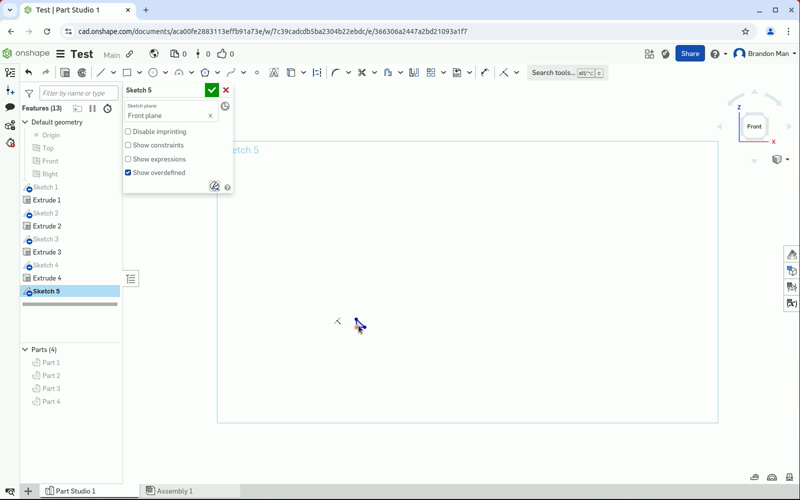
scroll(6)
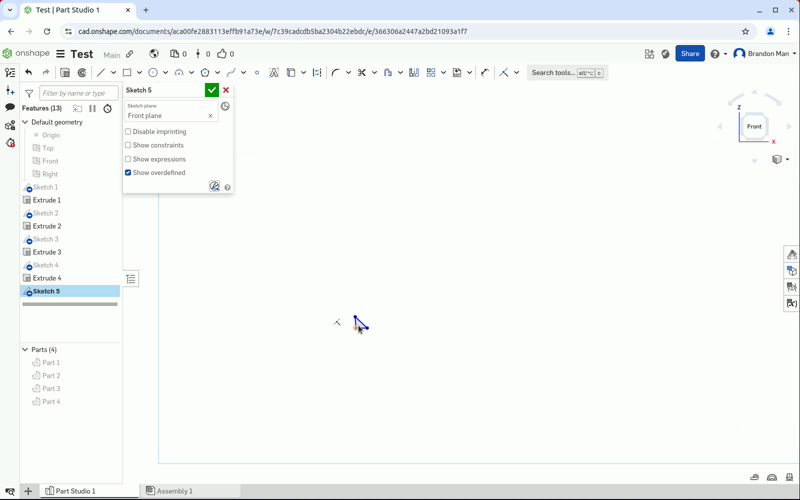
scroll(6)
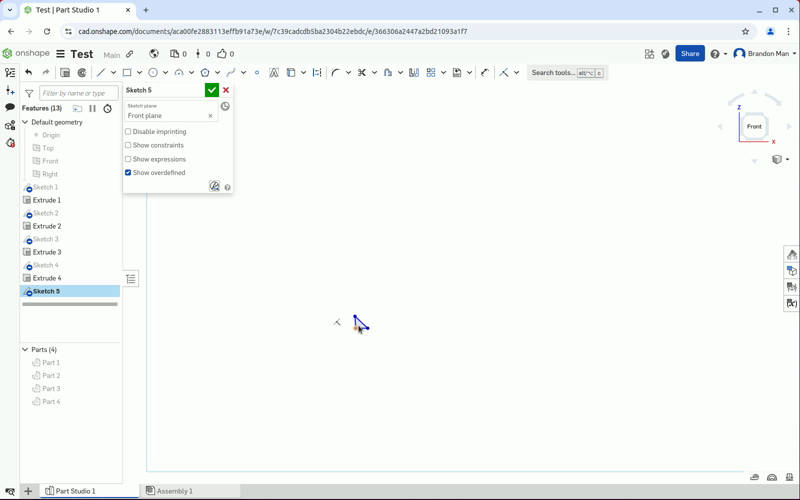
scroll(6)
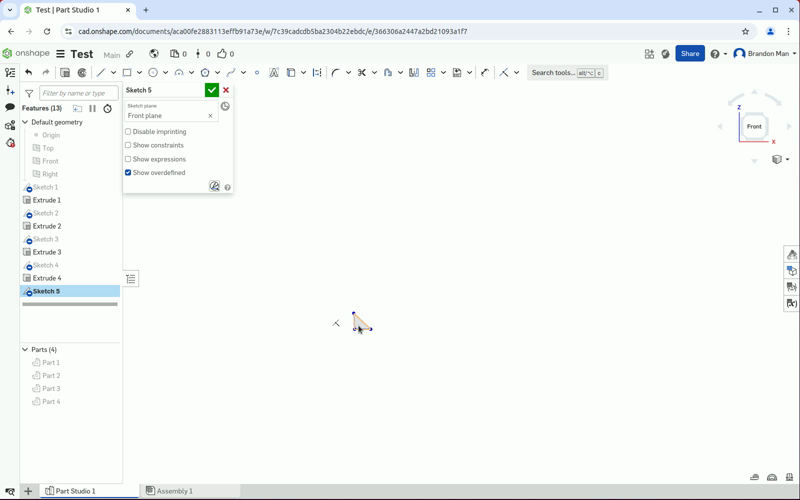
scroll(6)
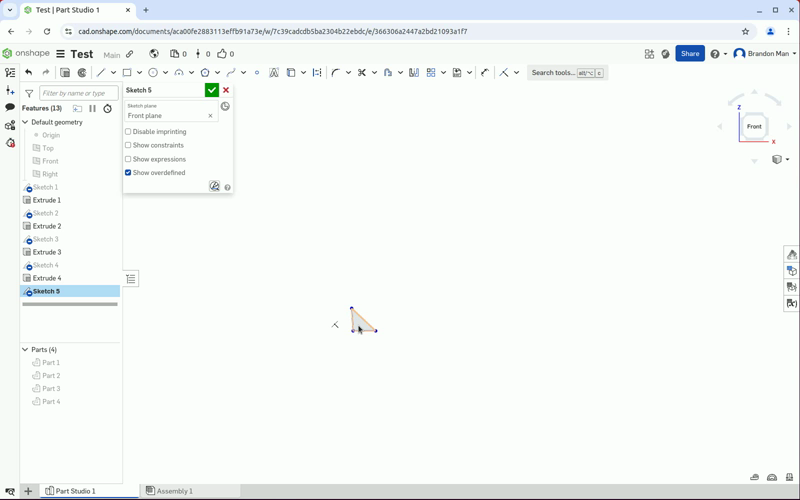
scroll(6)
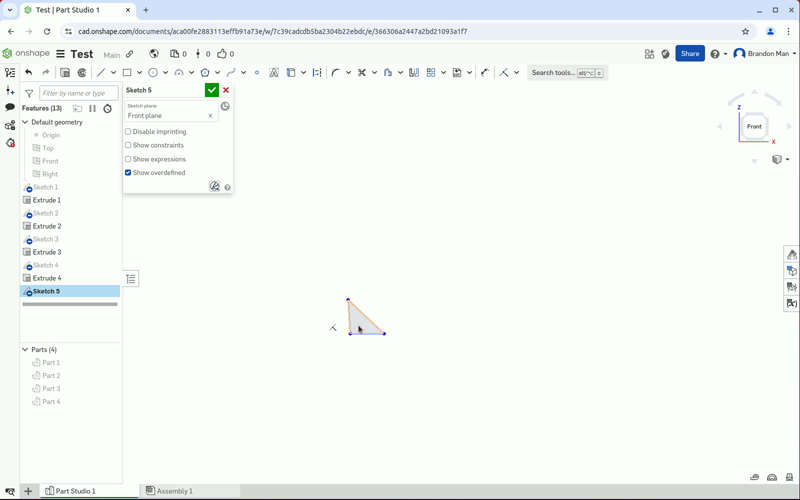
scroll(6)
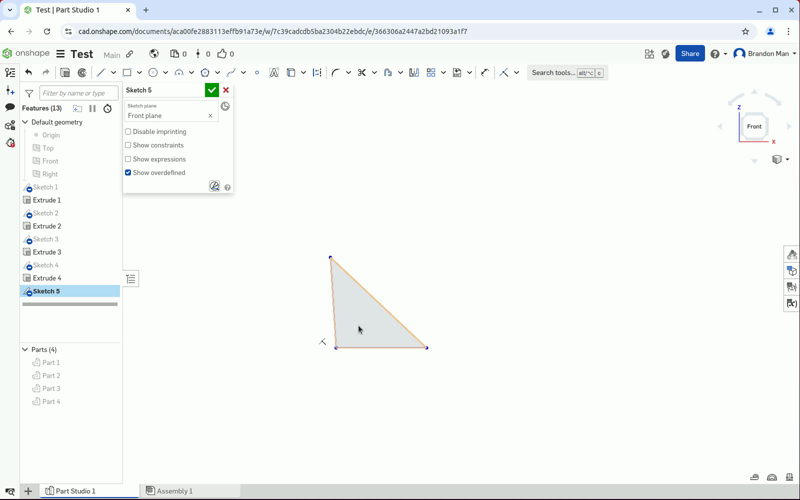
click(358, 325)
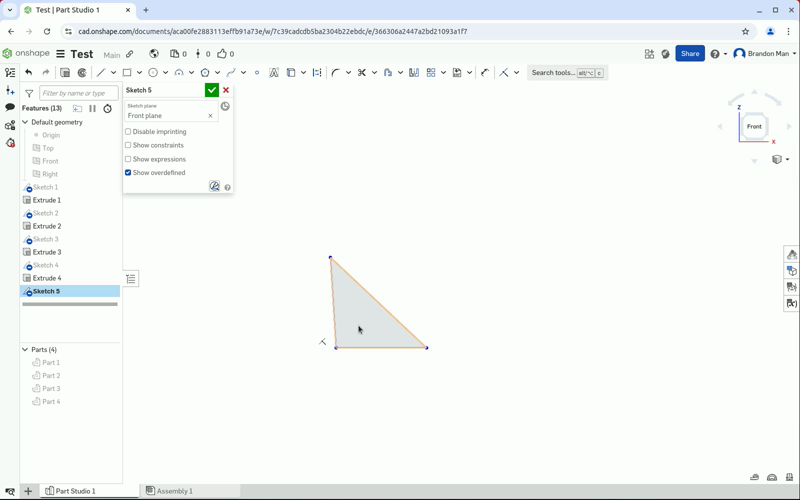
scroll(-6)
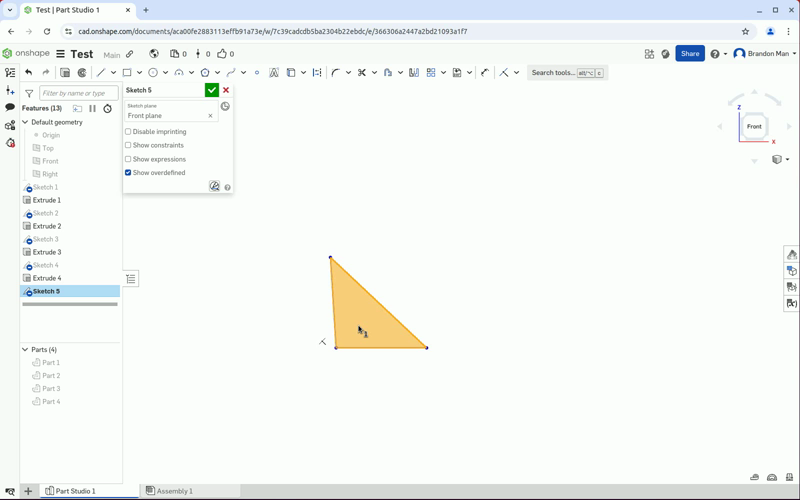
scroll(-6)
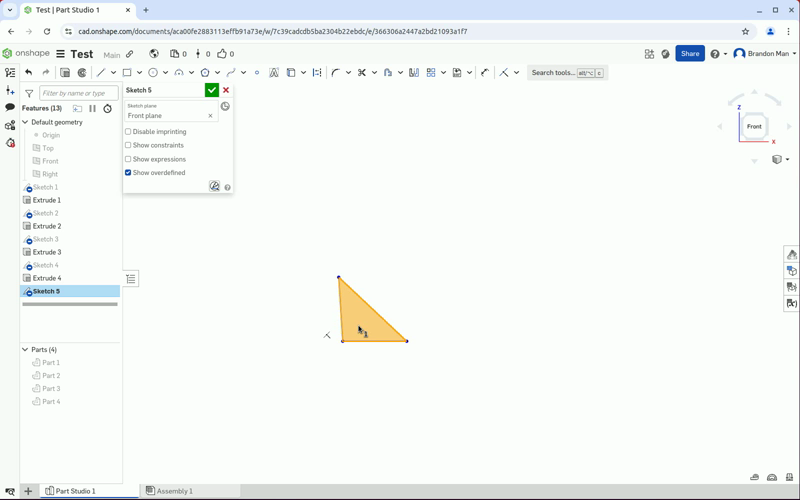
scroll(-6)
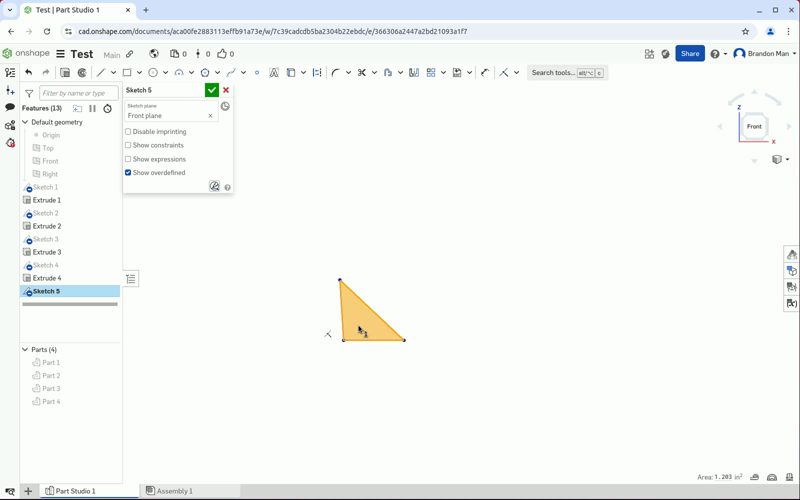
scroll(-6)
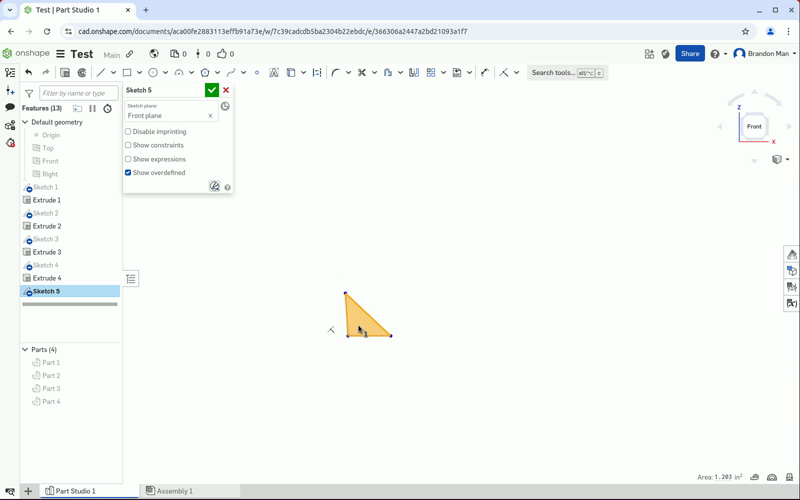
scroll(-6)
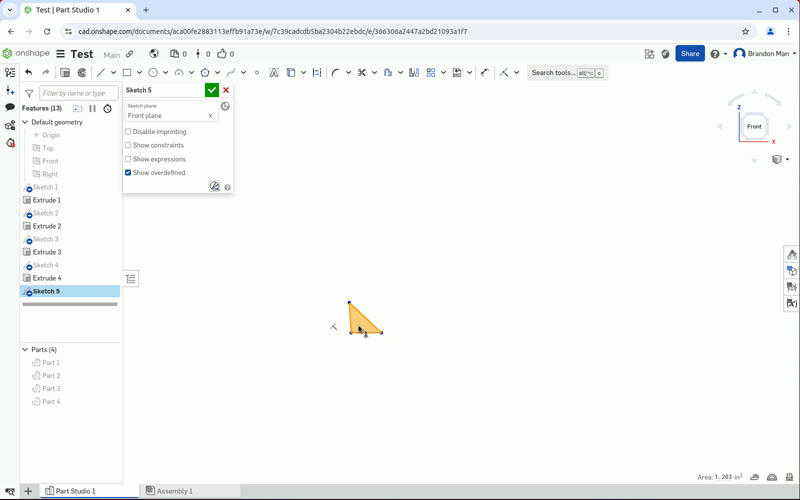
scroll(-6)
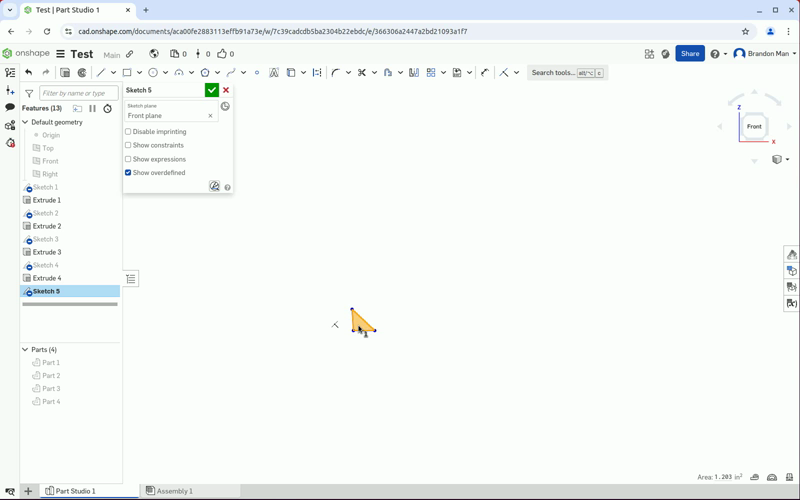
scroll(-6)
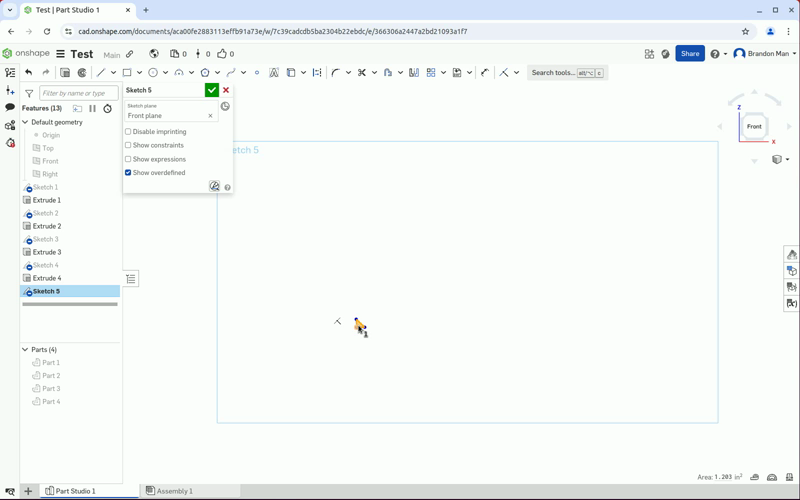
mouse_move(73, 352)
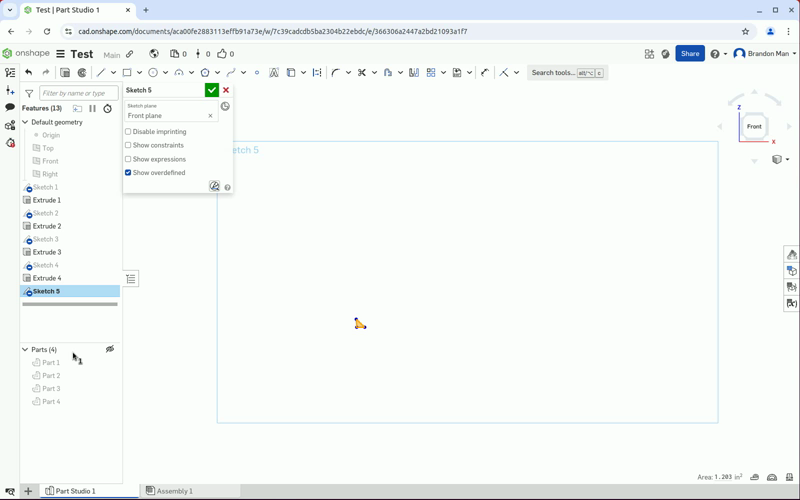
key(shift+y)
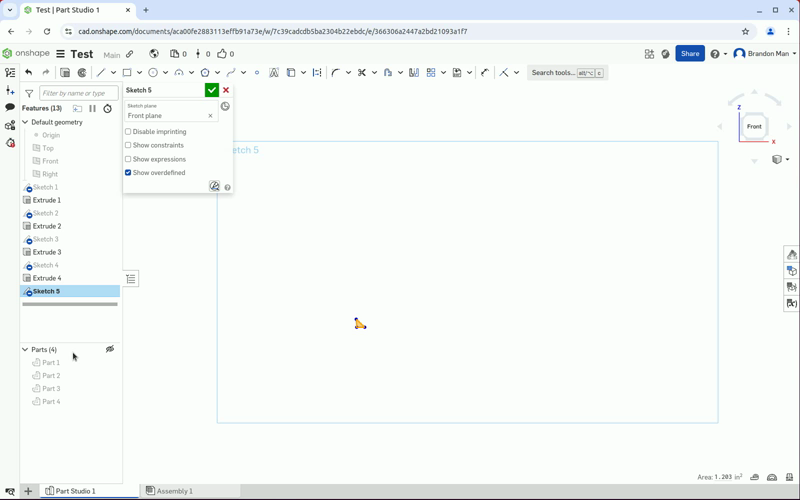
key(shift+e)
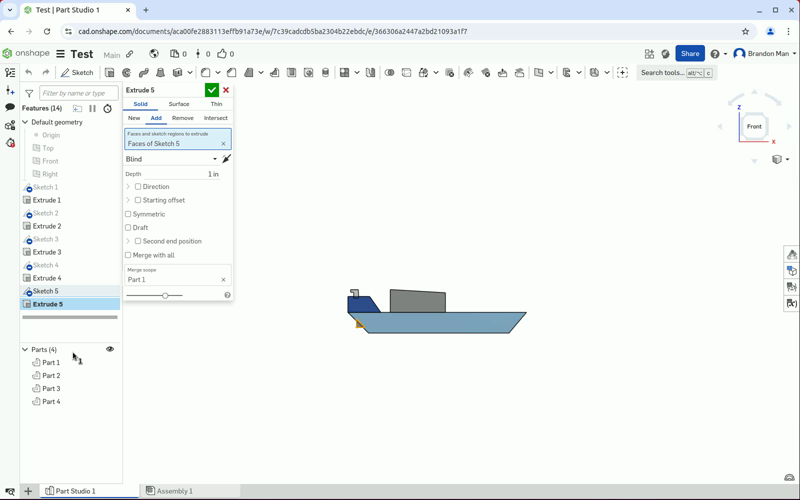
mouse_move(143, 106)
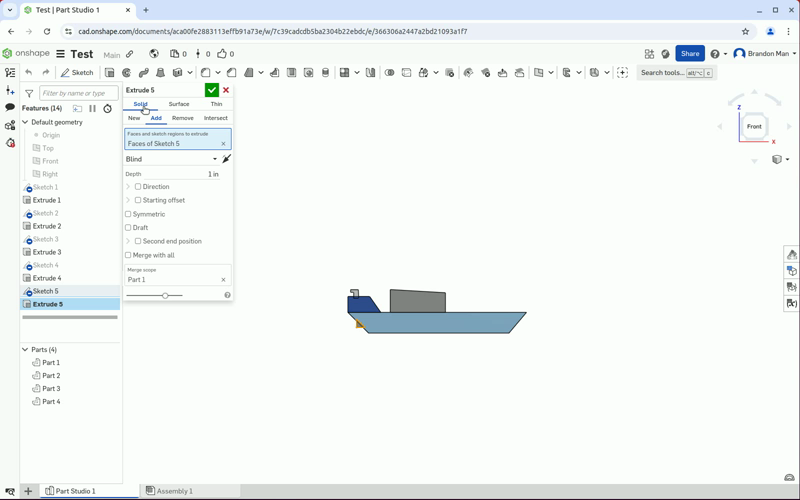
click(143, 106)
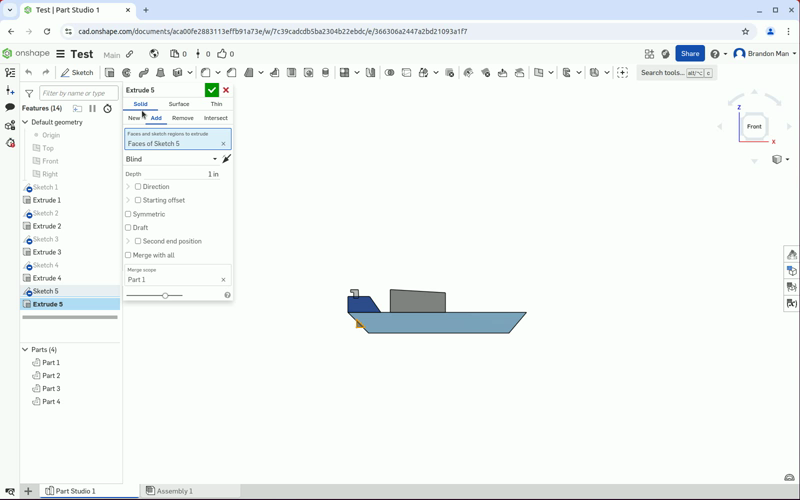
mouse_move(137, 120)
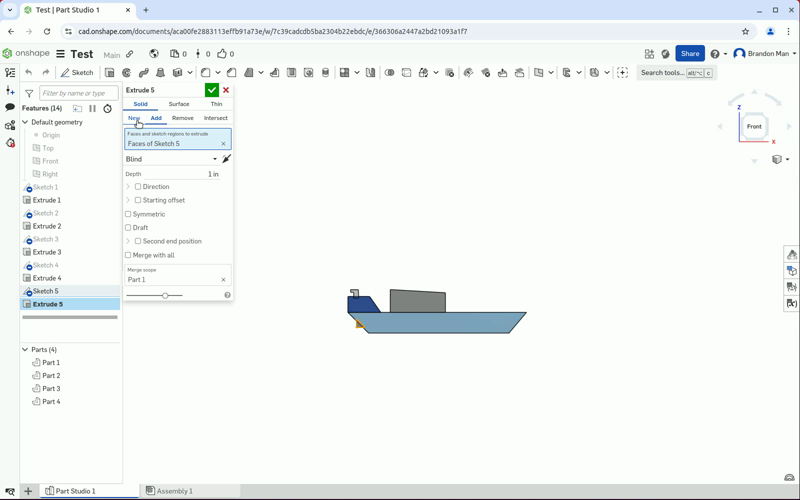
click(137, 120)
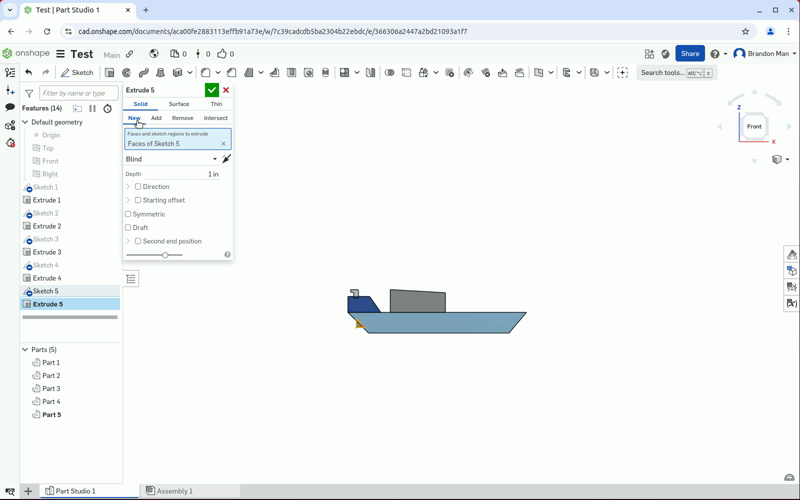
key(tab, 4)
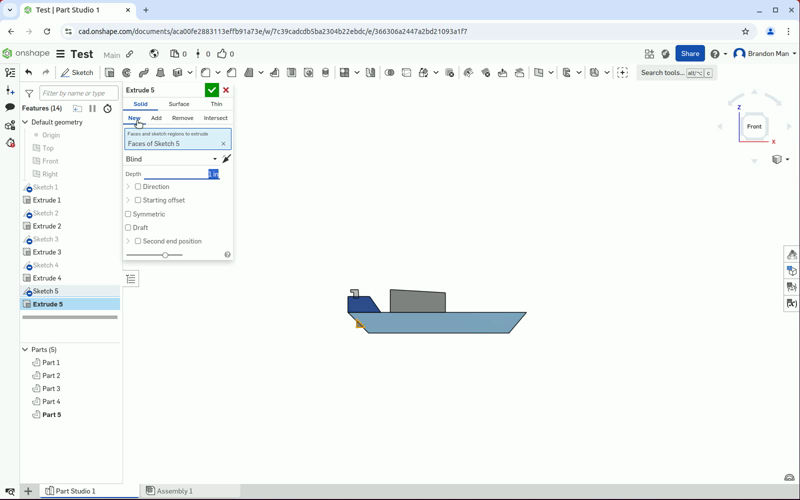
text(3.851)
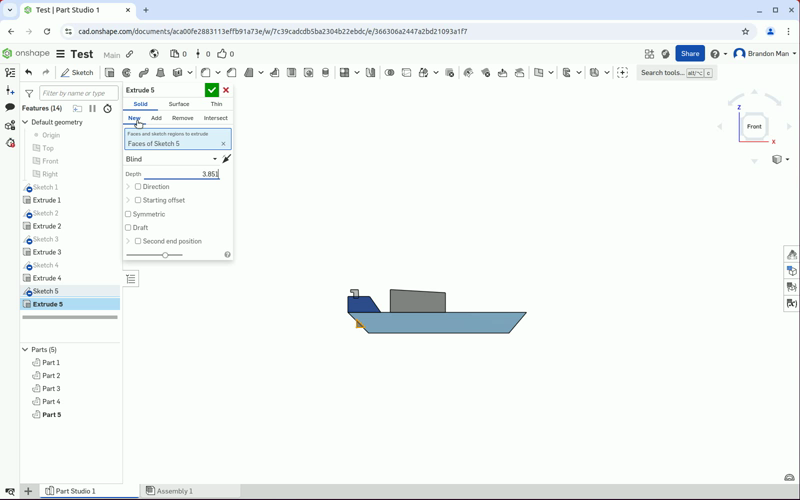
key(enter)
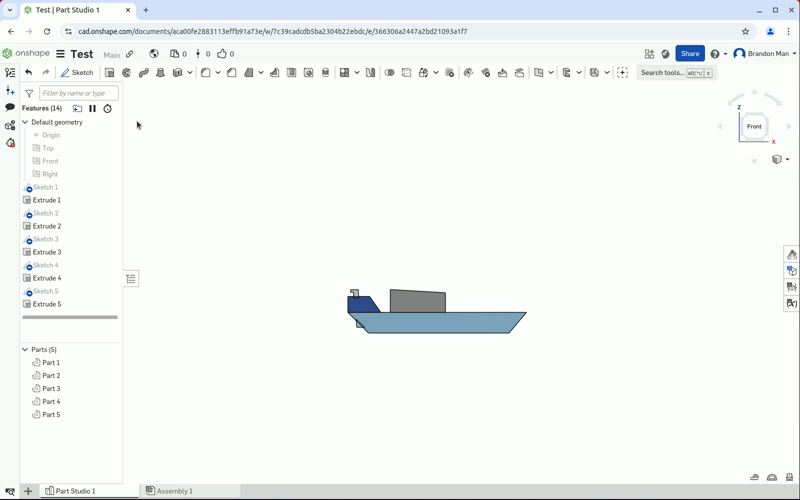
key(shift+h)
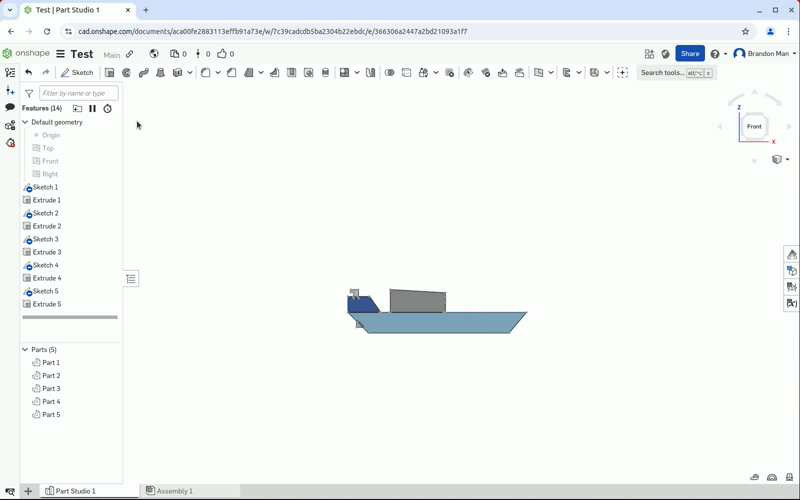
key(shift+h)
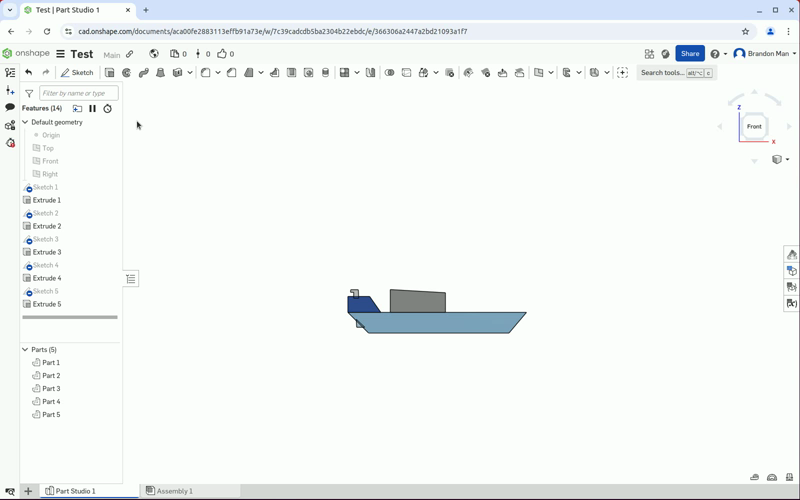
mouse_move(73, 189)
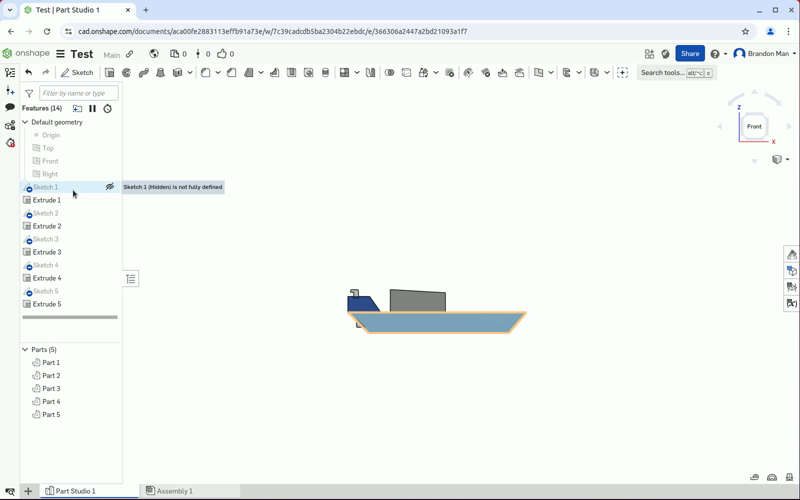
click(73, 189)
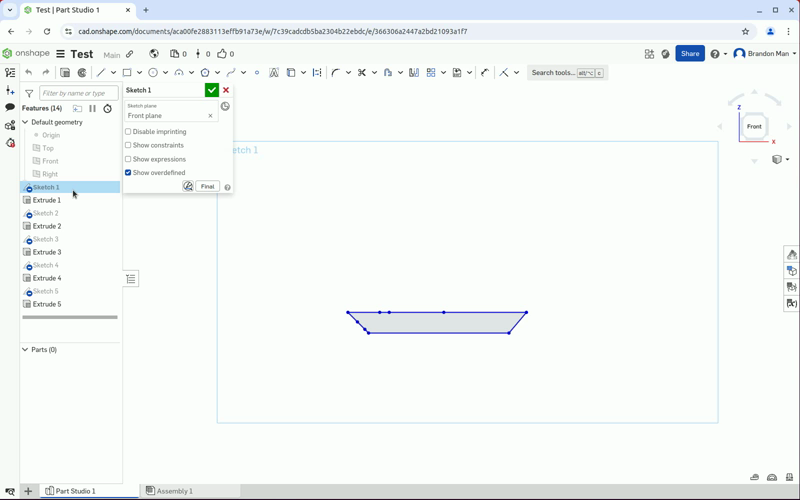
mouse_move(229, 92)
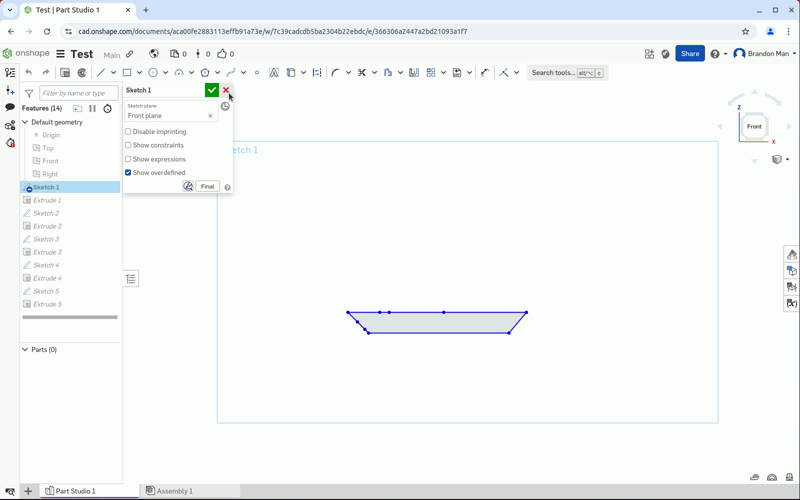
click(229, 92)
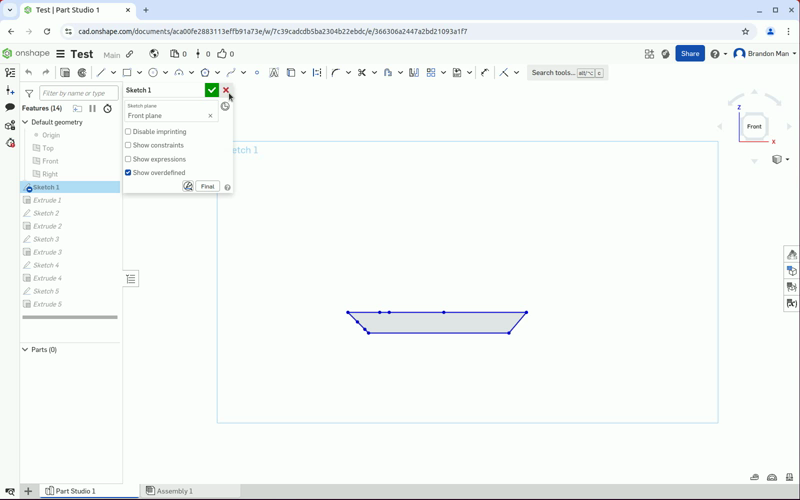
key(shift+s)
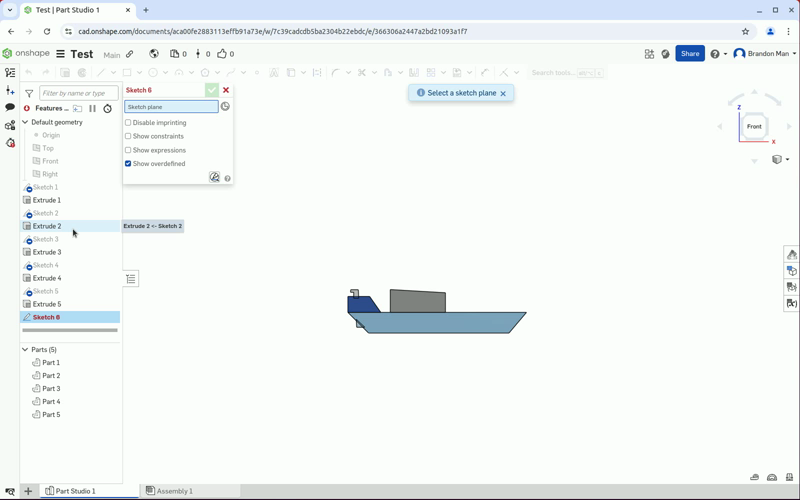
scroll(3)
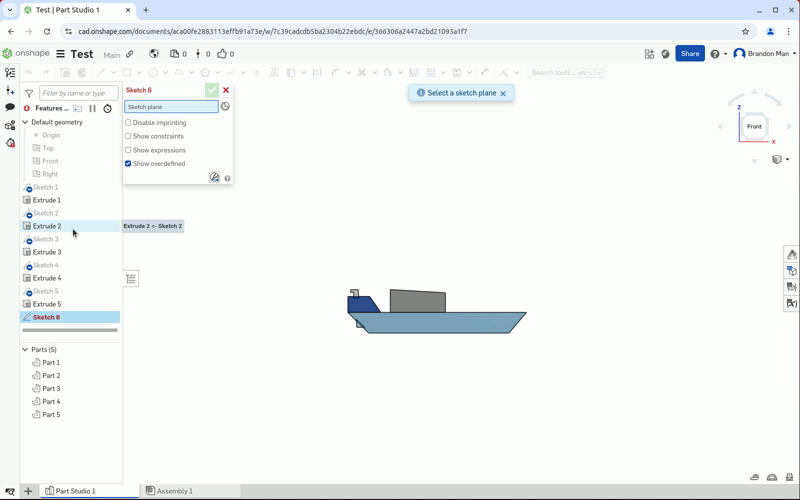
mouse_move(73, 163)
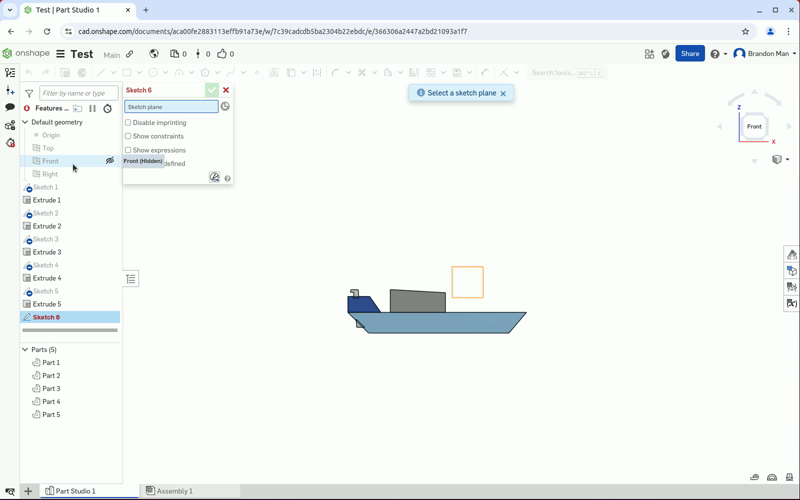
click(73, 163)
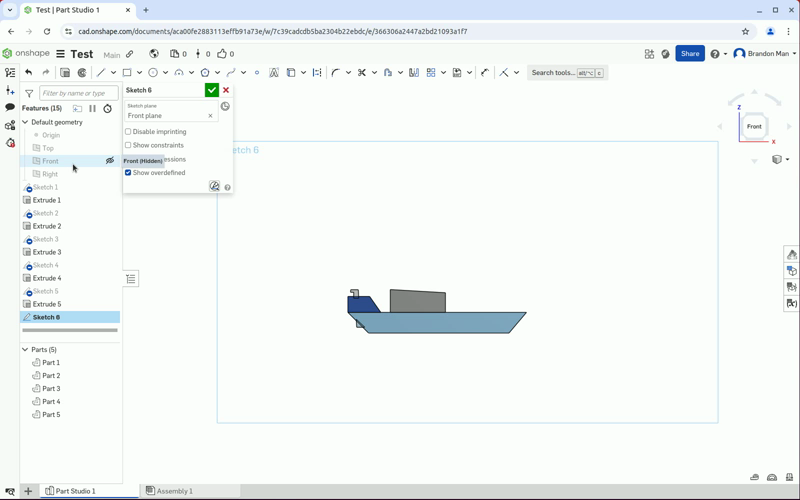
mouse_move(73, 352)
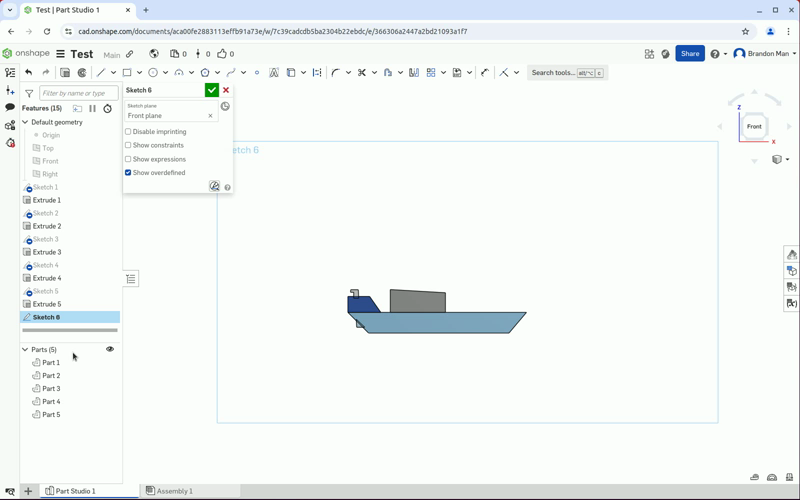
key(y)
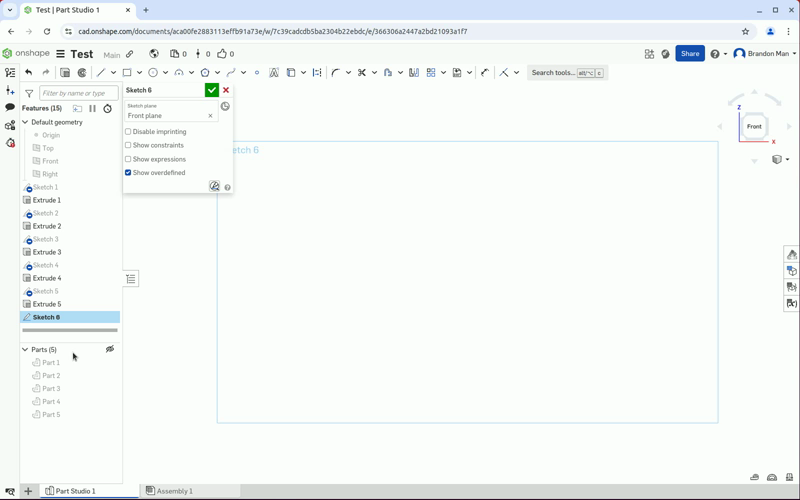
key(l)
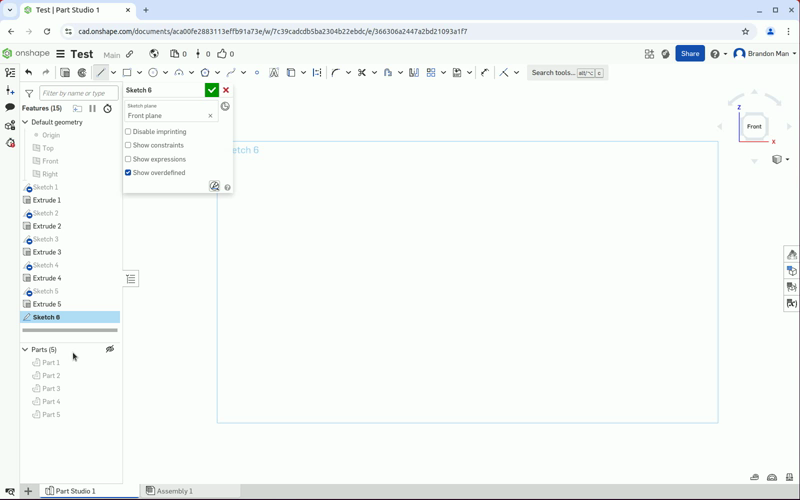
key_down(shift)
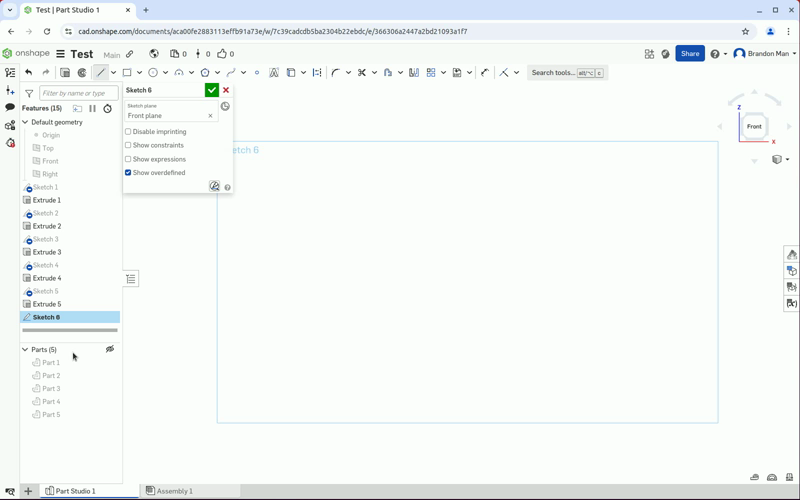
mouse_move(439, 301)
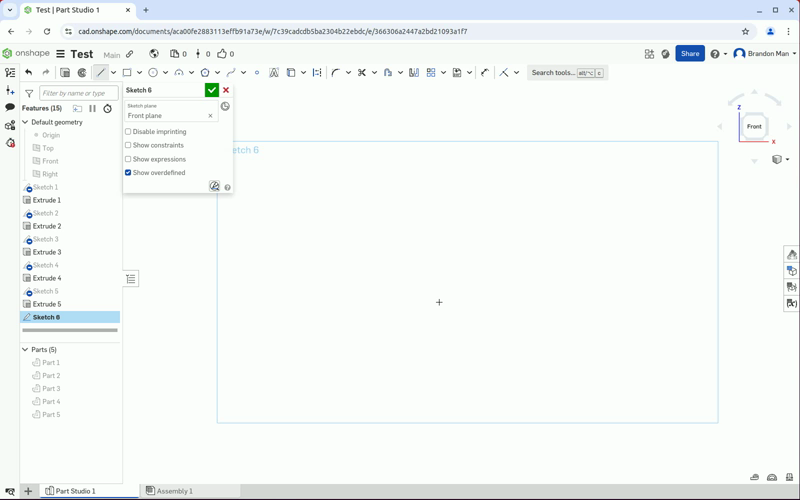
click(439, 301)
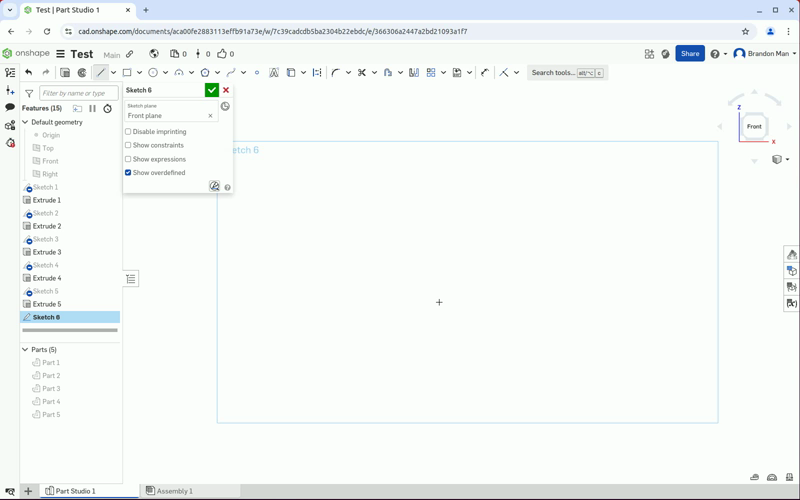
key_up(shift)
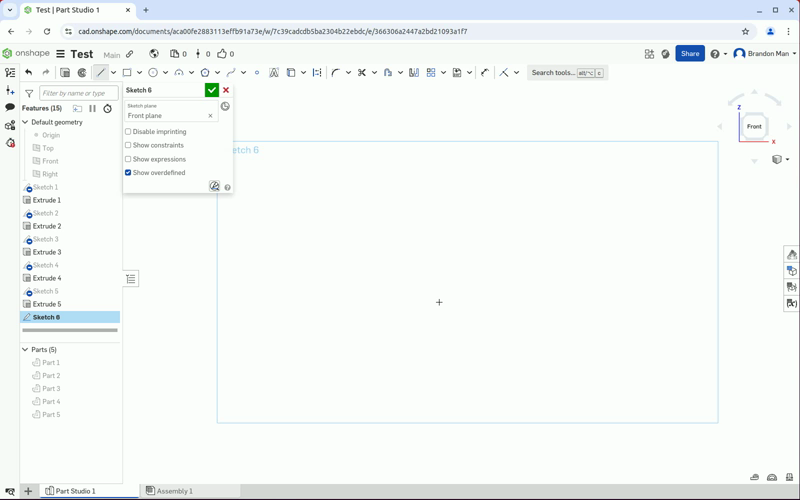
key_down(shift)
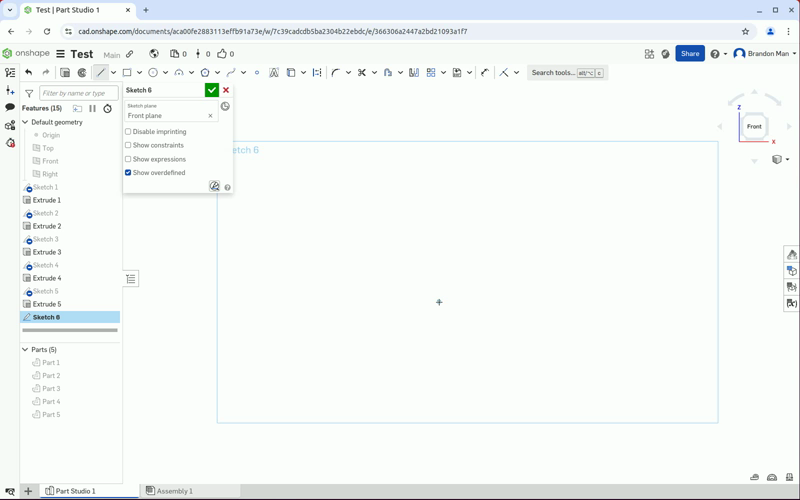
mouse_move(469, 301)
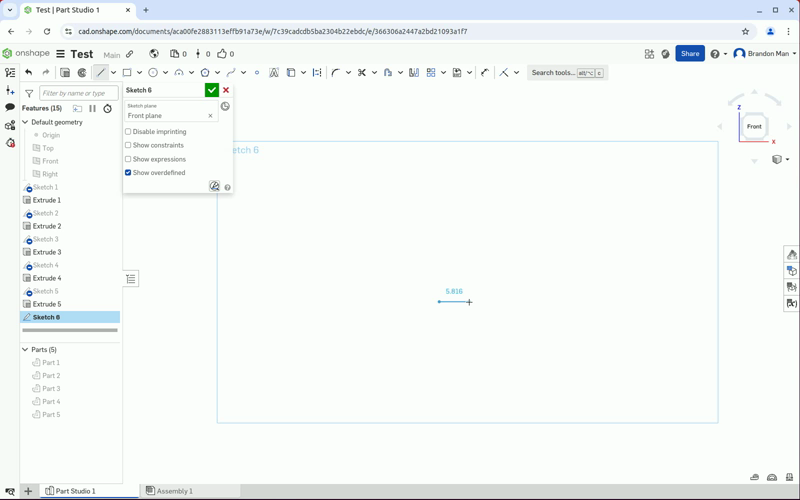
mouse_move(489, 299)
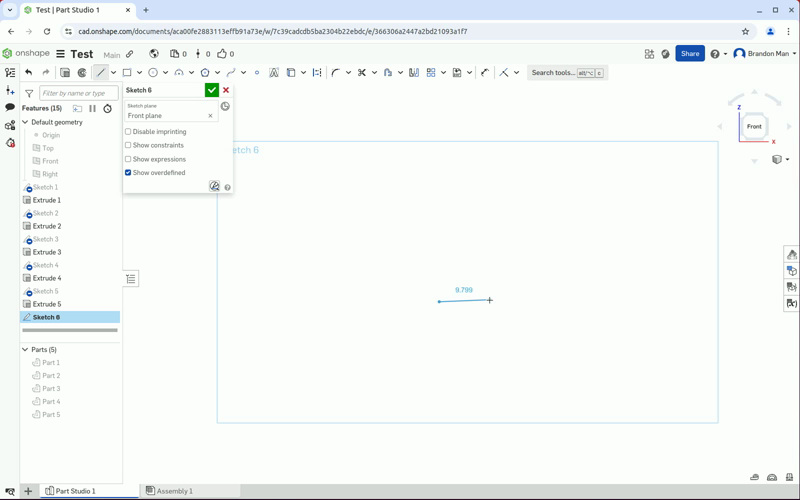
click(489, 299)
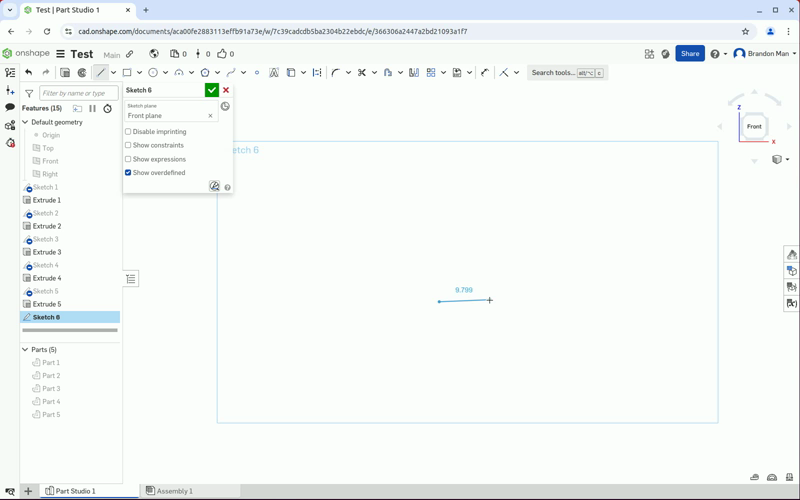
key_up(shift)
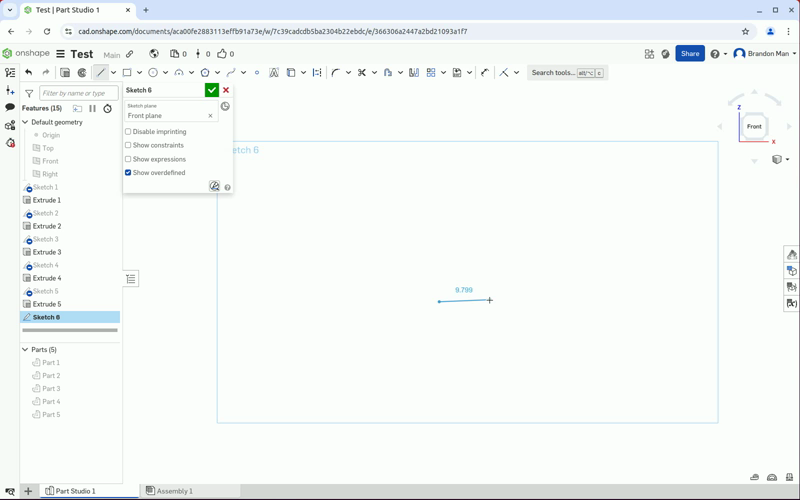
key_down(shift)
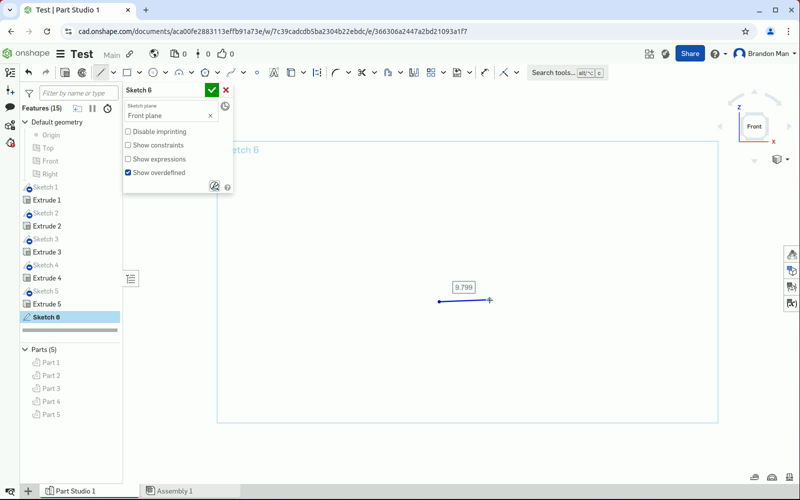
mouse_move(519, 299)
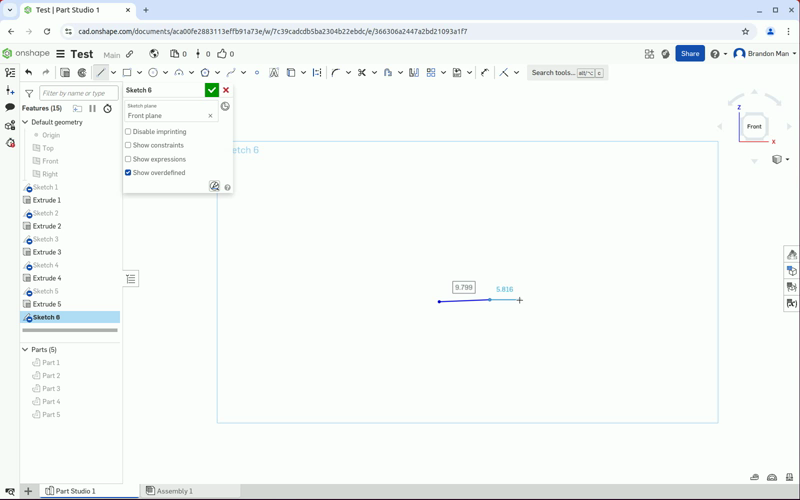
mouse_move(489, 294)
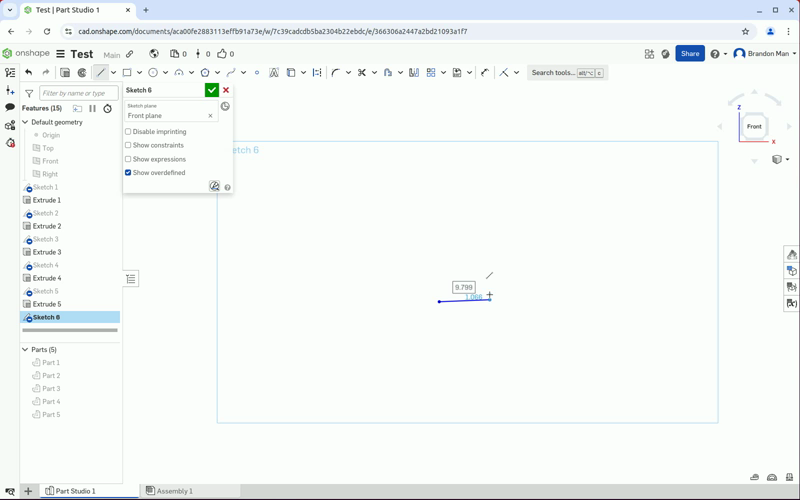
scroll(6)
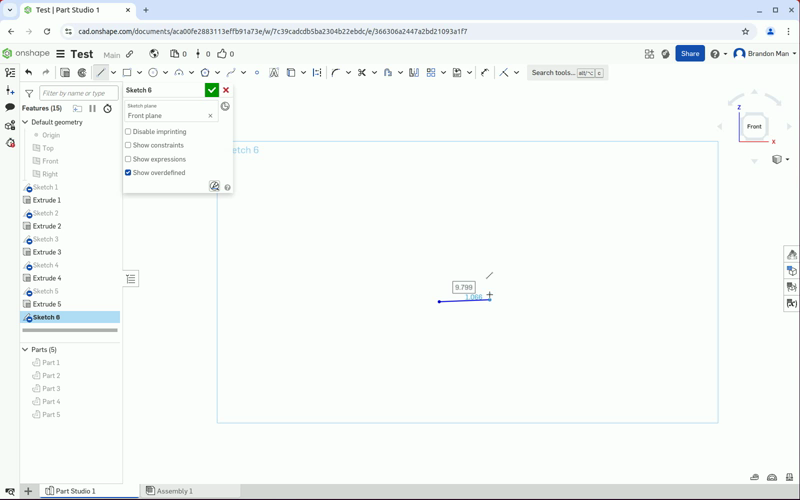
scroll(6)
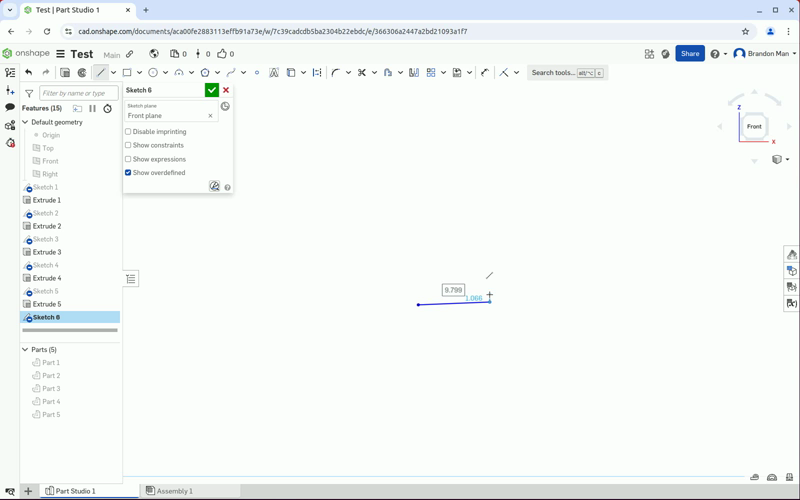
scroll(6)
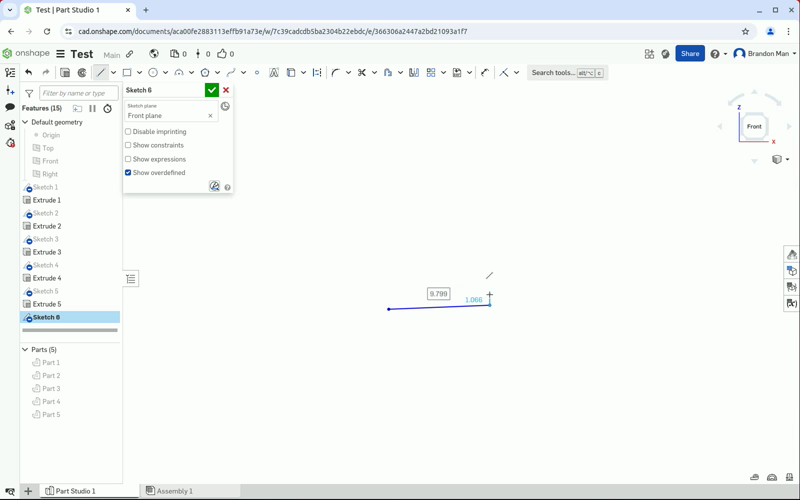
scroll(6)
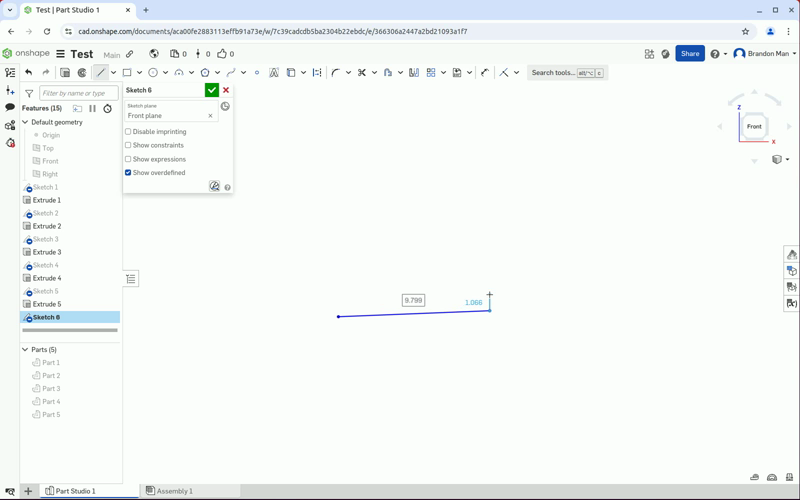
scroll(6)
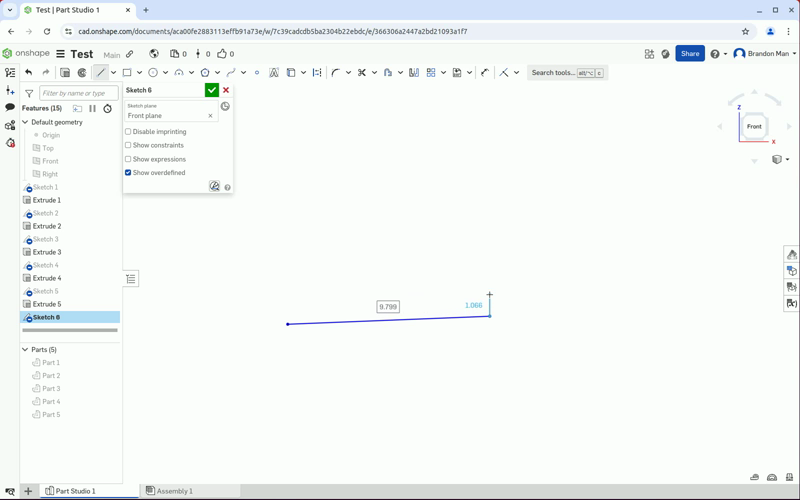
scroll(6)
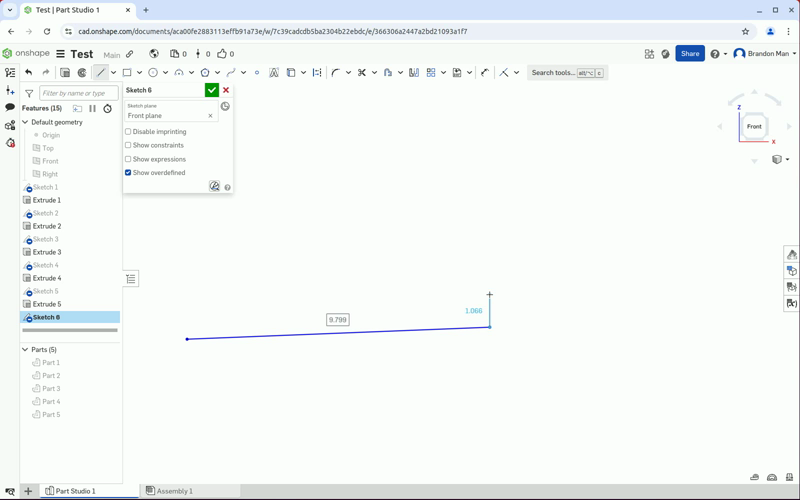
scroll(6)
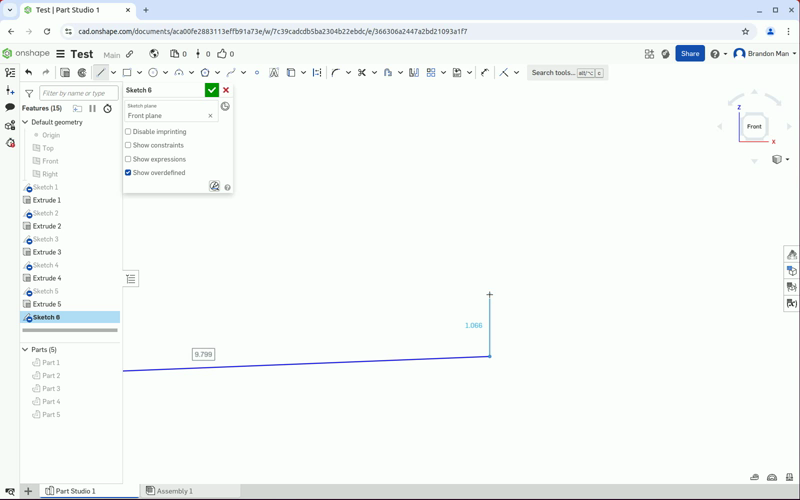
click(489, 294)
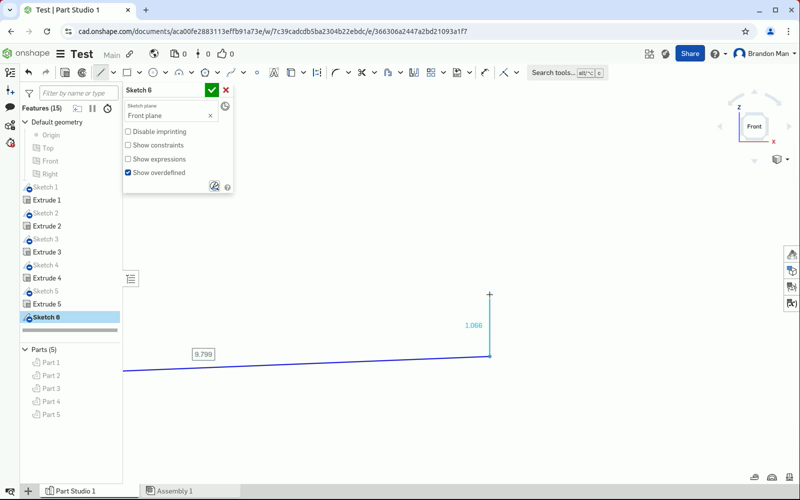
scroll(-6)
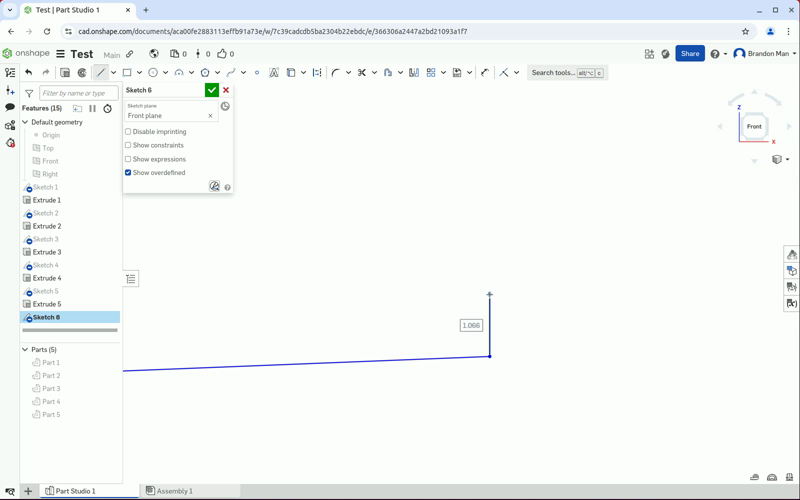
scroll(-6)
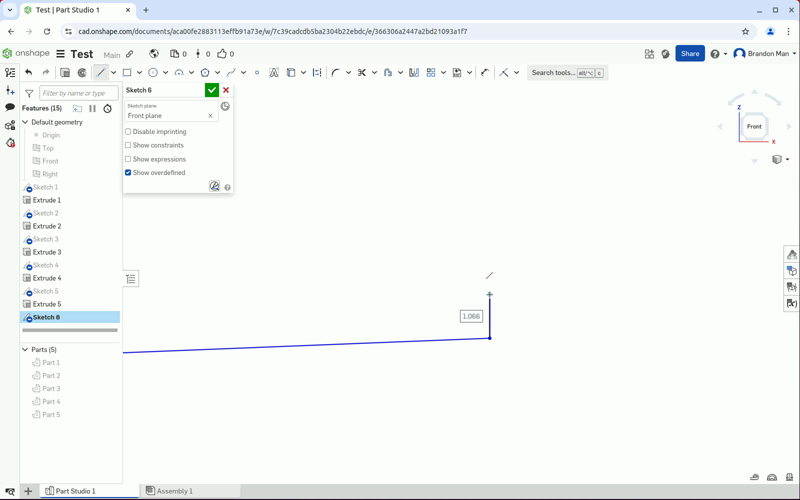
scroll(-6)
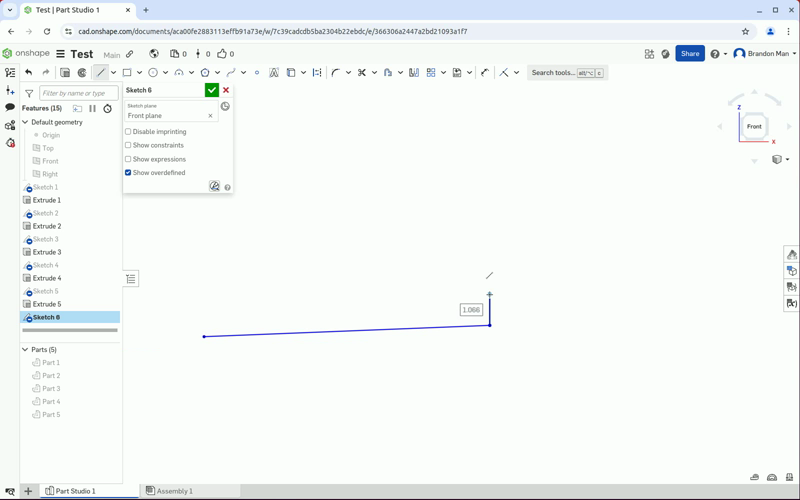
scroll(-6)
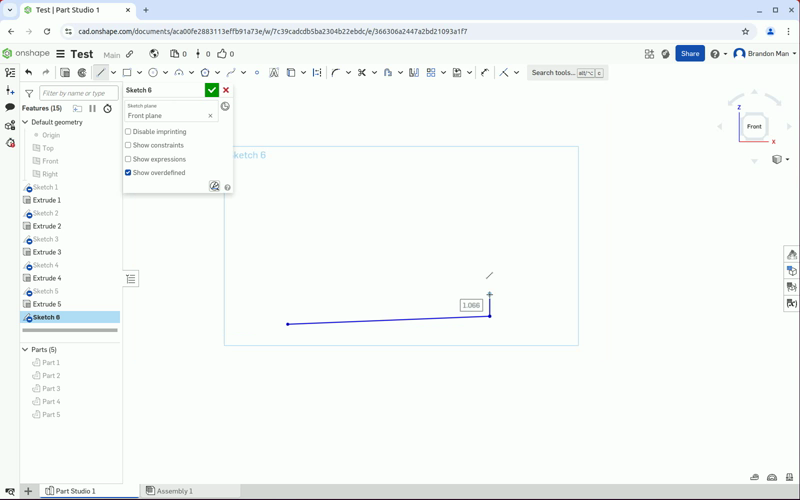
scroll(-6)
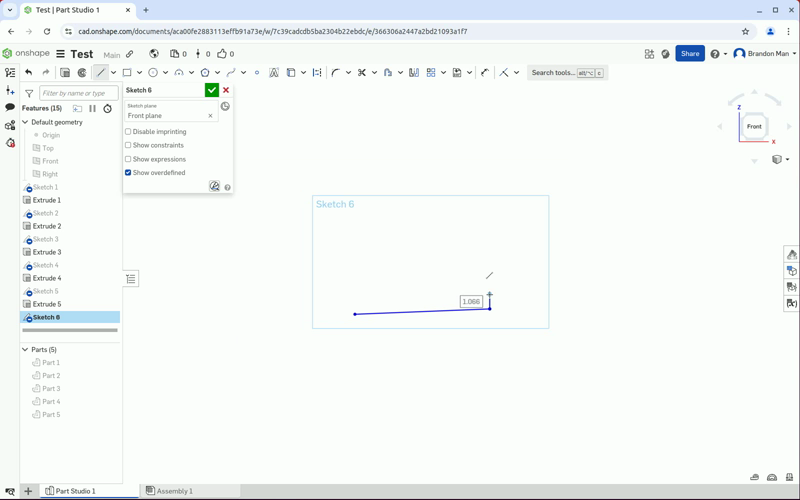
scroll(-6)
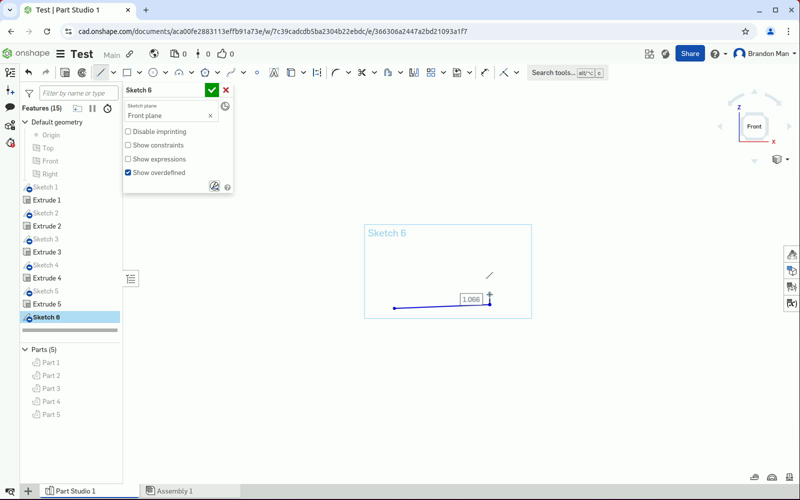
scroll(-6)
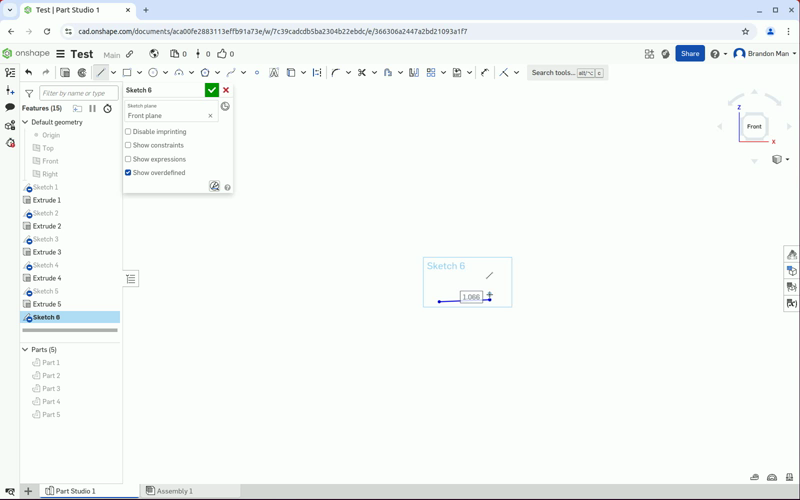
key_up(shift)
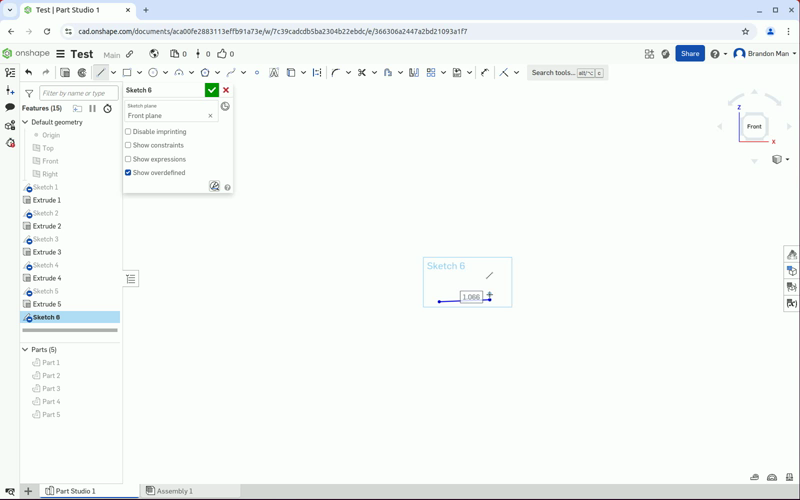
key_down(shift)
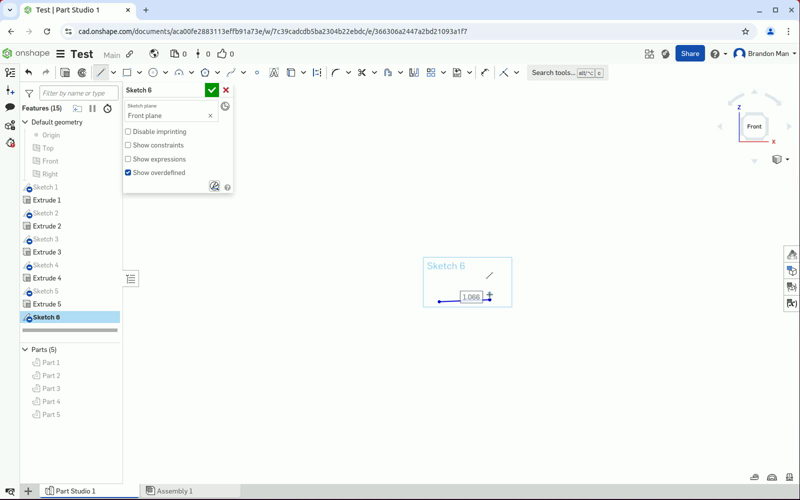
mouse_move(519, 294)
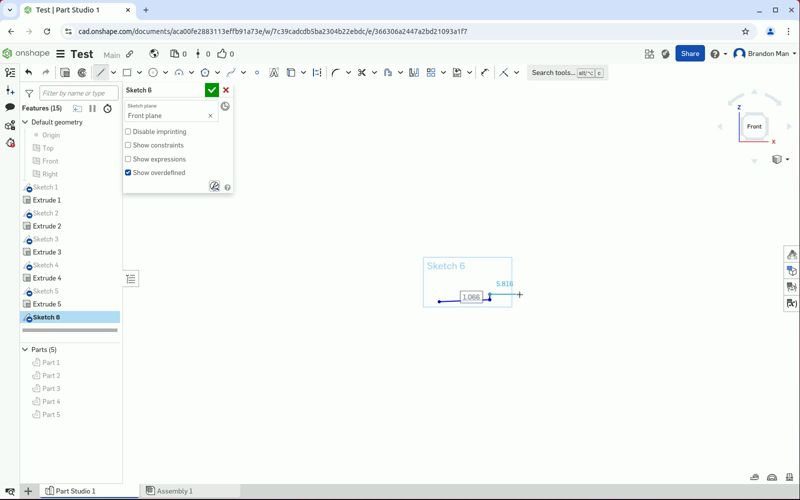
mouse_move(439, 296)
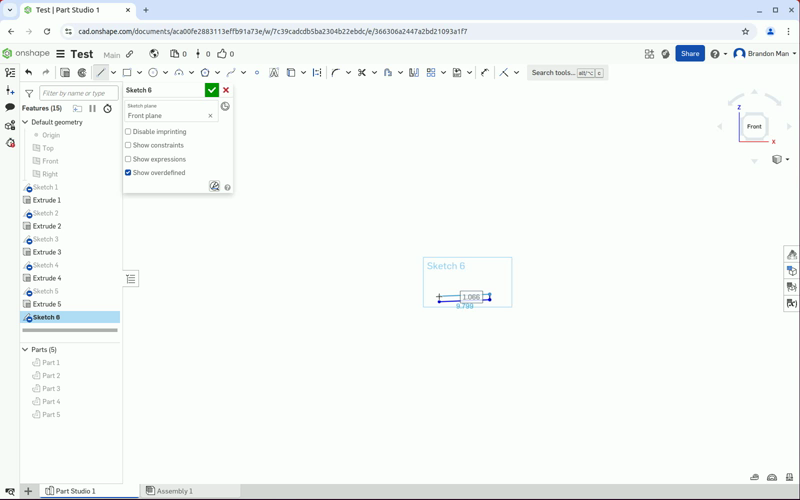
click(439, 296)
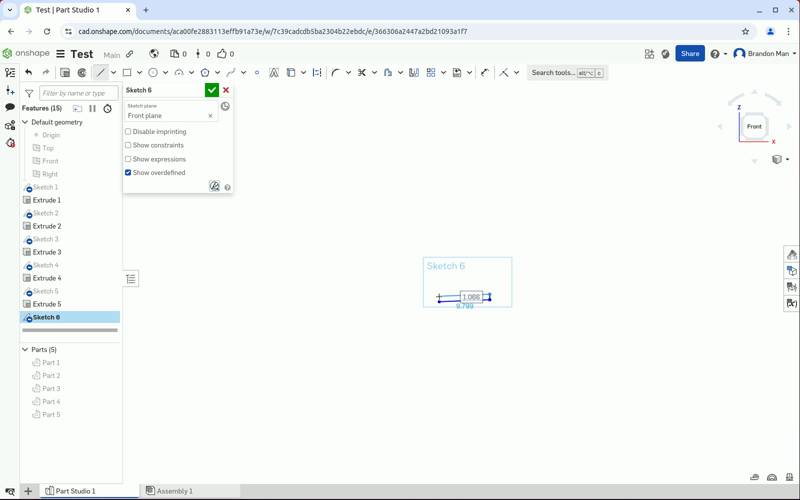
key_up(shift)
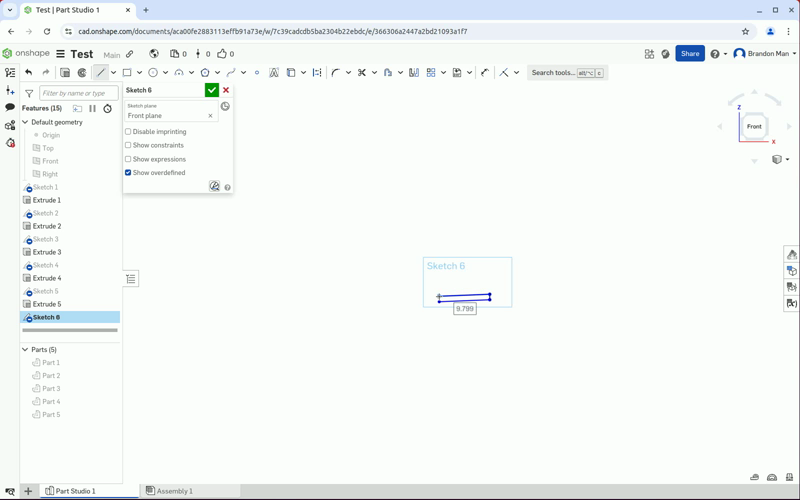
mouse_move(469, 296)
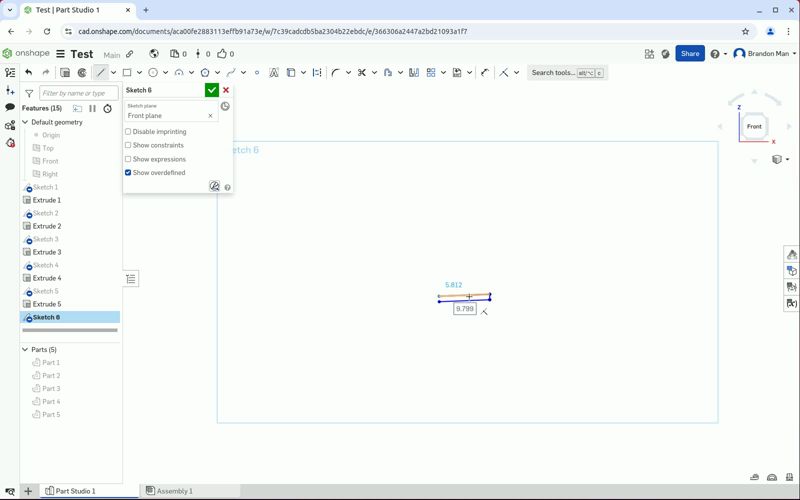
key_down(shift)
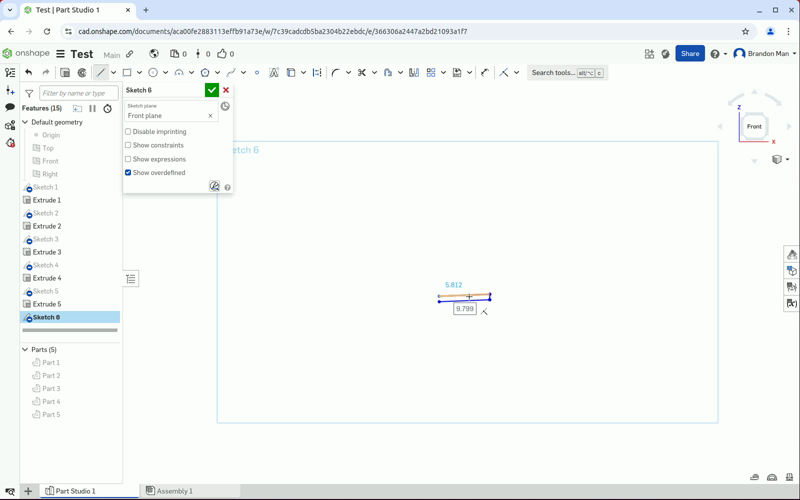
mouse_move(439, 301)
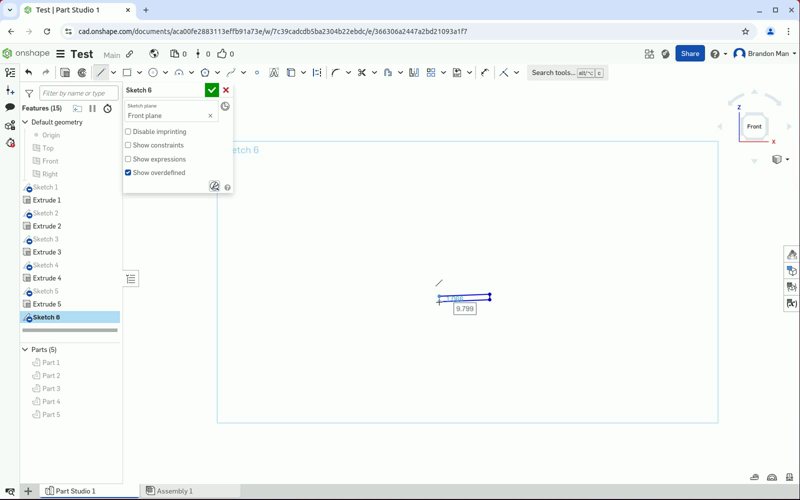
scroll(6)
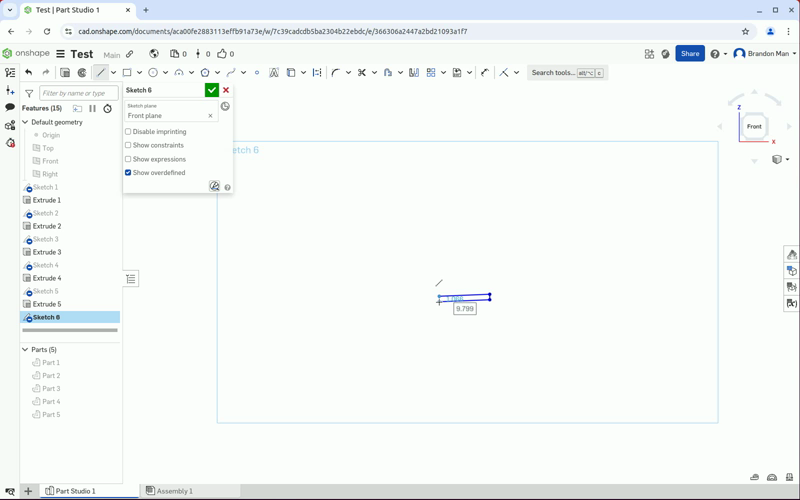
scroll(6)
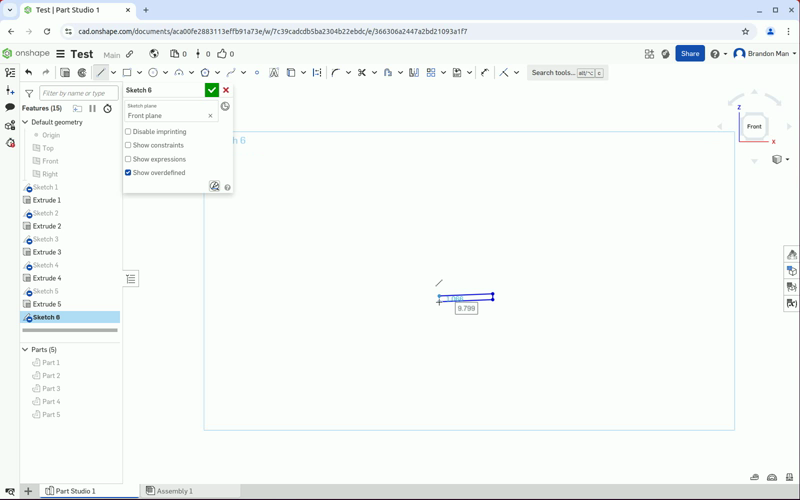
scroll(6)
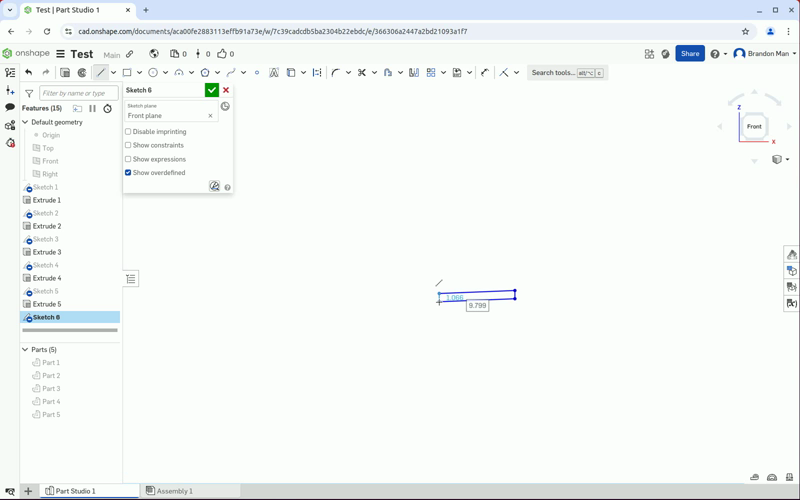
scroll(6)
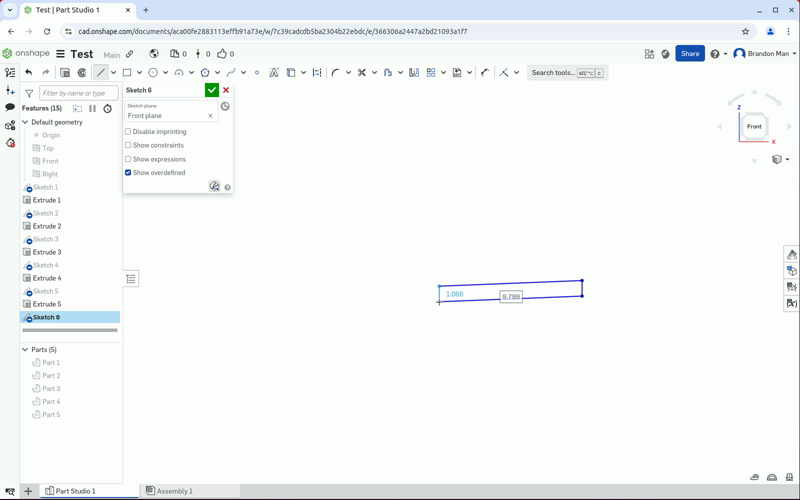
scroll(6)
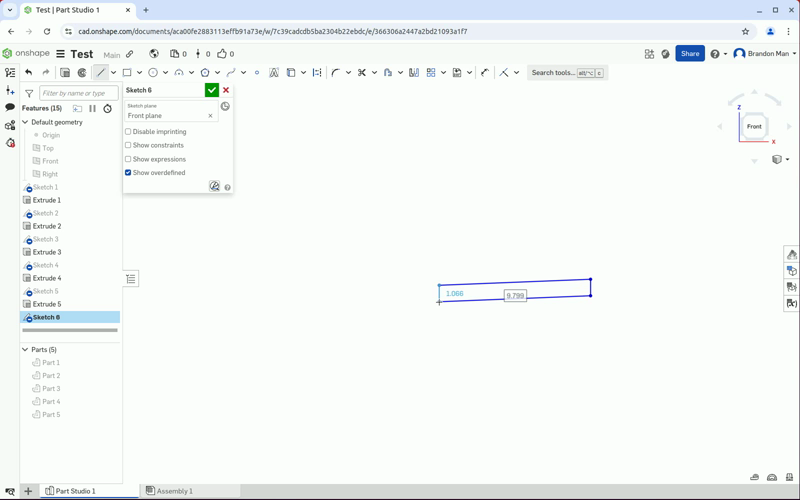
scroll(6)
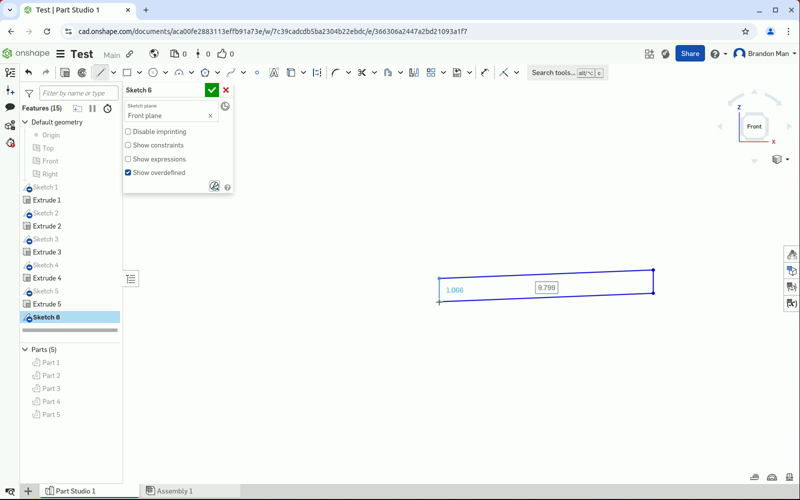
scroll(6)
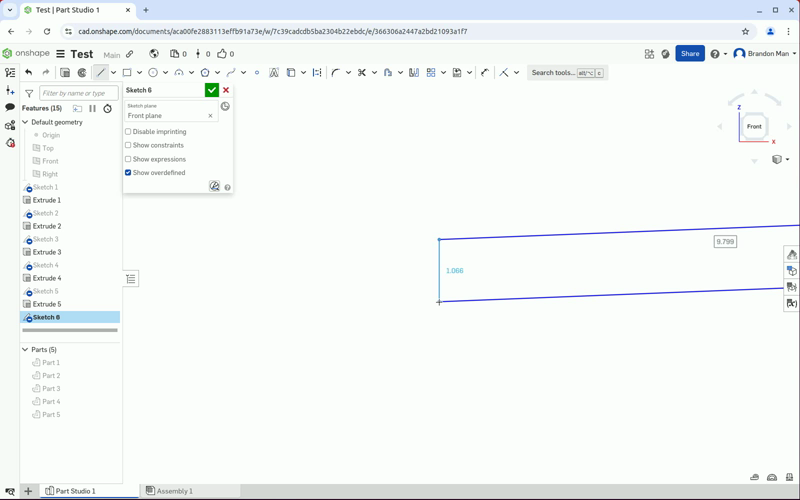
key_up(shift)
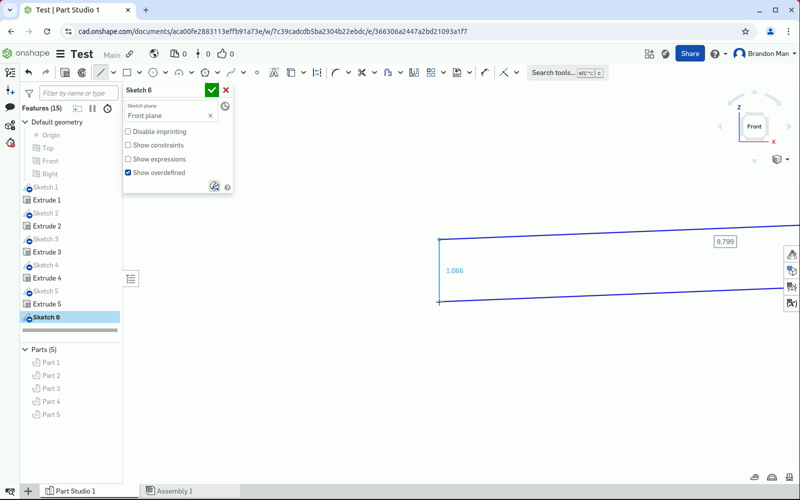
click(439, 301)
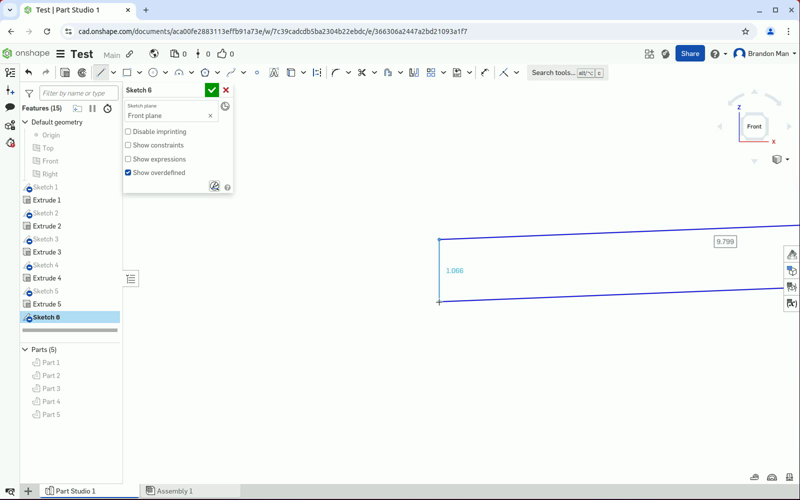
scroll(-6)
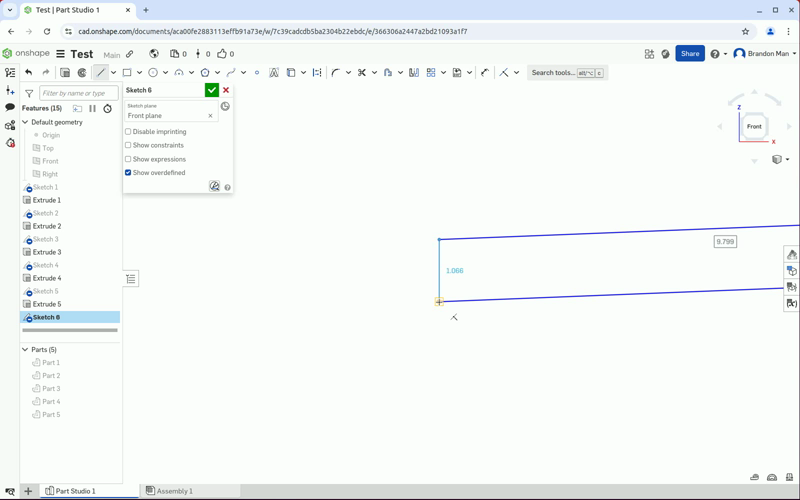
scroll(-6)
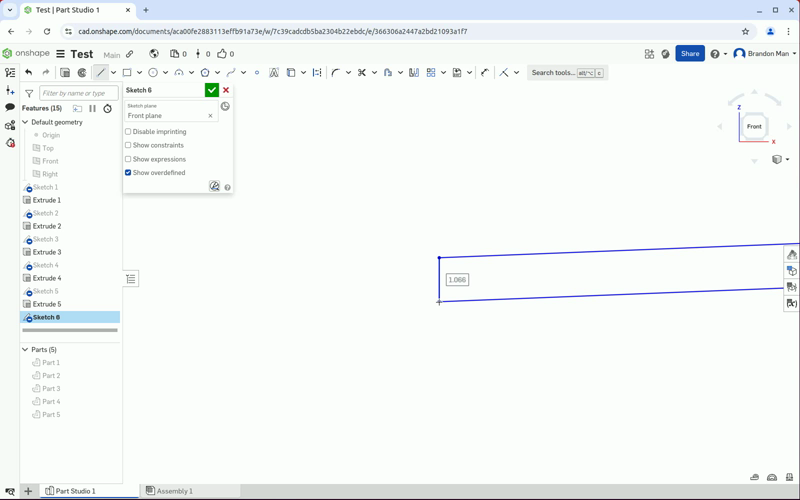
scroll(-6)
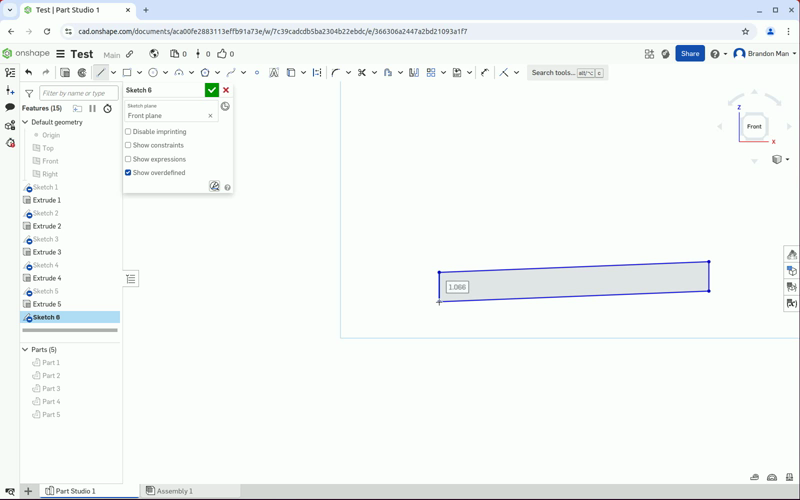
scroll(-6)
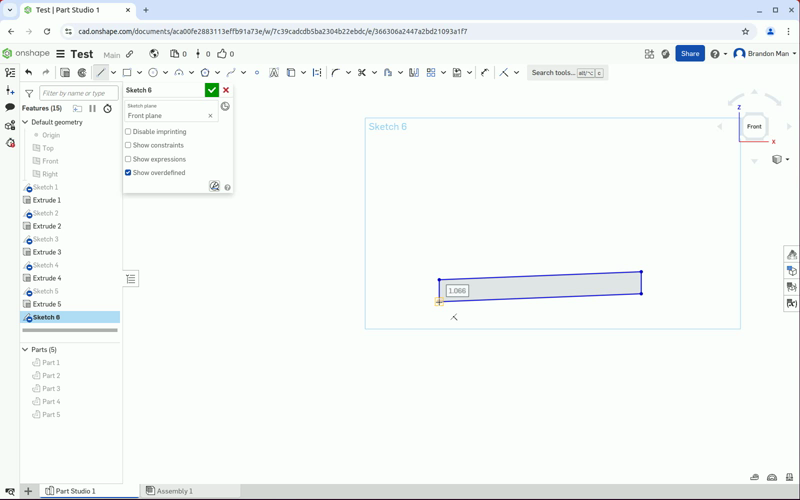
scroll(-6)
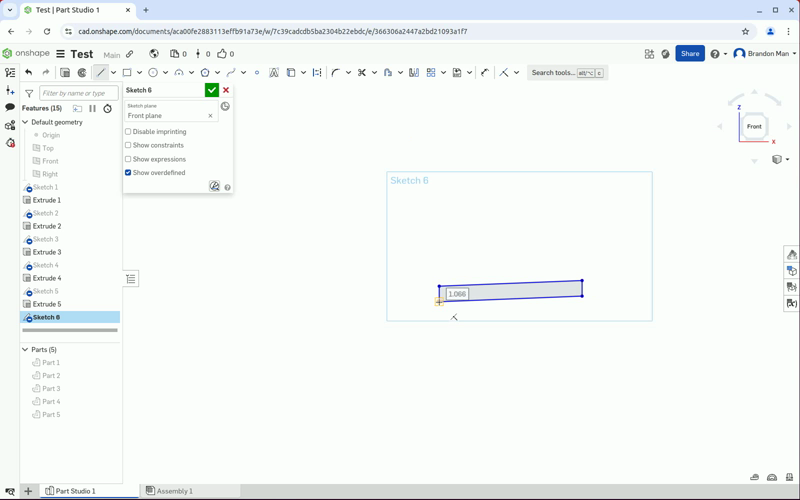
scroll(-6)
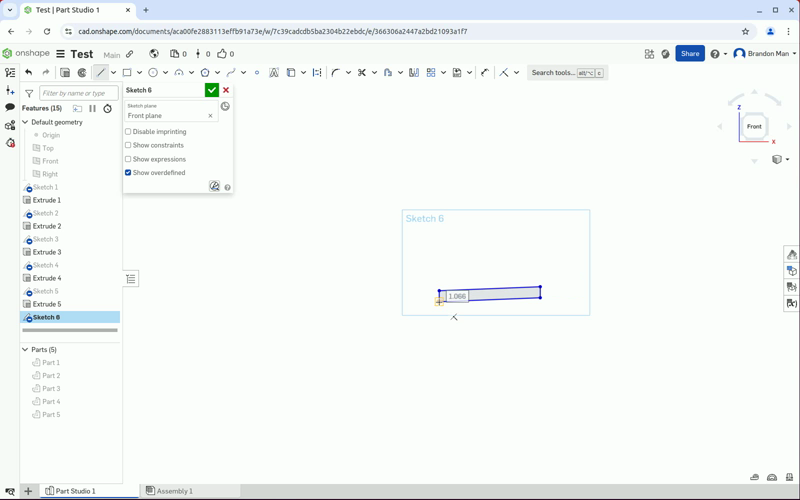
scroll(-6)
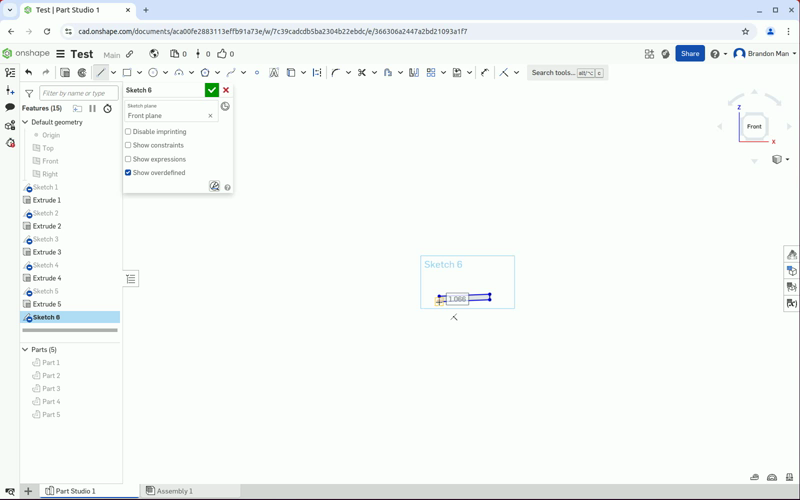
key(esc)
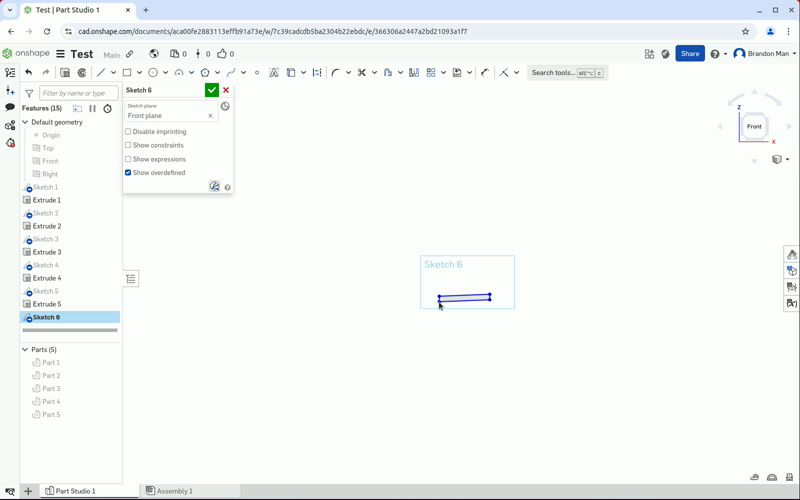
mouse_move(476, 299)
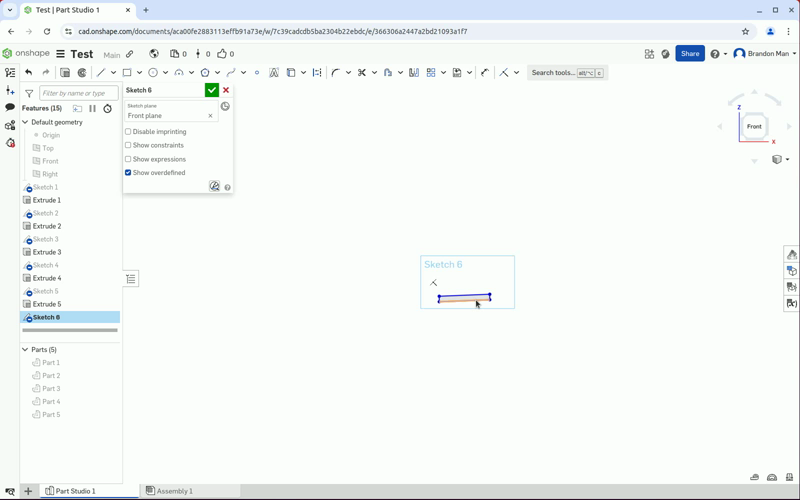
scroll(6)
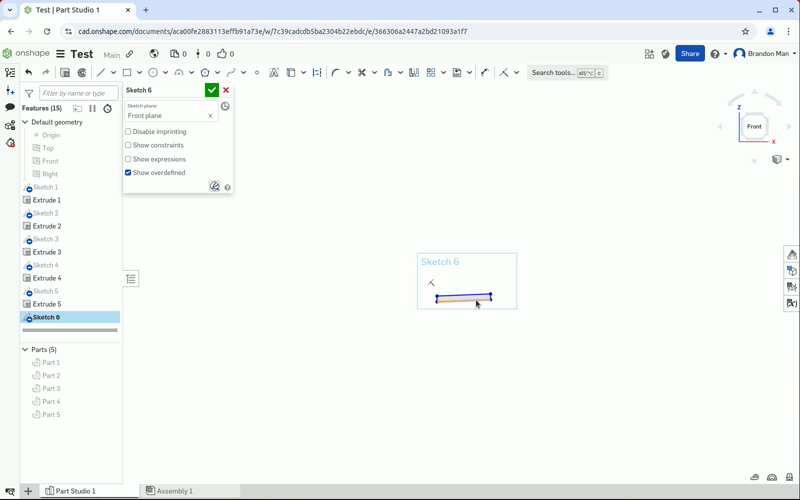
scroll(6)
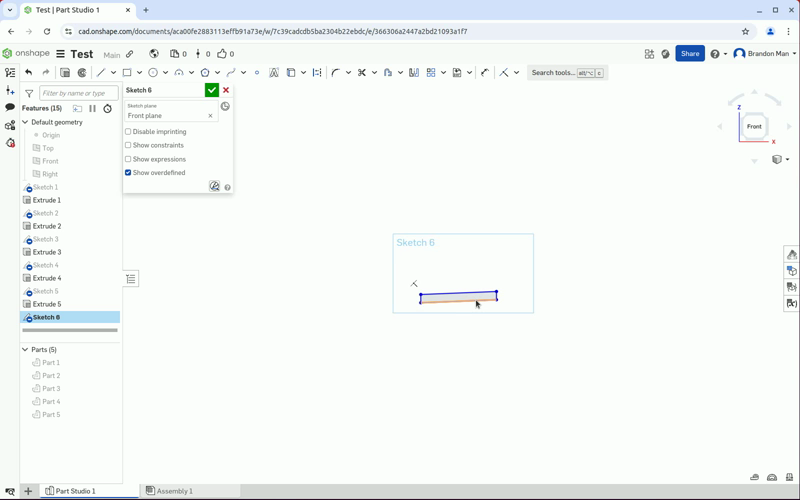
scroll(6)
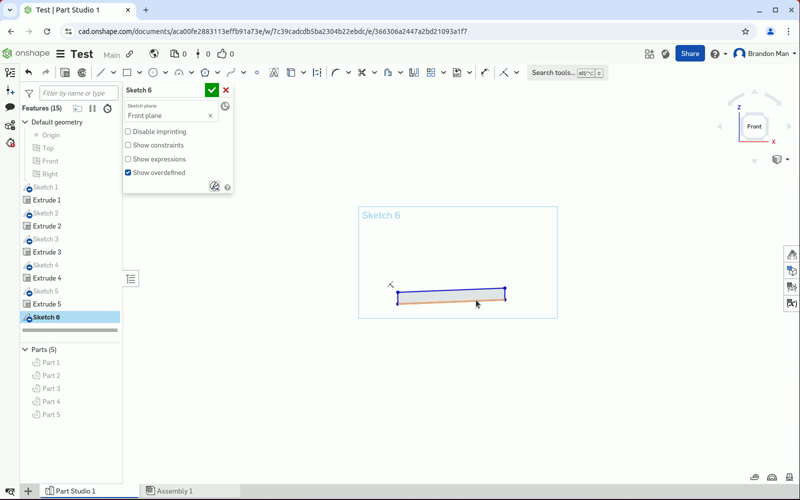
scroll(6)
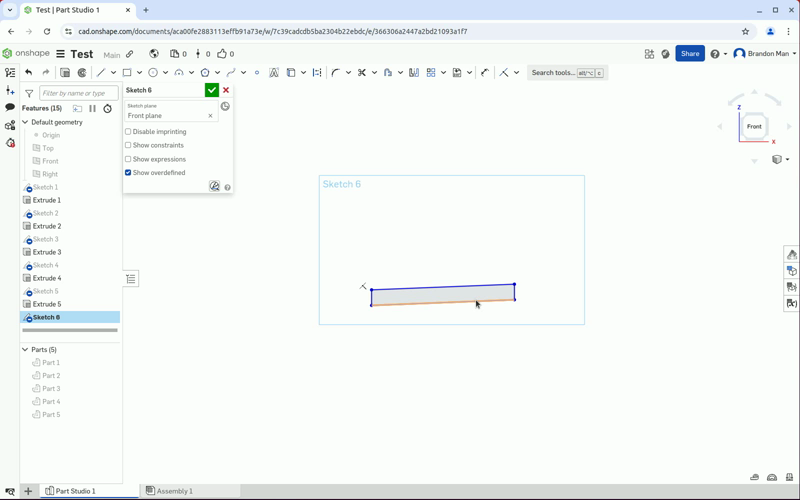
scroll(6)
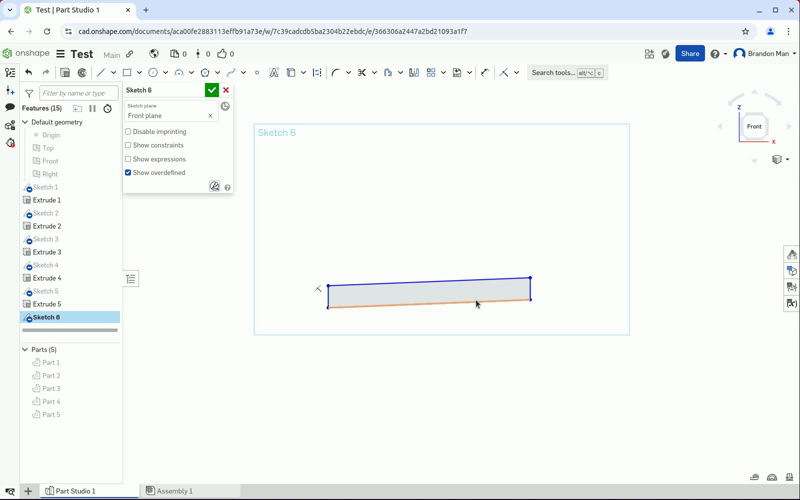
scroll(6)
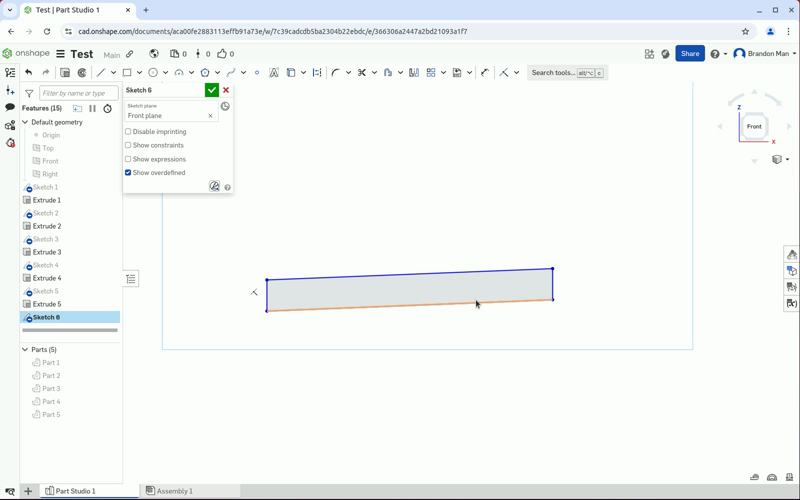
scroll(6)
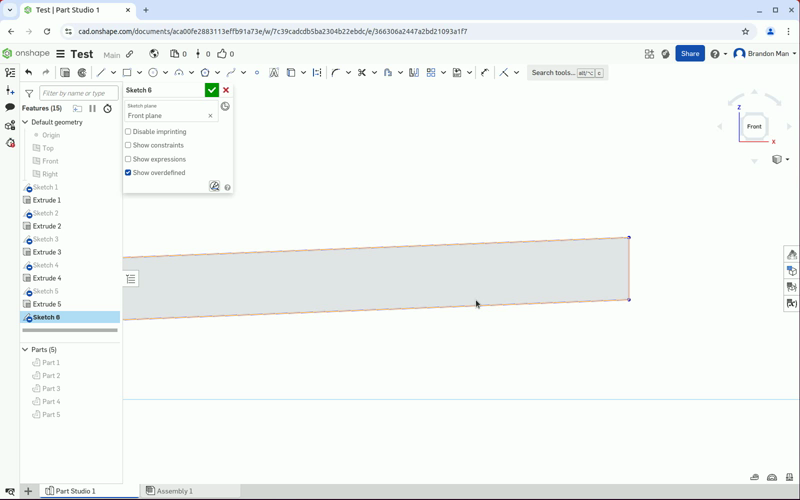
click(476, 299)
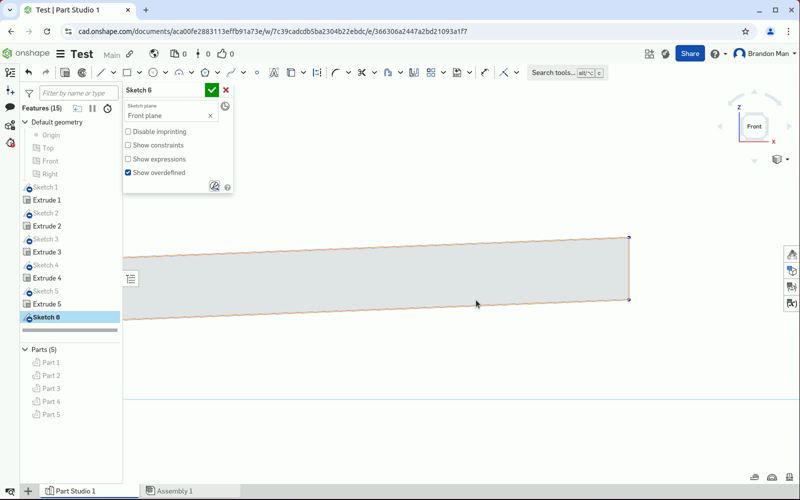
scroll(-6)
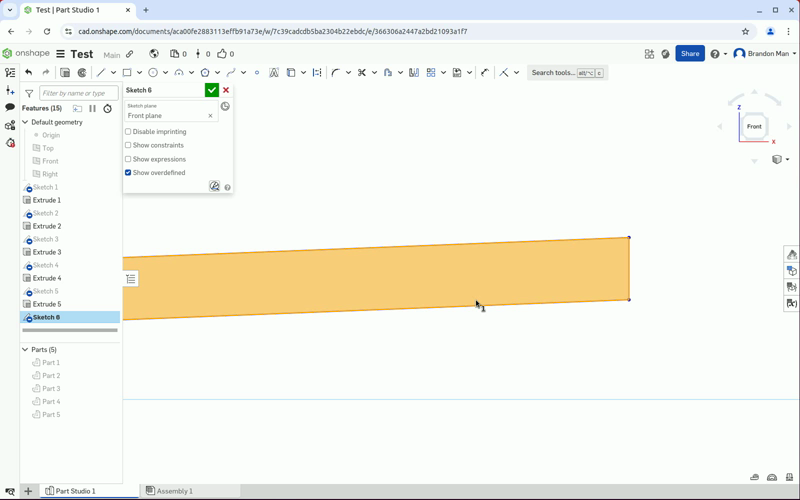
scroll(-6)
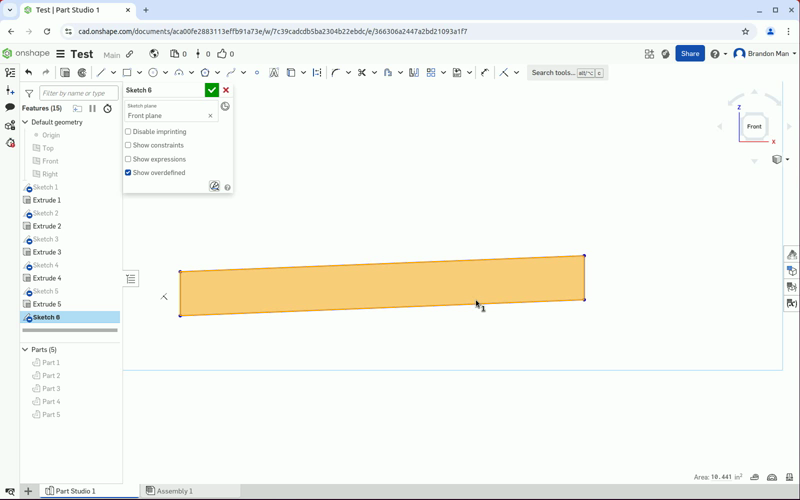
scroll(-6)
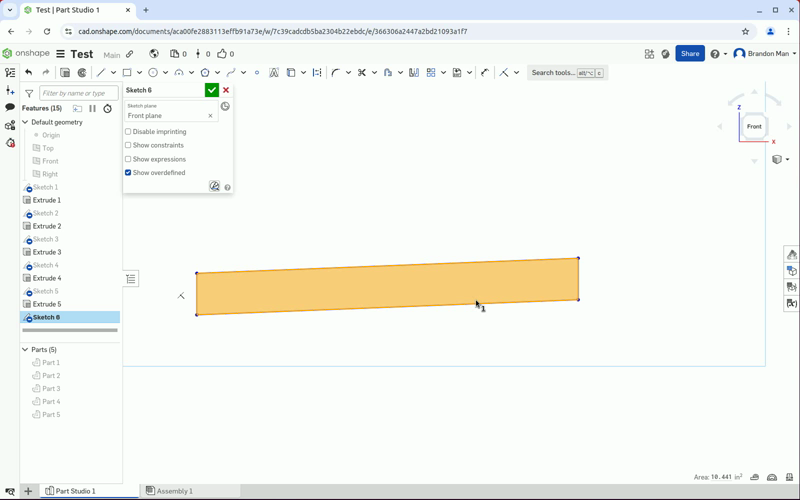
scroll(-6)
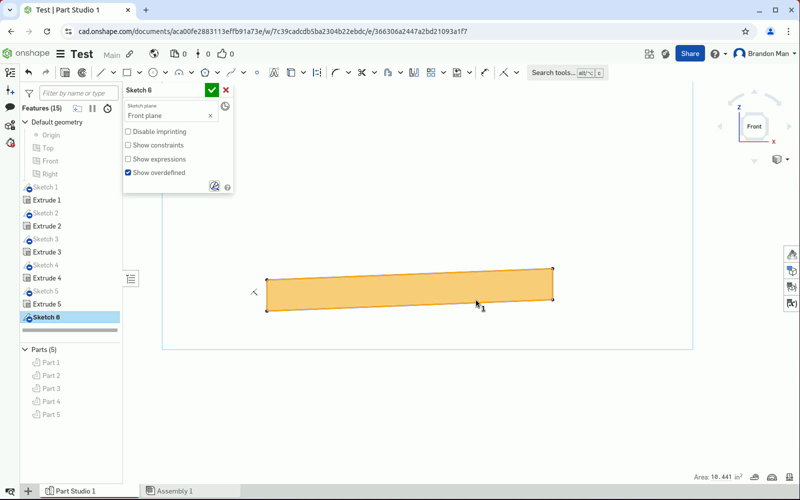
scroll(-6)
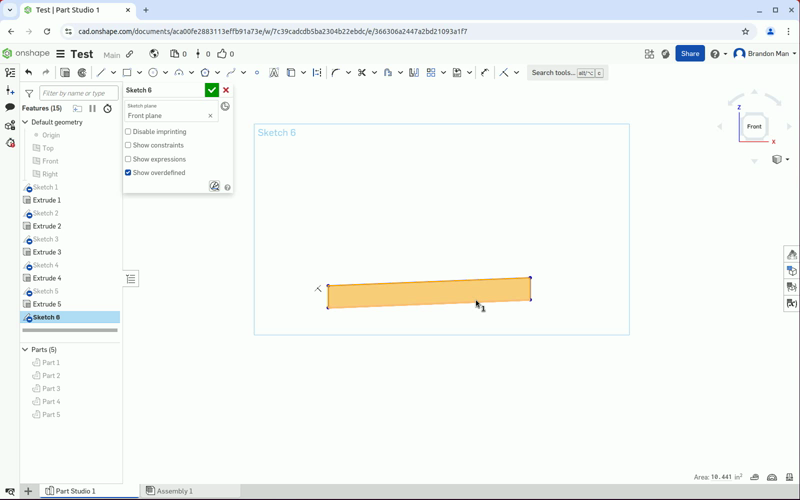
scroll(-6)
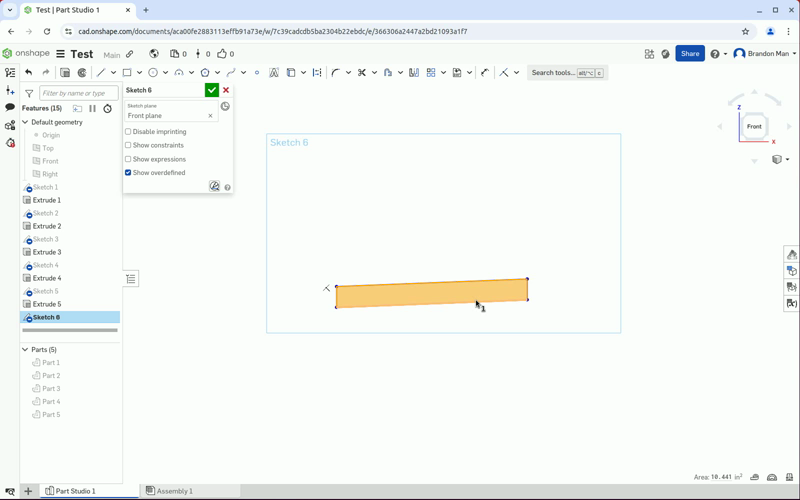
scroll(-6)
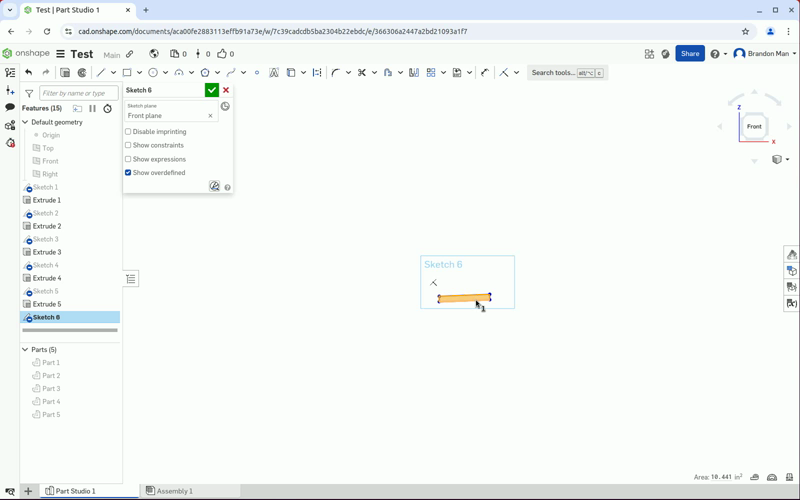
mouse_move(73, 352)
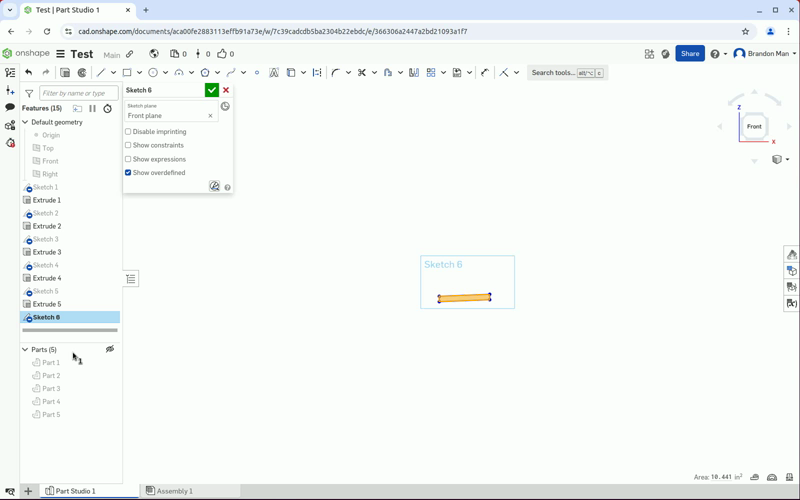
key(shift+y)
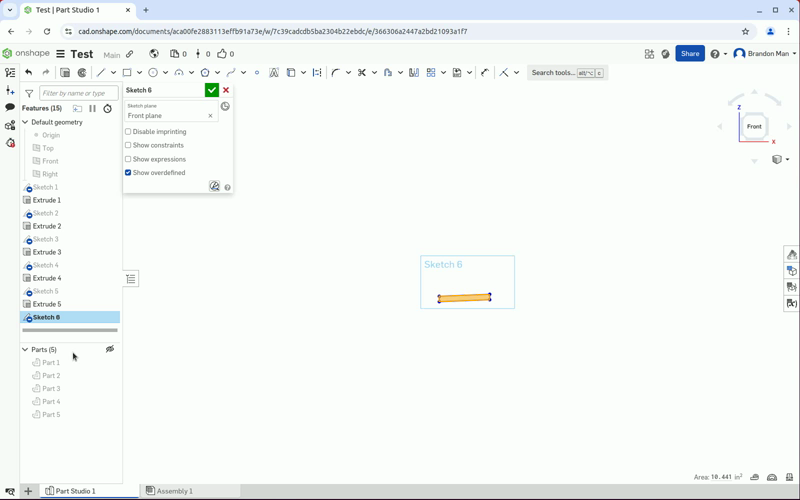
key(shift+e)
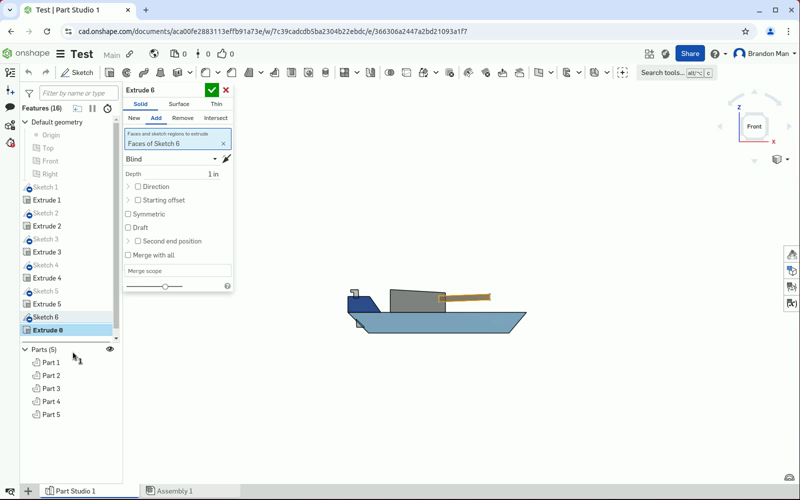
mouse_move(143, 106)
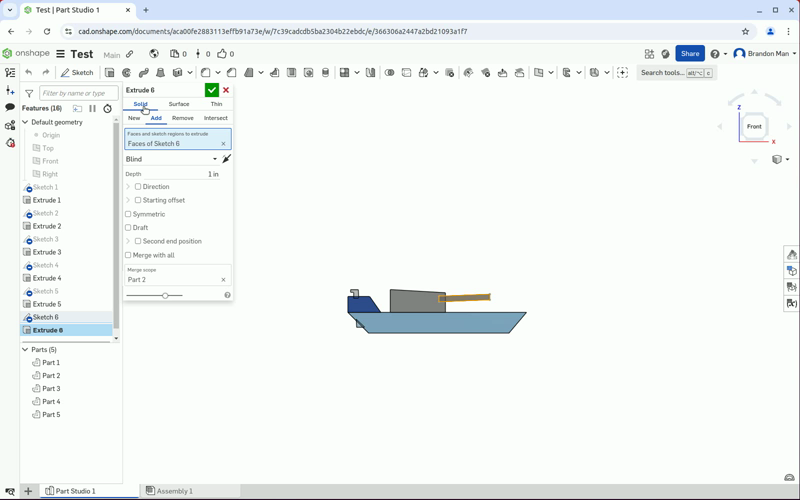
click(143, 106)
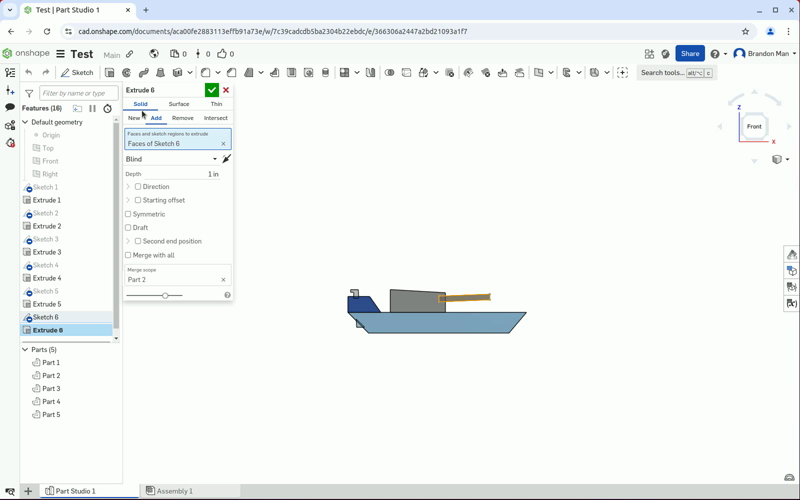
mouse_move(137, 120)
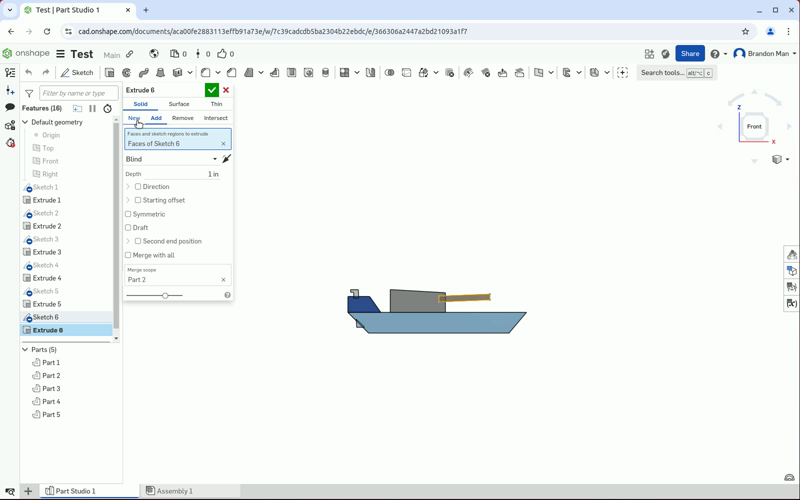
click(137, 120)
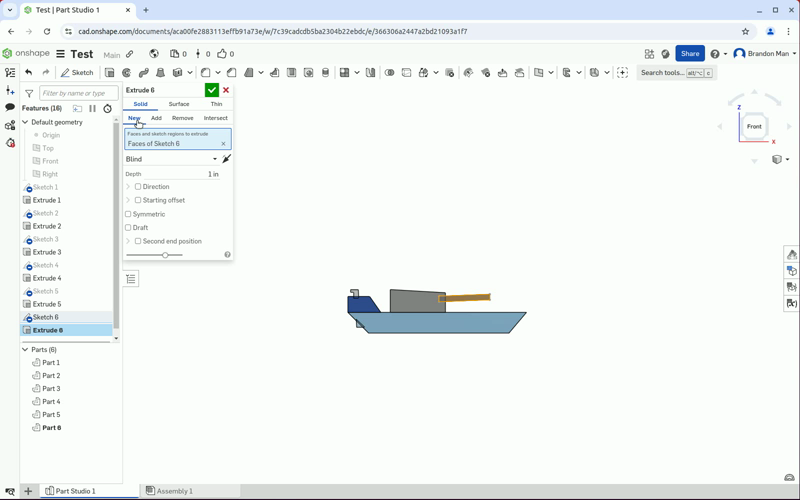
key(tab, 4)
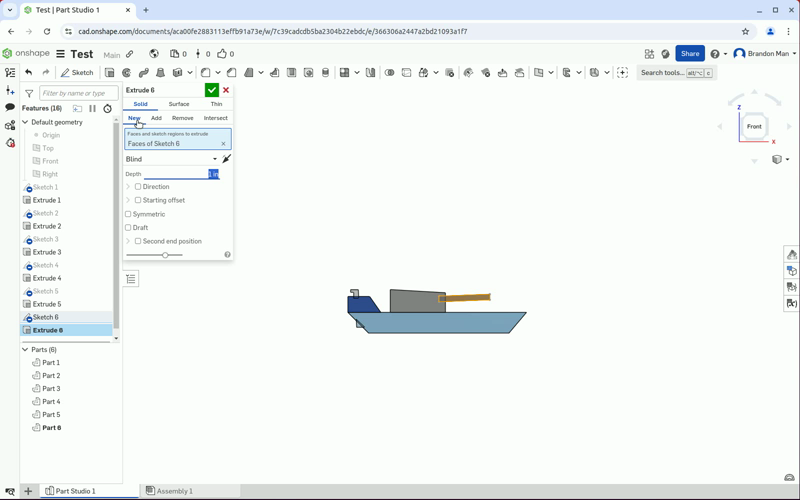
text(3.851)
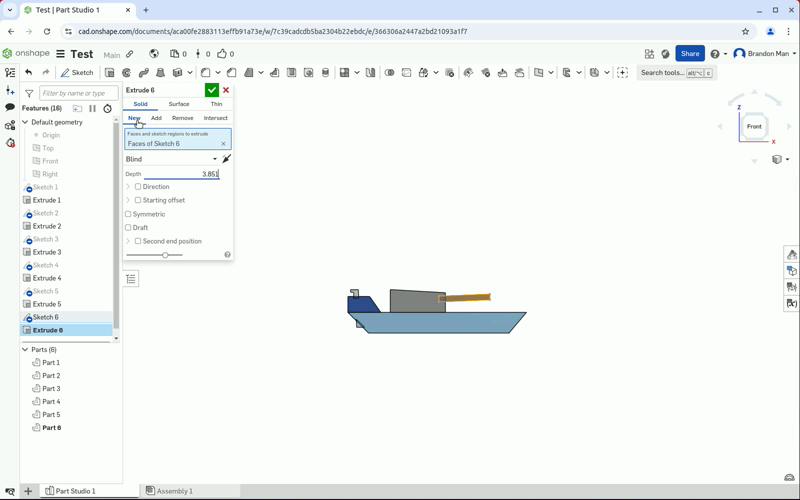
key(enter)
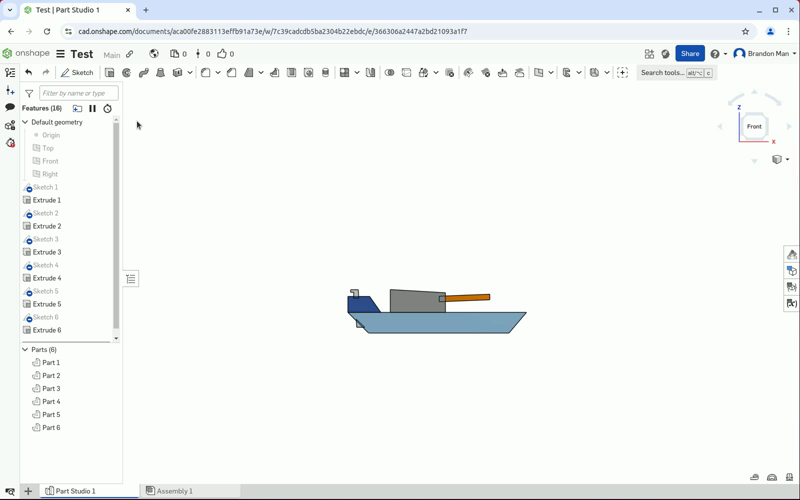
key(shift+h)
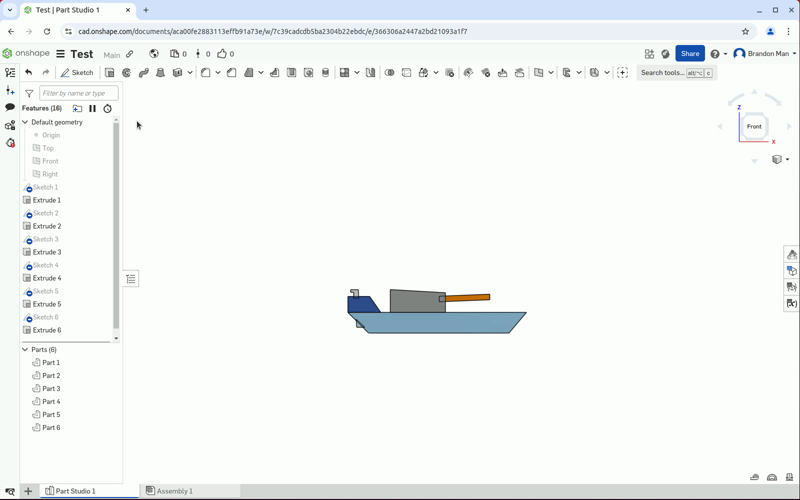
key(shift+h)
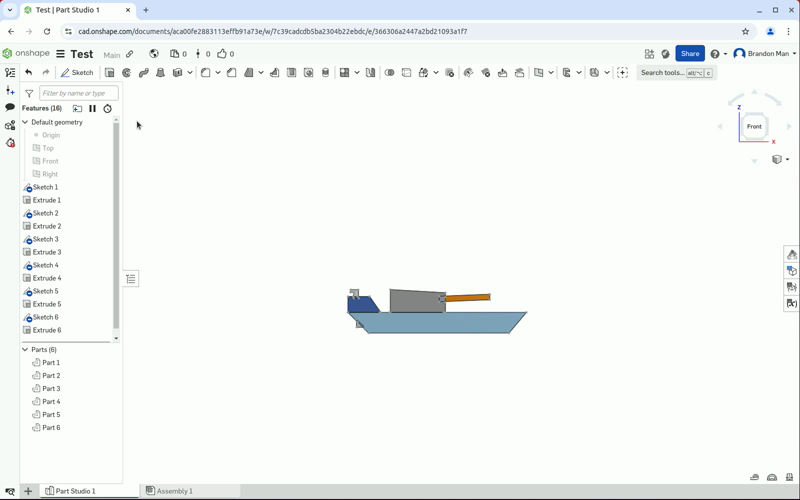
key(shift+7)
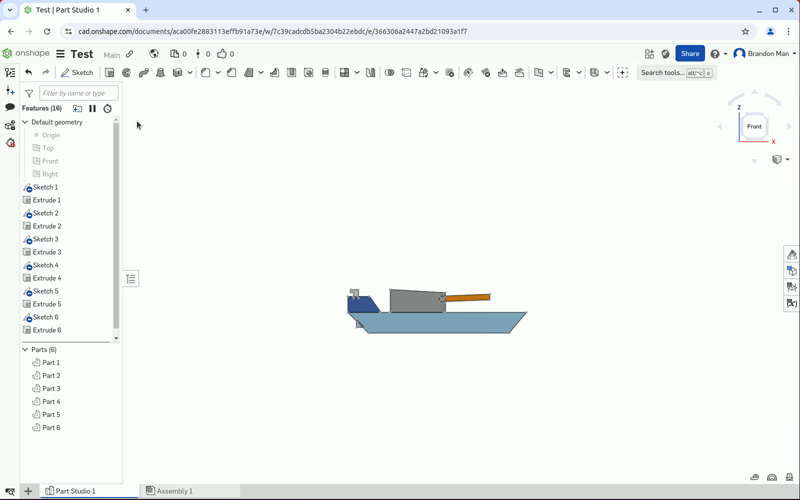
key(left, 2)
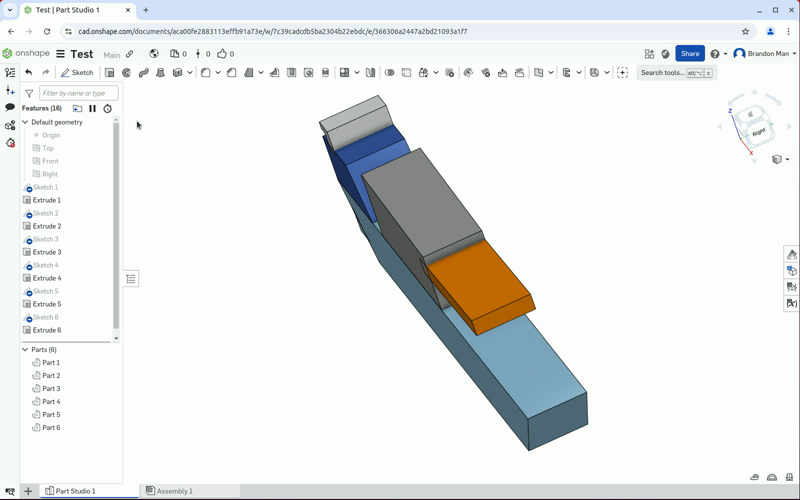
key(down, 2)
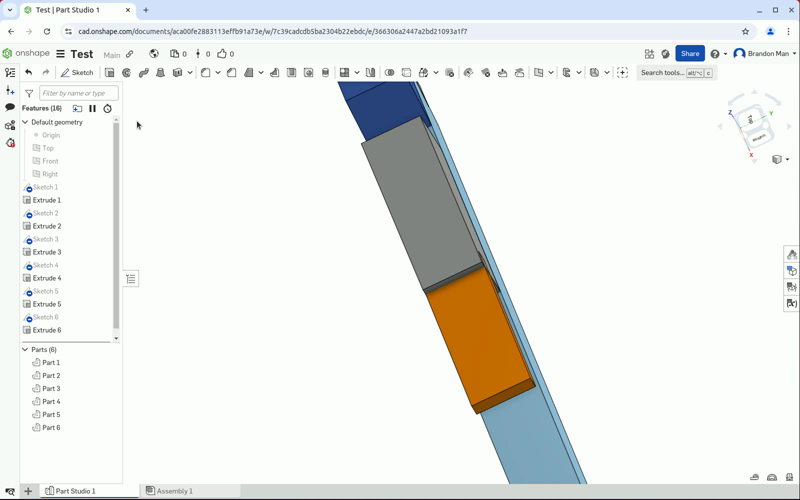
key(up, 2)
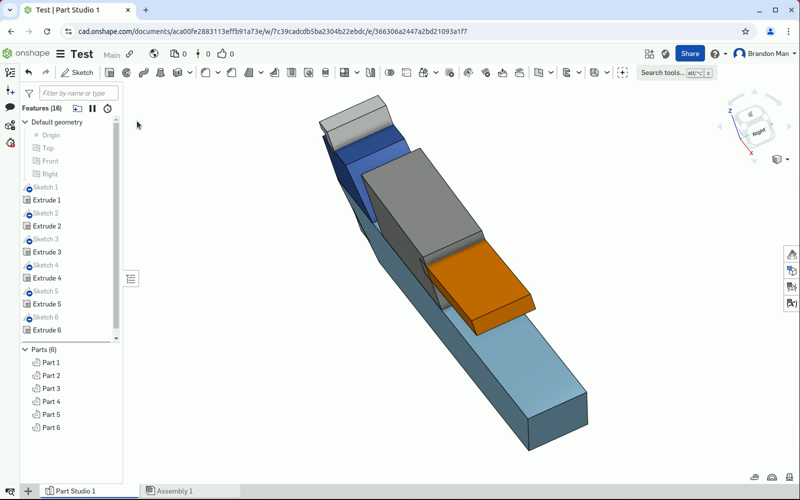
key(right, 2)
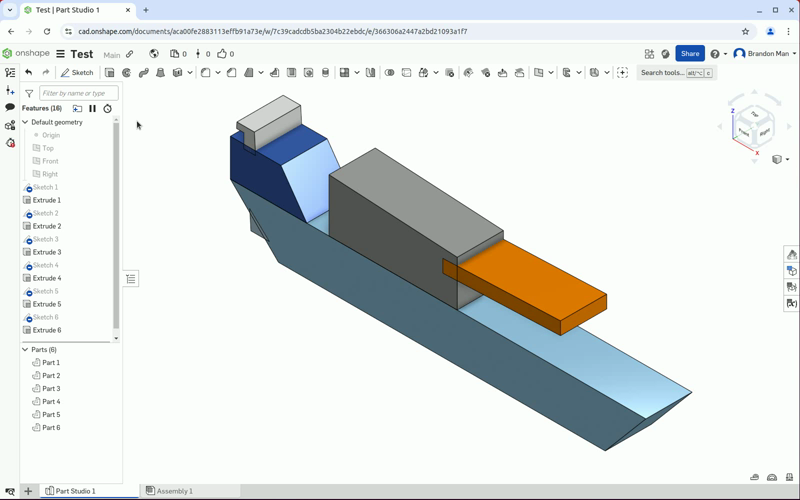
mouse_move(69, 189)
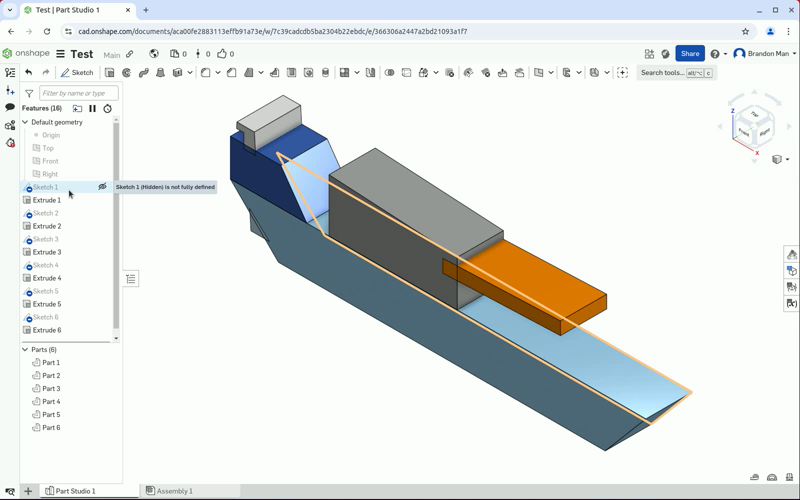
click(69, 189)